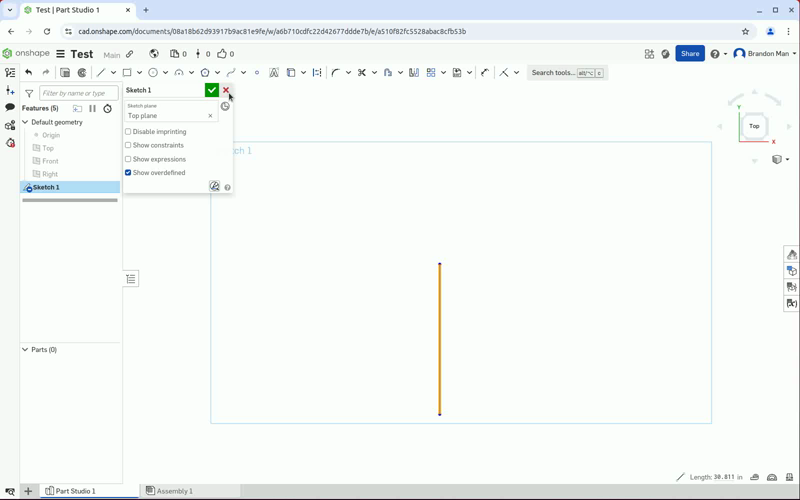
key(shift+h)
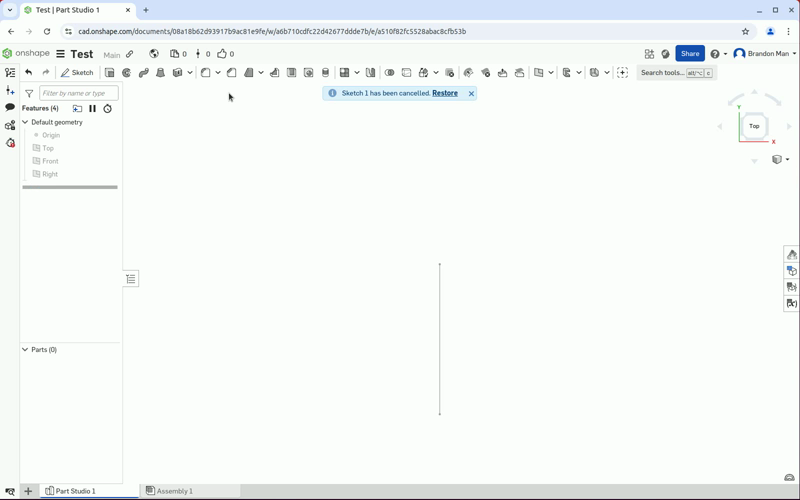
mouse_move(73, 352)
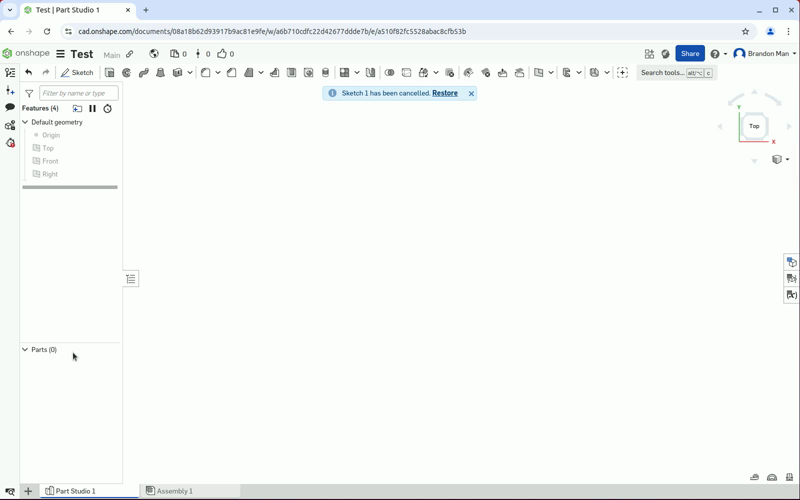
key(y)
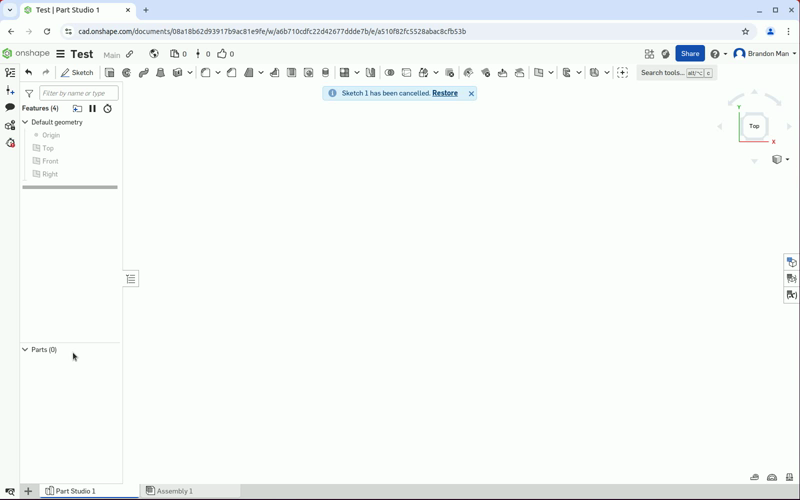
key(shift+p)
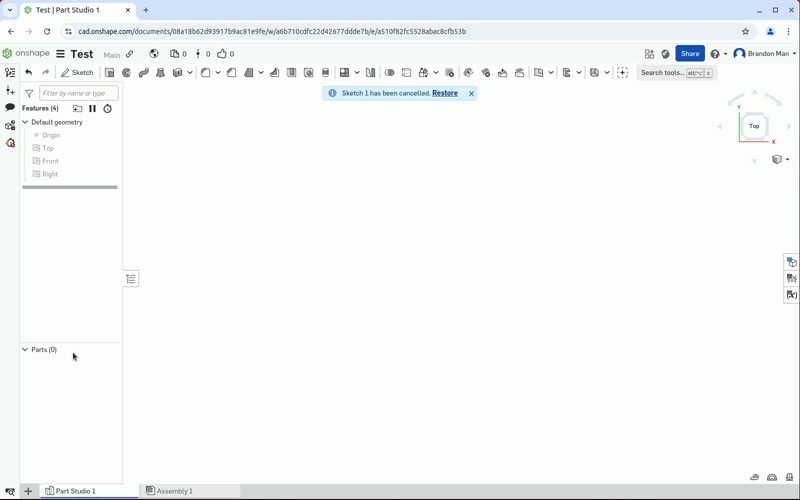
key(space)
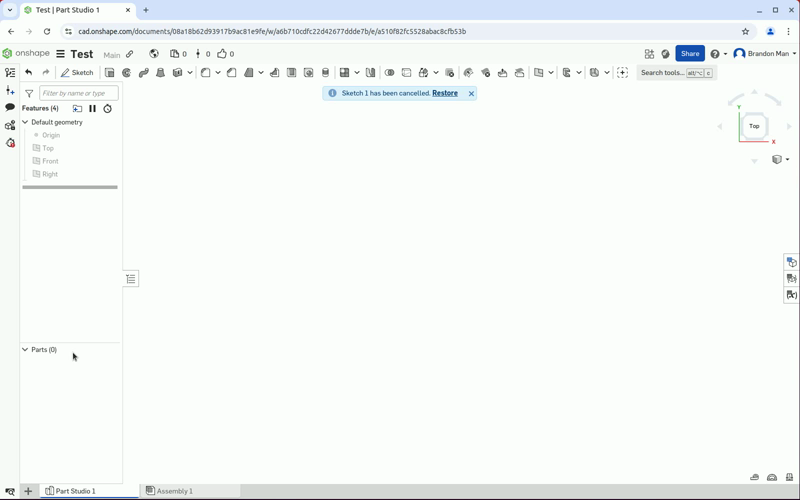
key_down(shift)
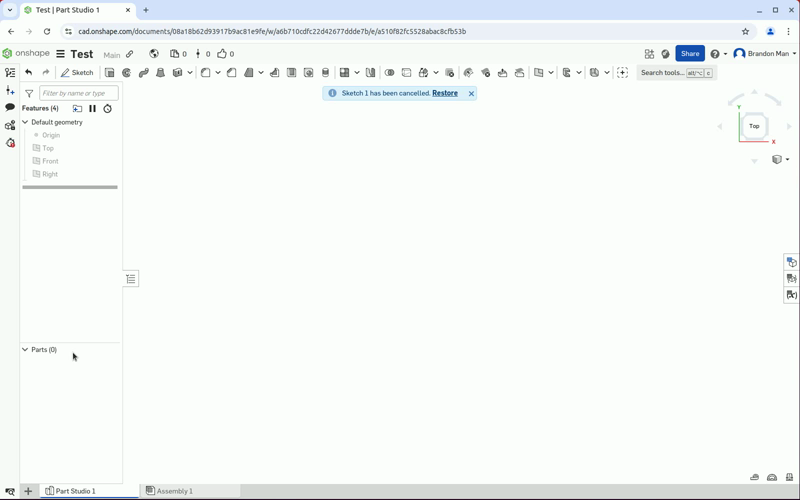
key(up)
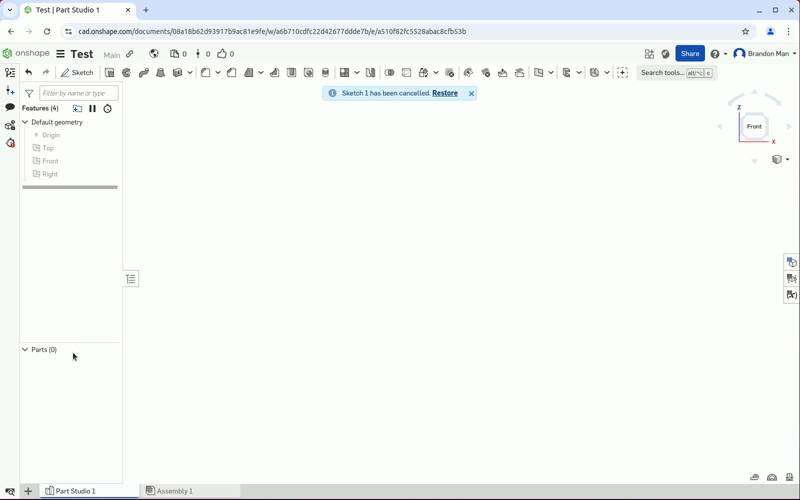
key_up(shift)
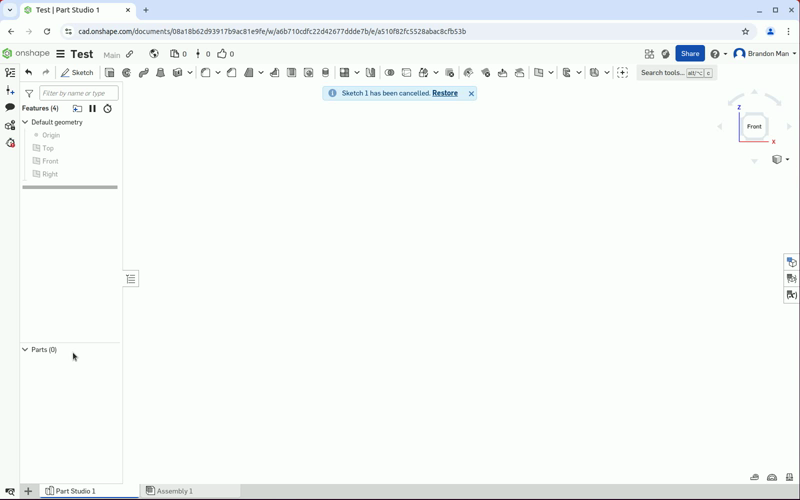
mouse_move(73, 352)
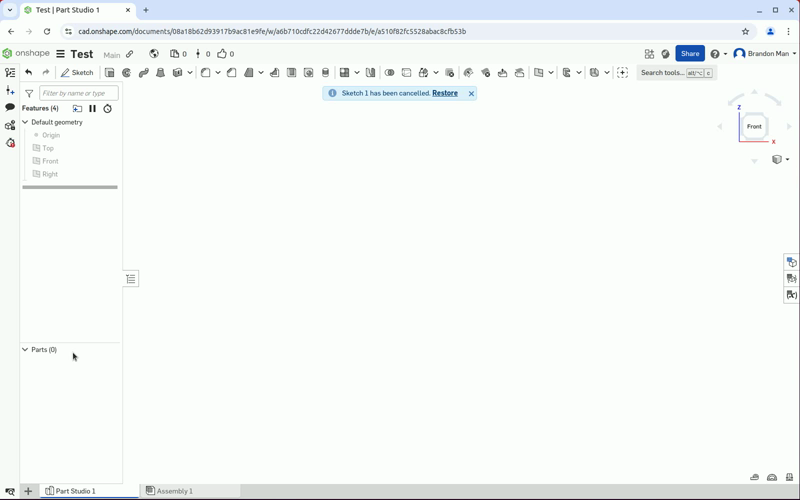
key(shift+y)
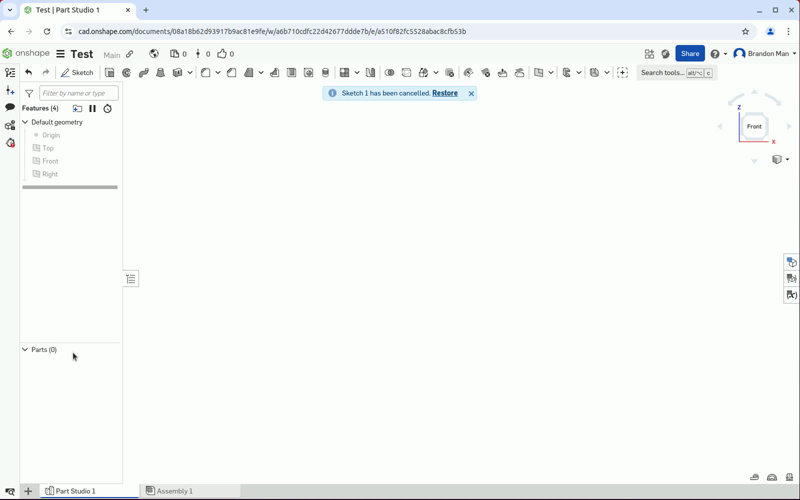
key(shift+s)
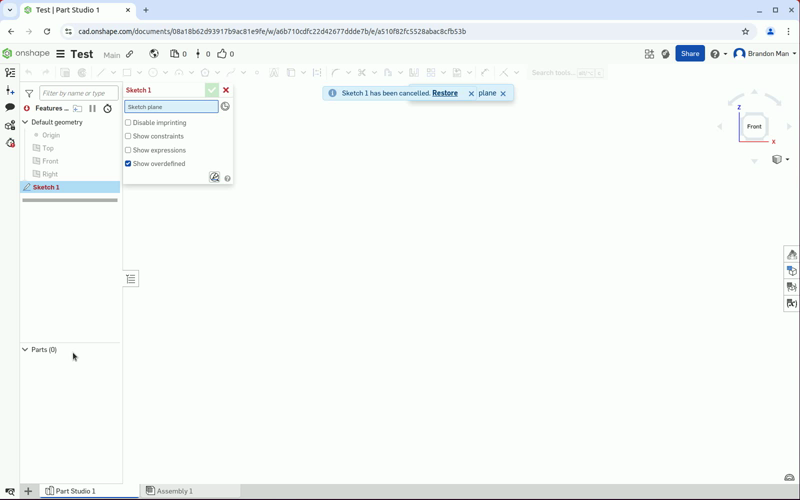
mouse_move(73, 163)
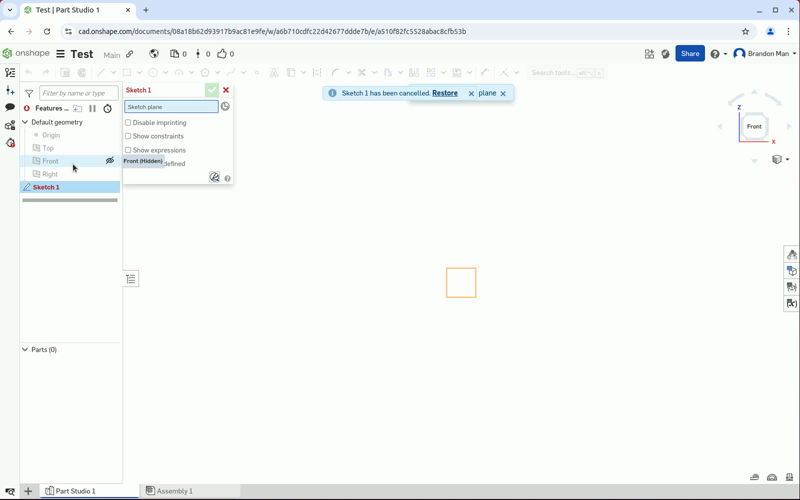
click(73, 163)
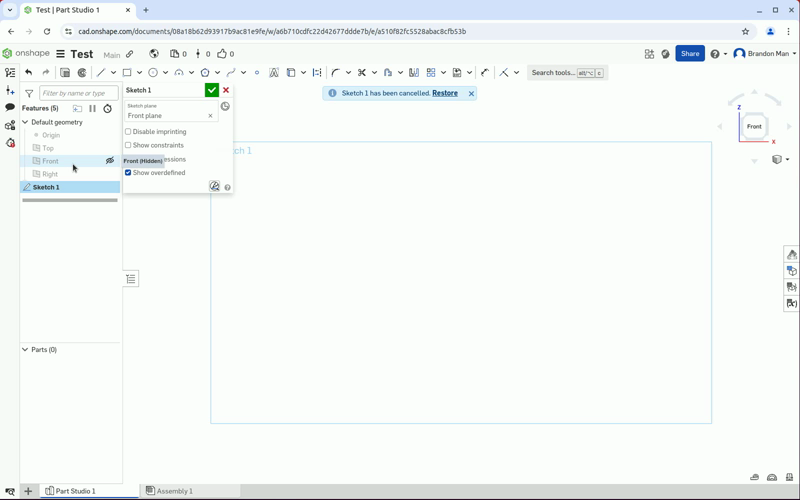
mouse_move(73, 352)
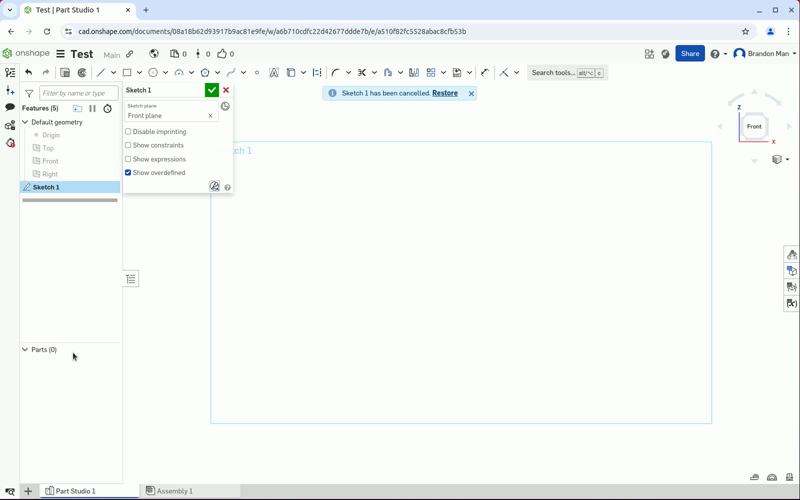
key(y)
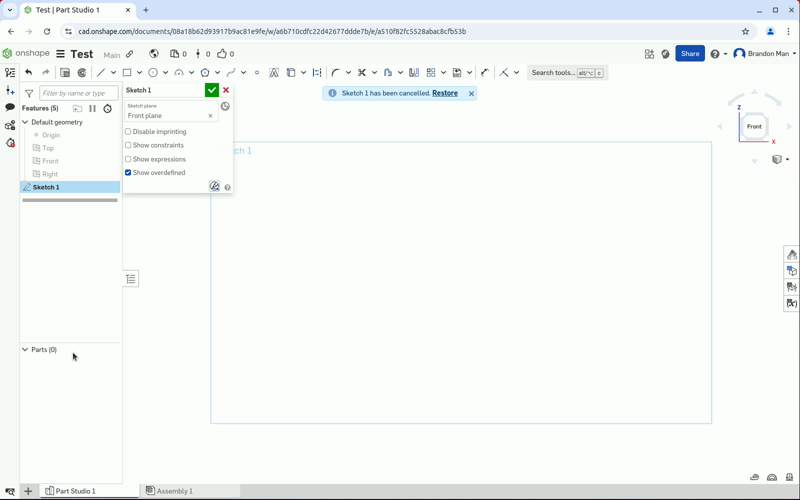
key(l)
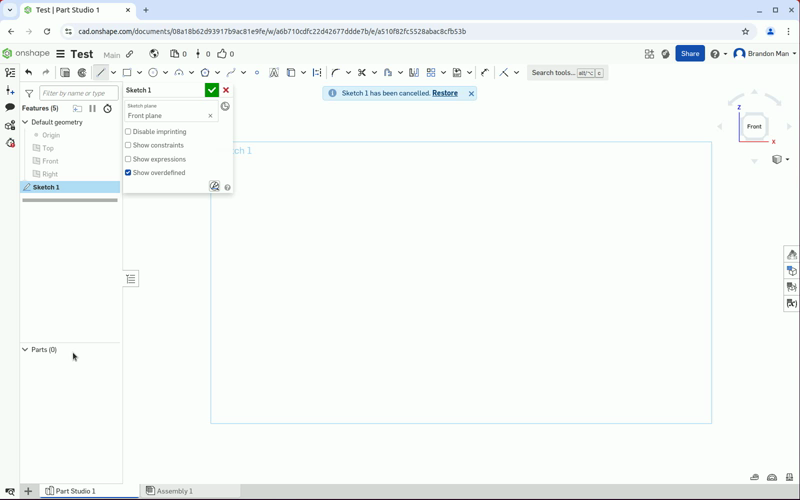
key_down(shift)
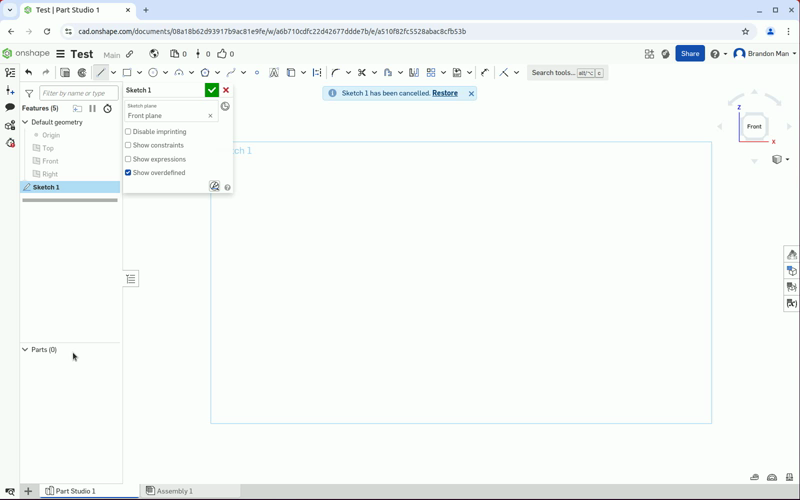
mouse_move(452, 282)
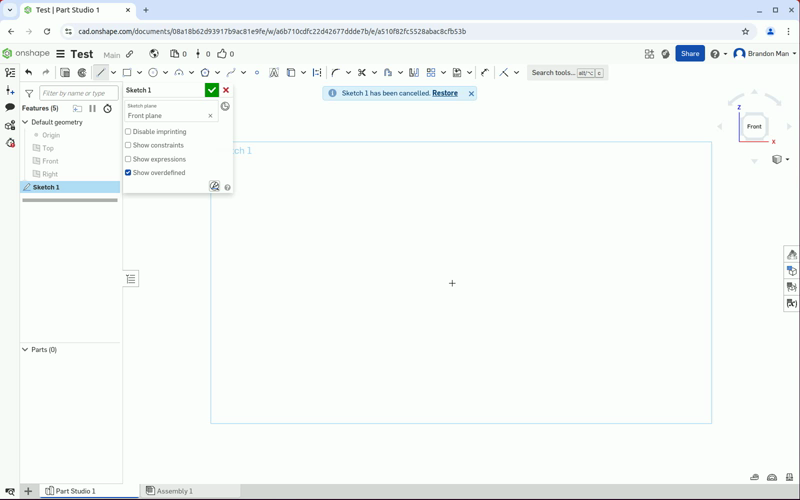
click(452, 282)
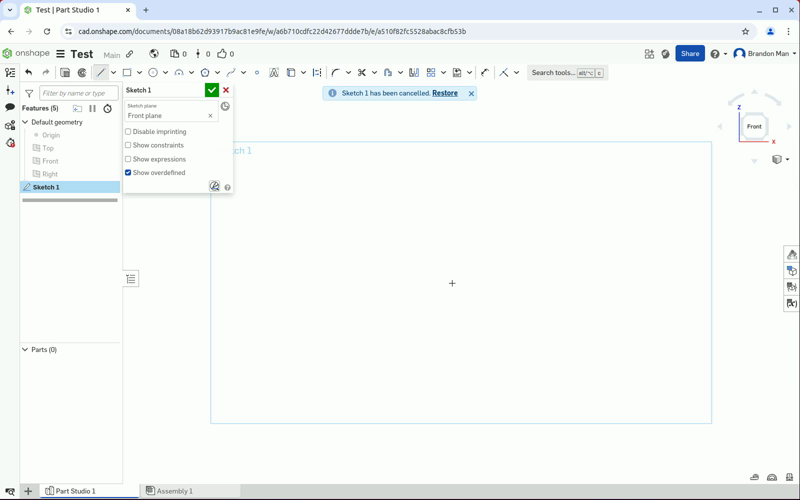
key_up(shift)
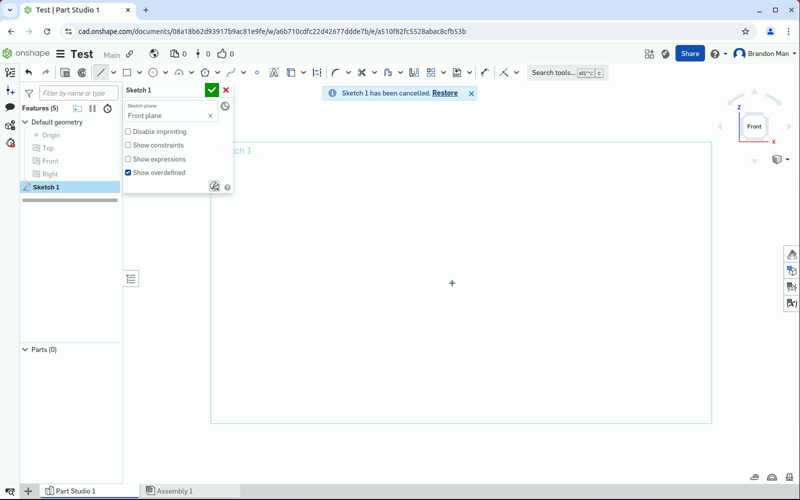
key_down(shift)
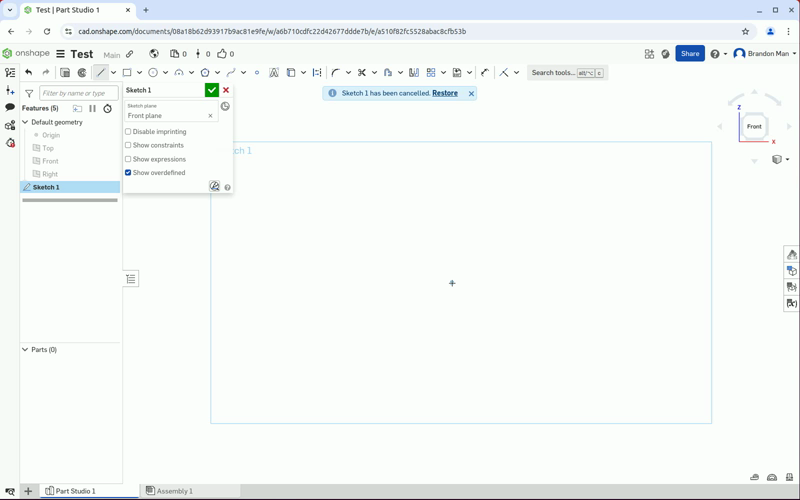
mouse_move(482, 282)
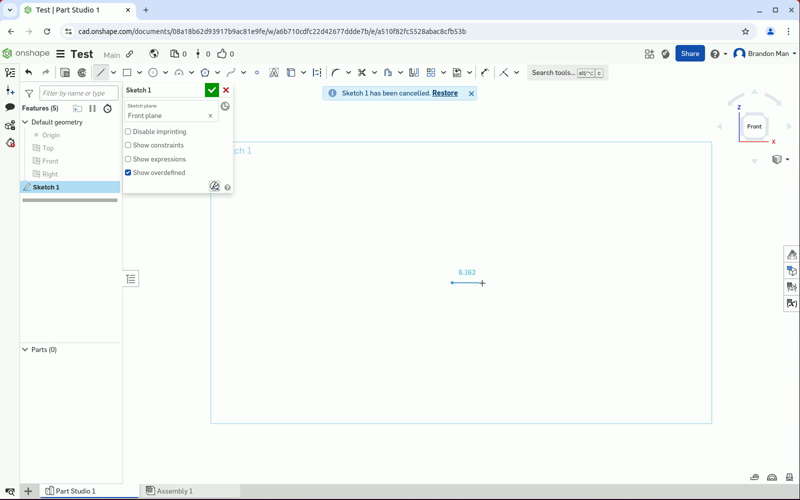
mouse_move(456, 290)
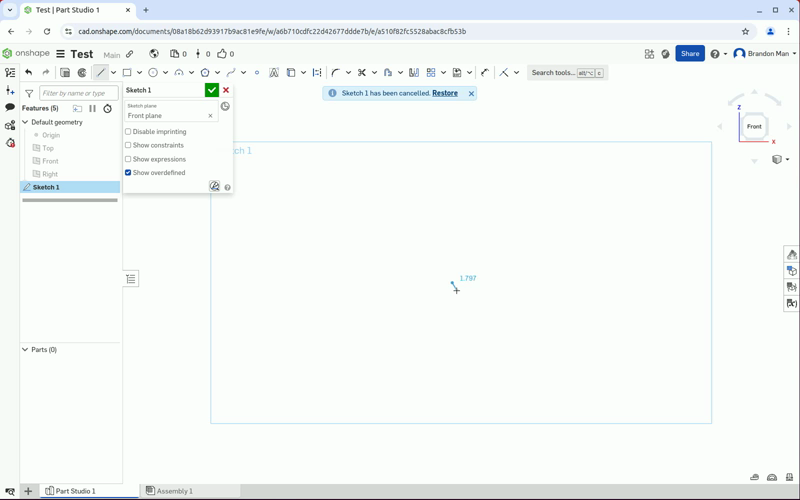
click(456, 290)
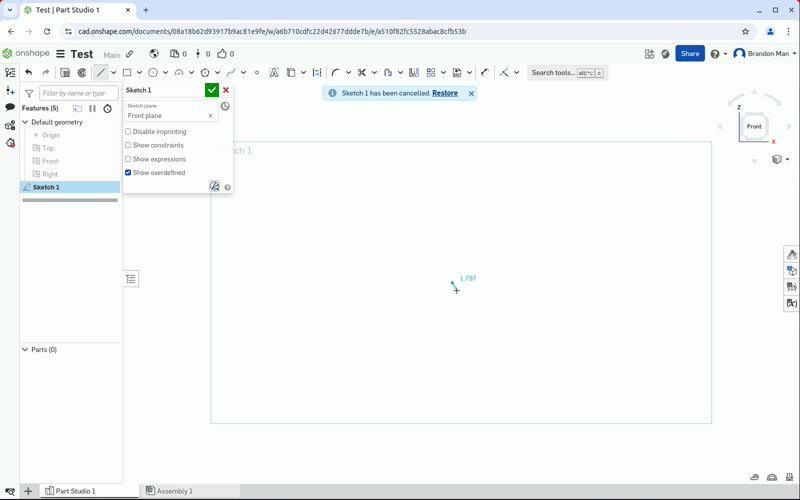
key_up(shift)
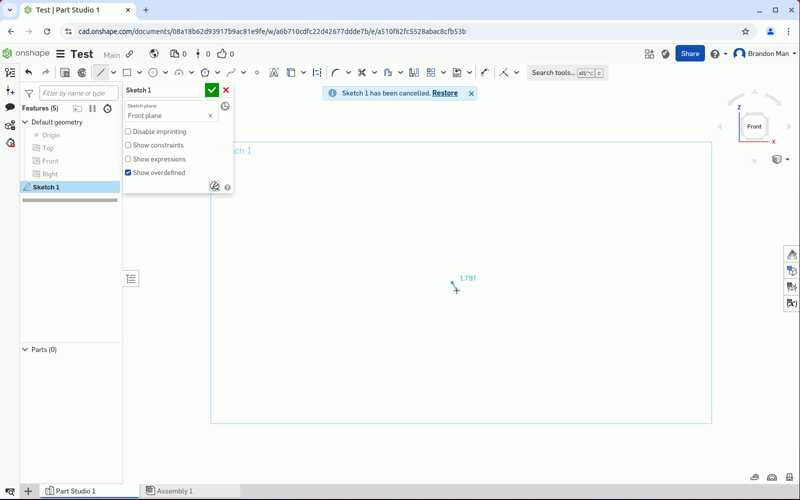
key_down(shift)
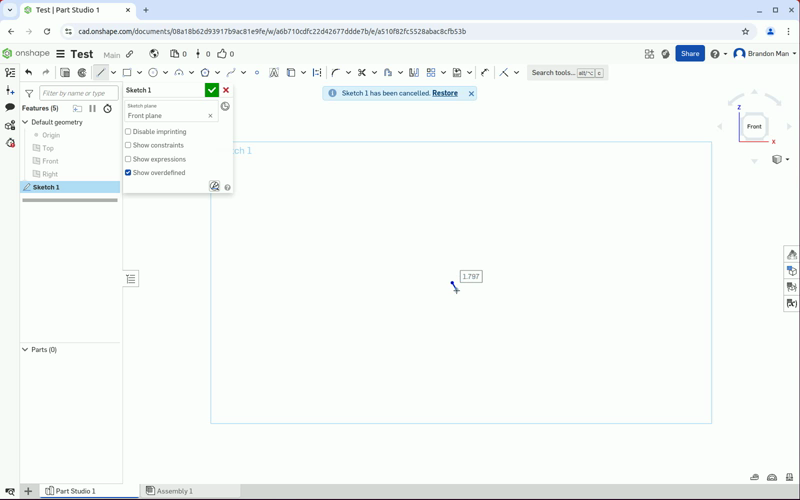
mouse_move(486, 290)
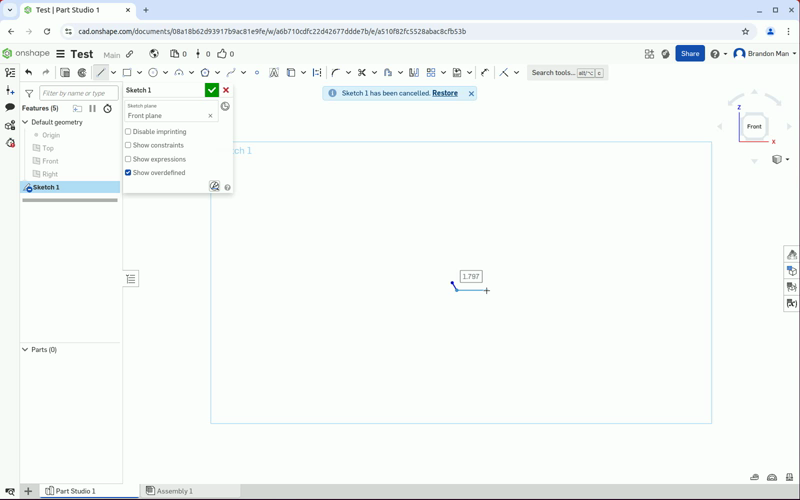
mouse_move(465, 290)
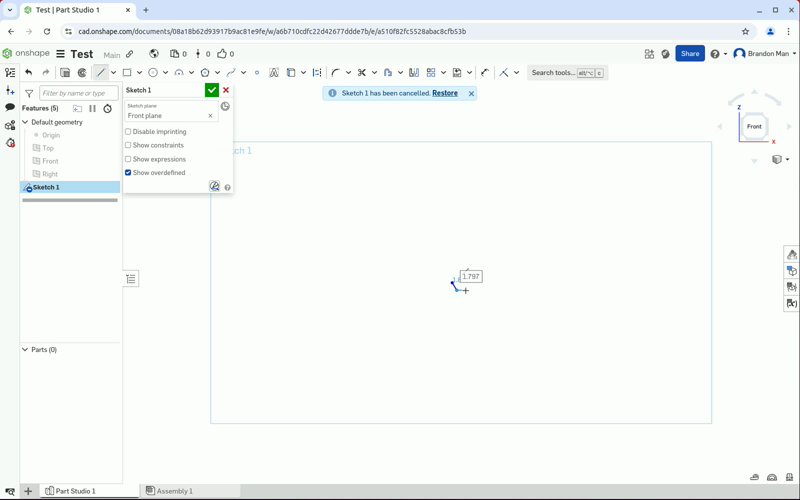
click(465, 290)
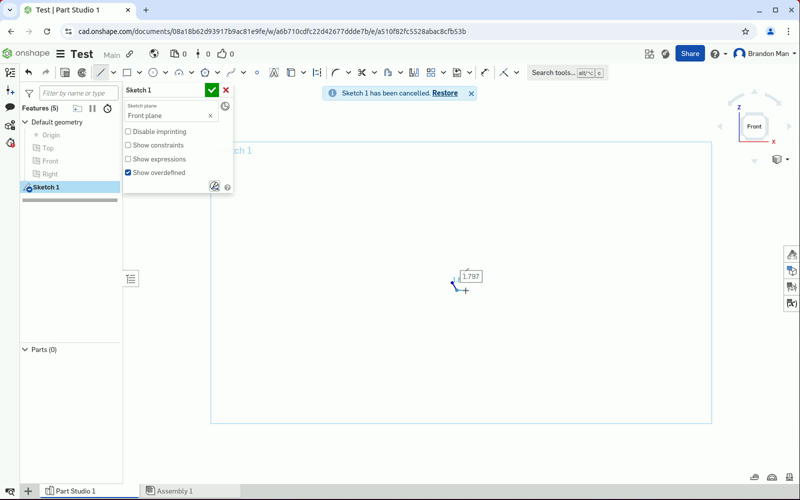
key_up(shift)
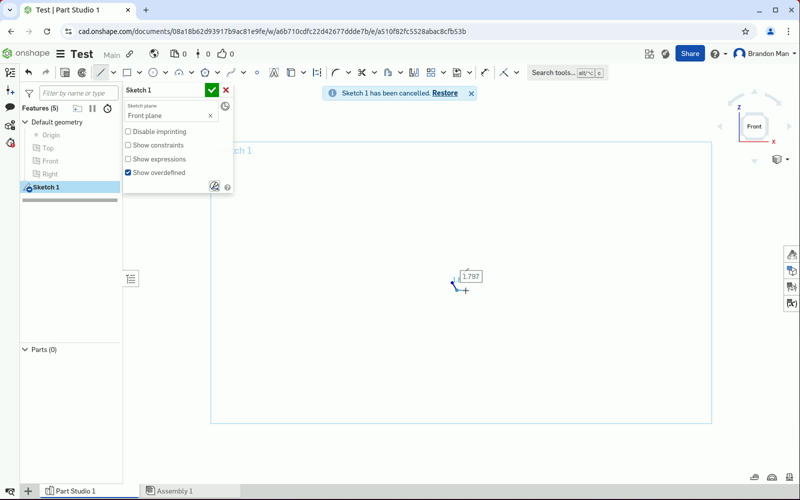
key_down(shift)
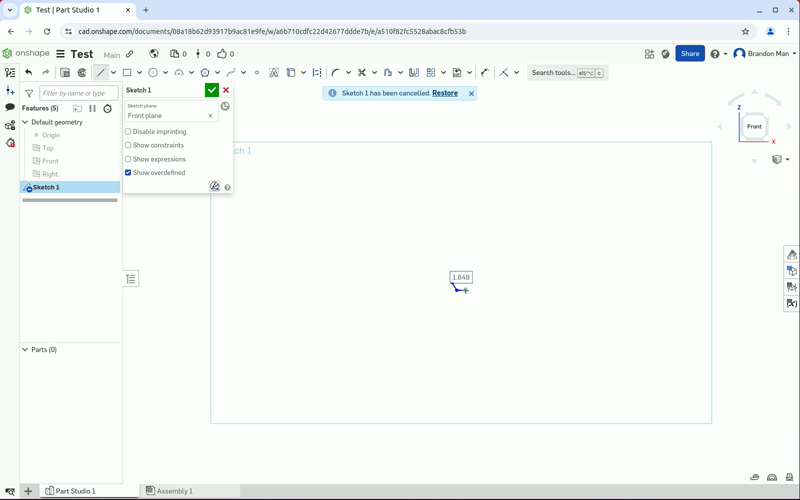
mouse_move(495, 290)
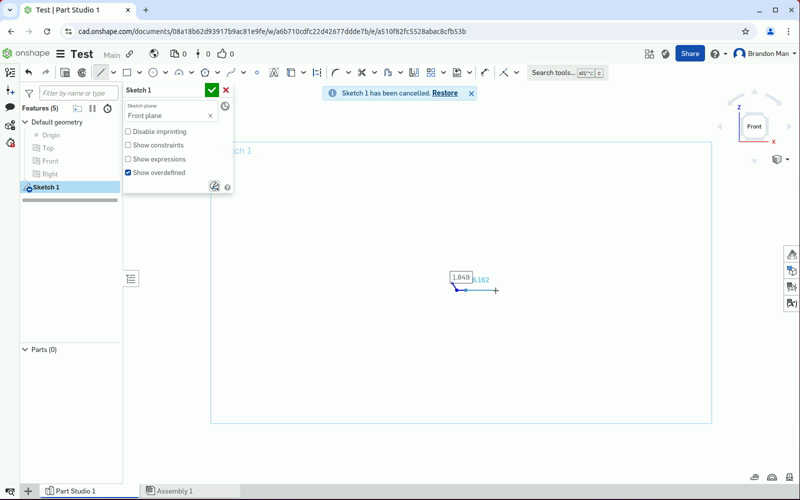
mouse_move(469, 282)
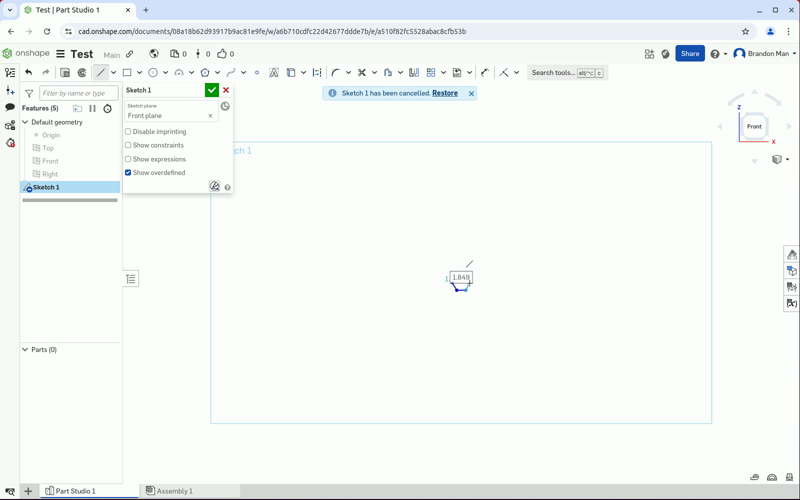
click(469, 282)
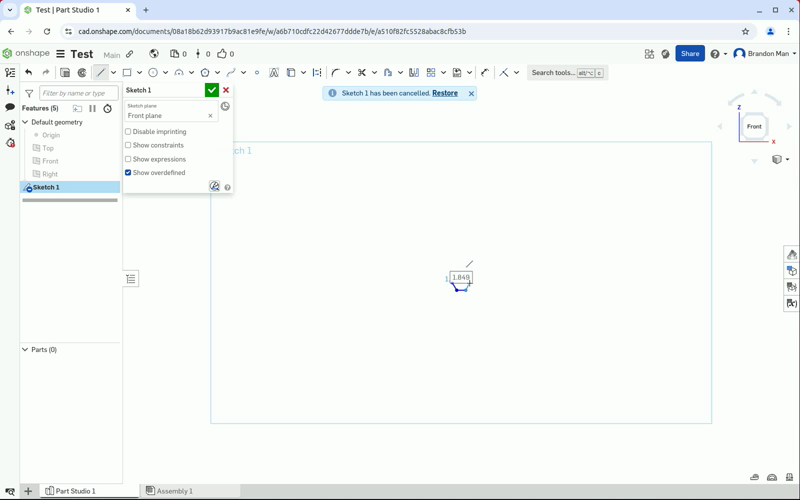
key_up(shift)
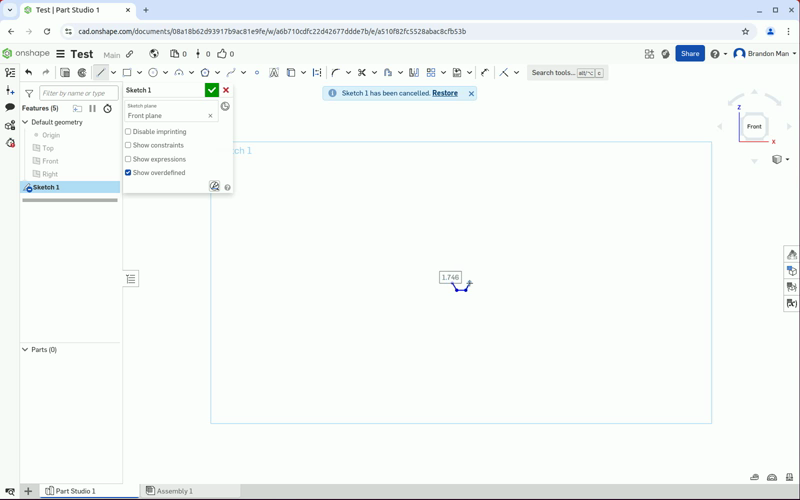
key_down(shift)
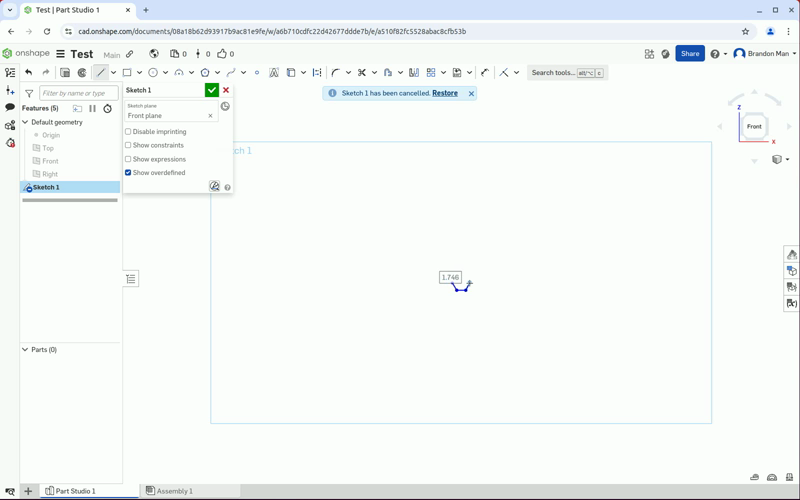
mouse_move(499, 282)
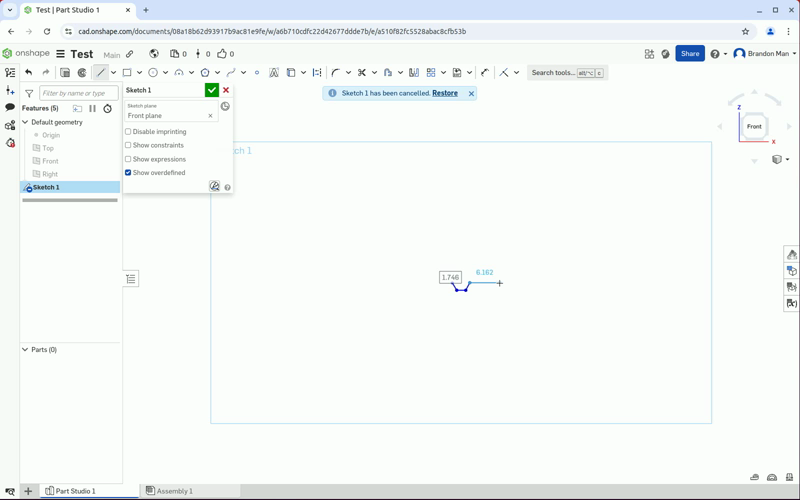
mouse_move(465, 275)
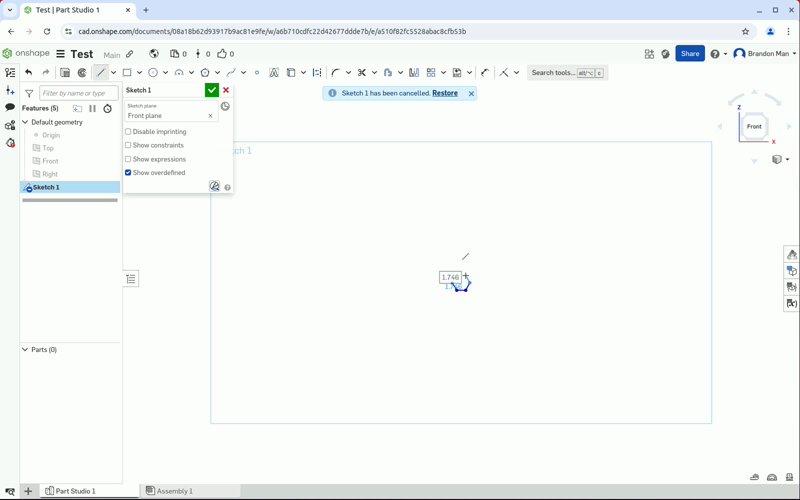
click(465, 275)
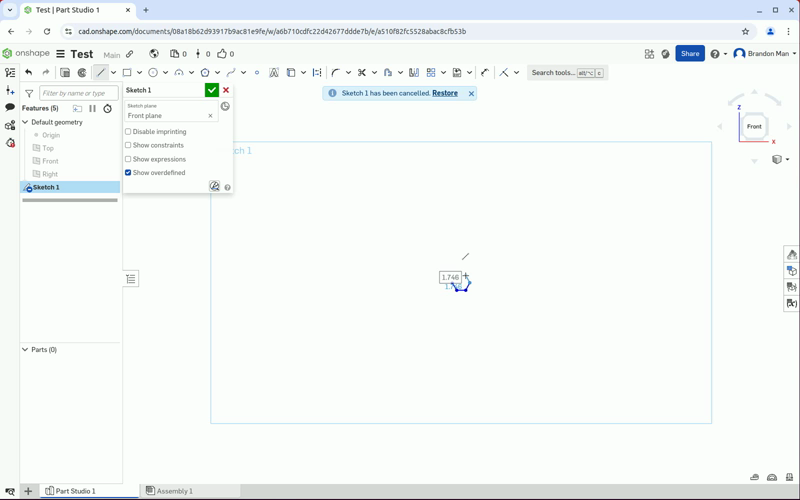
key_up(shift)
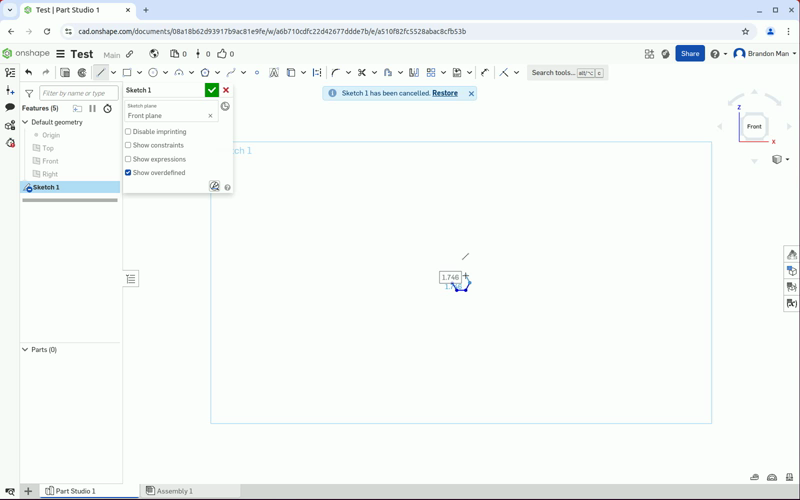
key_down(shift)
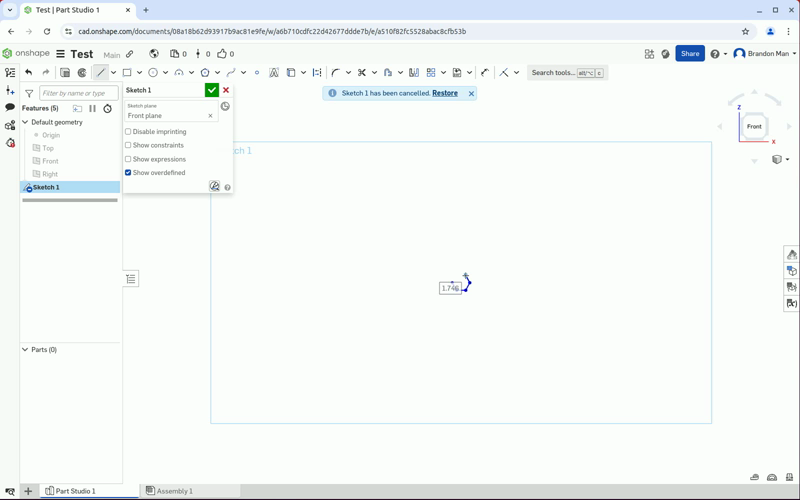
mouse_move(495, 275)
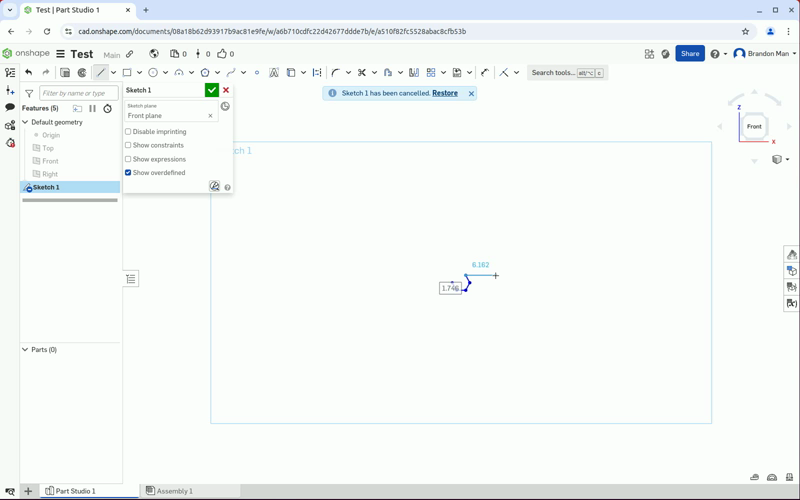
mouse_move(456, 275)
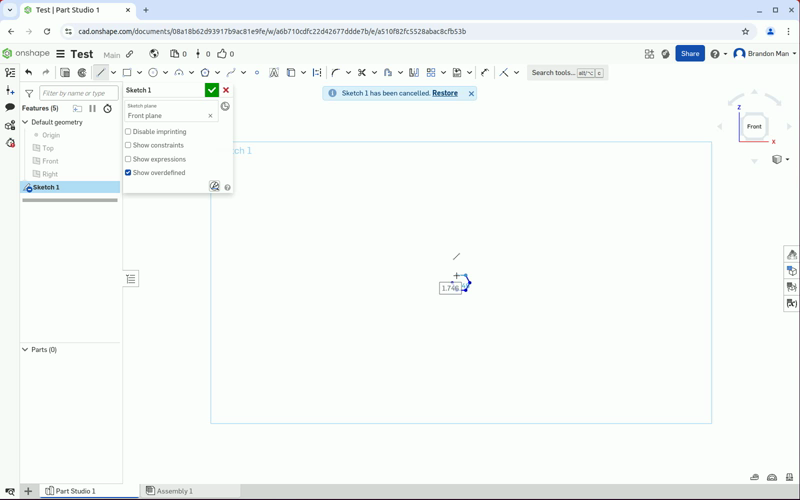
click(456, 275)
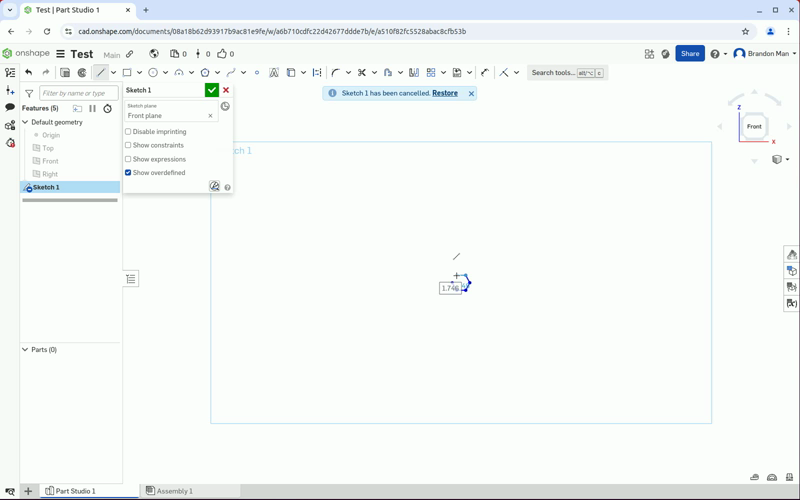
key_up(shift)
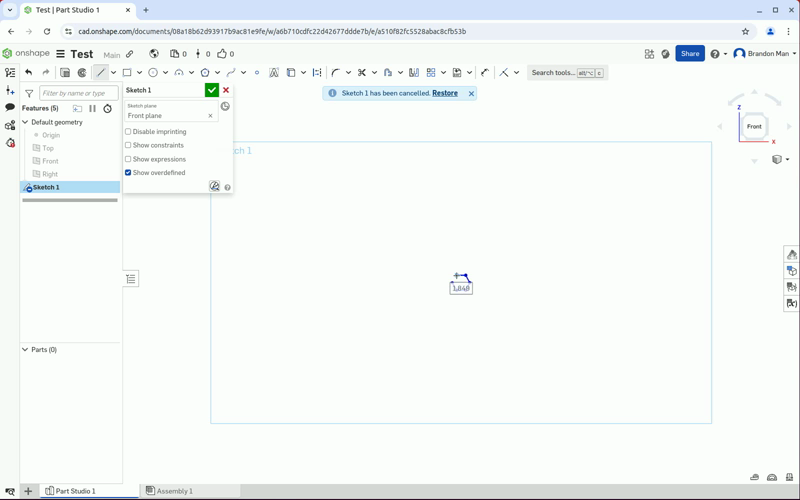
mouse_move(486, 275)
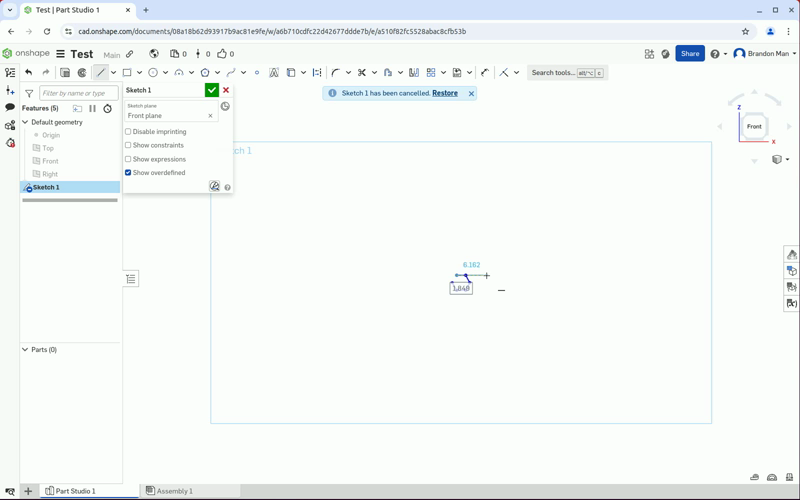
key_down(shift)
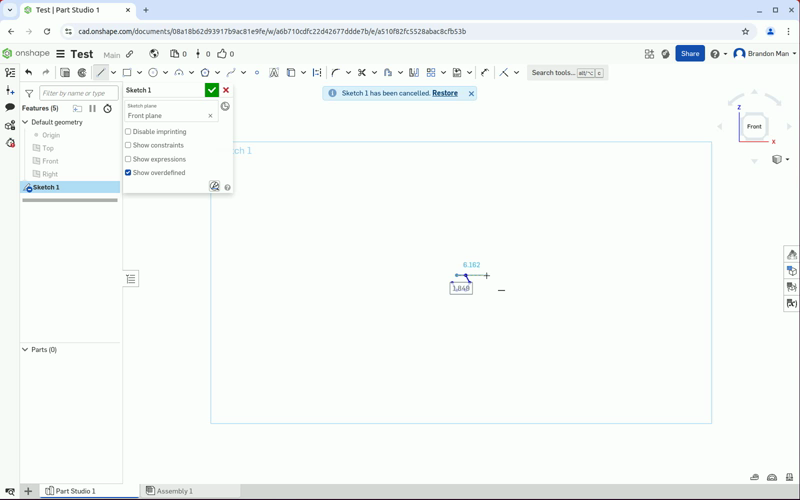
mouse_move(452, 282)
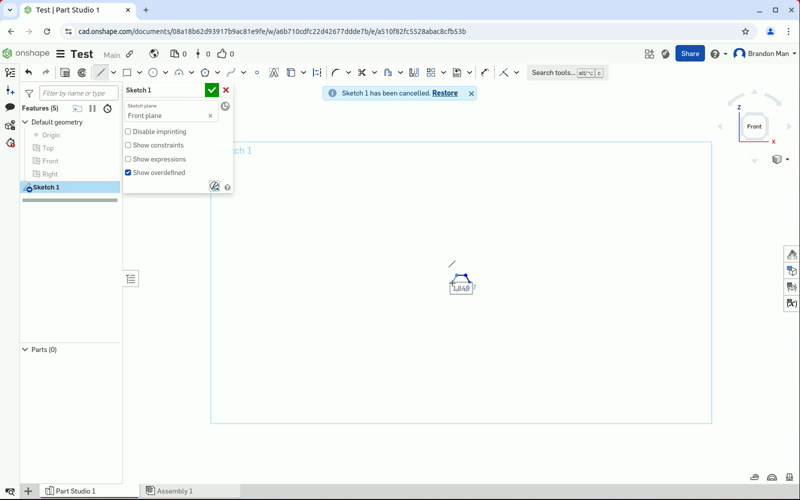
key_up(shift)
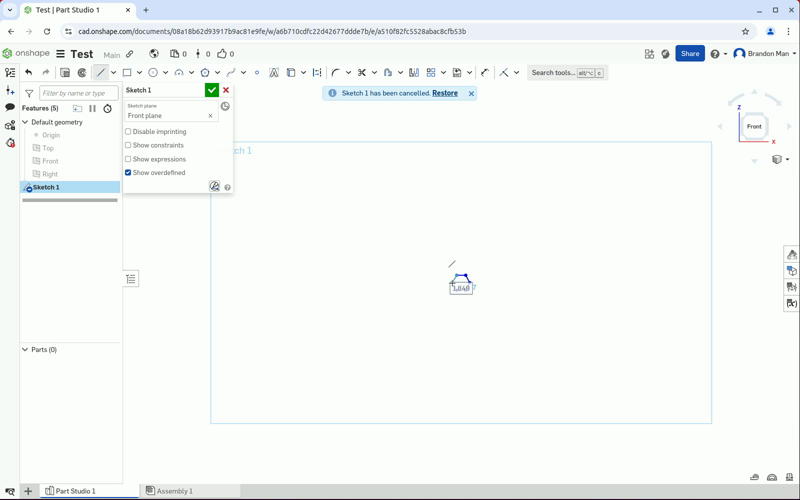
click(452, 282)
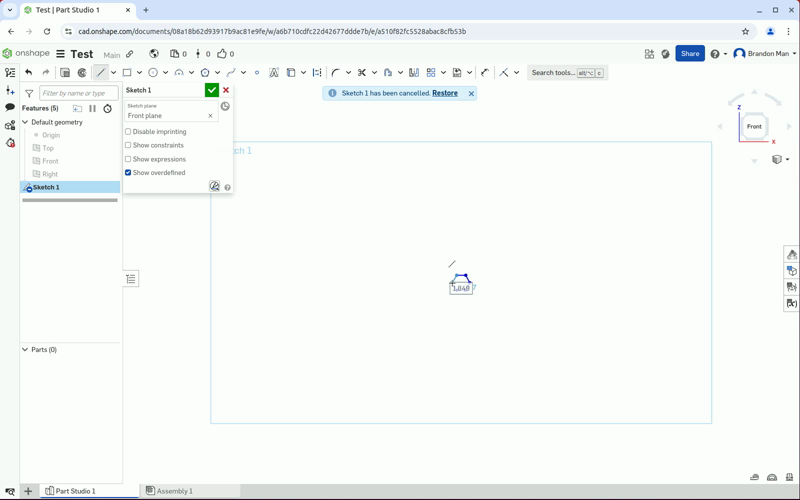
key(esc)
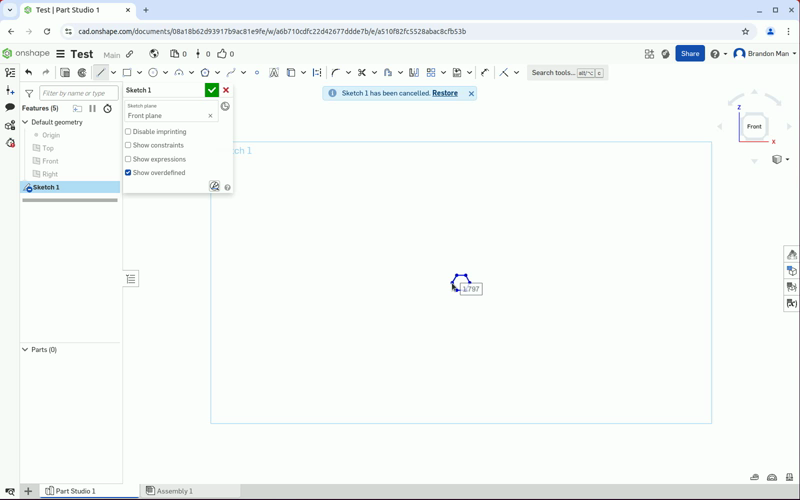
mouse_move(456, 283)
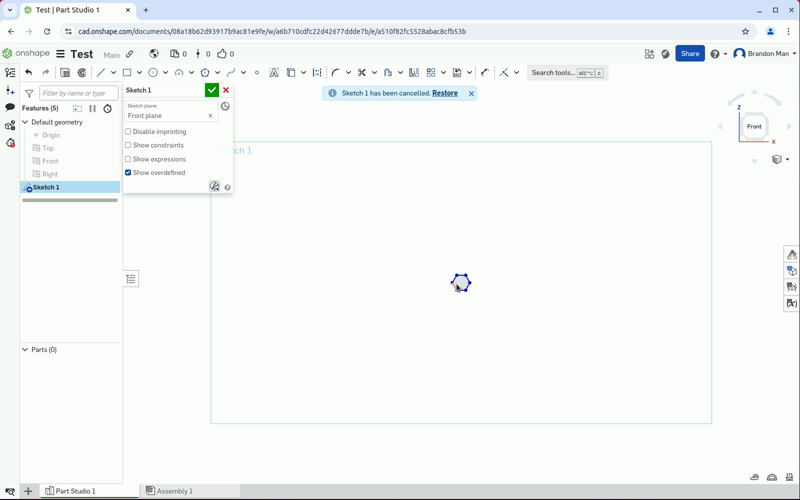
scroll(6)
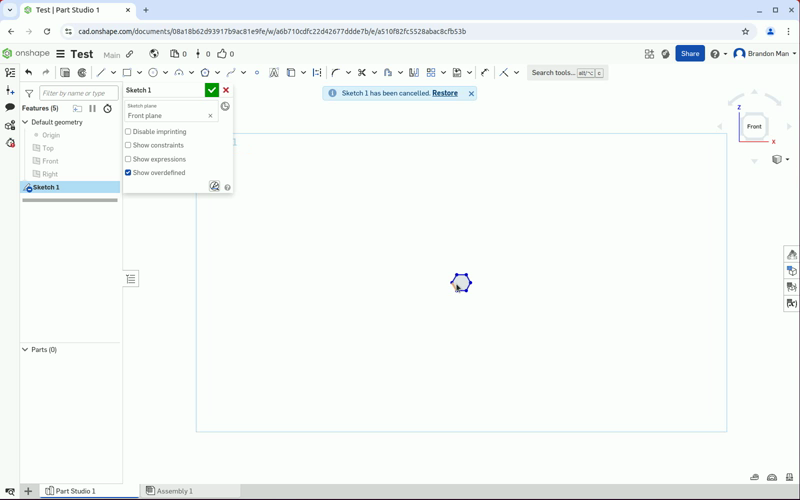
scroll(6)
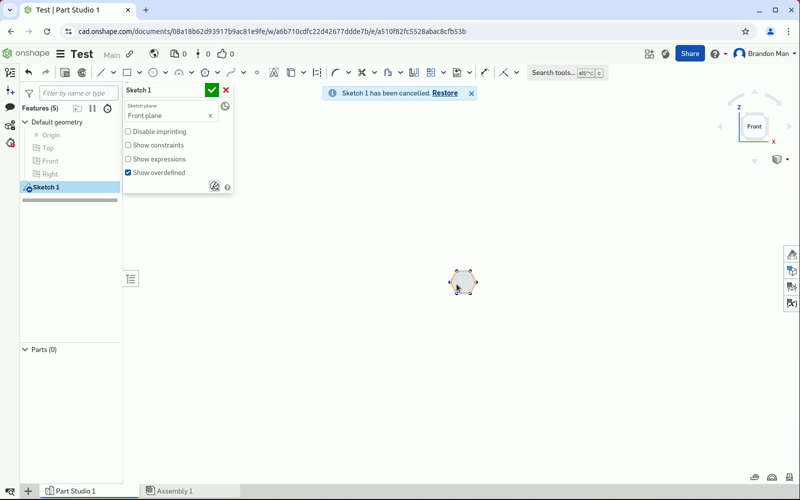
scroll(6)
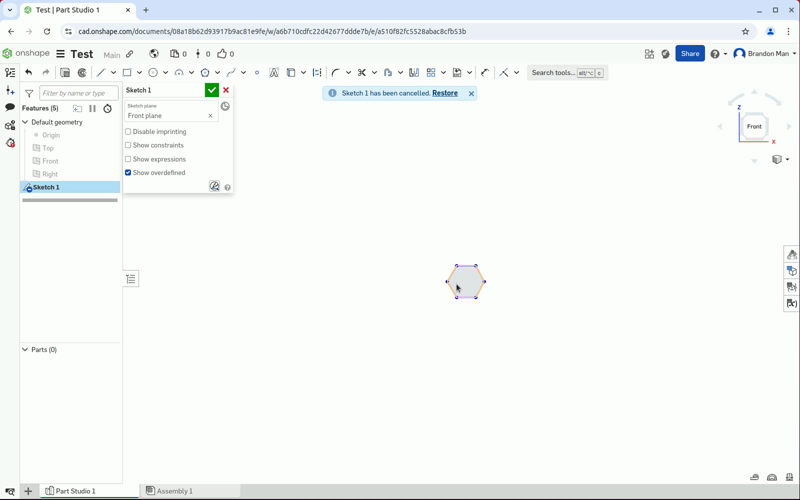
scroll(6)
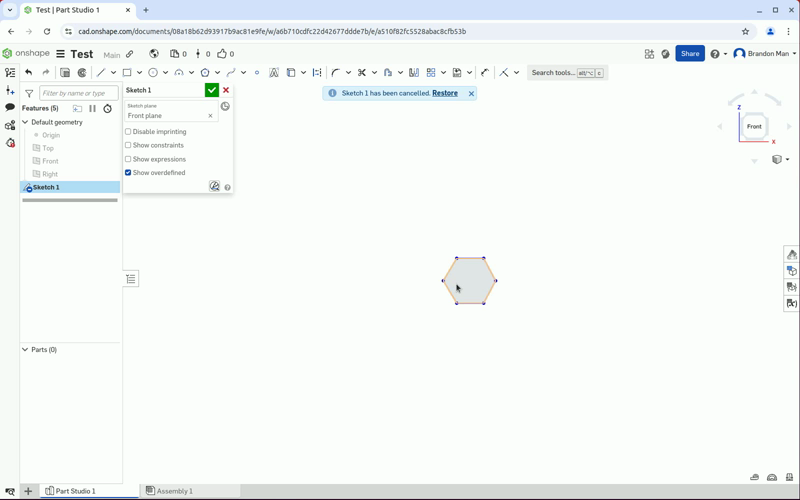
scroll(6)
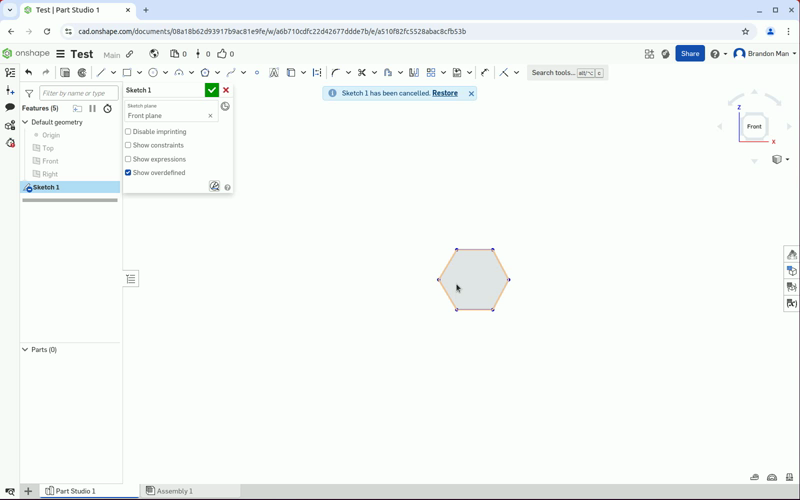
scroll(6)
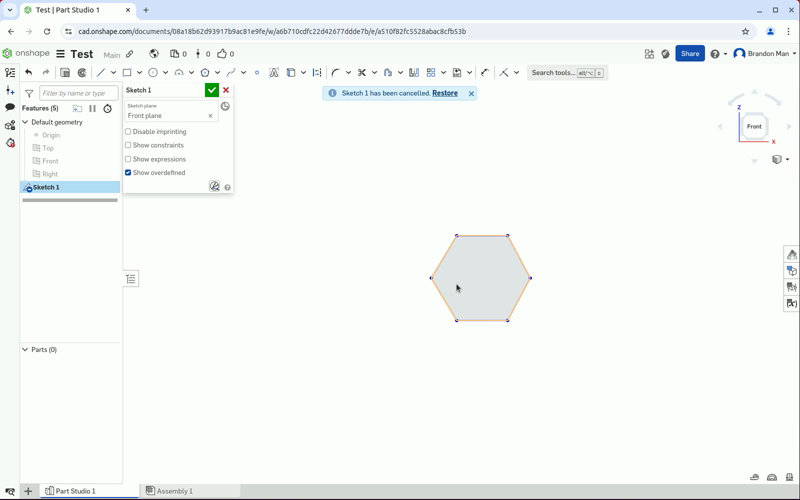
scroll(6)
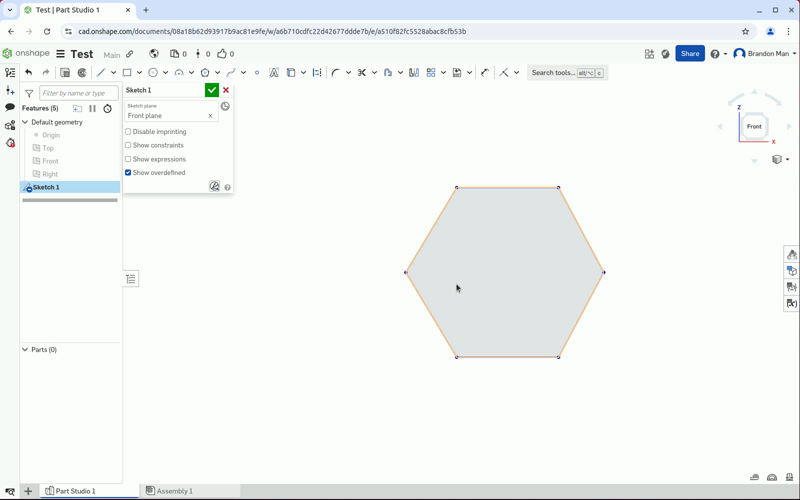
click(456, 283)
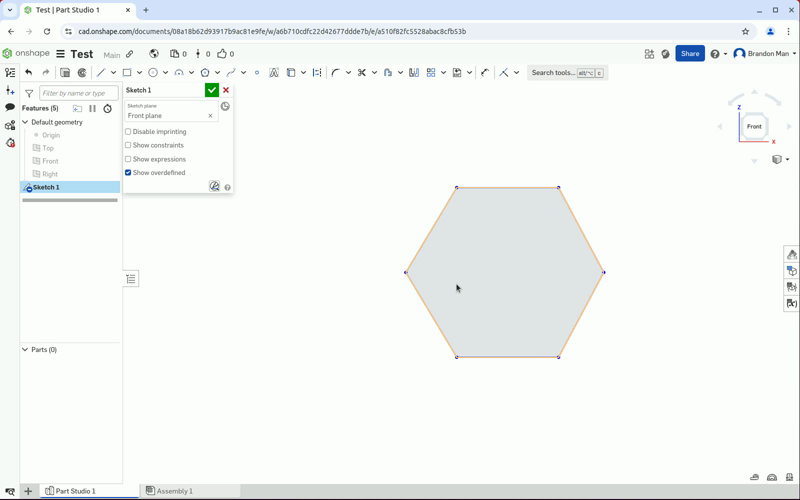
scroll(-6)
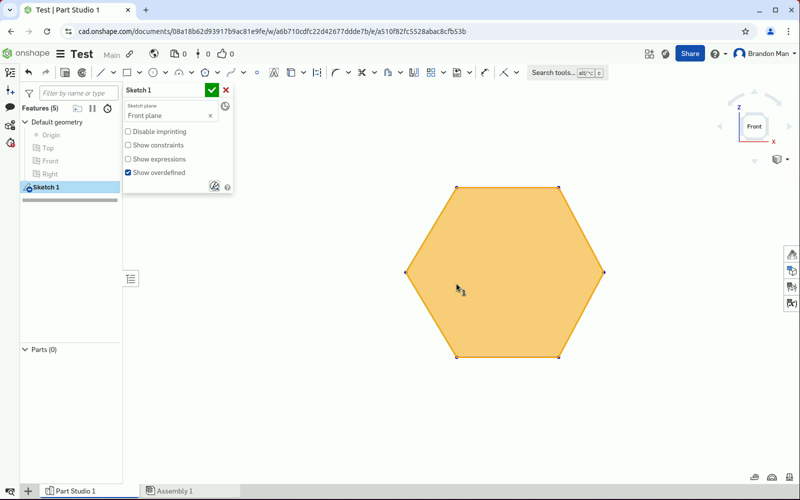
scroll(-6)
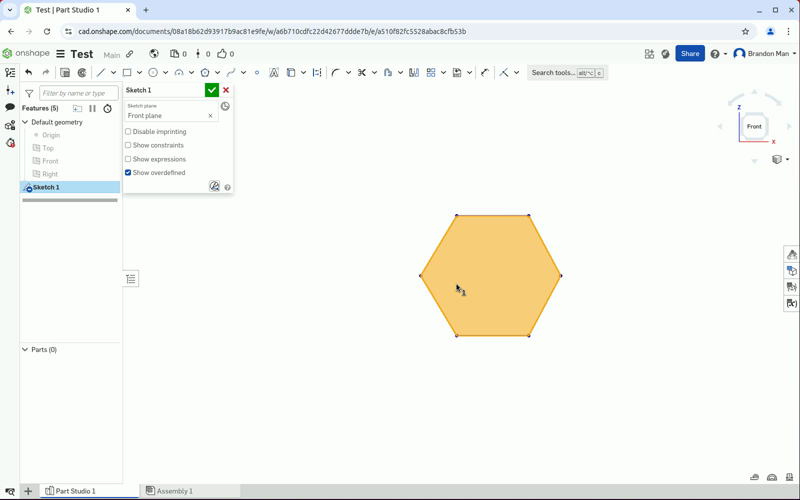
scroll(-6)
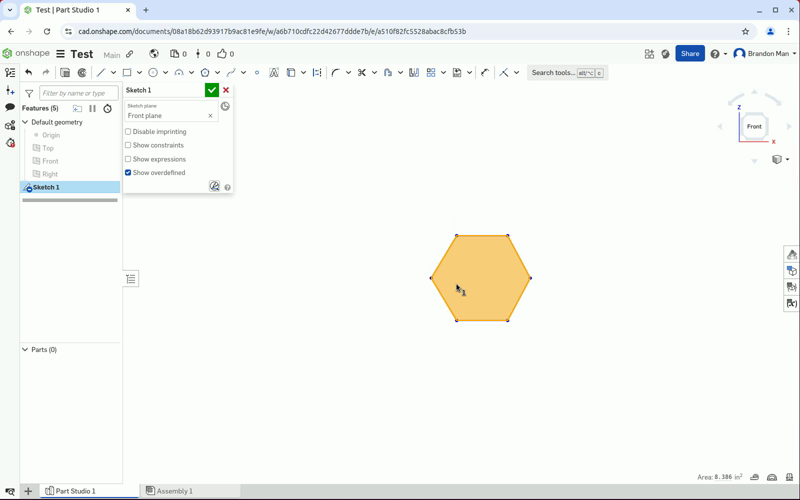
scroll(-6)
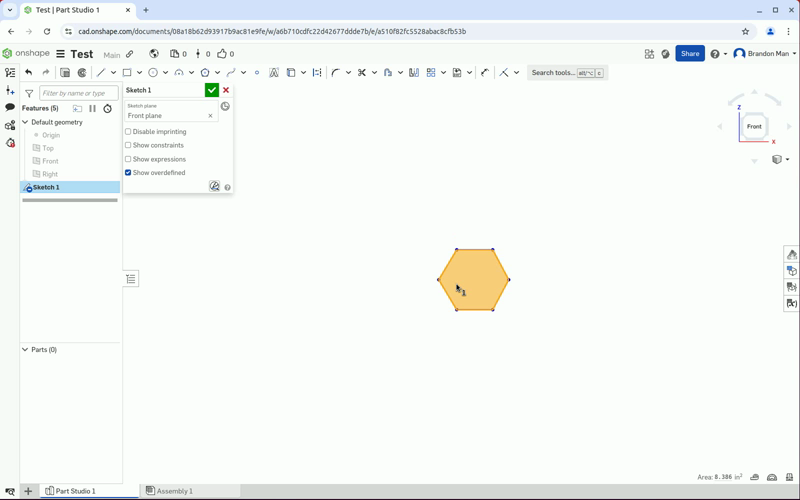
scroll(-6)
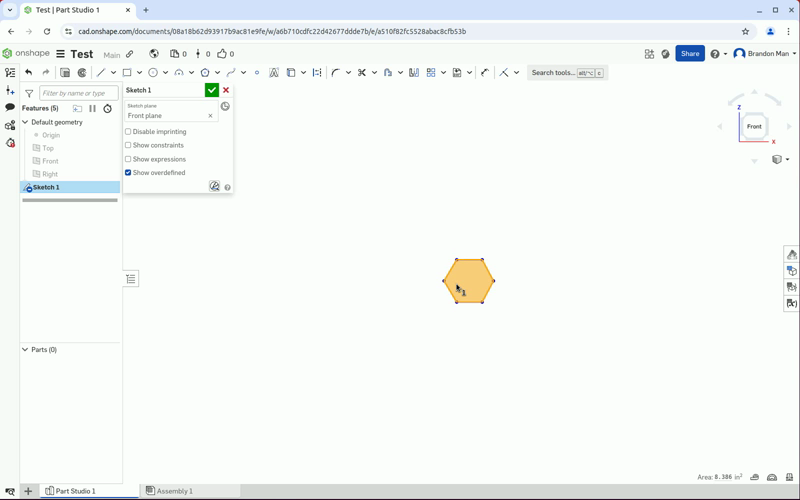
scroll(-6)
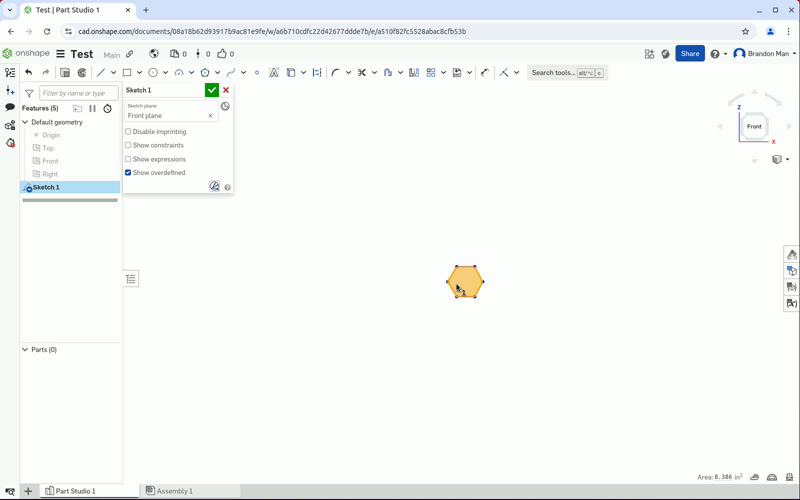
scroll(-6)
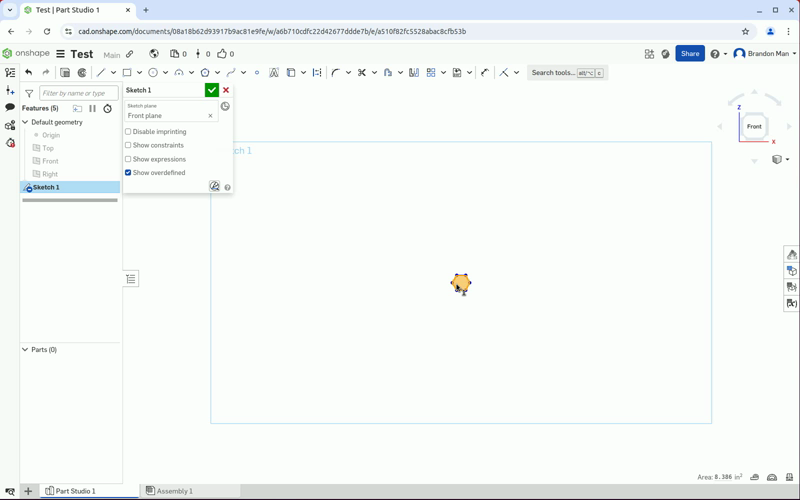
mouse_move(73, 352)
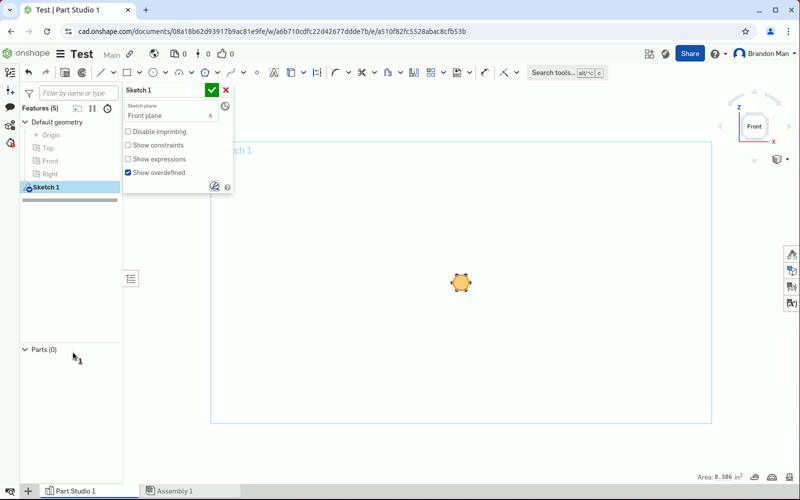
key(shift+y)
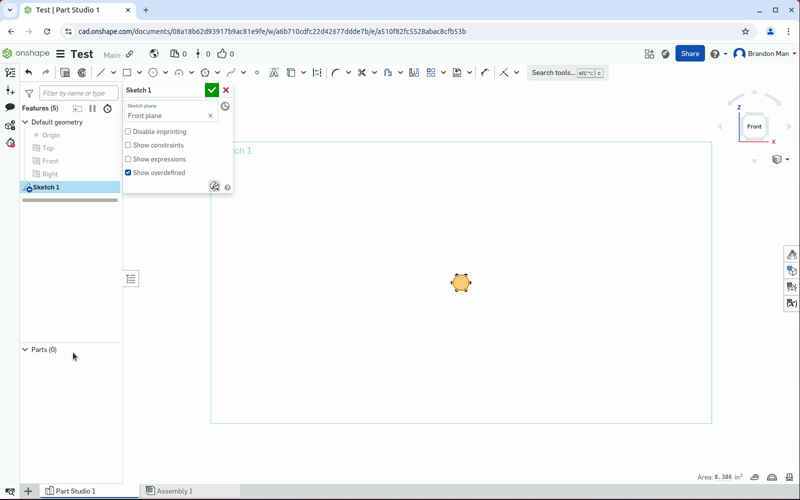
key(shift+e)
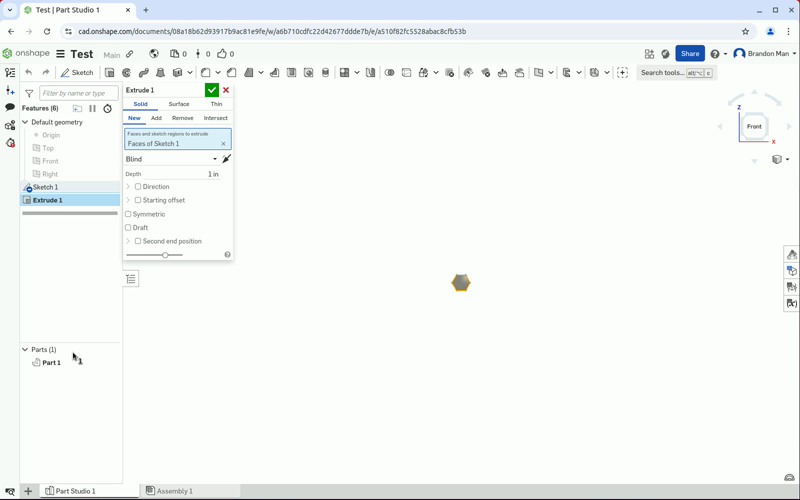
mouse_move(143, 106)
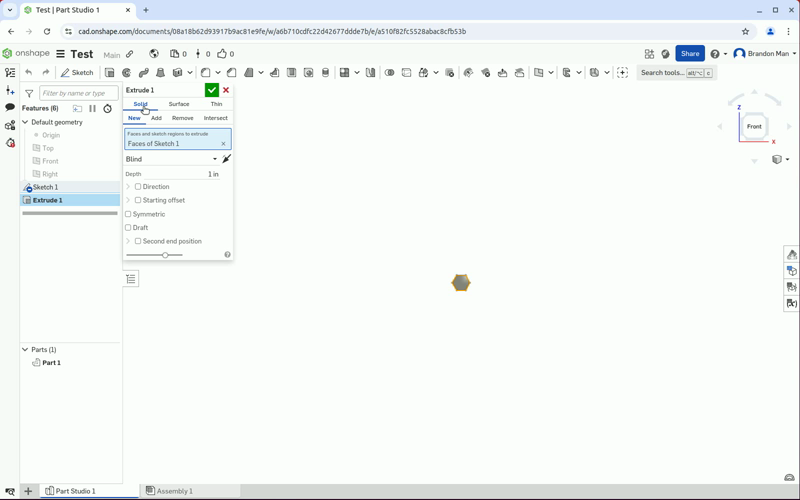
click(143, 106)
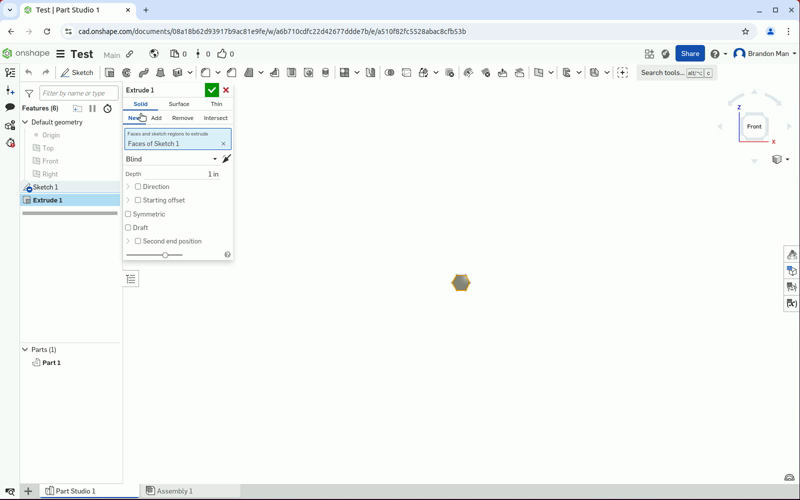
mouse_move(137, 120)
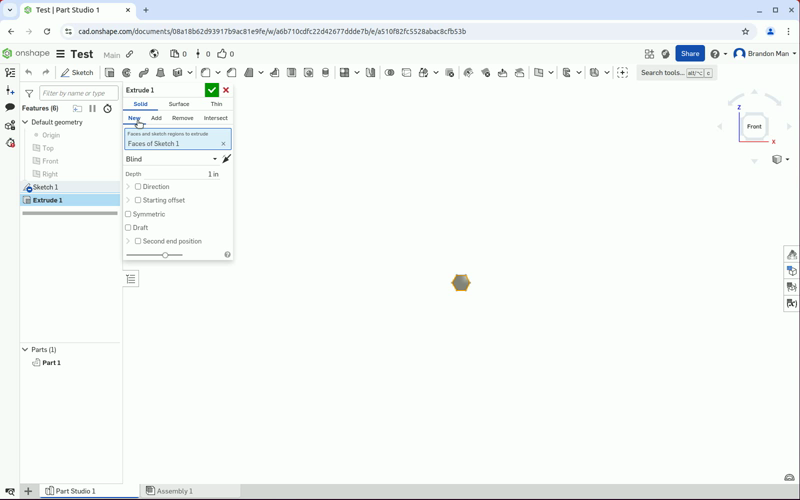
click(137, 120)
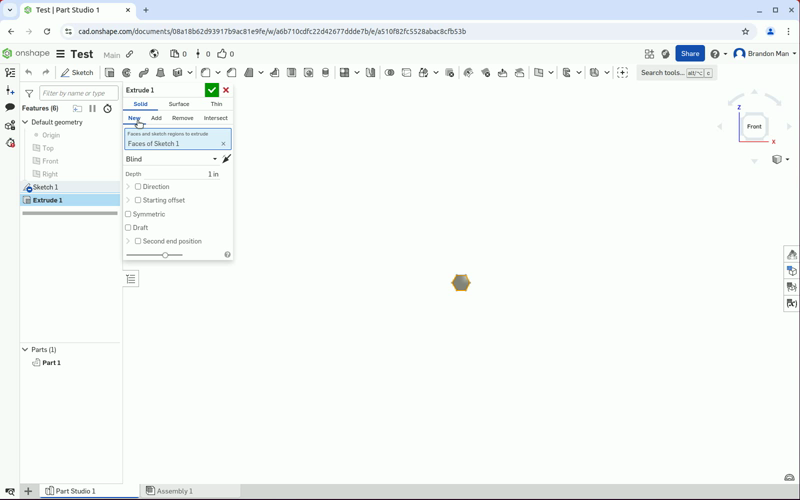
key(tab, 4)
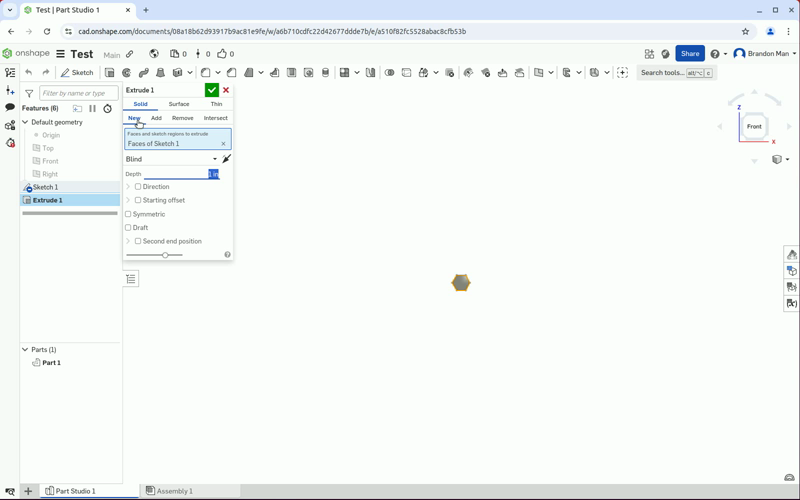
text(1.204)
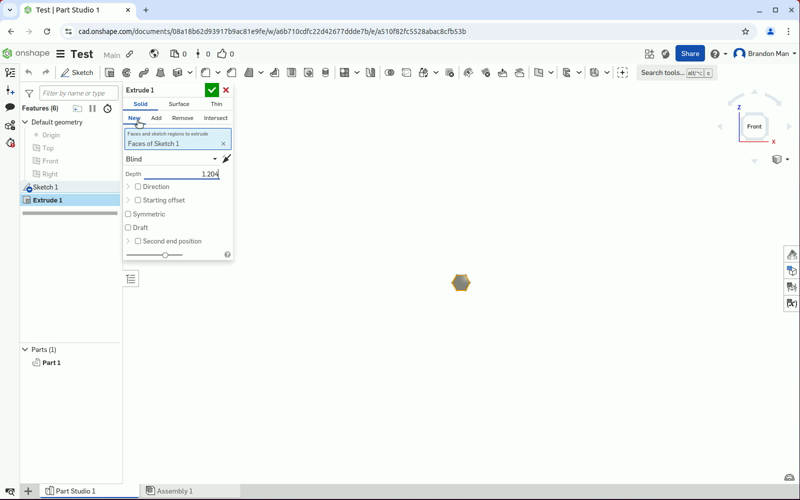
key(enter)
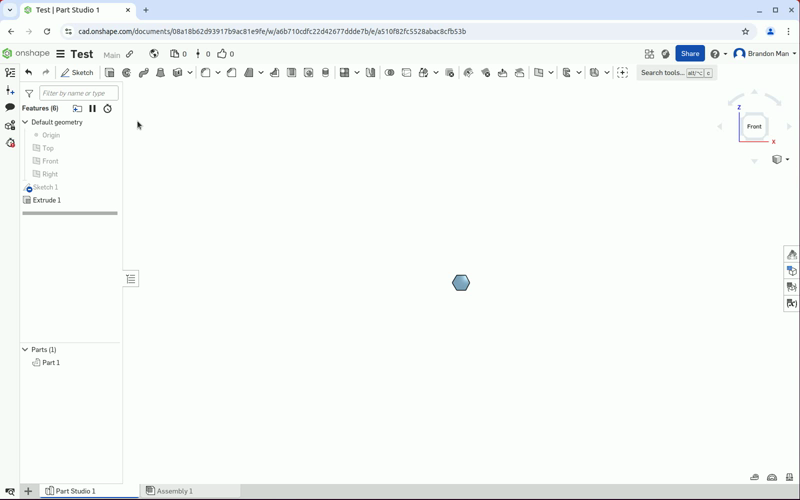
key(shift+h)
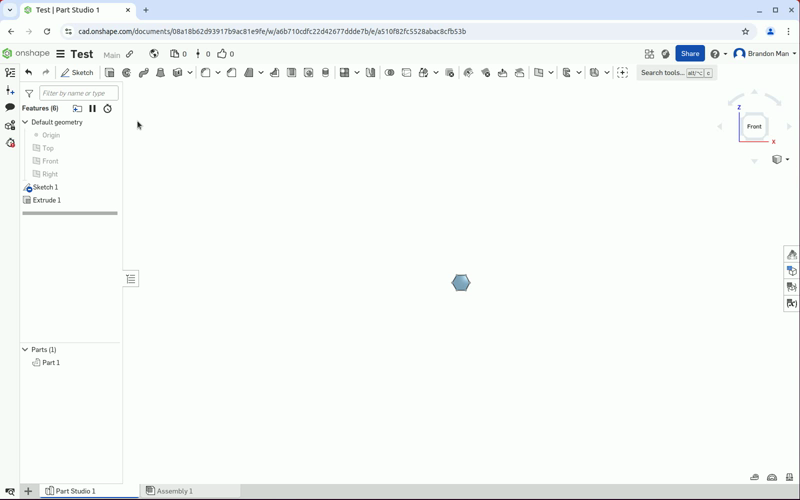
key(shift+h)
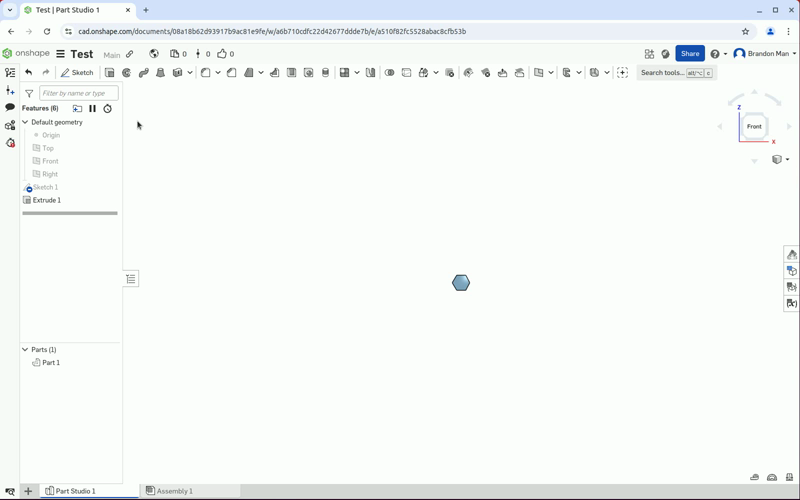
mouse_move(73, 189)
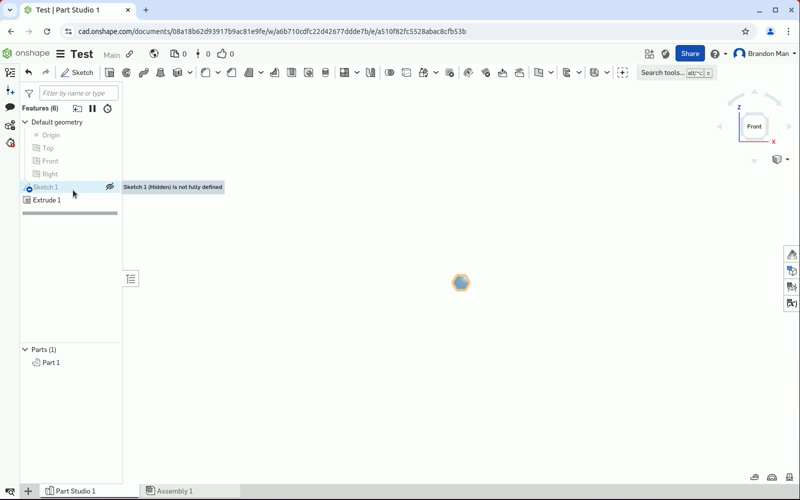
click(73, 189)
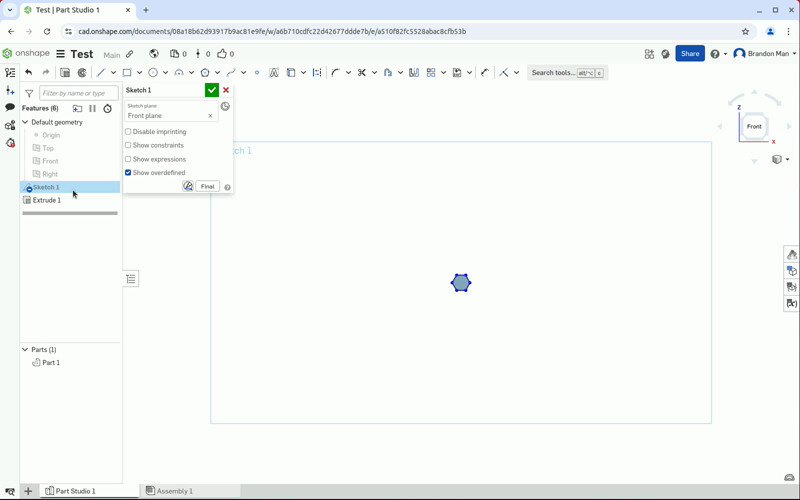
mouse_move(229, 92)
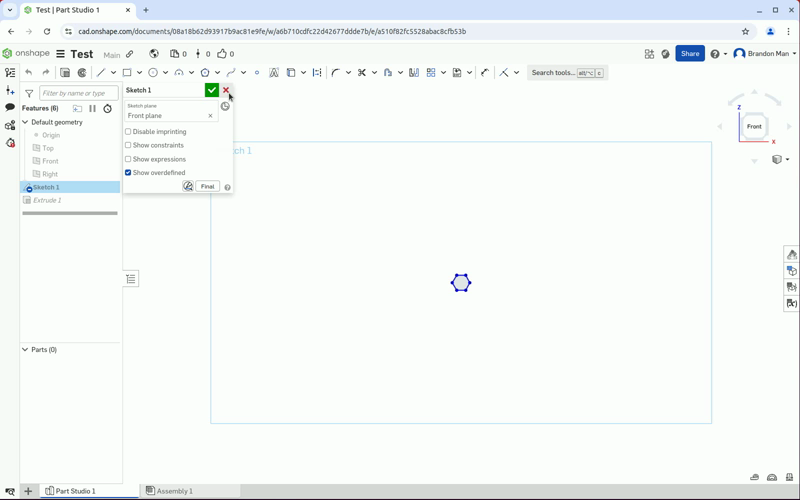
click(229, 92)
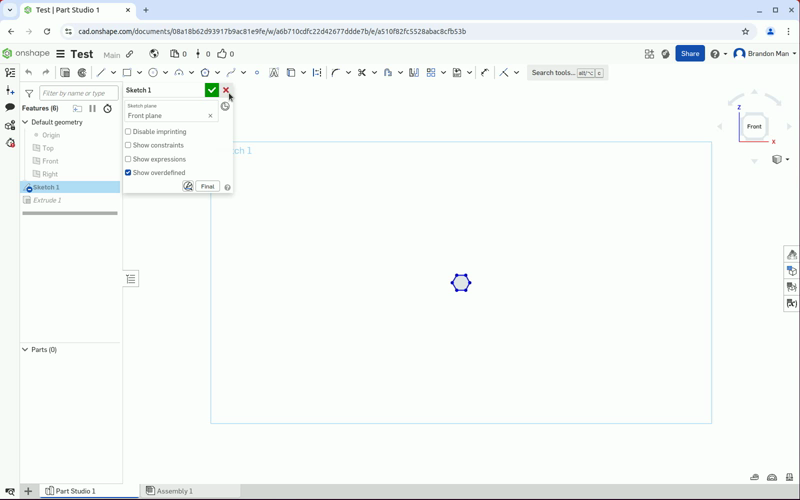
key(shift+s)
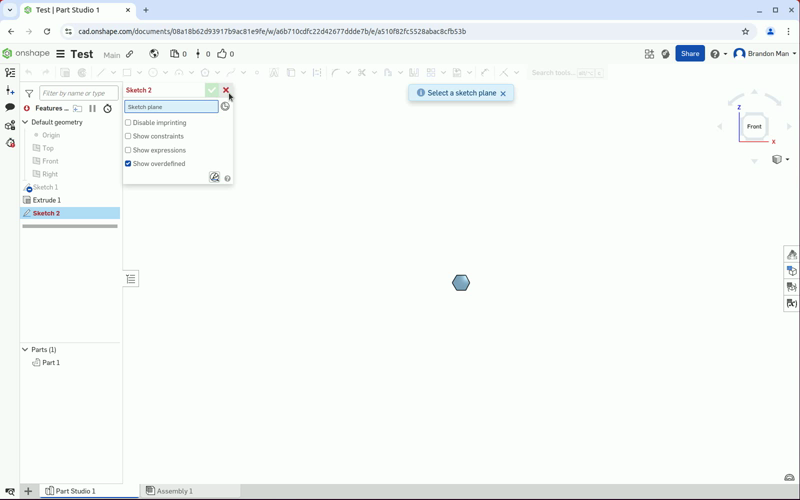
mouse_move(73, 163)
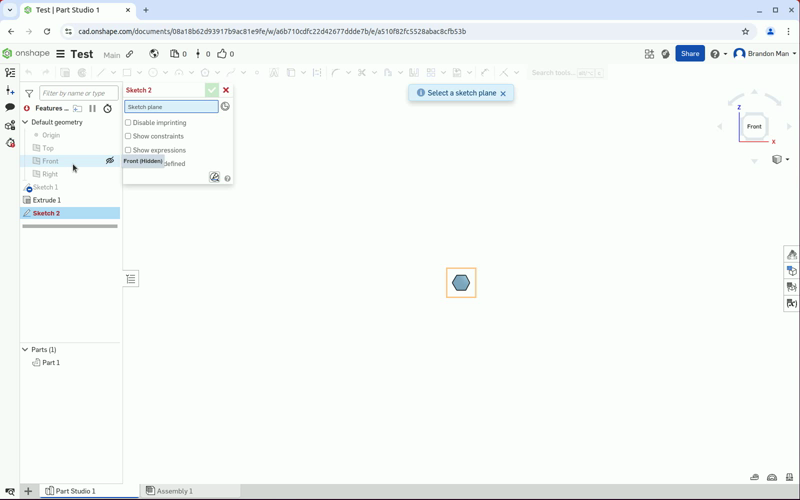
click(73, 163)
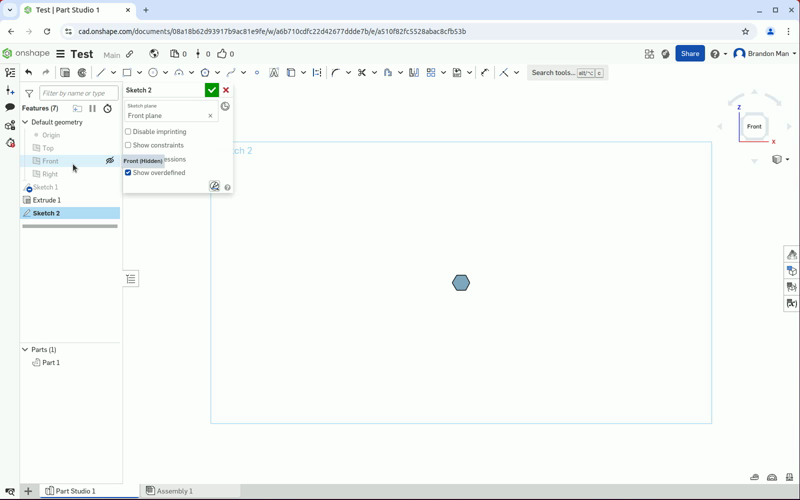
mouse_move(73, 352)
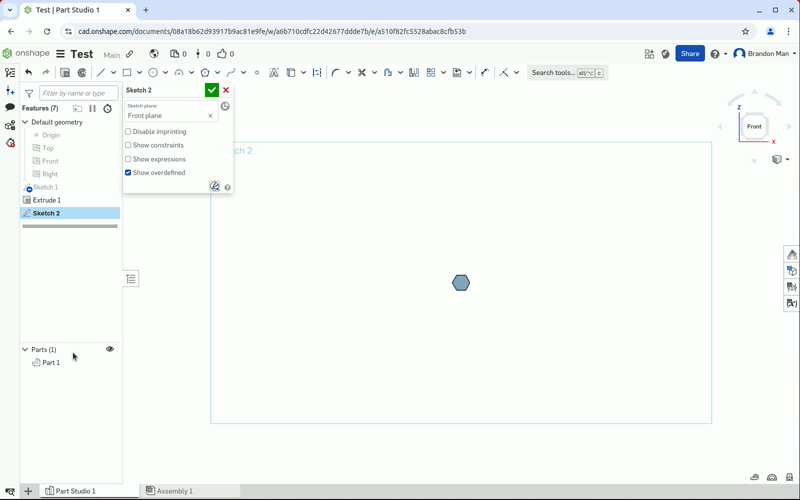
key(y)
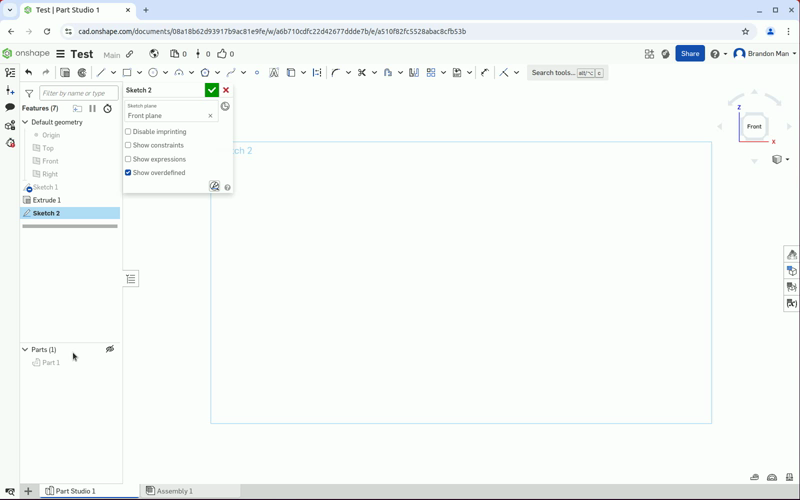
key(l)
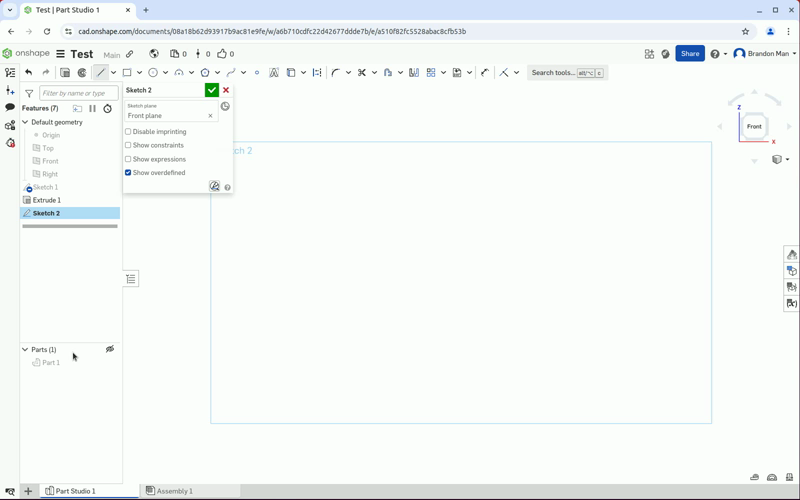
key_down(shift)
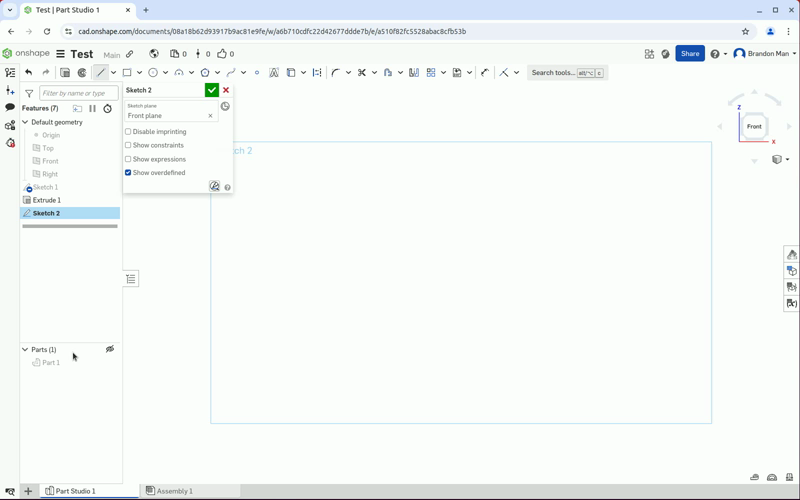
mouse_move(504, 282)
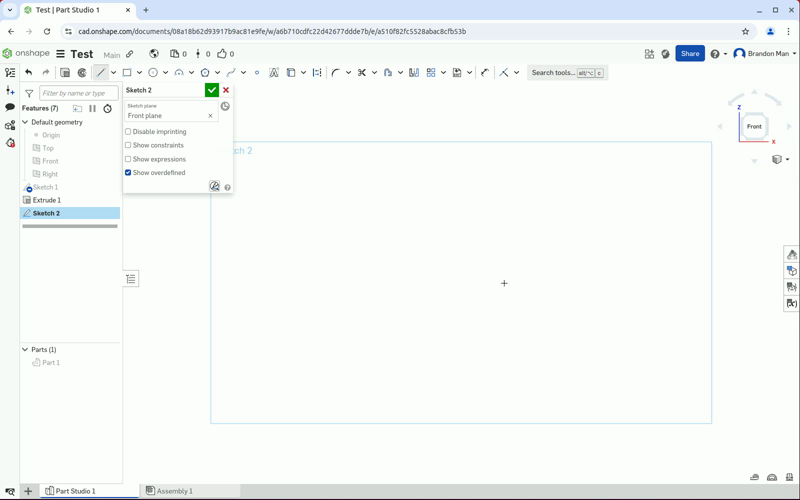
click(504, 282)
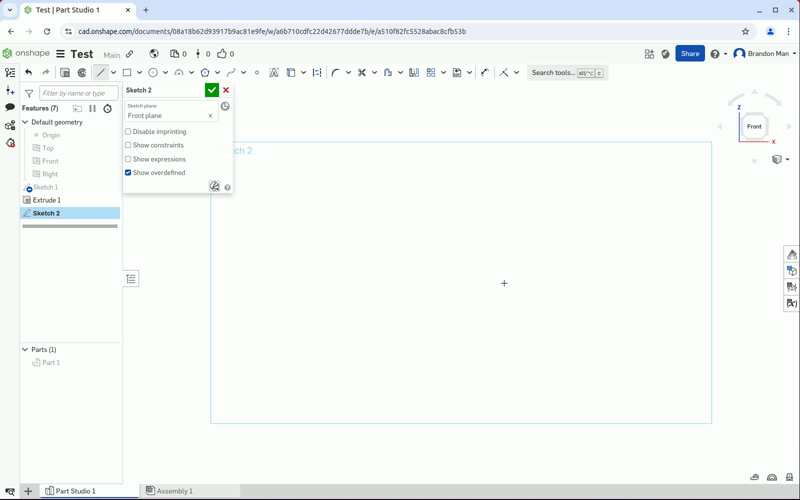
key_up(shift)
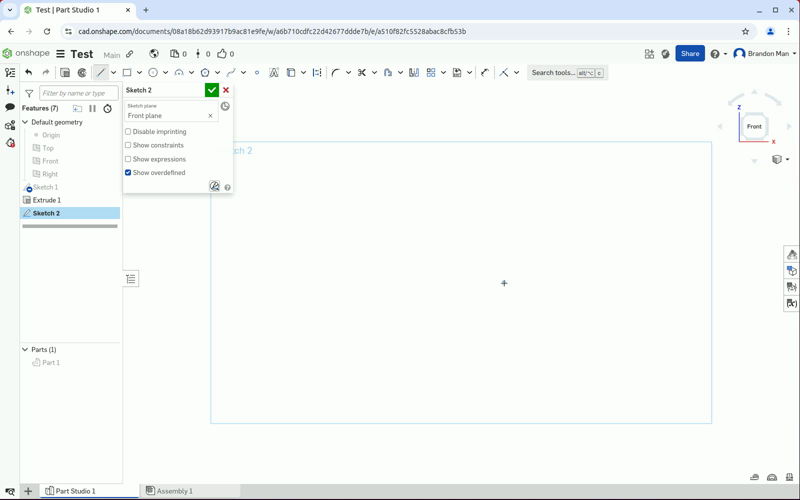
key_down(shift)
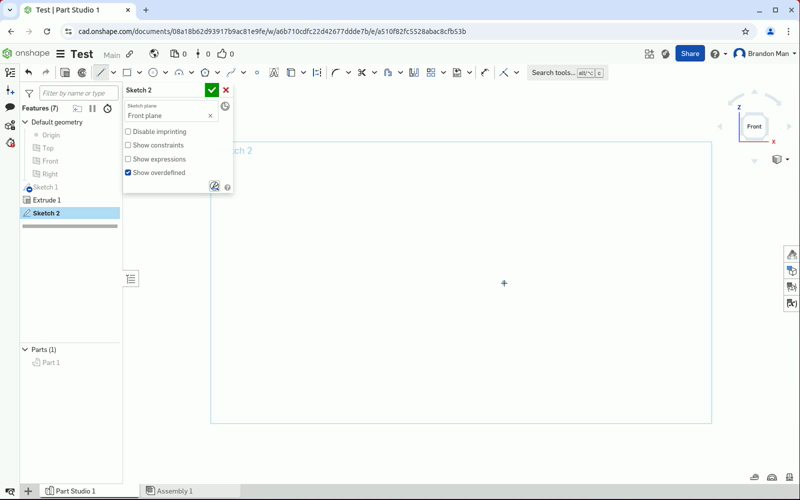
mouse_move(534, 282)
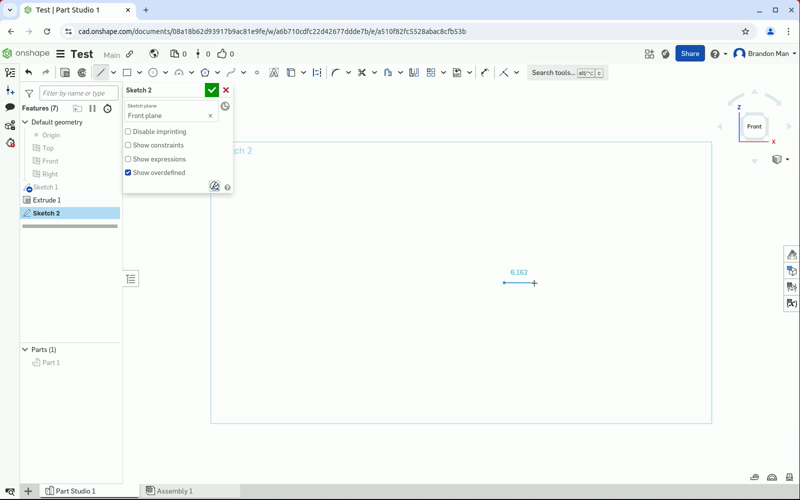
mouse_move(508, 290)
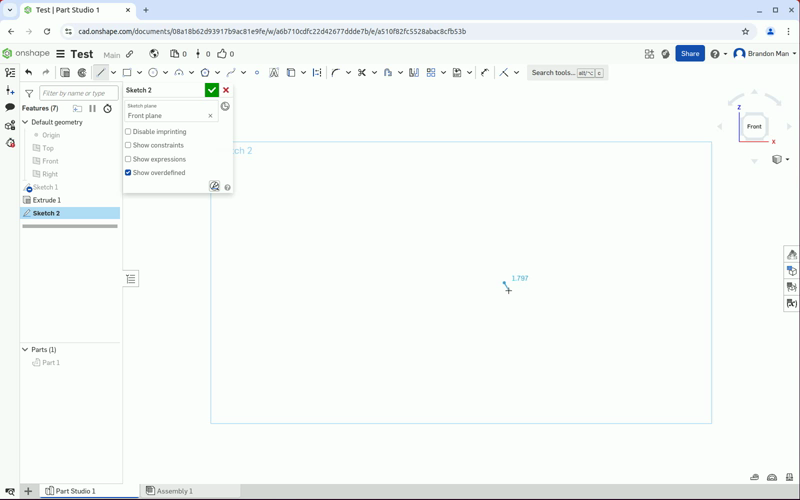
click(508, 290)
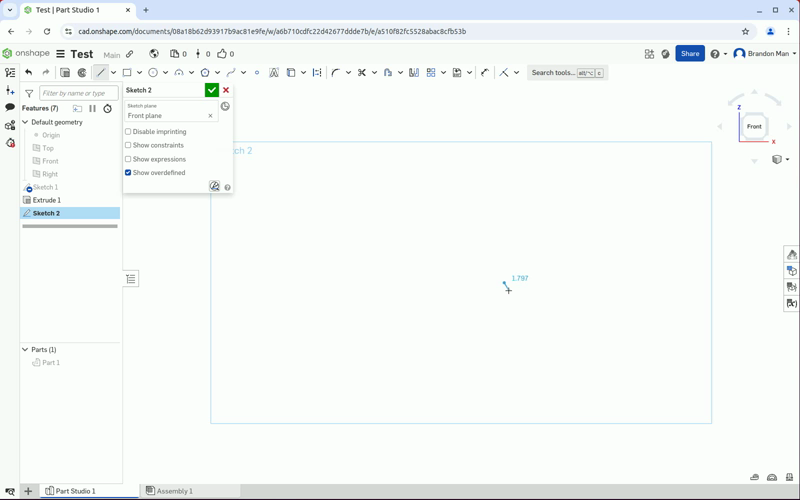
key_up(shift)
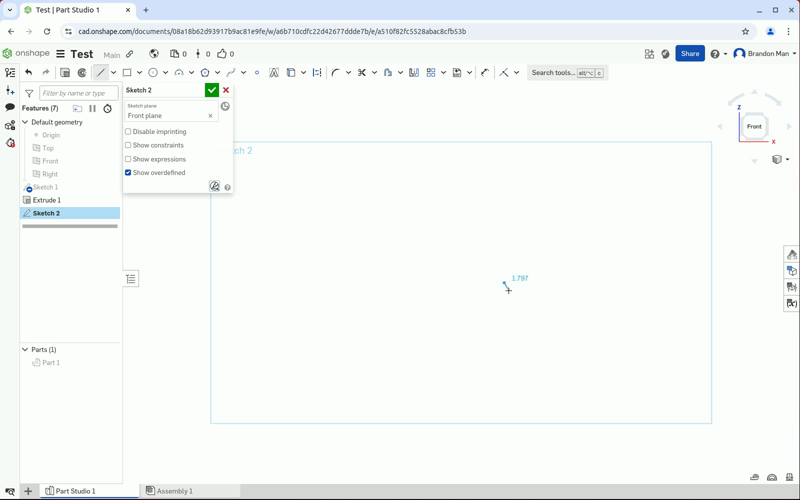
key_down(shift)
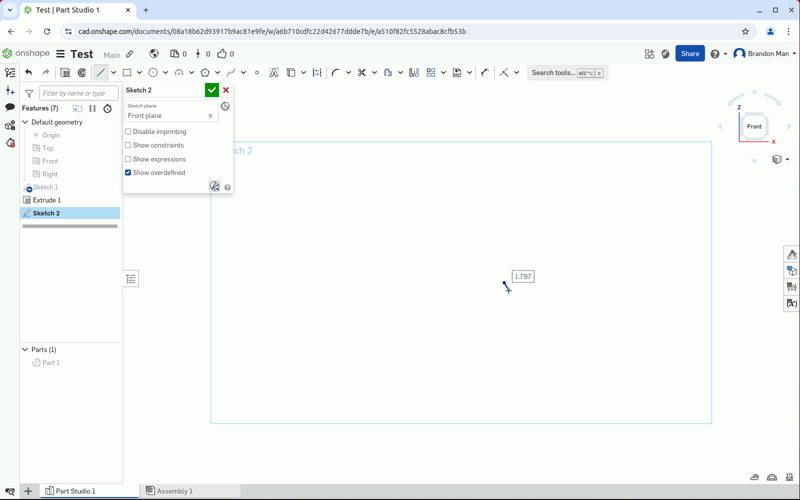
mouse_move(538, 290)
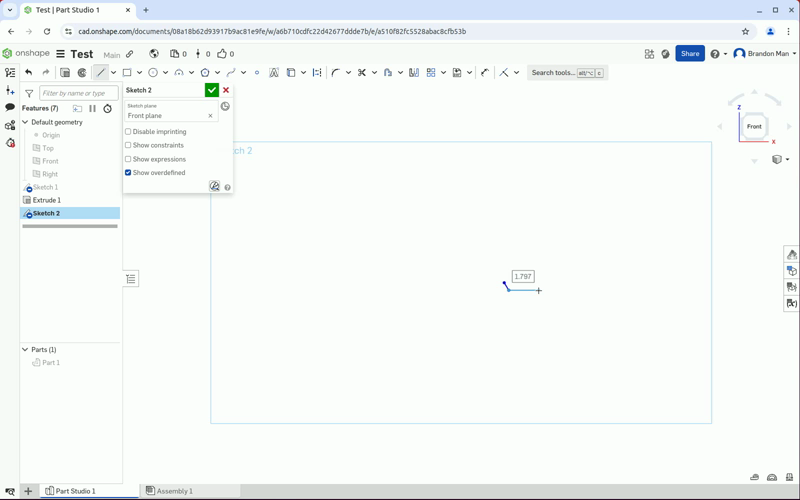
mouse_move(517, 290)
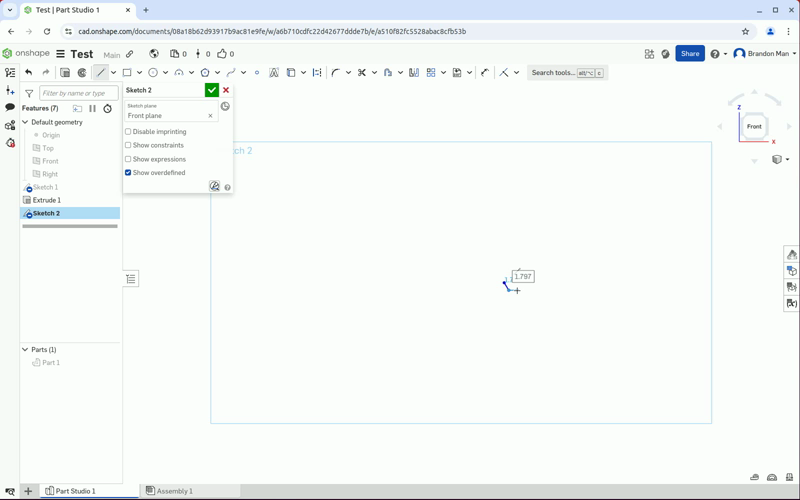
click(517, 290)
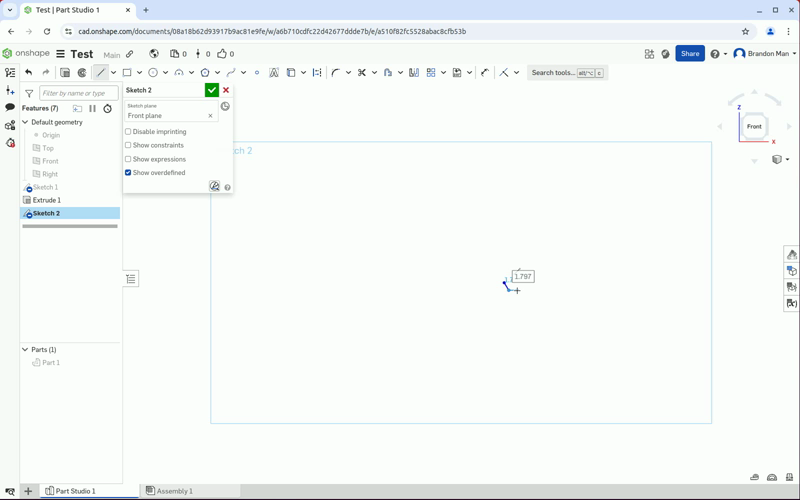
key_up(shift)
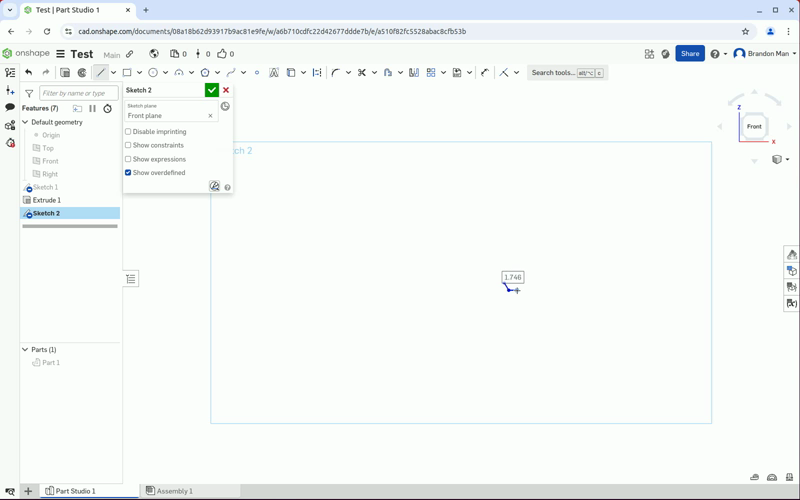
key_down(shift)
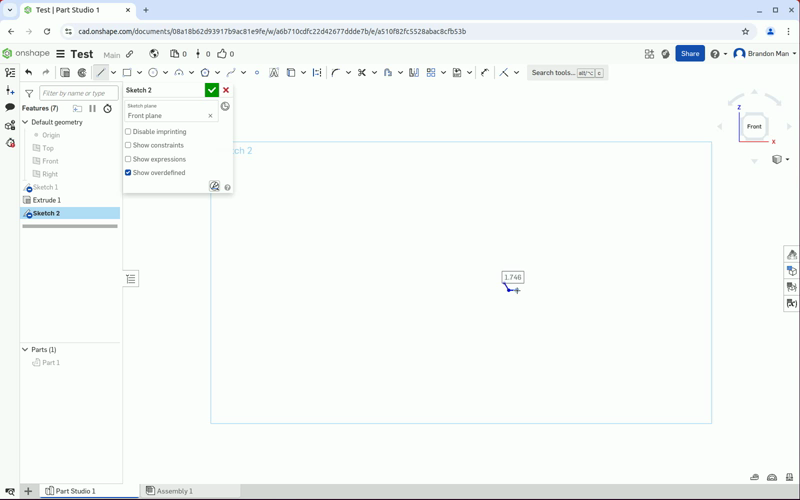
mouse_move(547, 290)
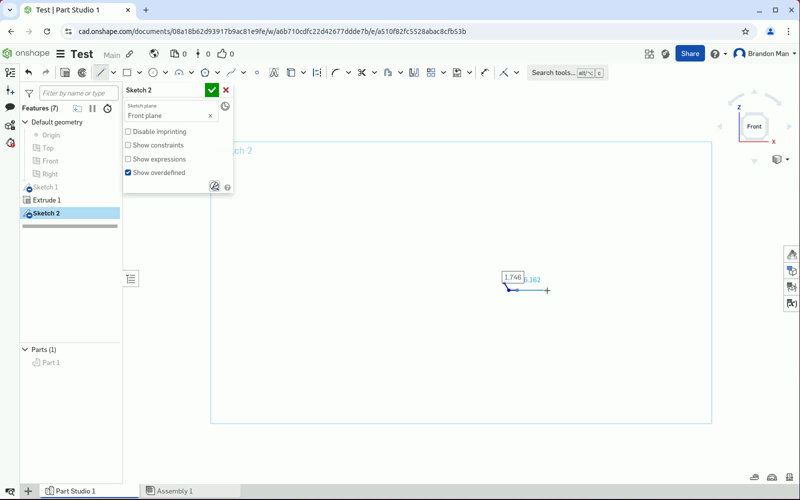
mouse_move(521, 282)
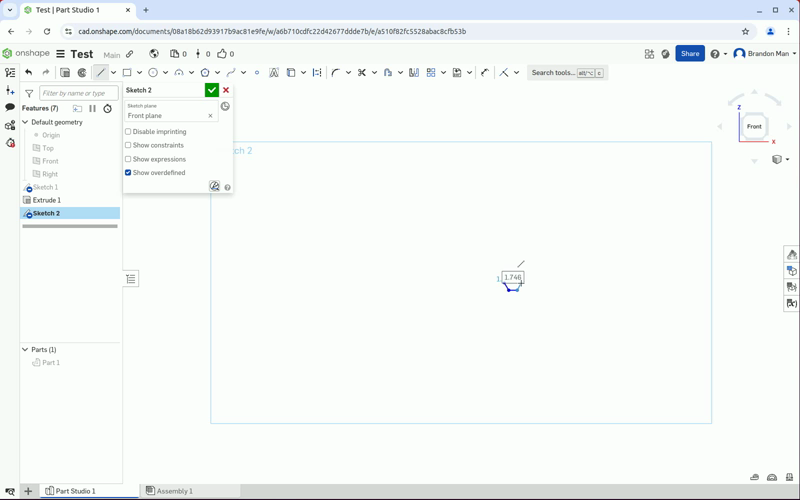
click(521, 282)
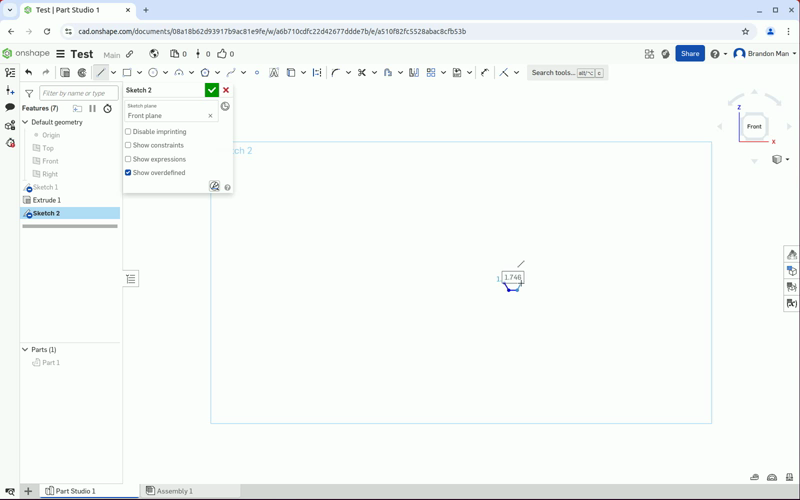
key_up(shift)
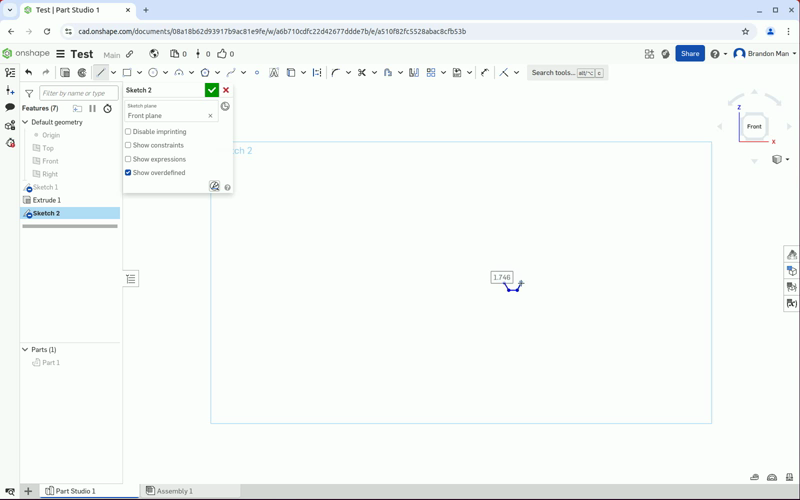
key_down(shift)
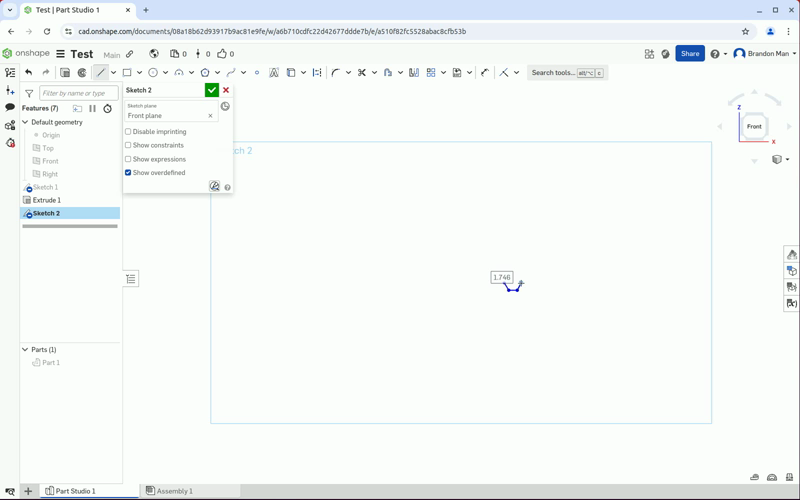
mouse_move(551, 282)
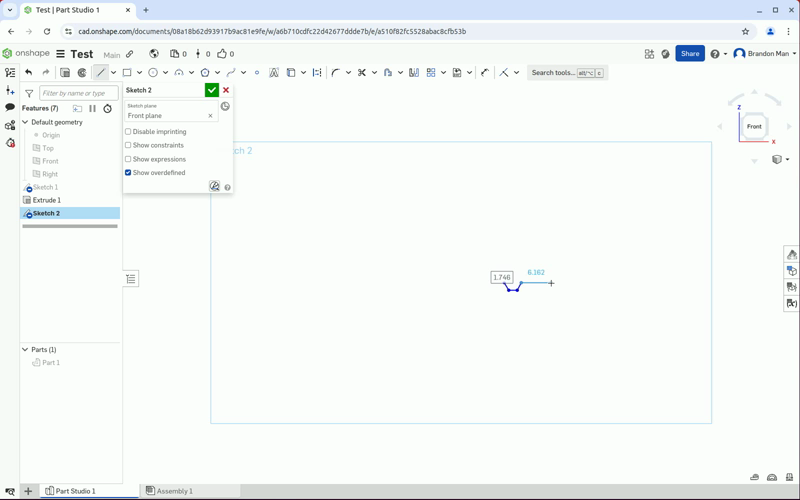
mouse_move(517, 275)
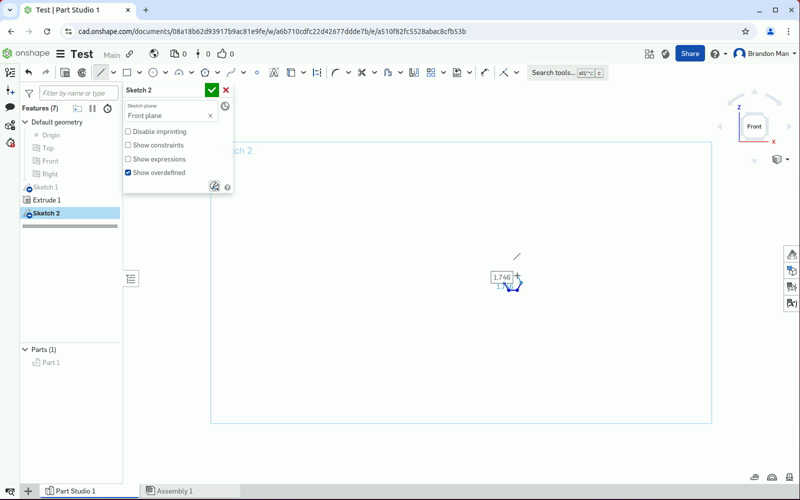
click(517, 275)
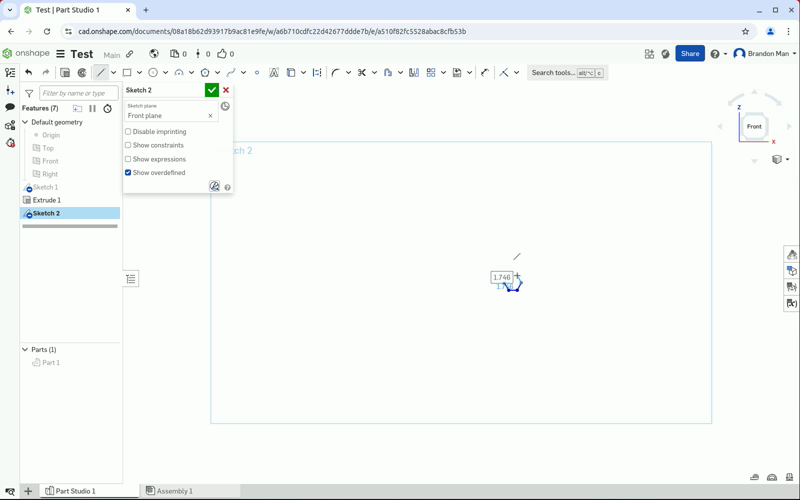
key_up(shift)
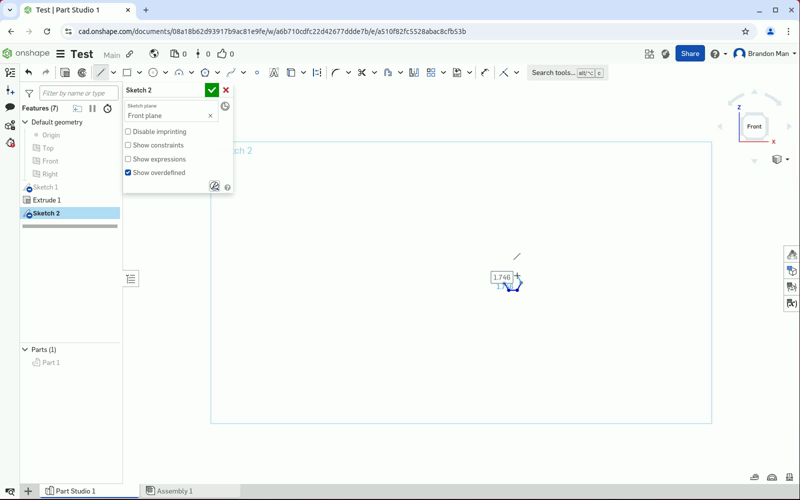
key_down(shift)
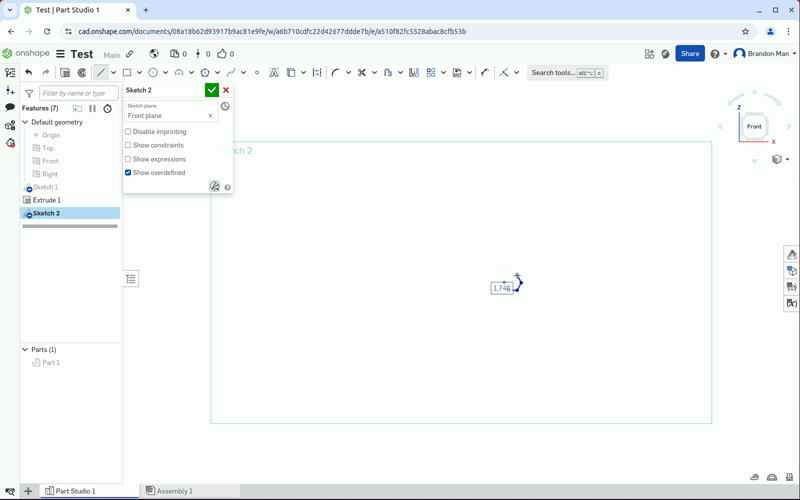
mouse_move(547, 275)
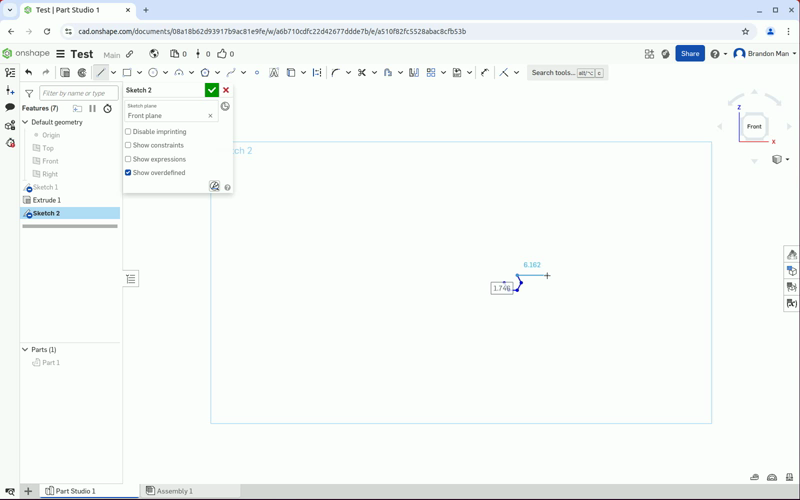
mouse_move(508, 275)
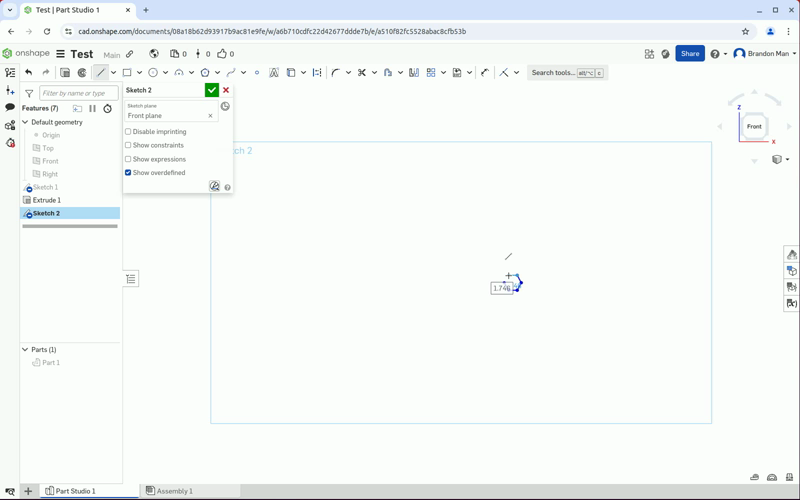
click(508, 275)
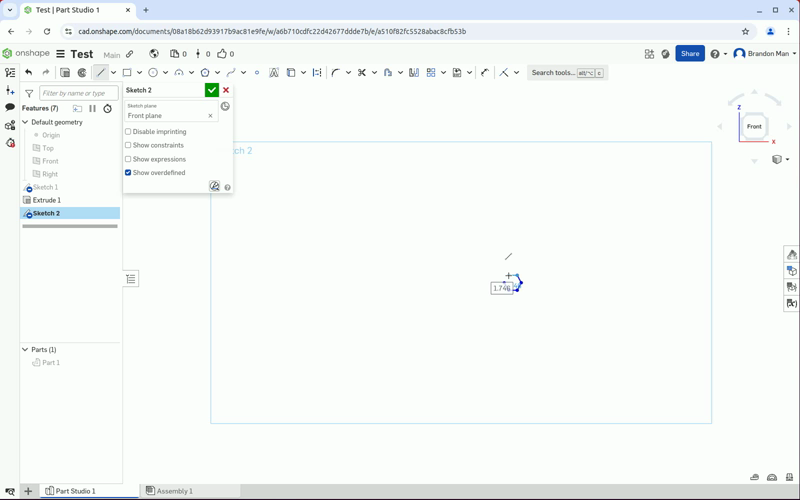
key_up(shift)
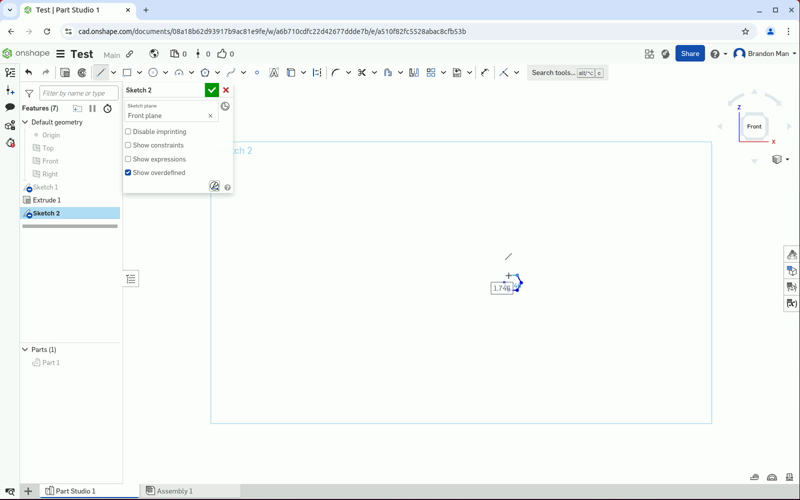
mouse_move(538, 275)
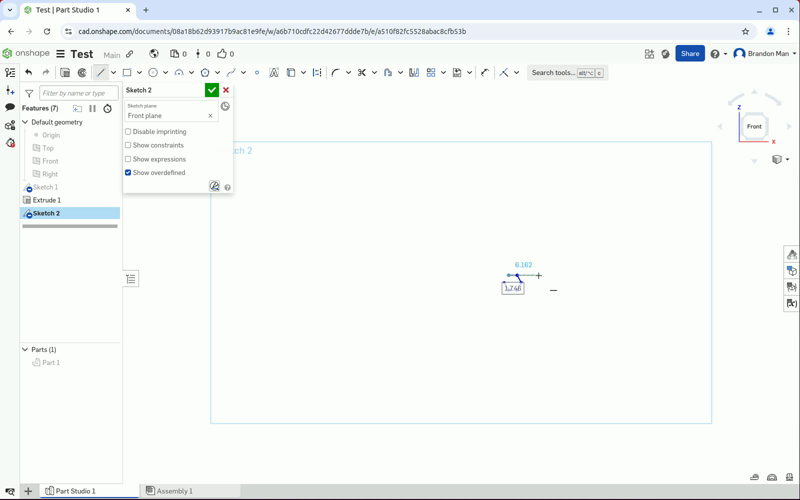
key_down(shift)
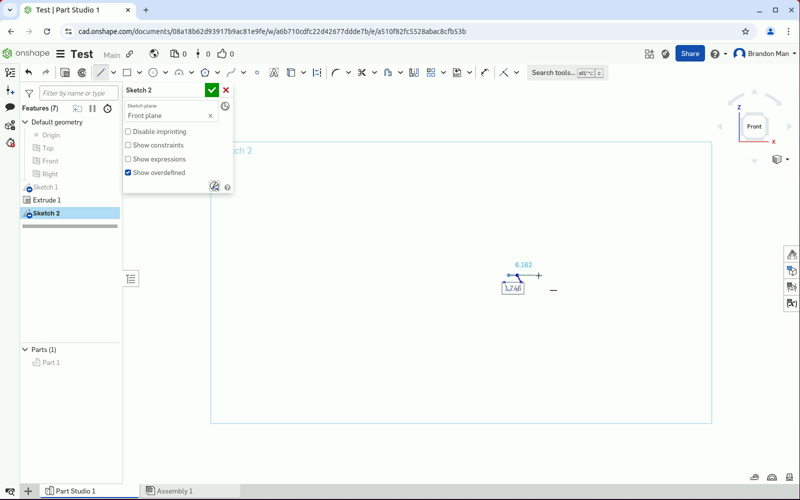
mouse_move(504, 282)
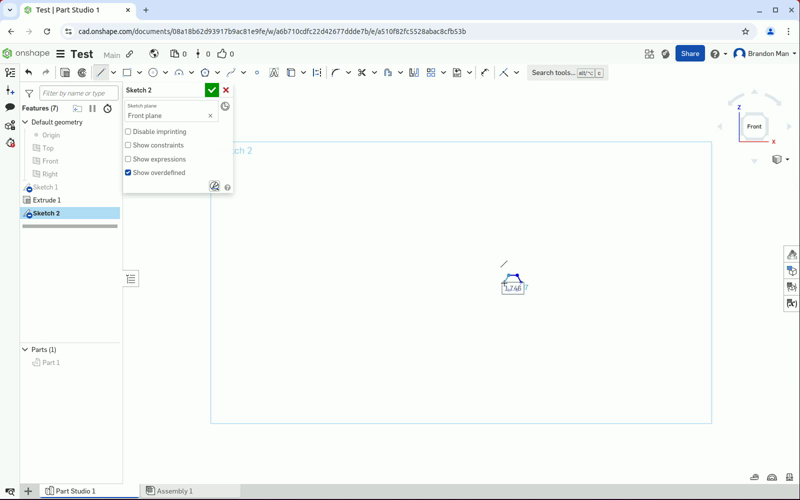
key_up(shift)
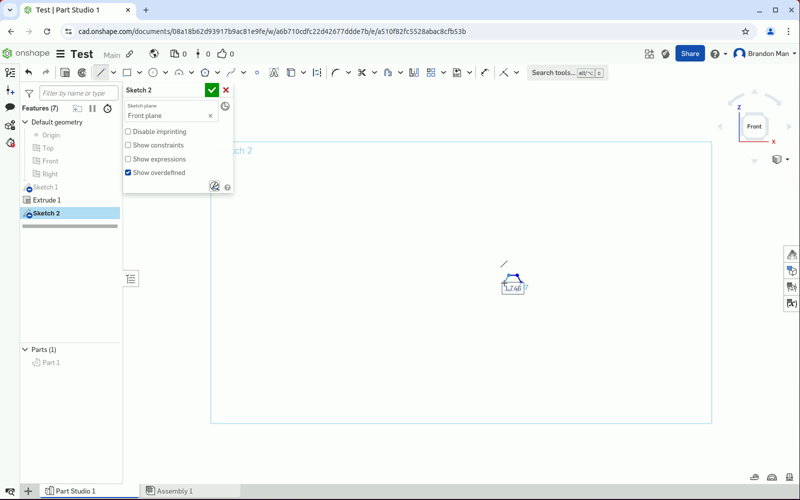
click(504, 282)
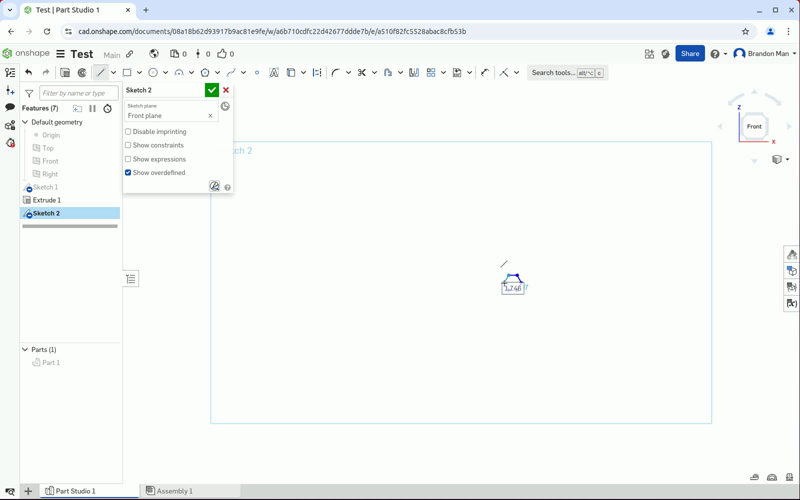
key(esc)
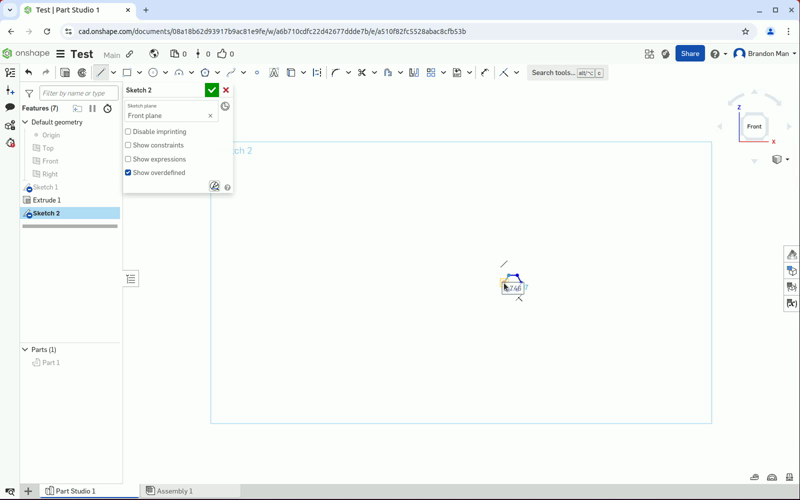
mouse_move(514, 277)
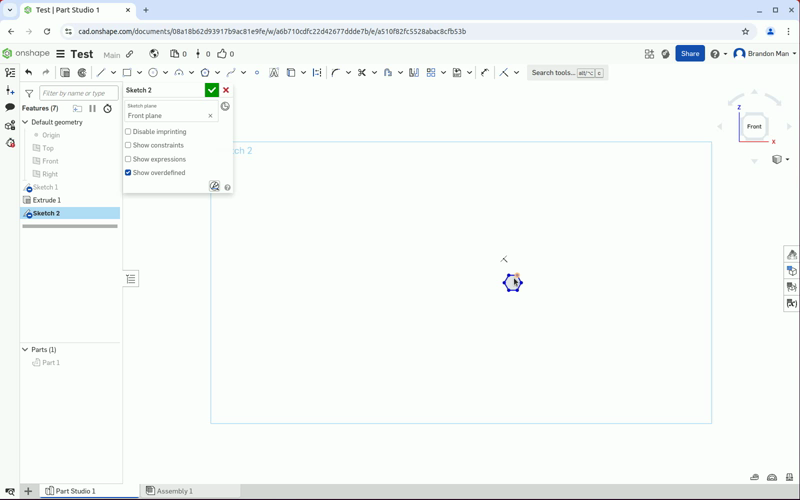
scroll(6)
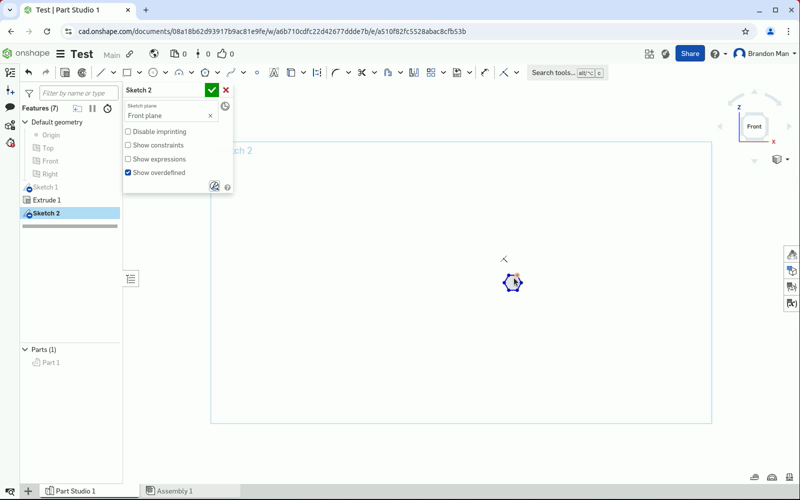
scroll(6)
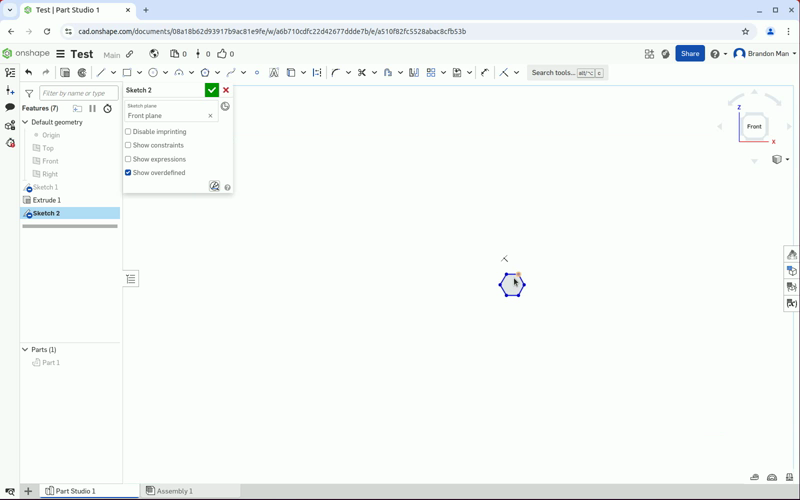
scroll(6)
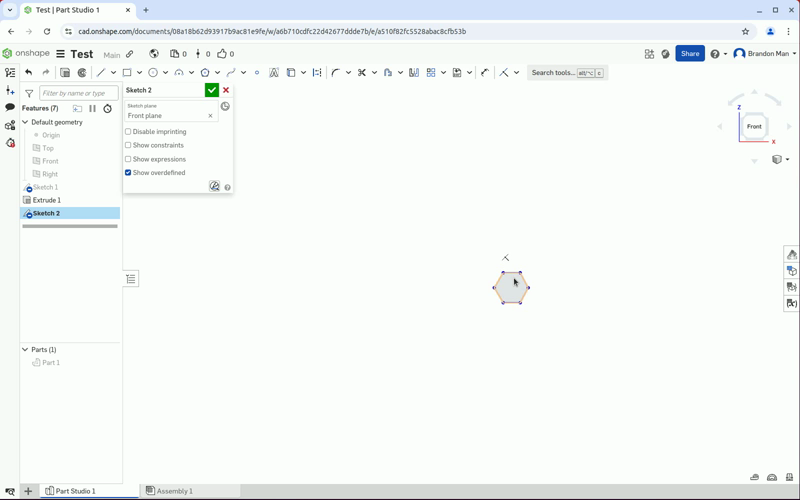
scroll(6)
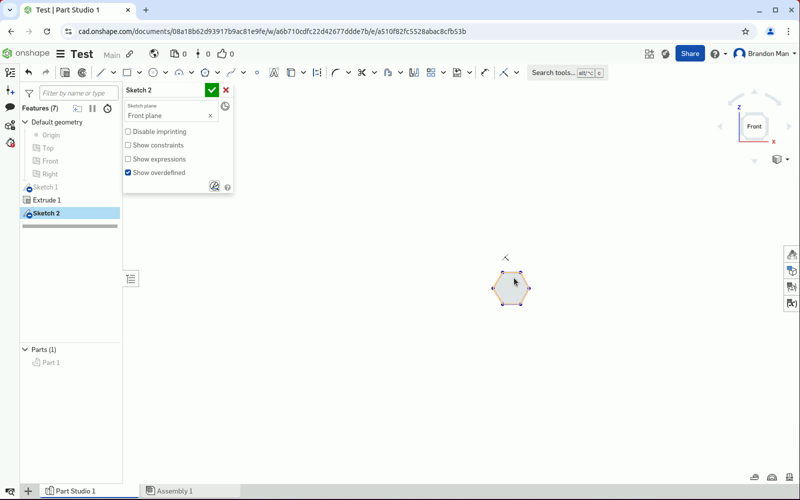
scroll(6)
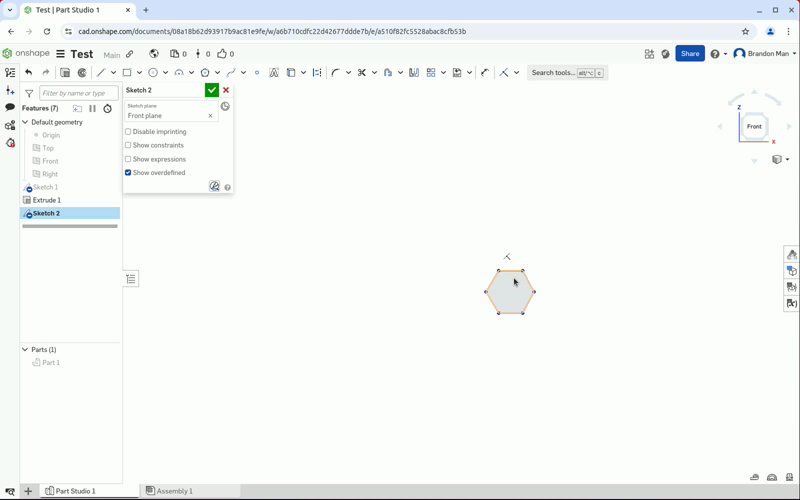
scroll(6)
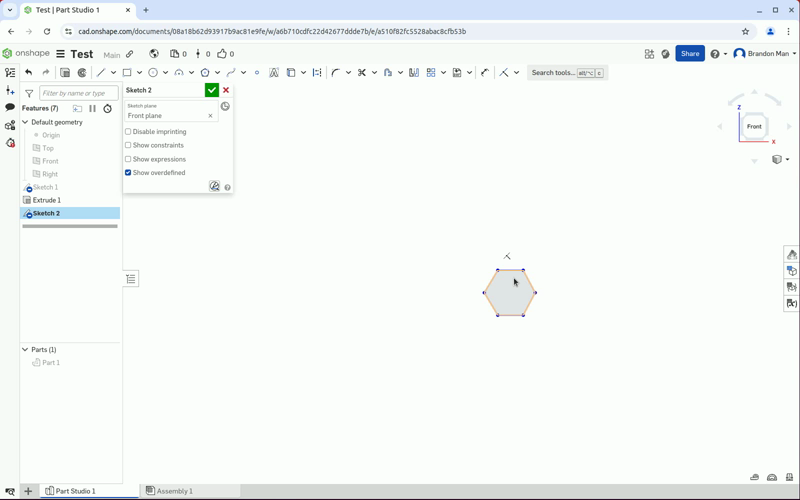
scroll(6)
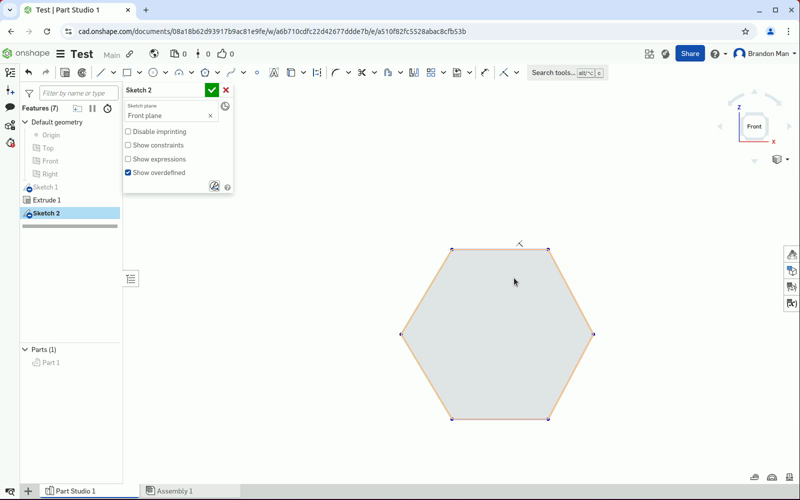
click(514, 277)
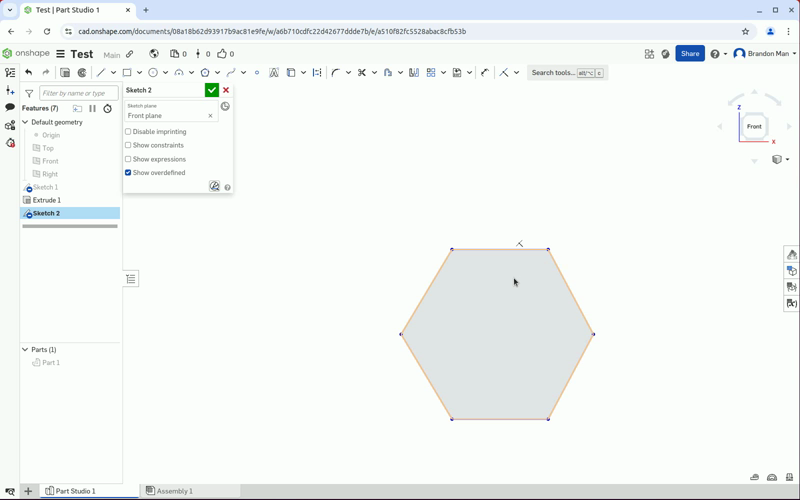
scroll(-6)
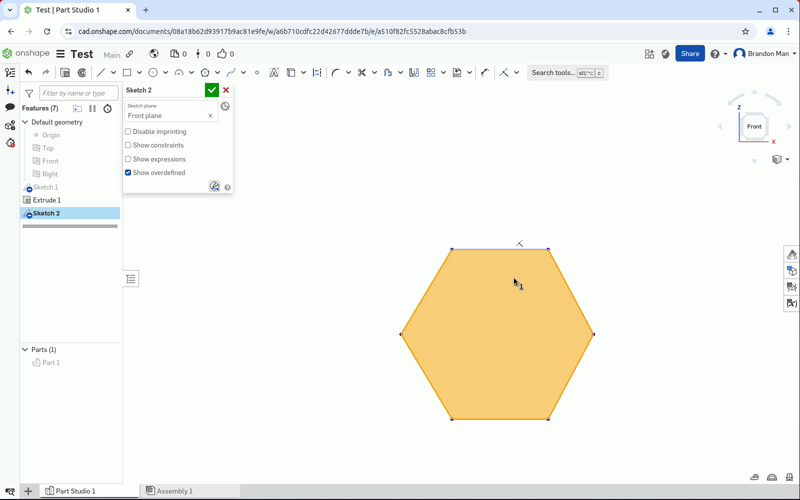
scroll(-6)
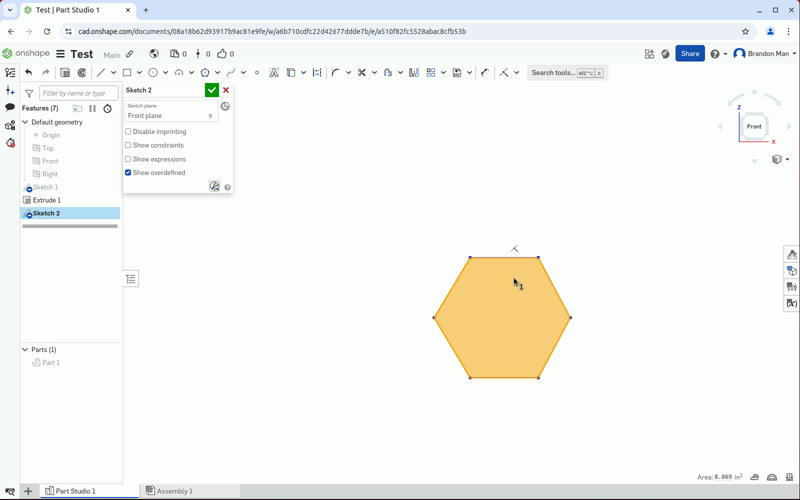
scroll(-6)
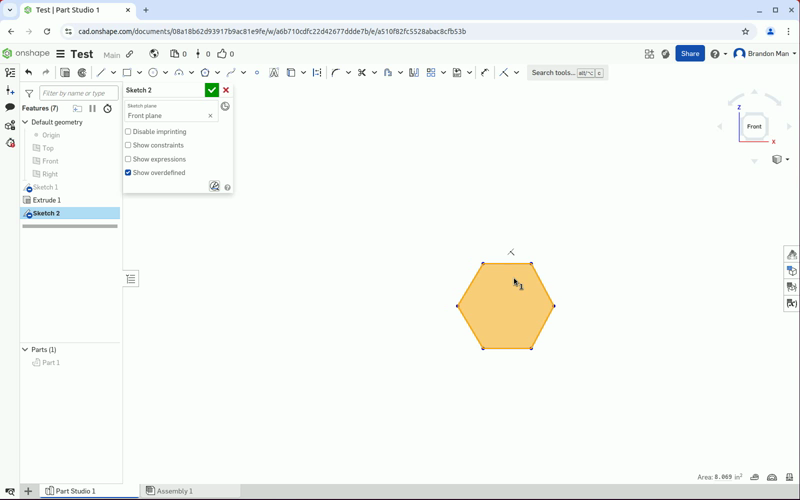
scroll(-6)
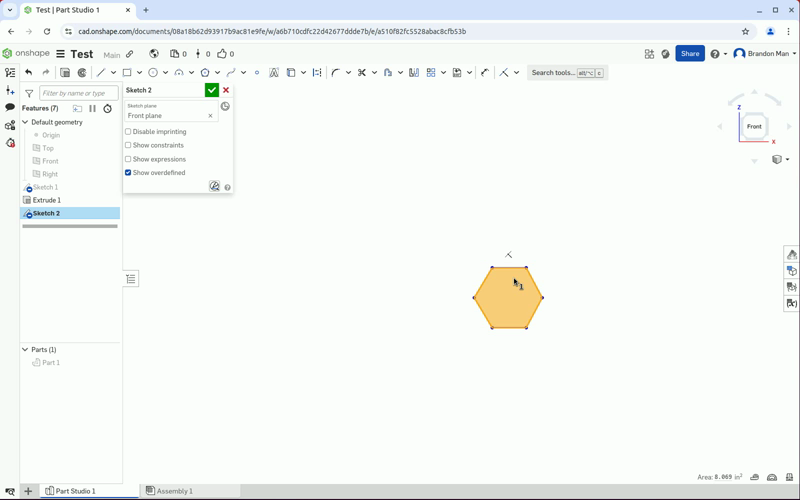
scroll(-6)
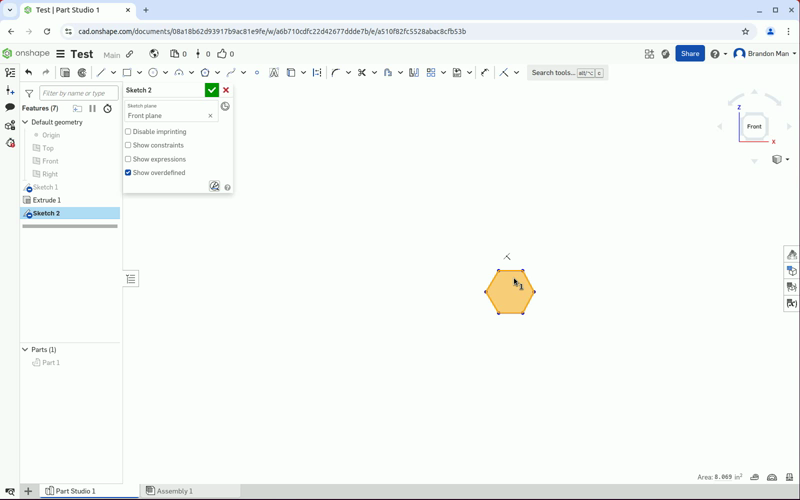
scroll(-6)
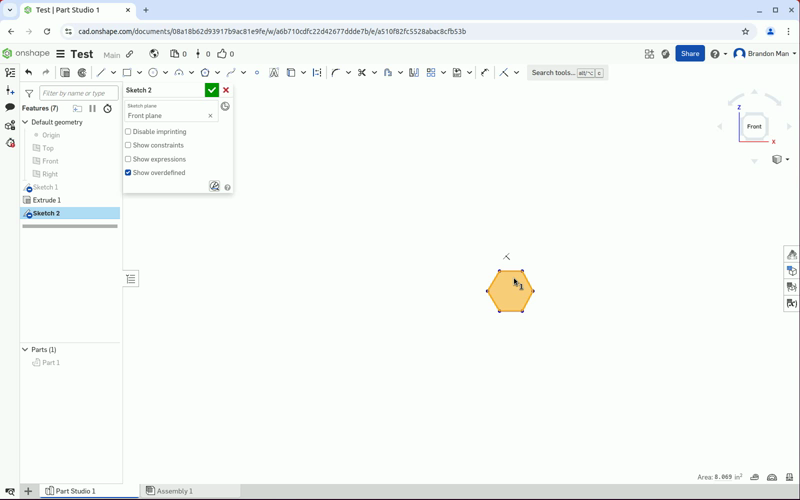
scroll(-6)
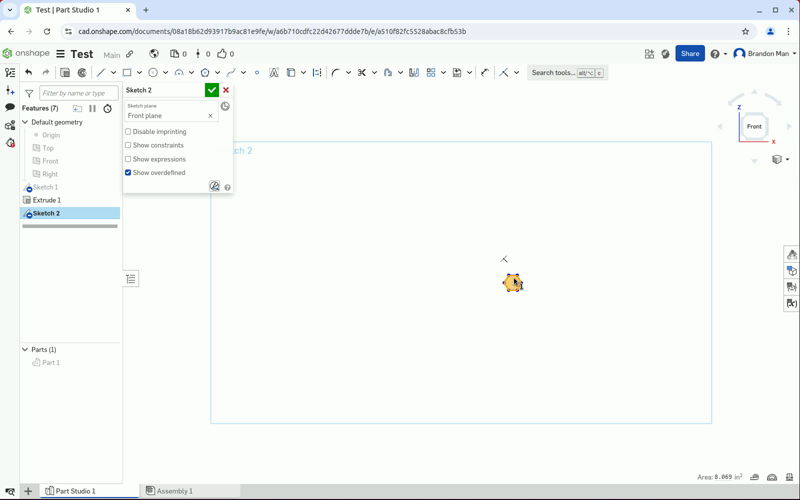
mouse_move(73, 352)
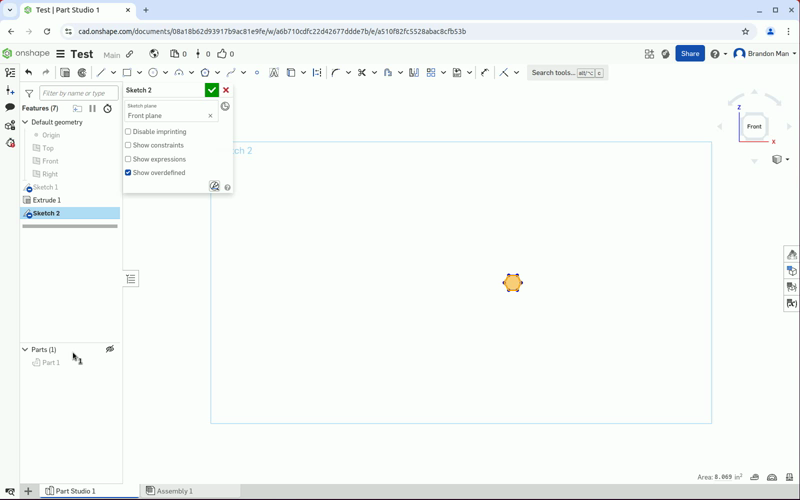
key(shift+y)
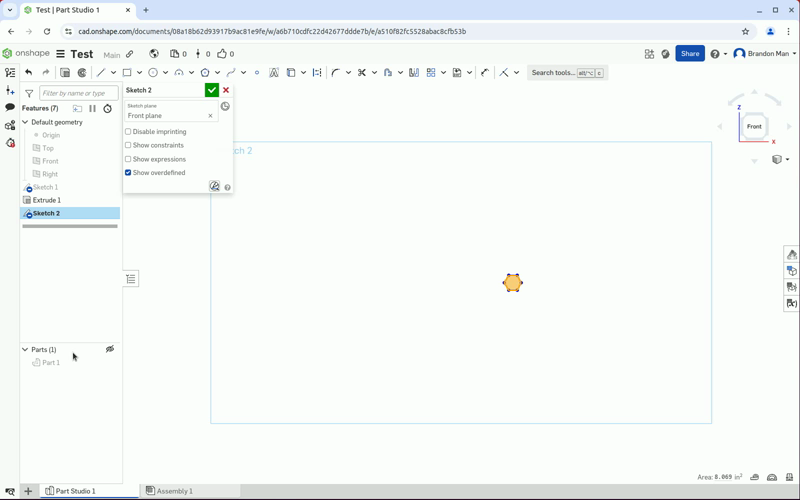
key(shift+e)
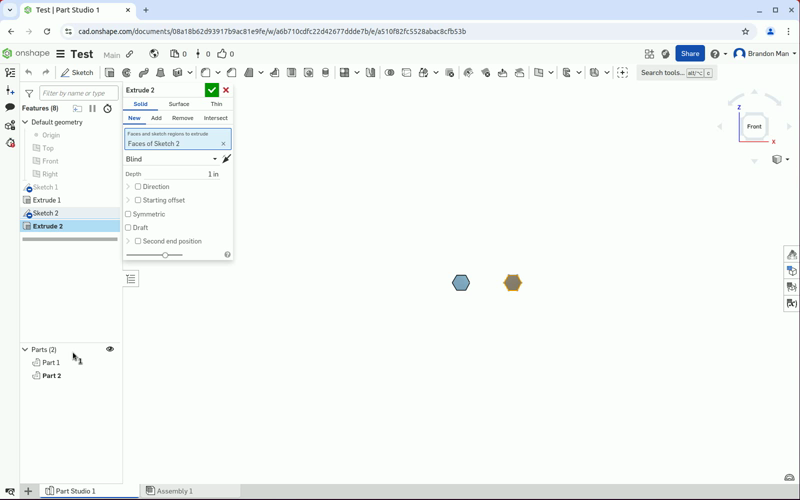
mouse_move(143, 106)
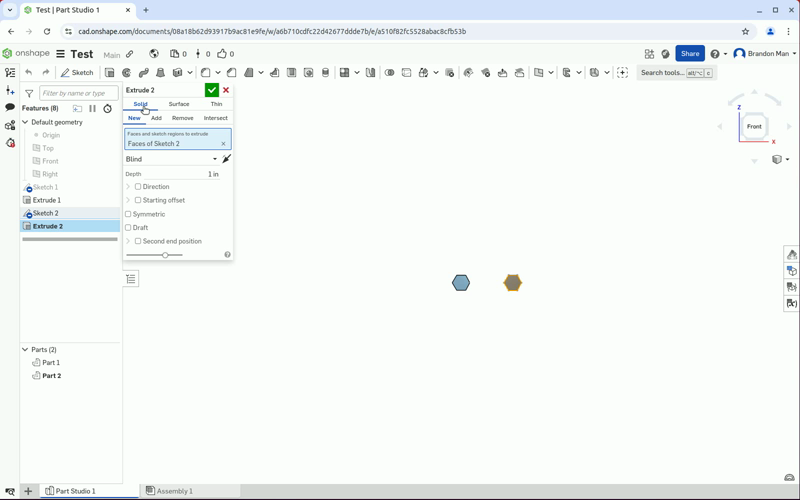
click(143, 106)
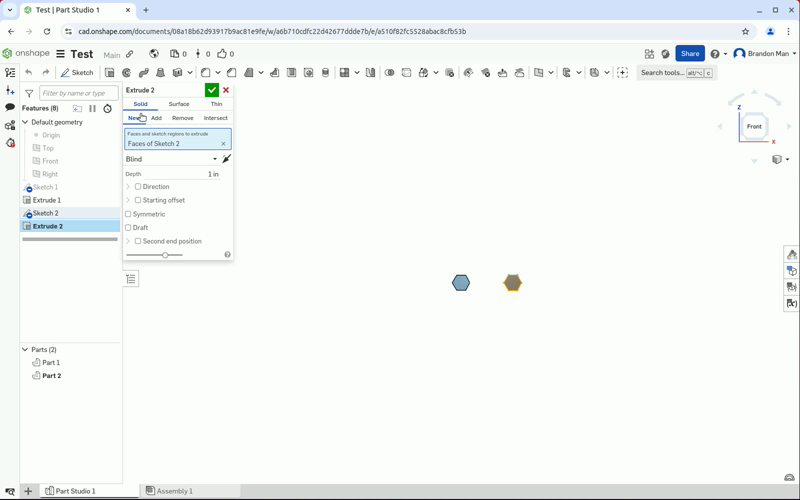
mouse_move(137, 120)
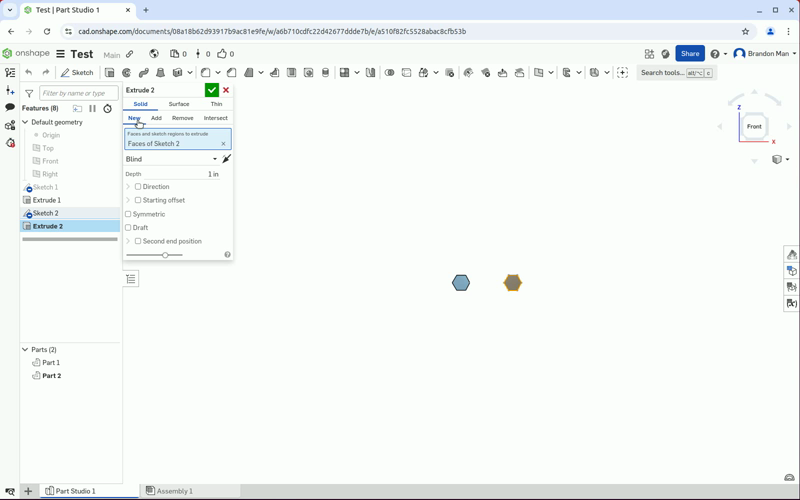
click(137, 120)
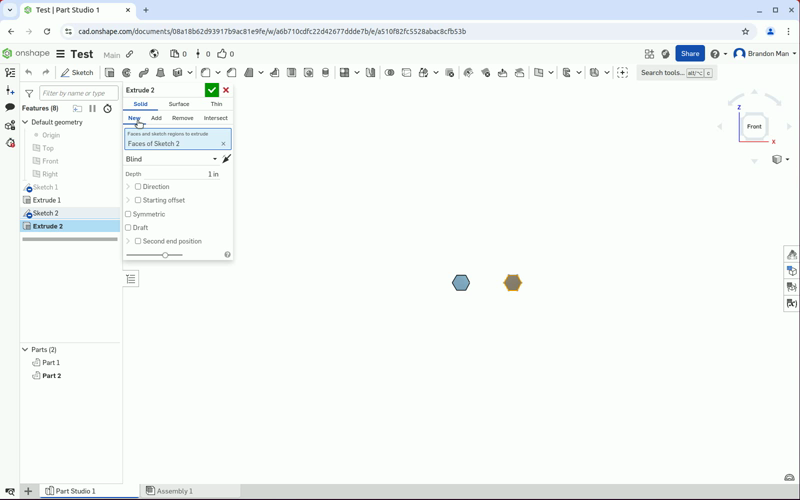
key(tab, 4)
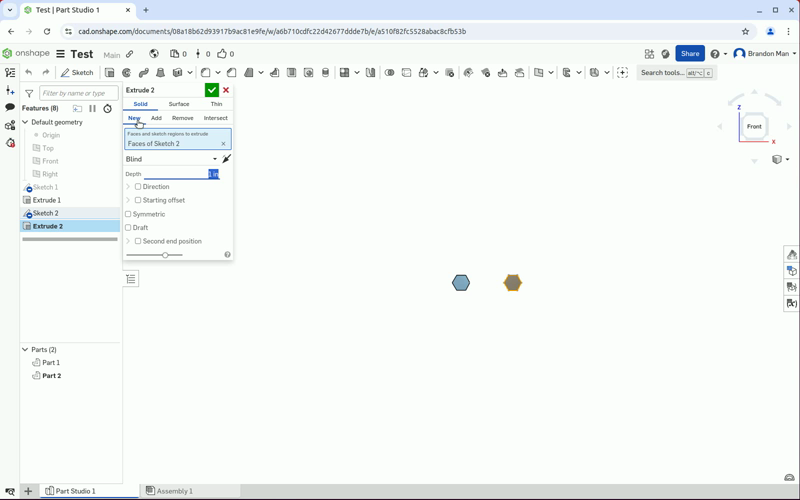
text(1.204)
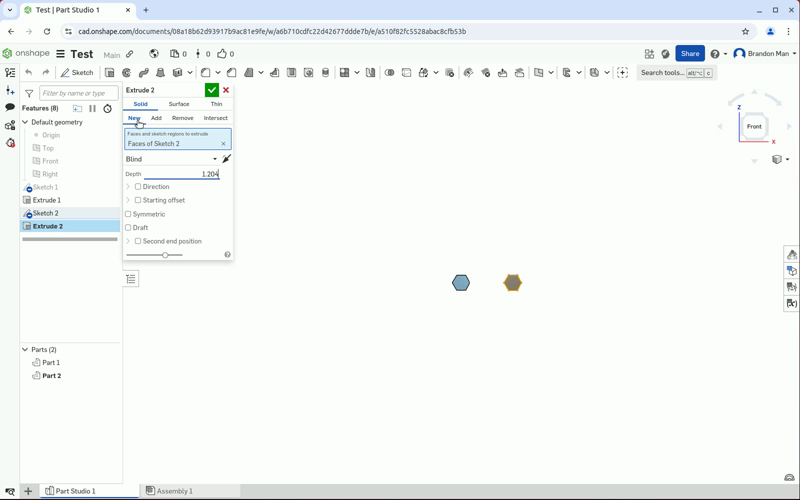
key(enter)
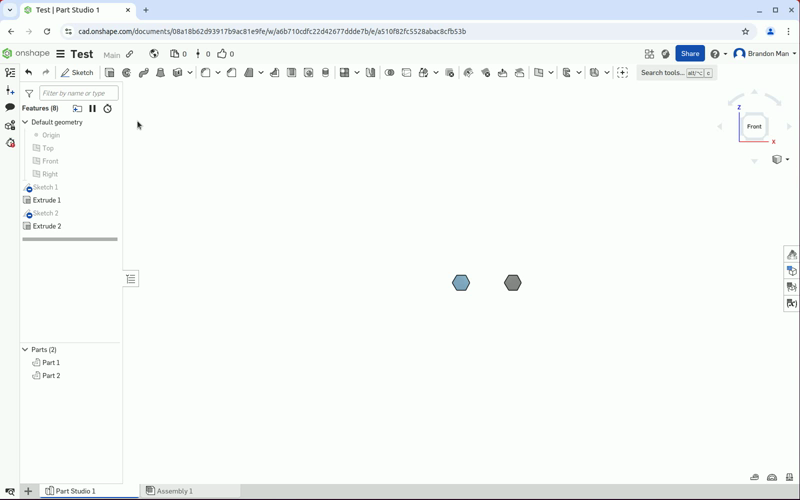
key(shift+h)
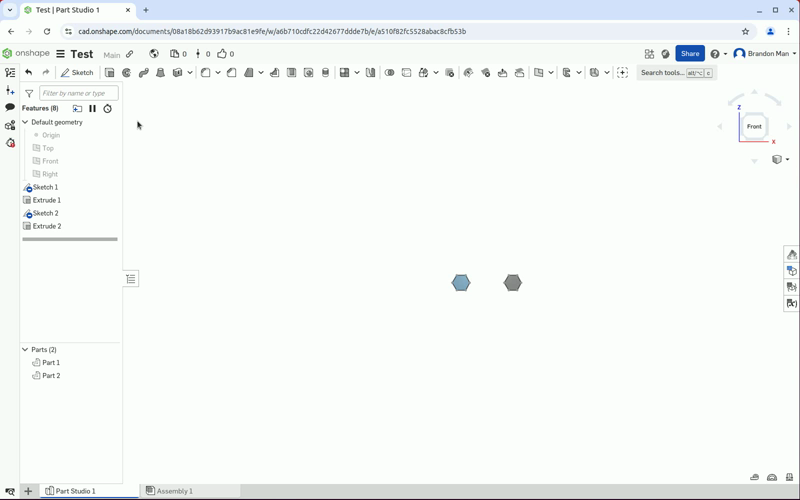
key(shift+h)
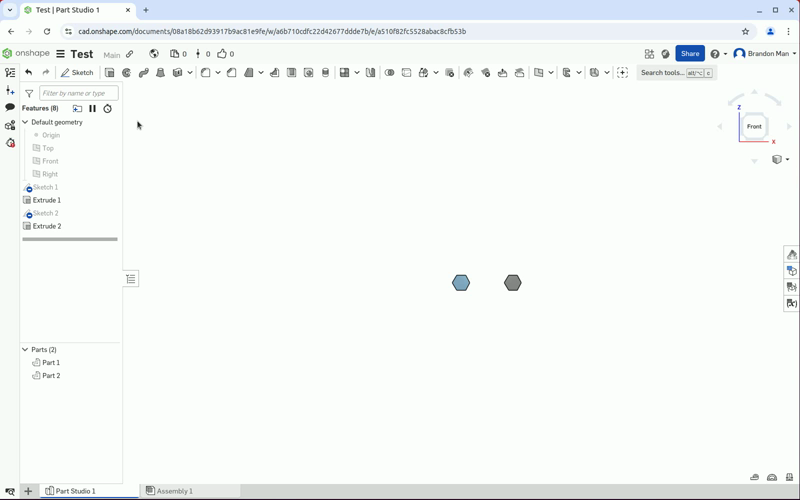
mouse_move(73, 189)
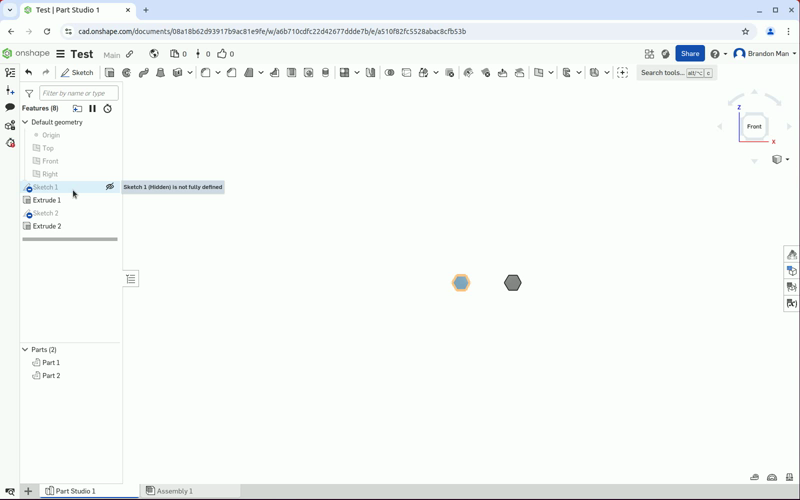
click(73, 189)
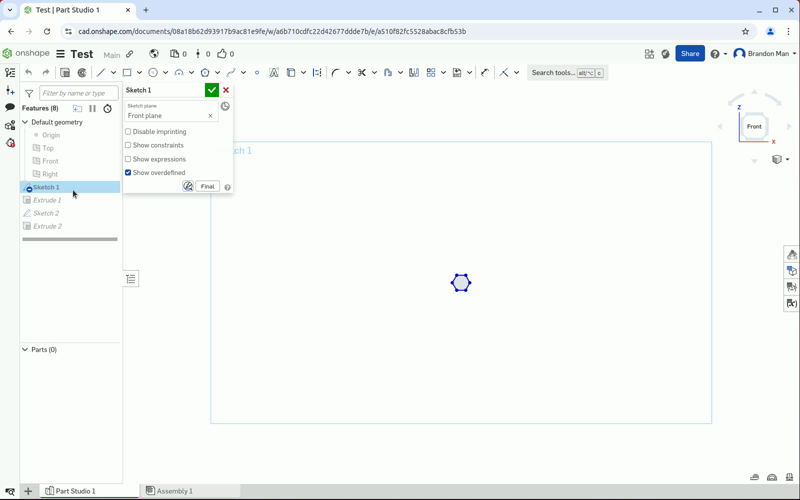
mouse_move(229, 92)
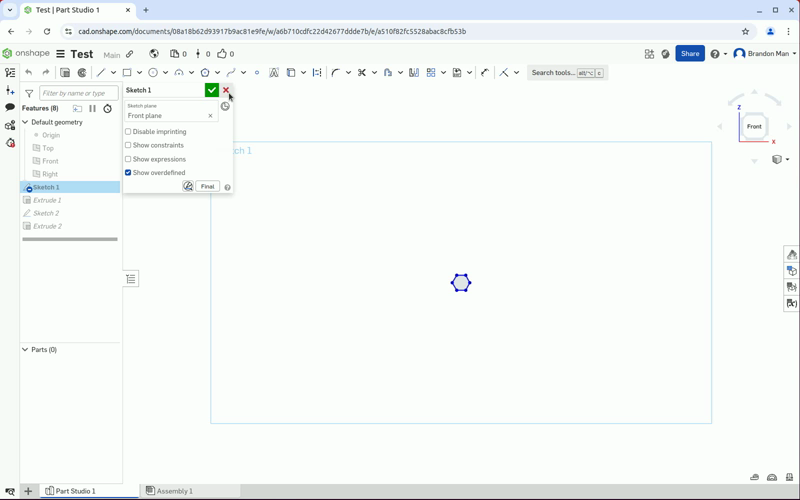
click(229, 92)
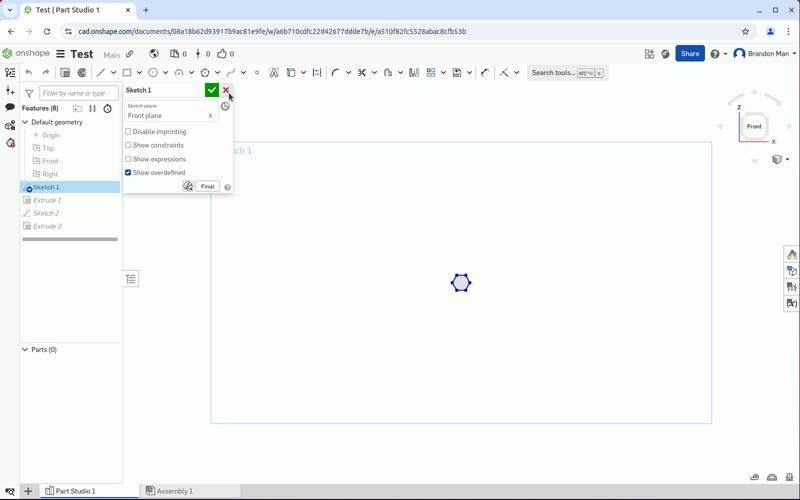
key(shift+s)
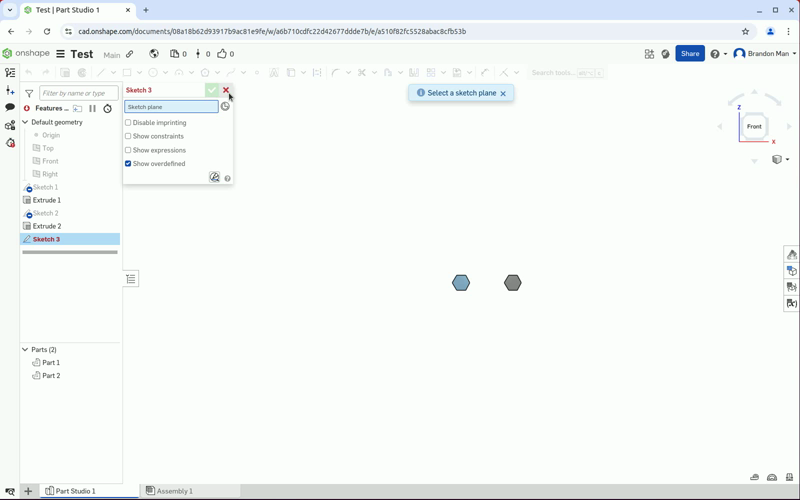
mouse_move(73, 163)
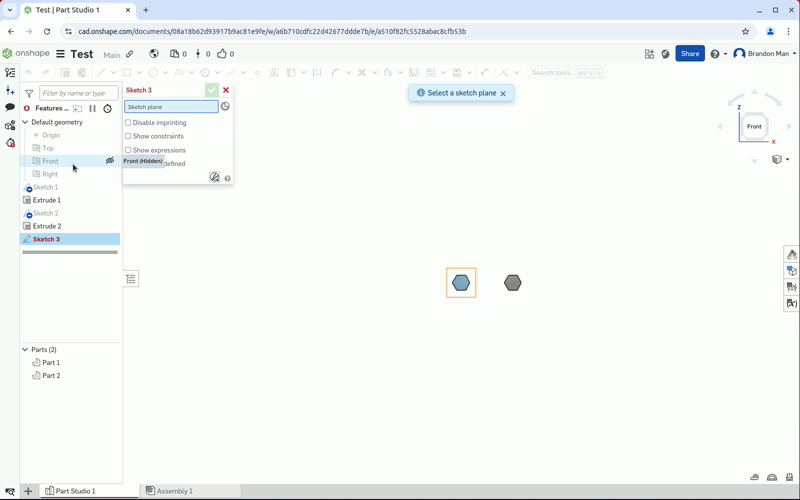
click(73, 163)
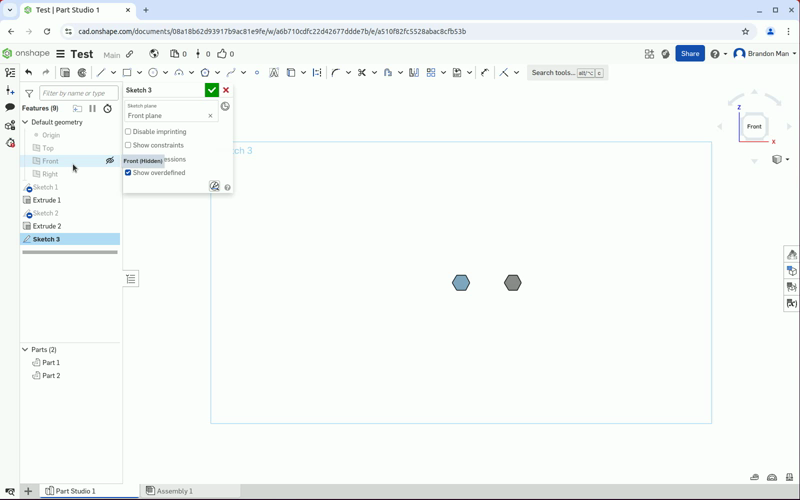
mouse_move(73, 352)
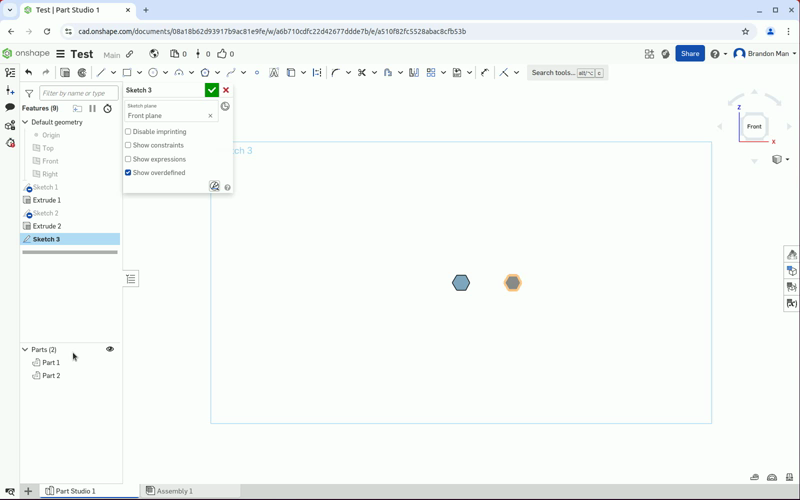
key(y)
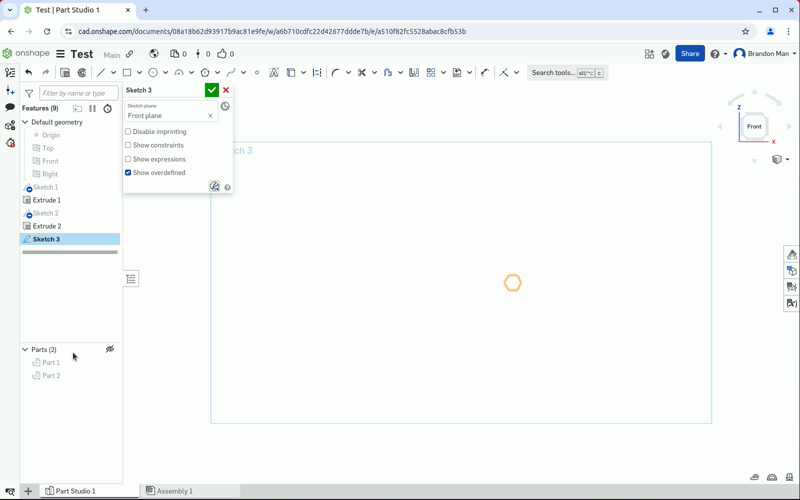
key(l)
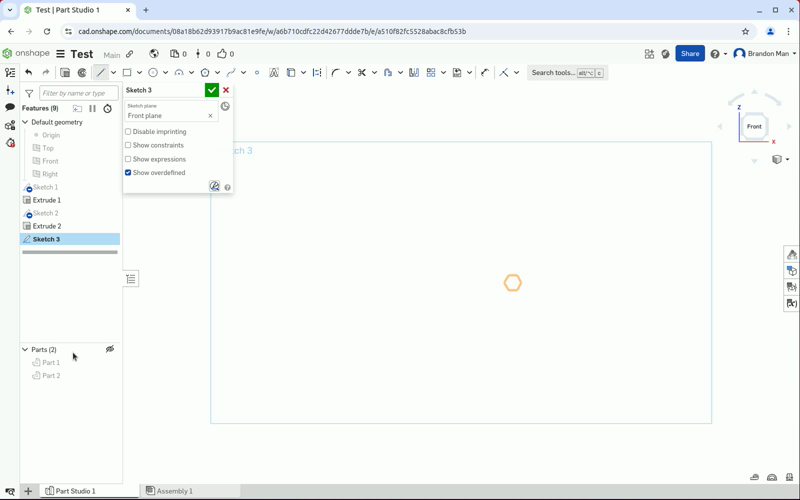
key_down(shift)
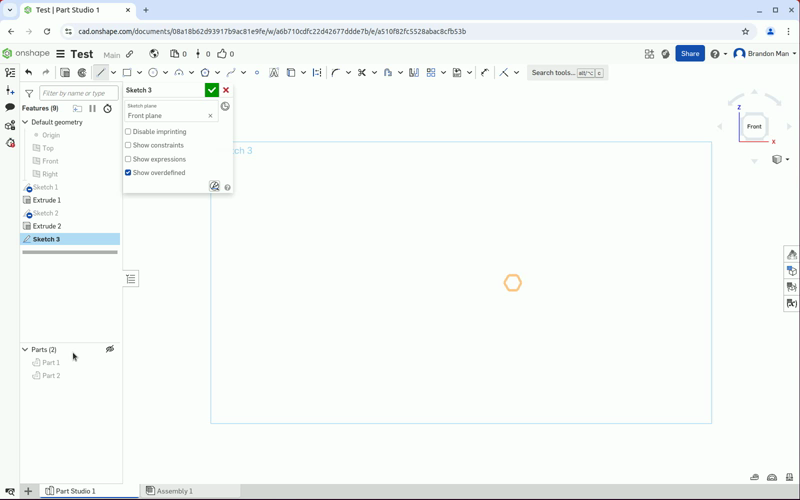
mouse_move(556, 282)
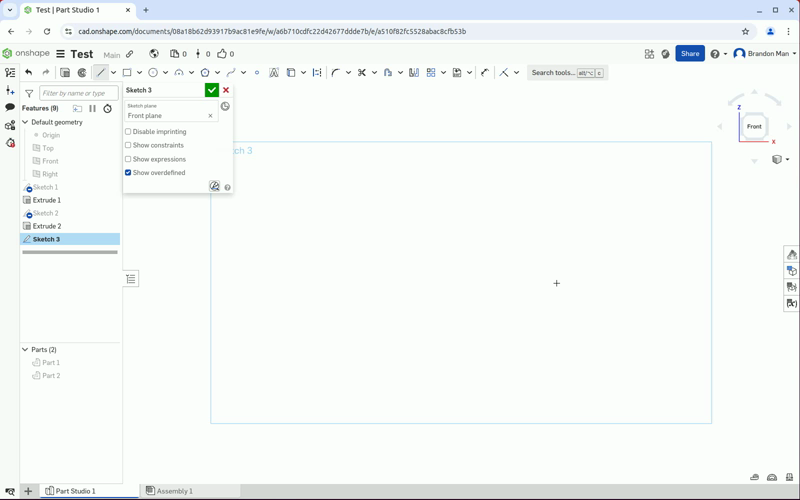
click(556, 282)
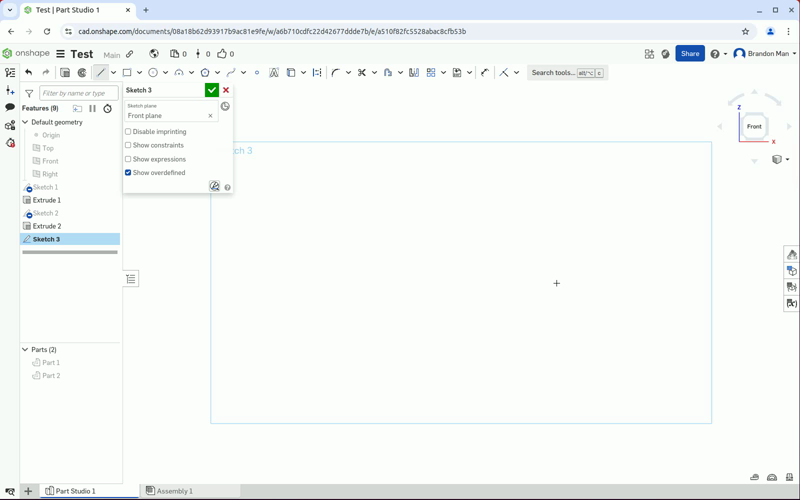
key_up(shift)
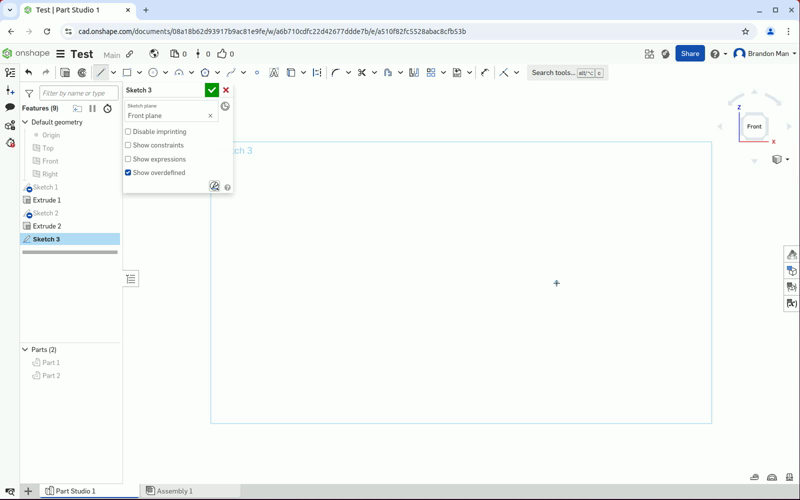
key_down(shift)
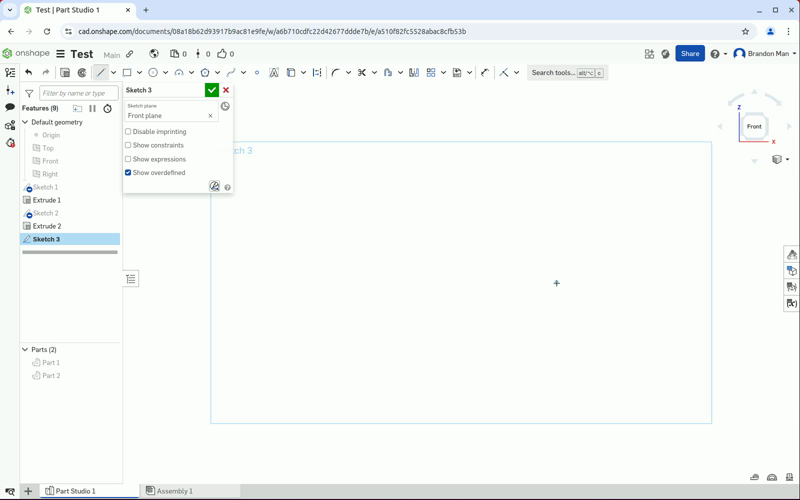
mouse_move(586, 282)
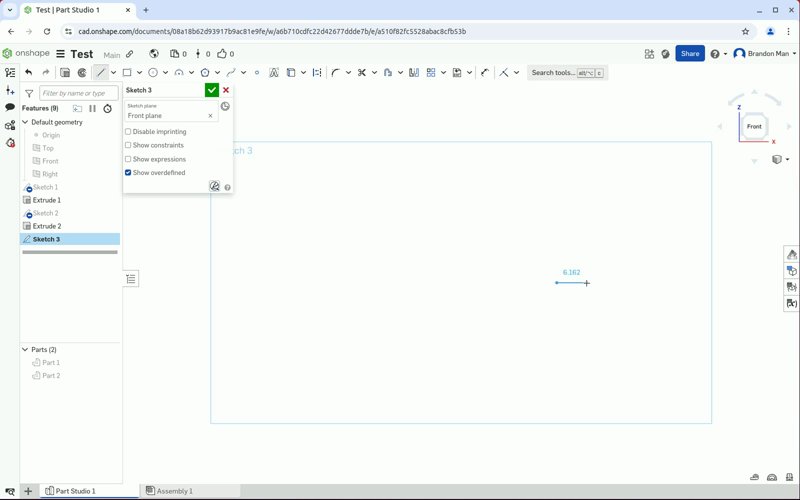
mouse_move(561, 290)
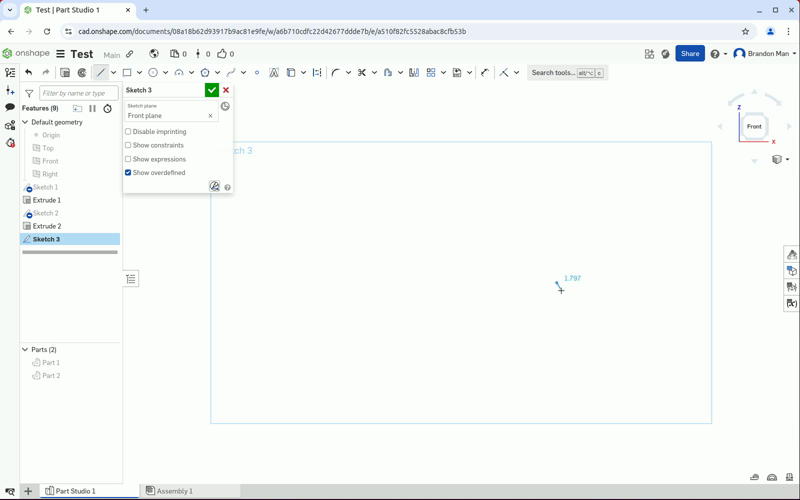
click(561, 290)
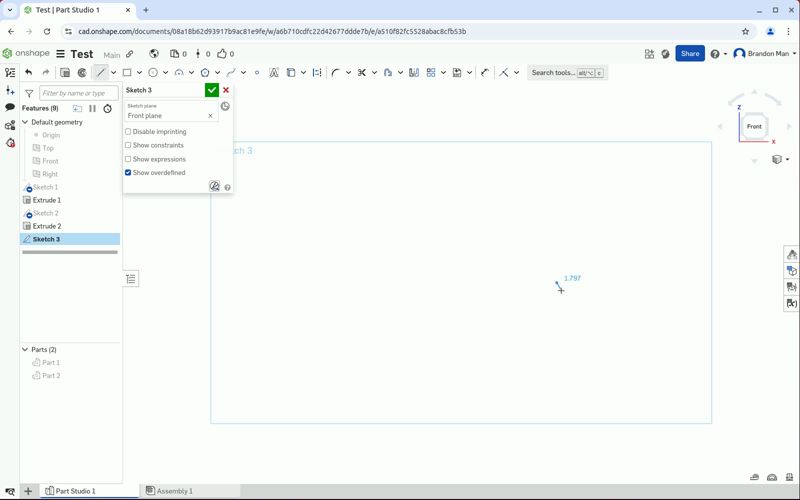
key_up(shift)
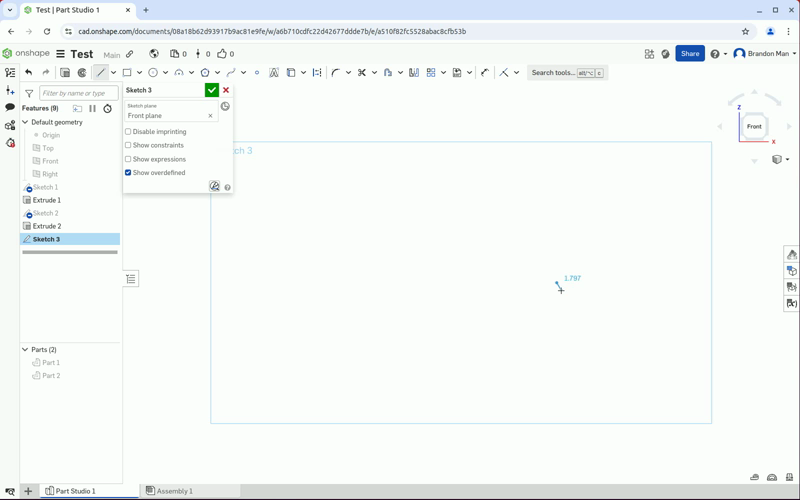
key_down(shift)
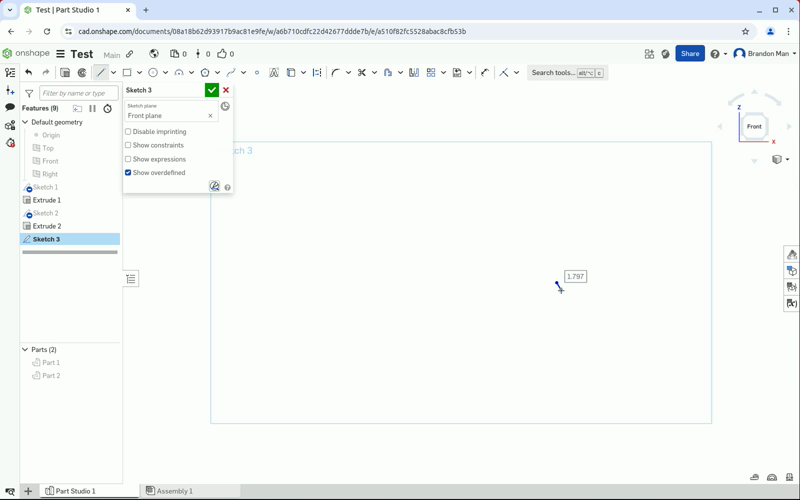
mouse_move(589, 290)
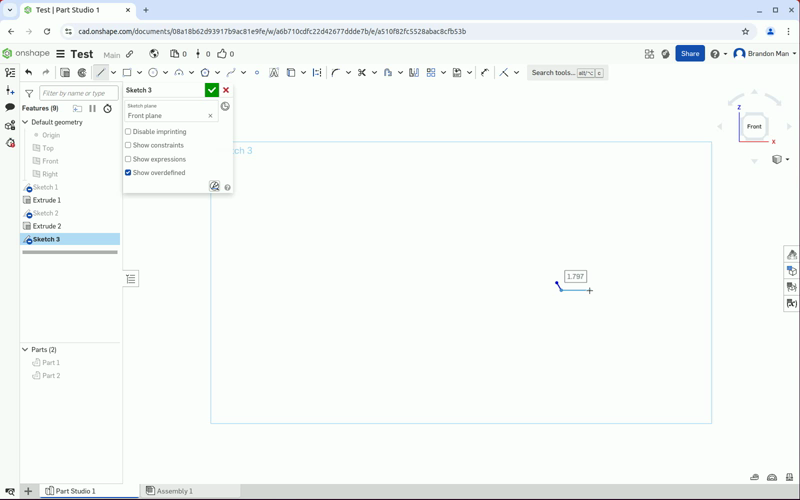
mouse_move(570, 290)
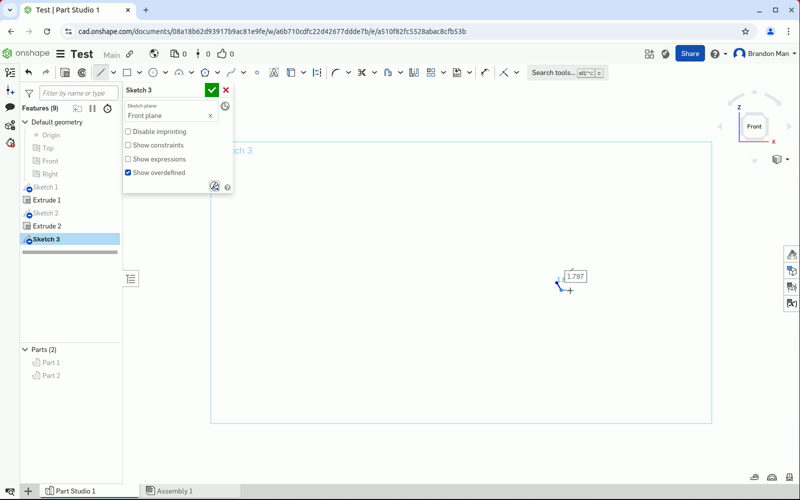
click(570, 290)
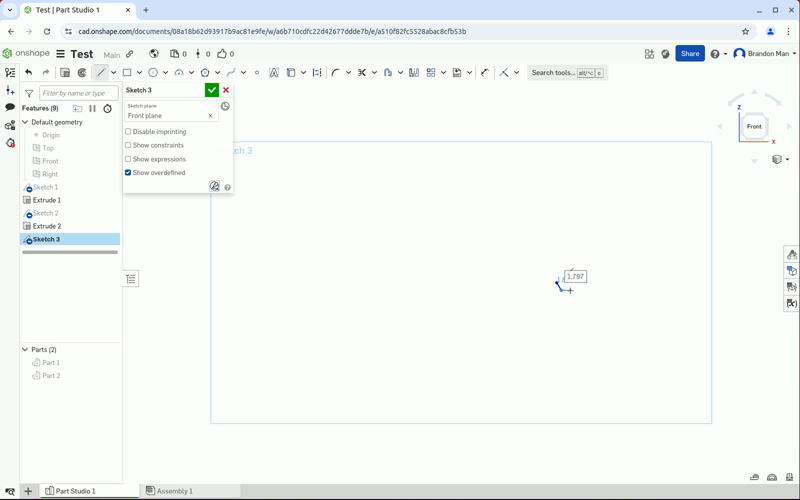
key_up(shift)
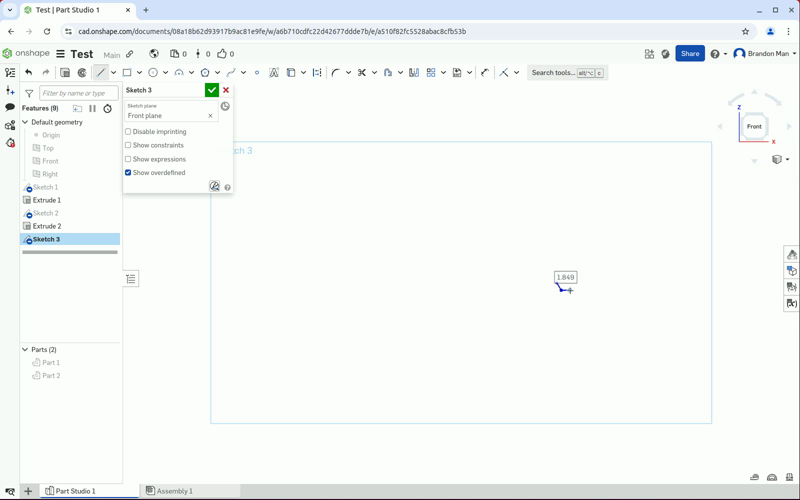
key_down(shift)
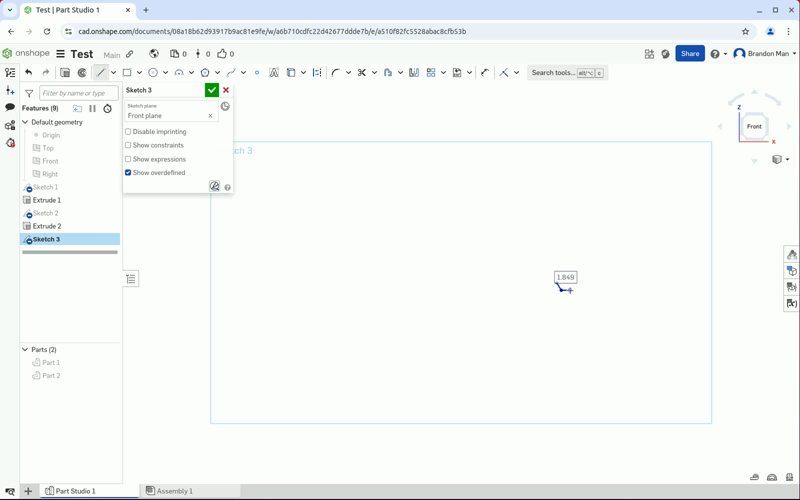
mouse_move(589, 290)
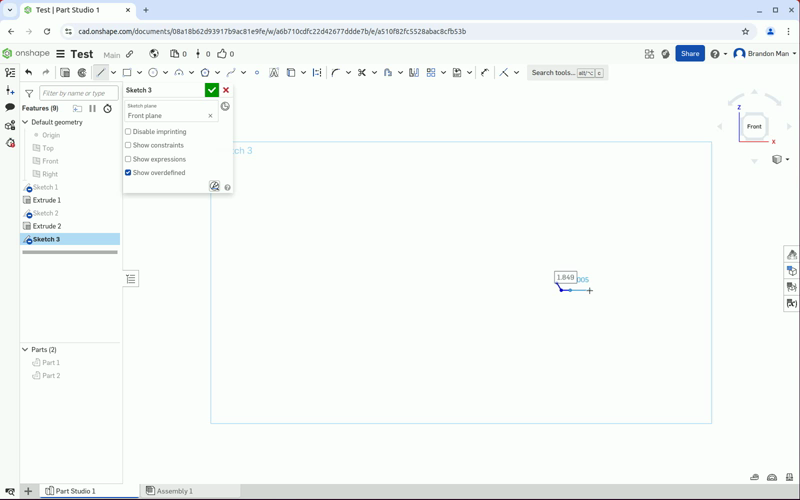
mouse_move(574, 282)
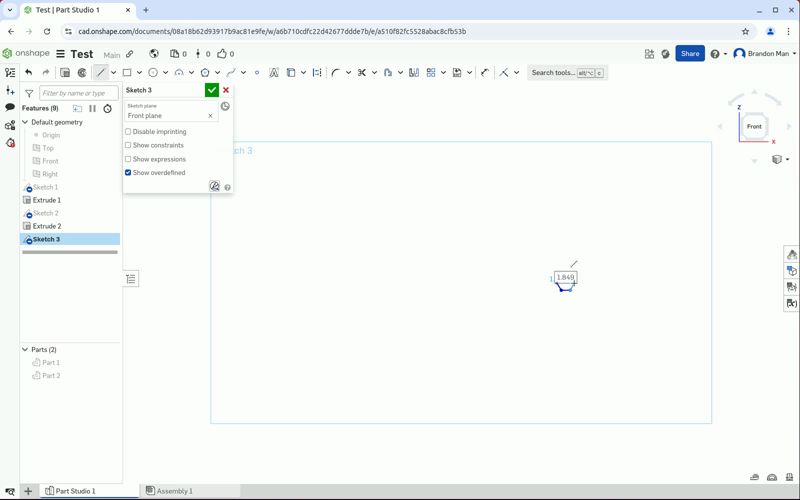
click(574, 282)
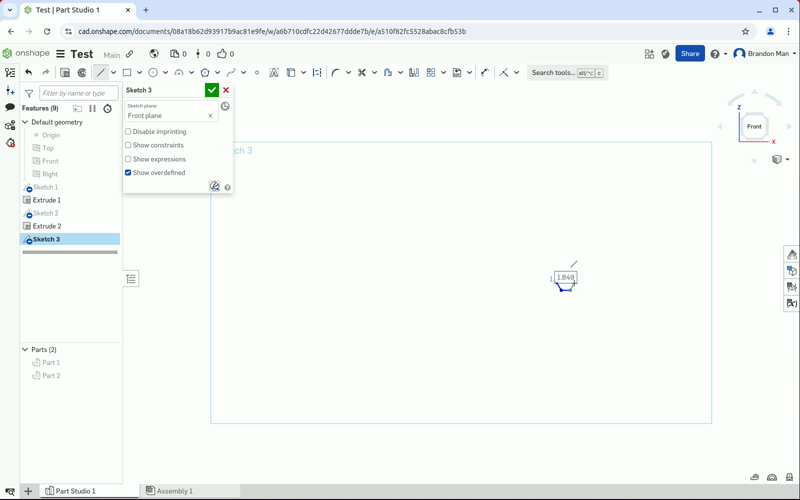
key_up(shift)
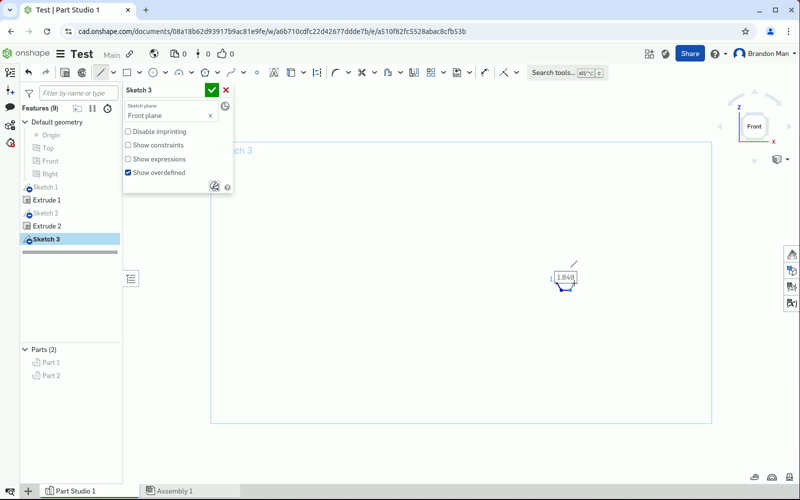
key_down(shift)
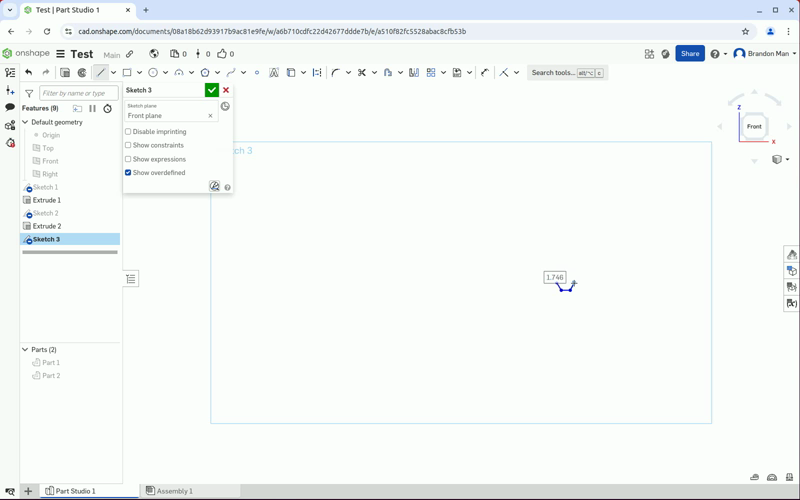
mouse_move(589, 282)
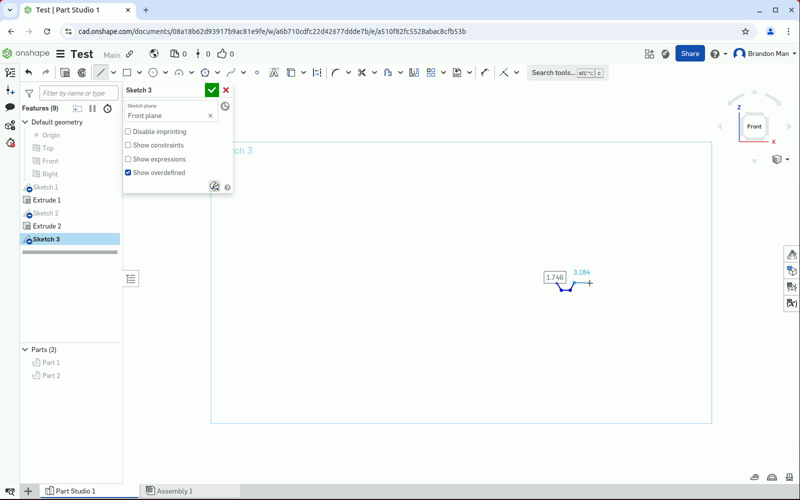
mouse_move(570, 275)
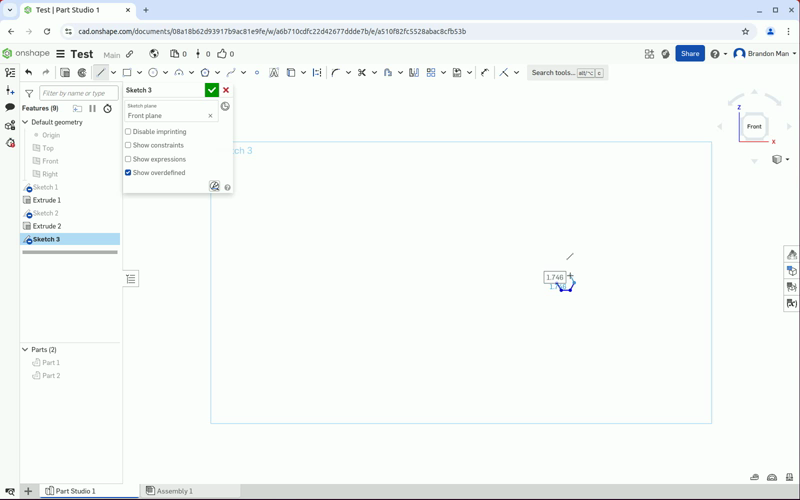
click(570, 275)
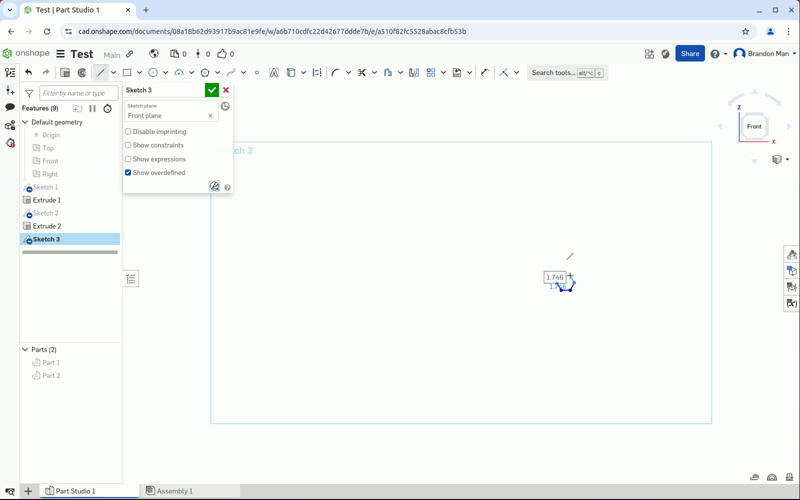
key_up(shift)
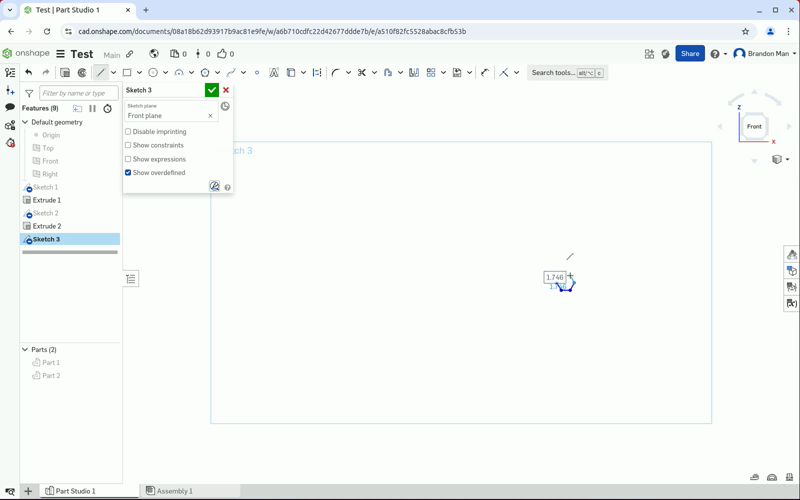
key_down(shift)
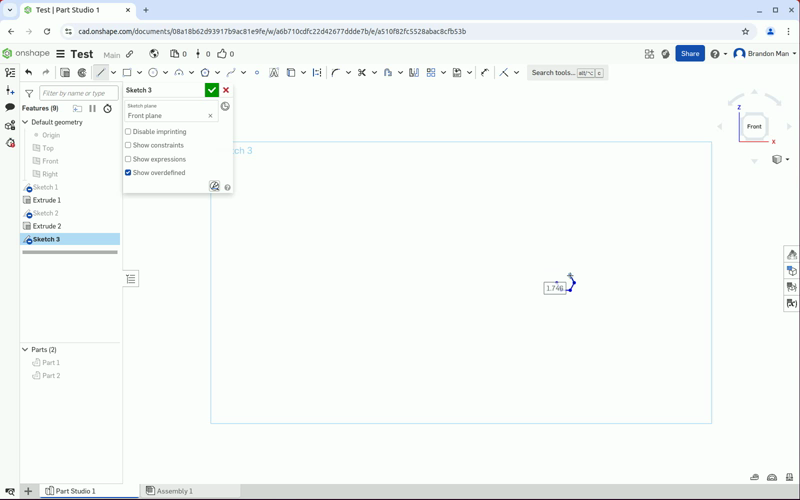
mouse_move(589, 275)
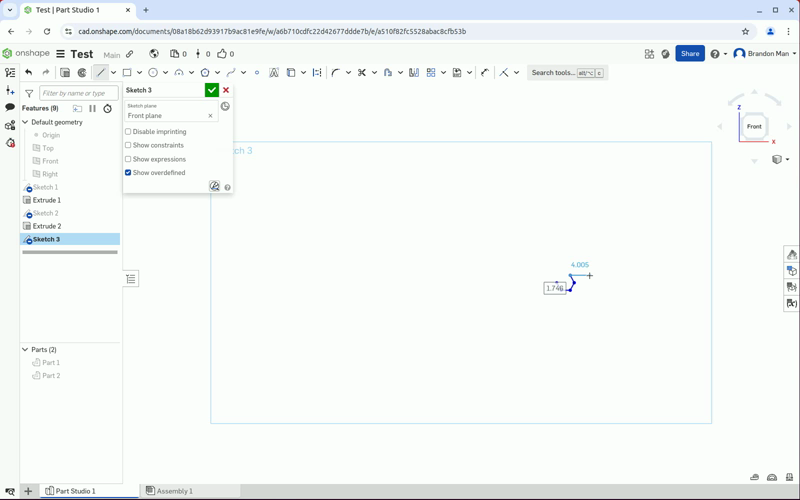
mouse_move(561, 275)
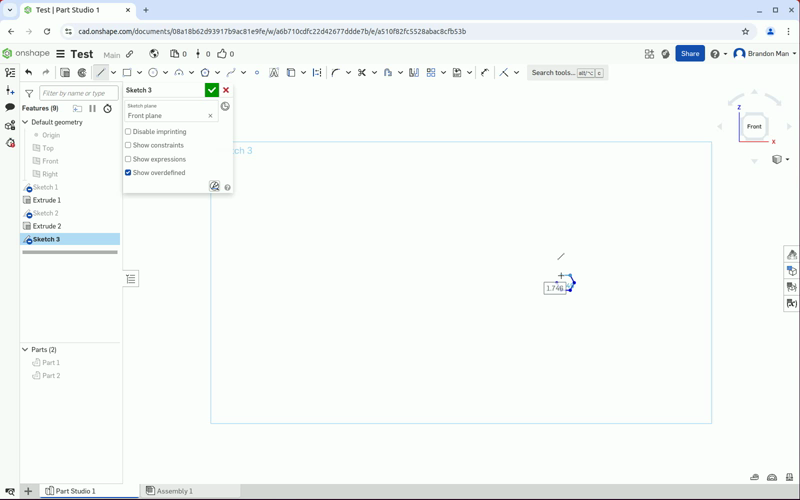
click(561, 275)
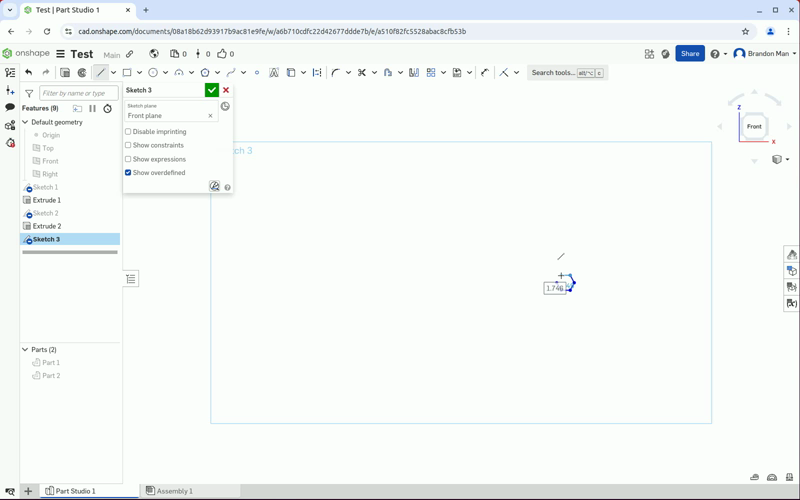
key_up(shift)
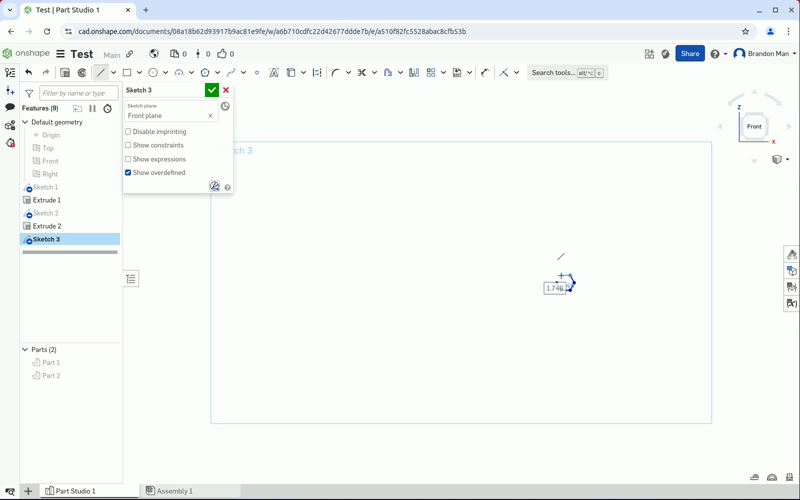
mouse_move(589, 275)
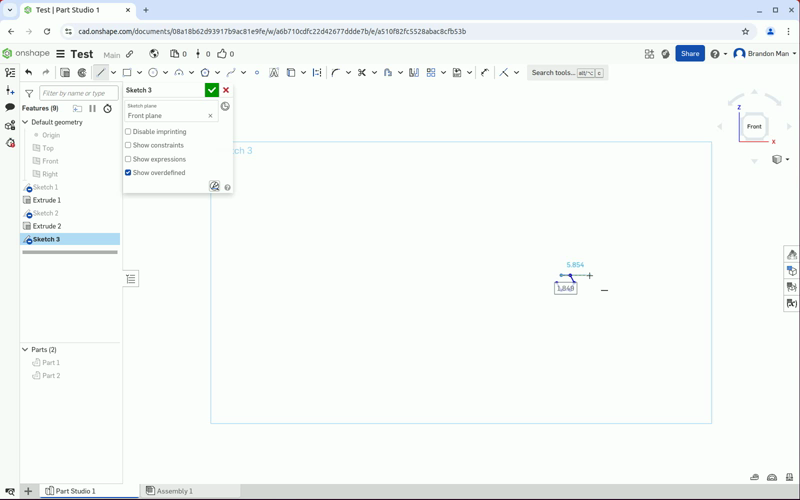
key_down(shift)
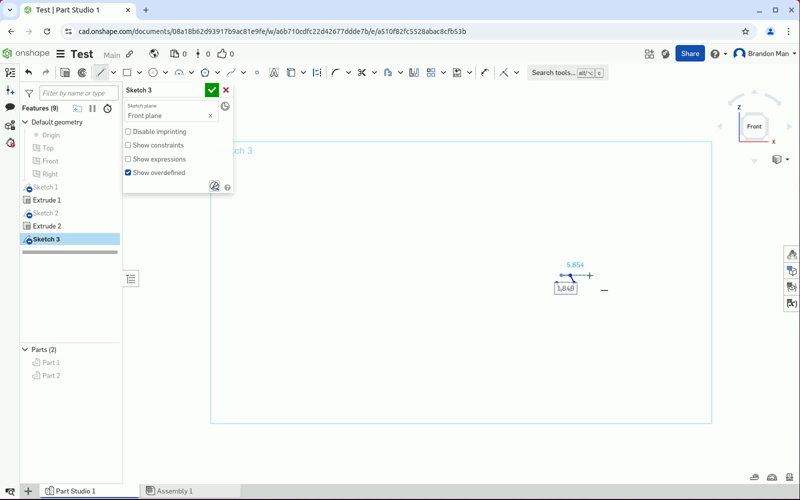
mouse_move(556, 282)
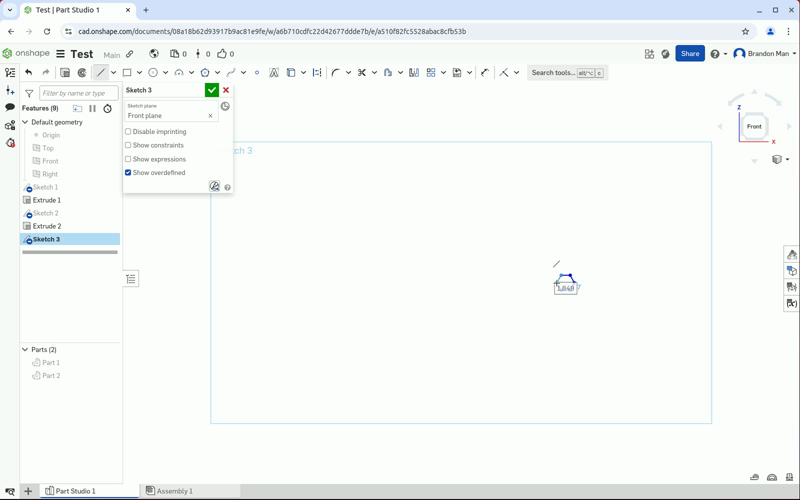
key_up(shift)
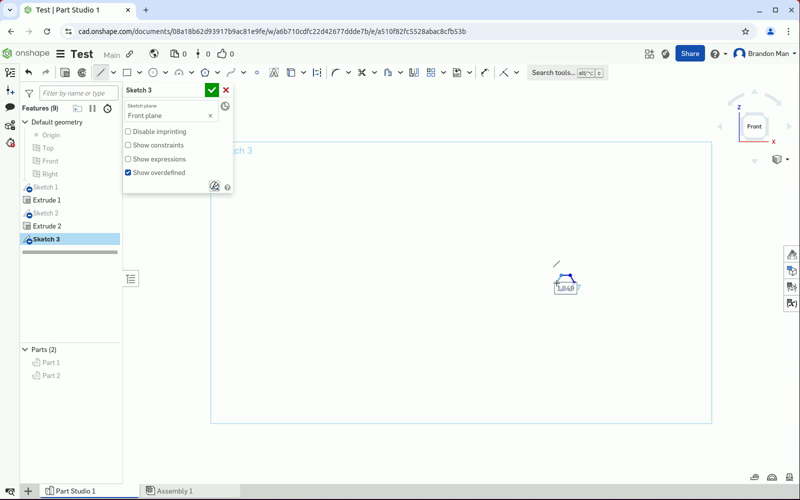
click(556, 282)
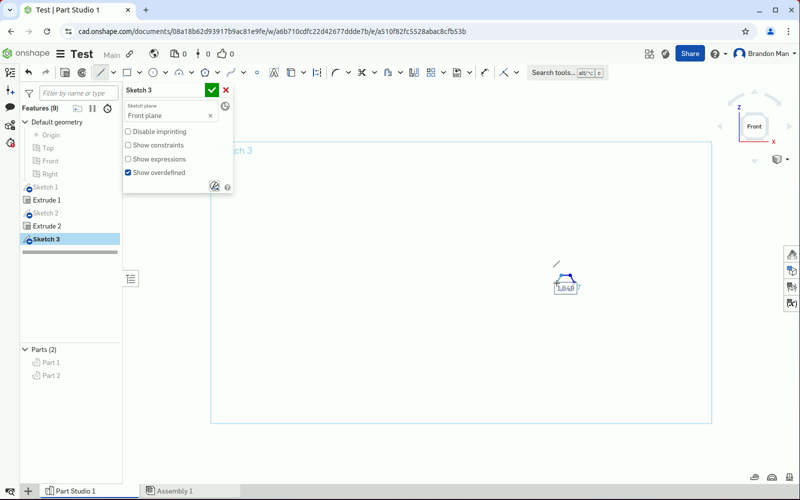
key(esc)
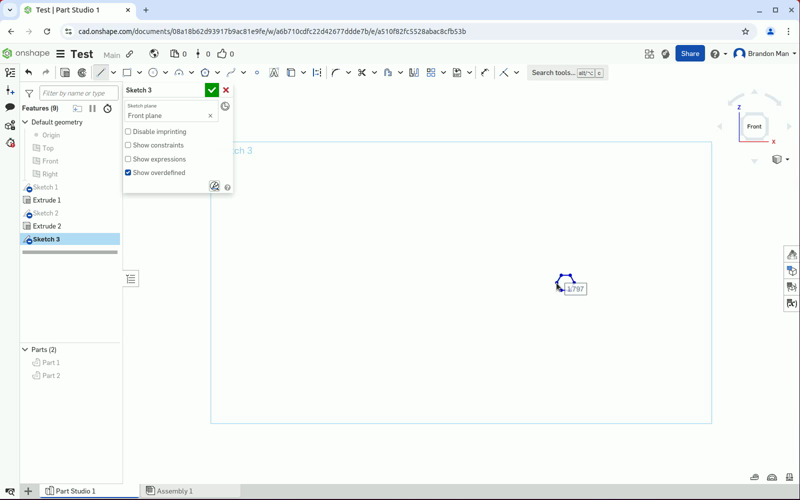
mouse_move(563, 288)
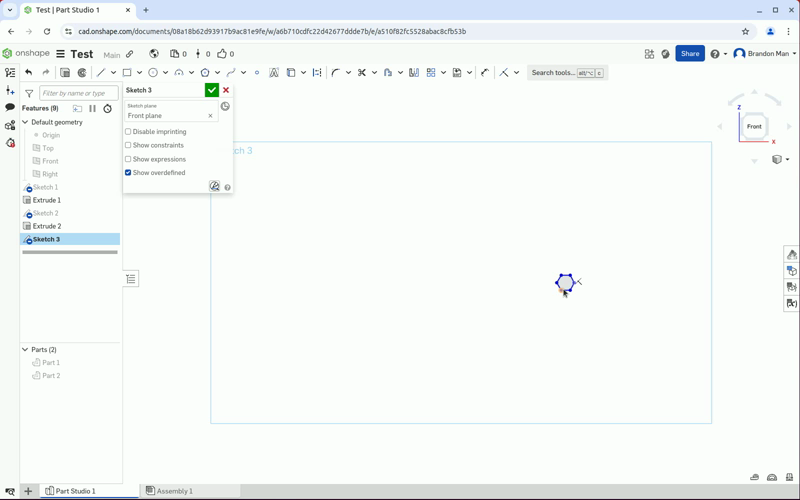
scroll(6)
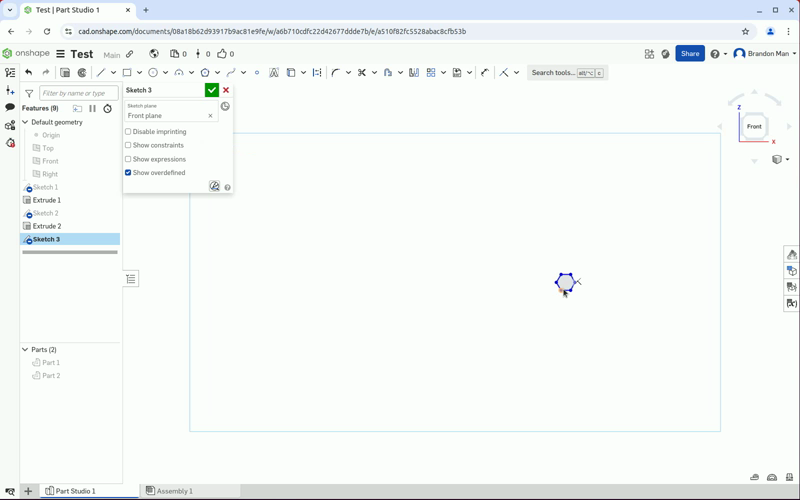
scroll(6)
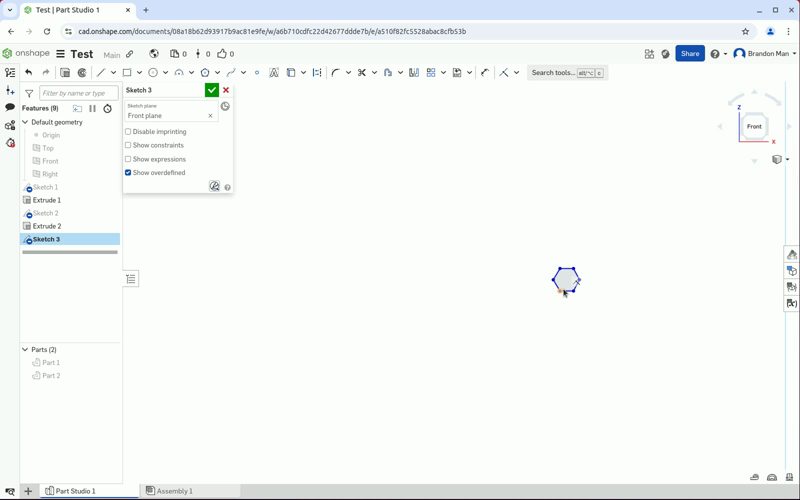
scroll(6)
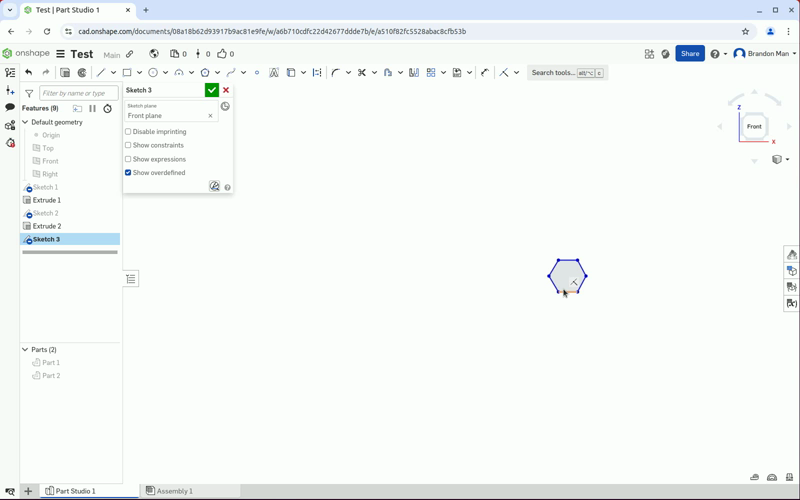
scroll(6)
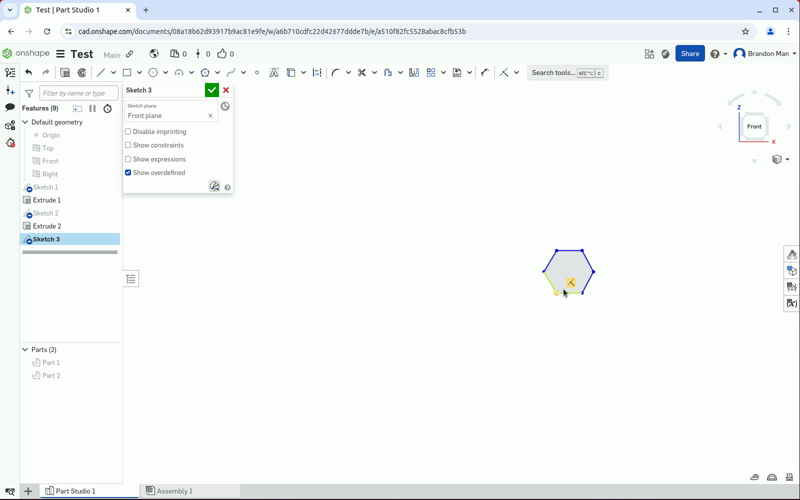
scroll(6)
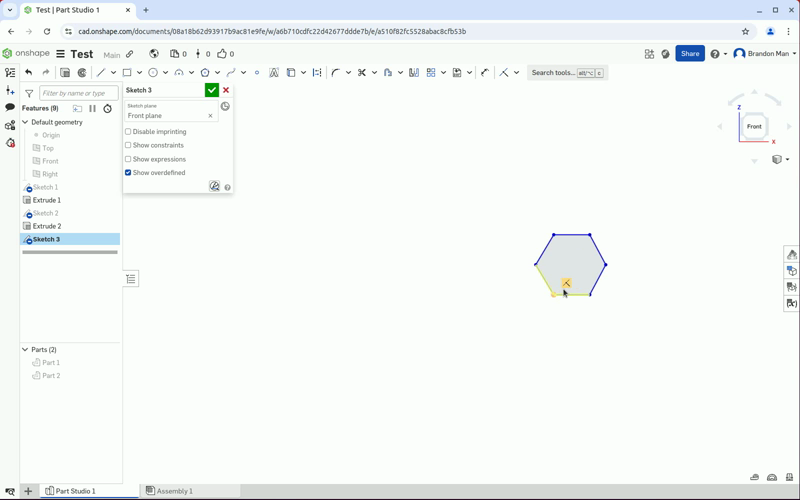
scroll(6)
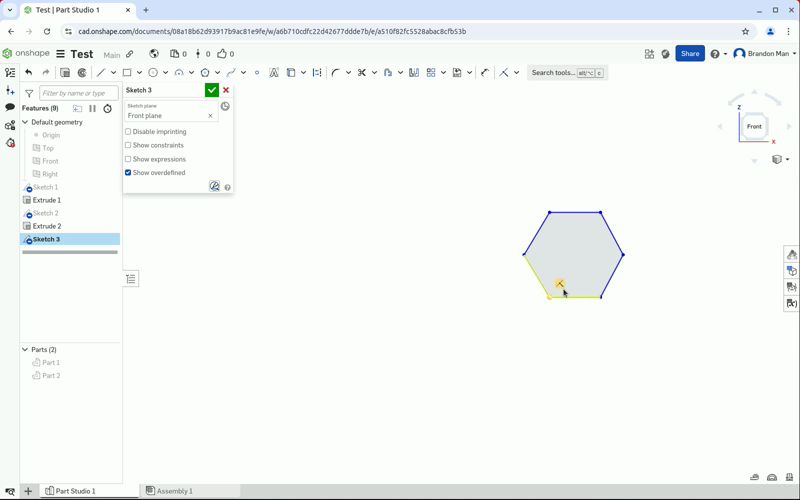
scroll(6)
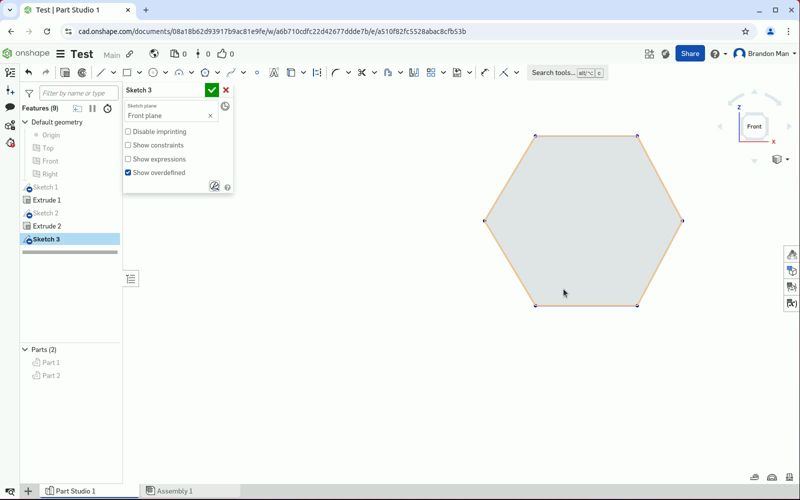
click(563, 288)
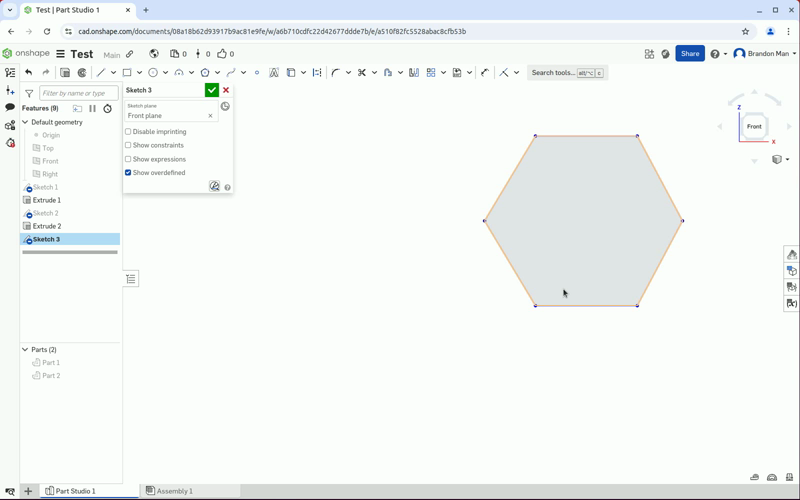
scroll(-6)
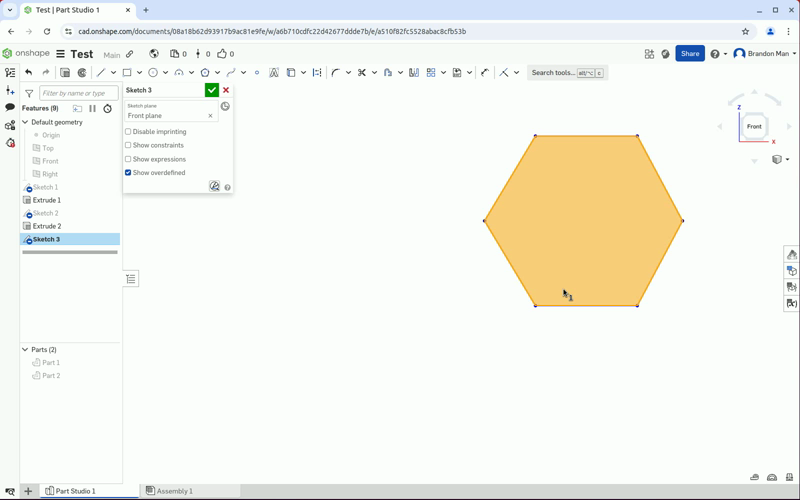
scroll(-6)
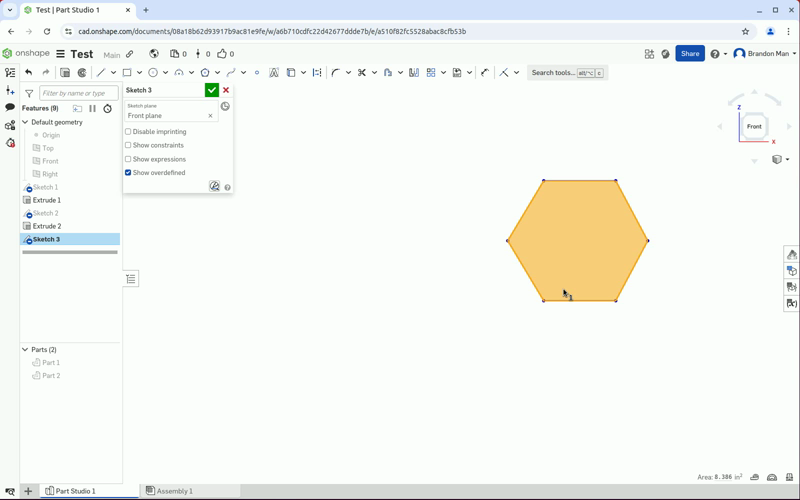
scroll(-6)
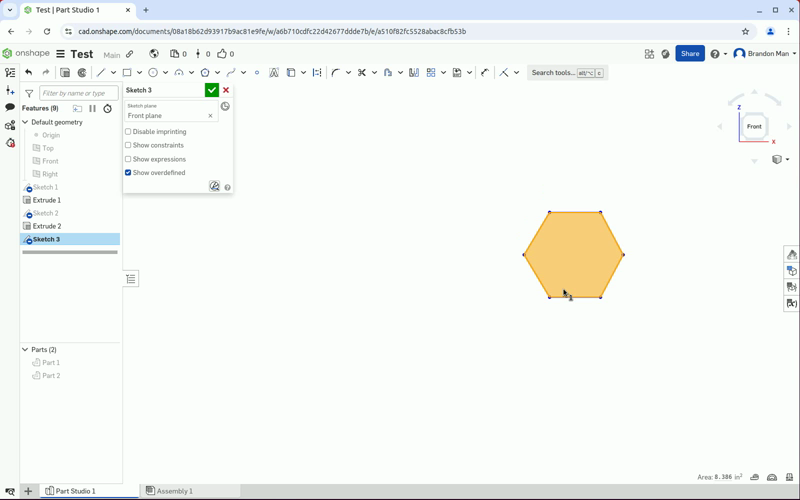
scroll(-6)
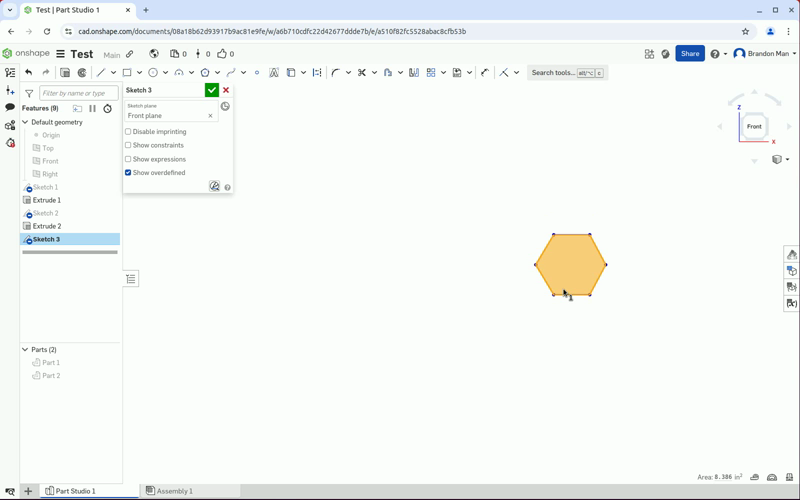
scroll(-6)
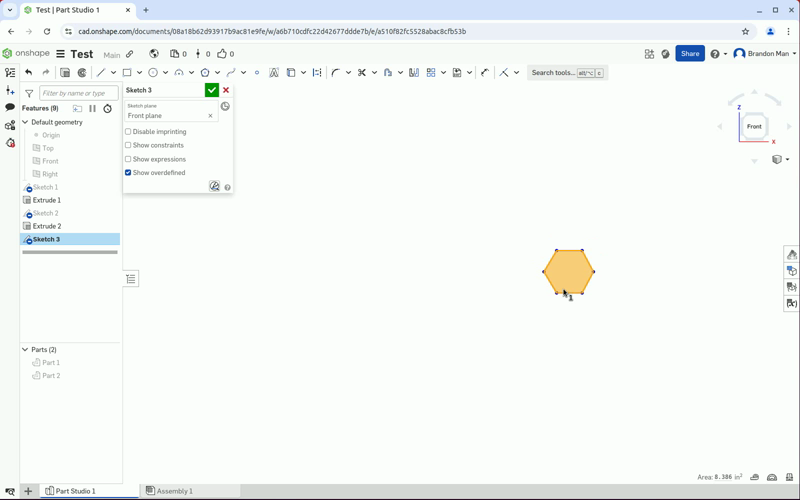
scroll(-6)
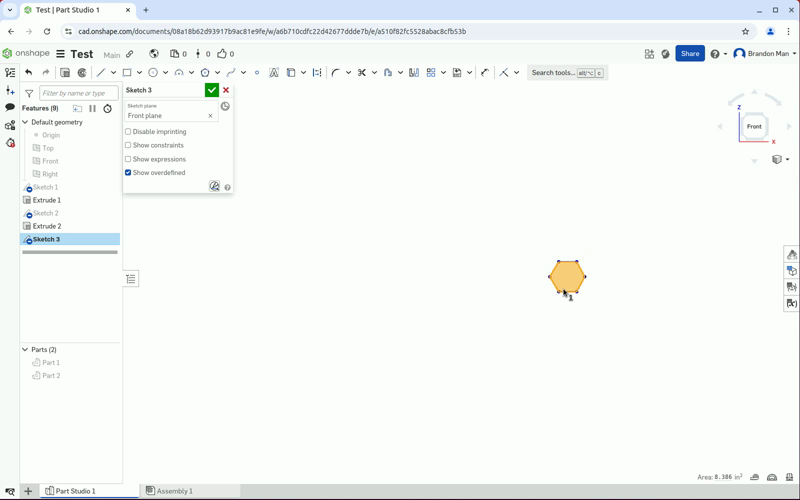
scroll(-6)
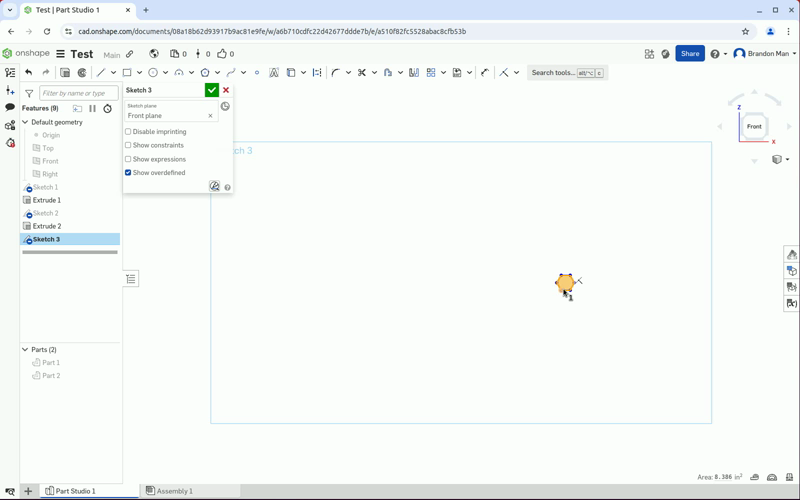
mouse_move(73, 352)
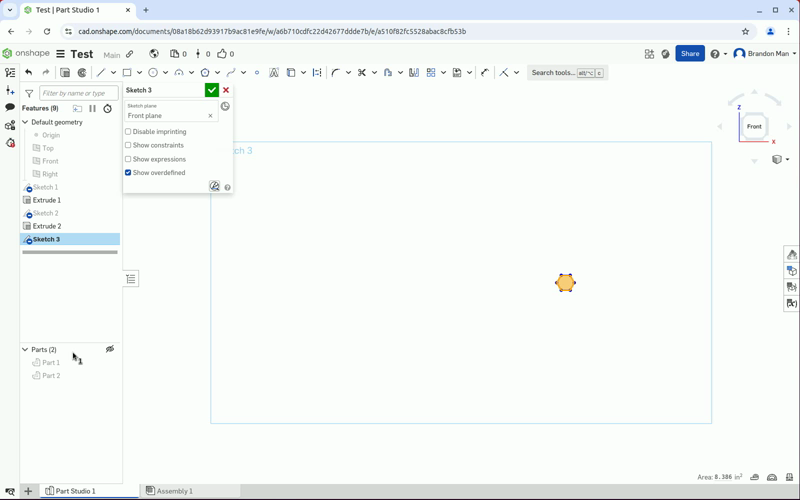
key(shift+y)
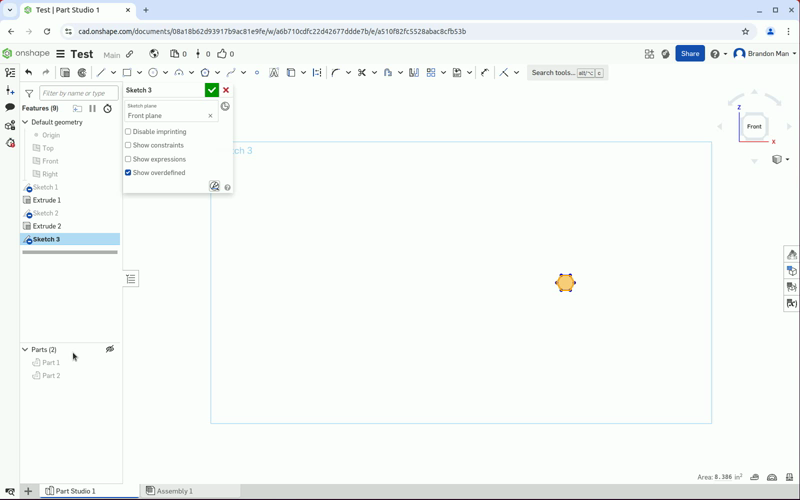
key(shift+e)
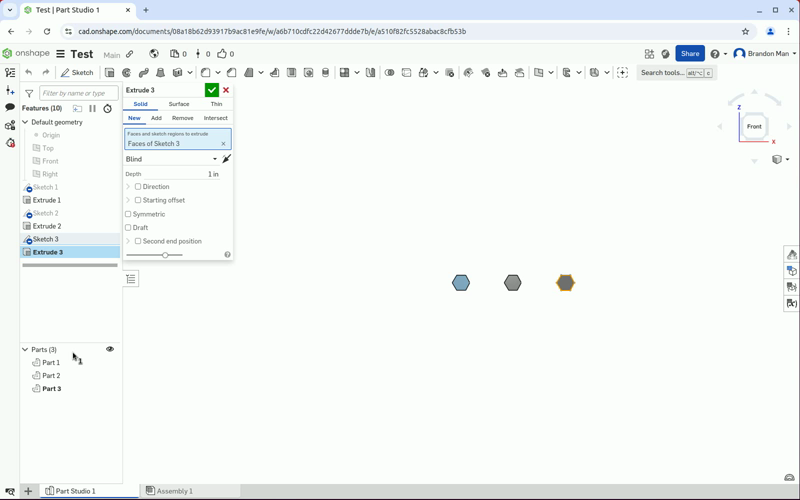
mouse_move(143, 106)
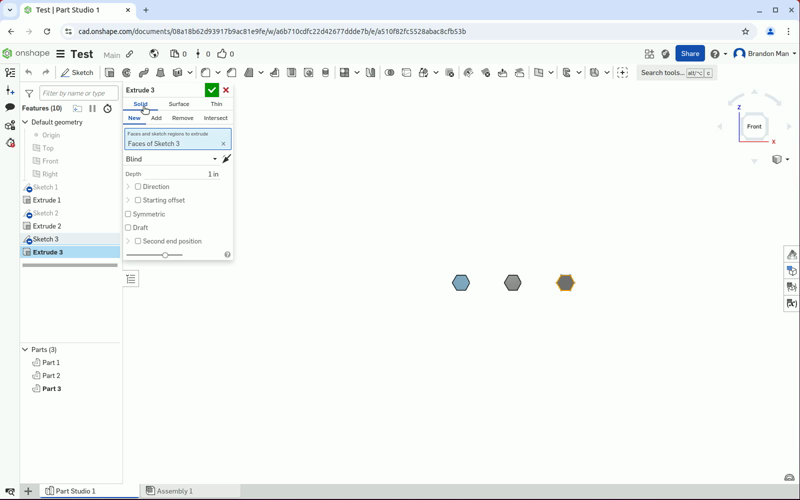
click(143, 106)
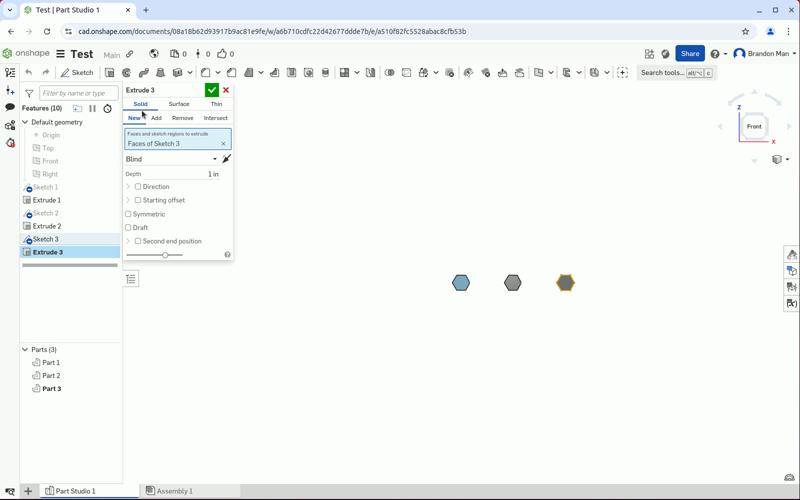
mouse_move(137, 120)
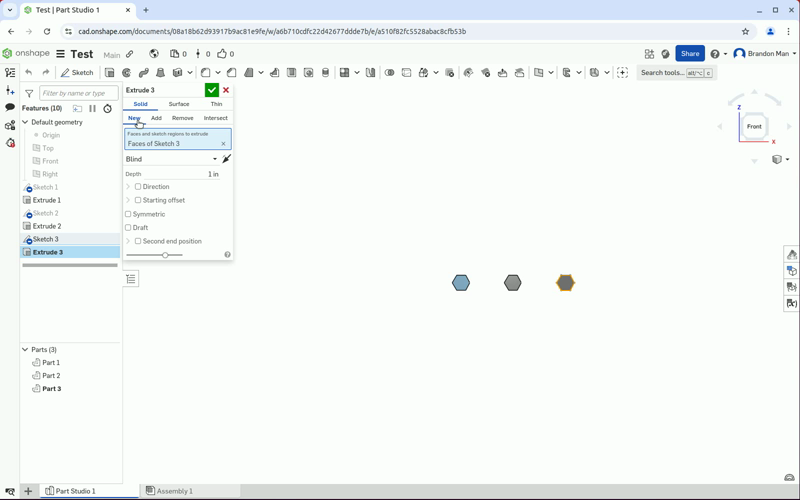
click(137, 120)
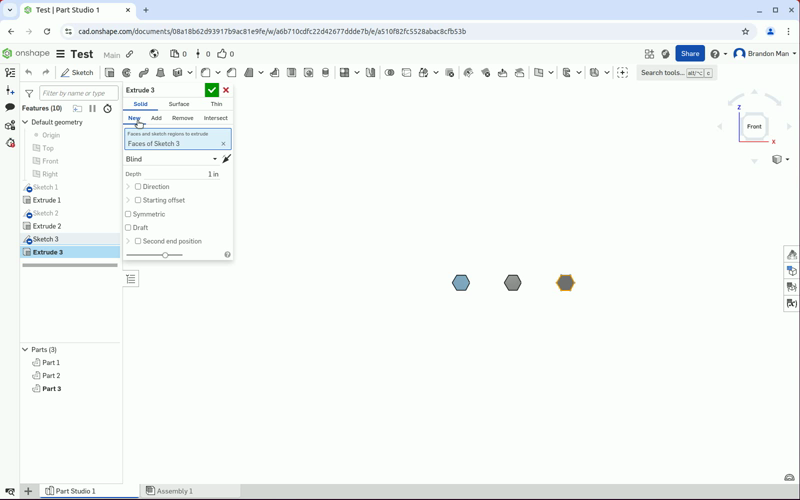
key(tab, 4)
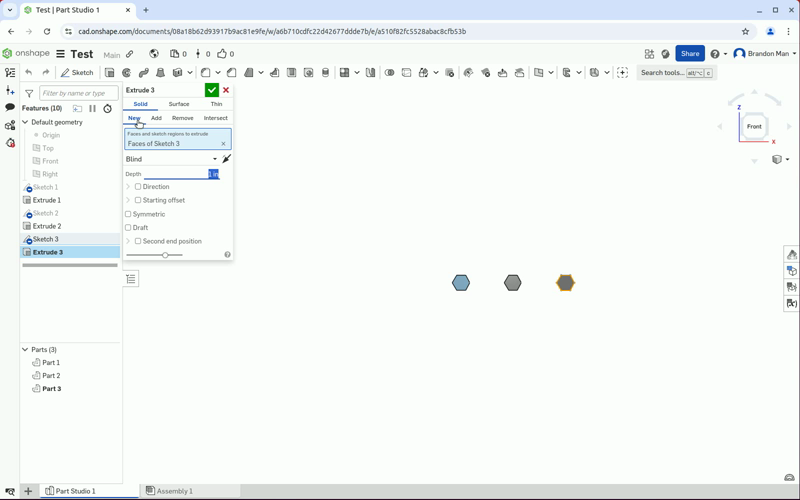
text(1.204)
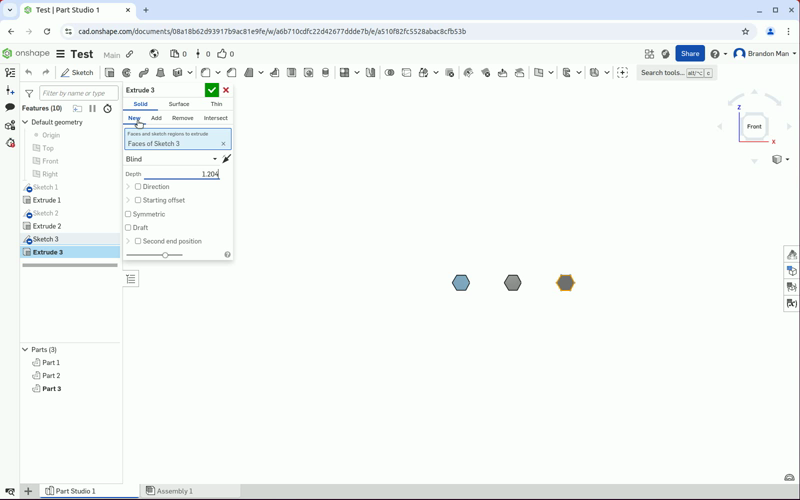
key(enter)
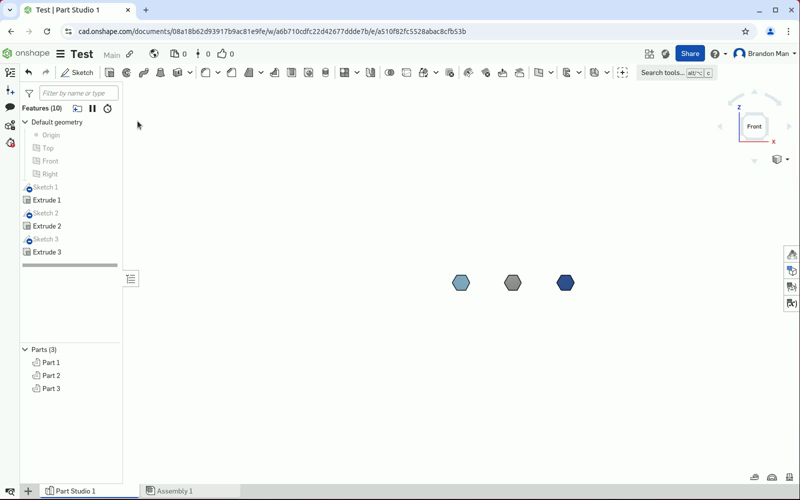
key(shift+h)
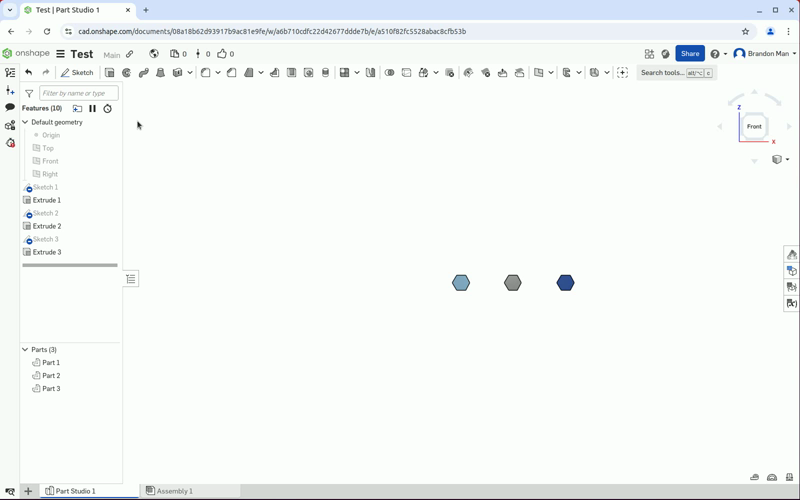
key(shift+h)
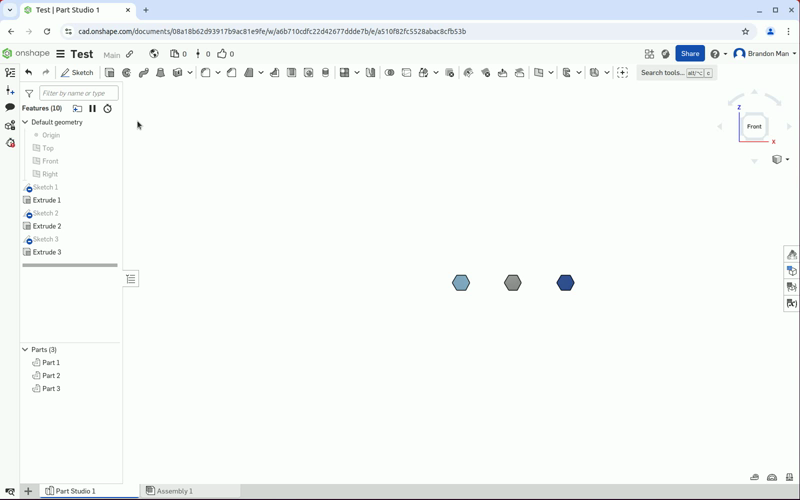
mouse_move(73, 189)
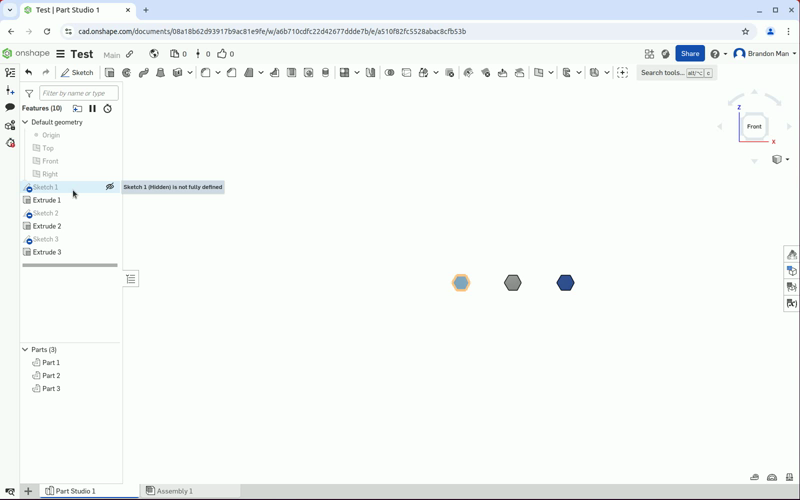
click(73, 189)
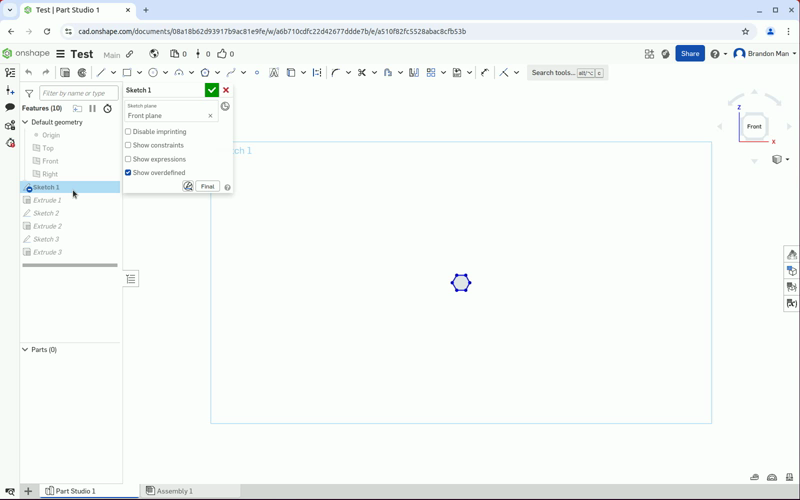
mouse_move(229, 92)
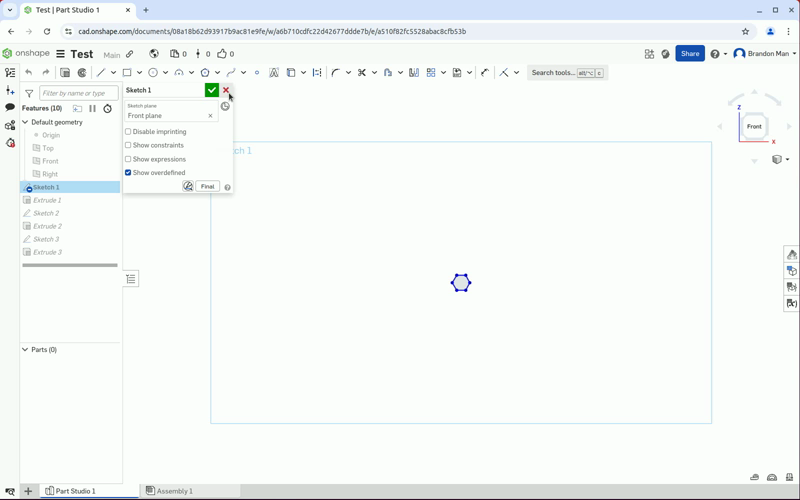
click(229, 92)
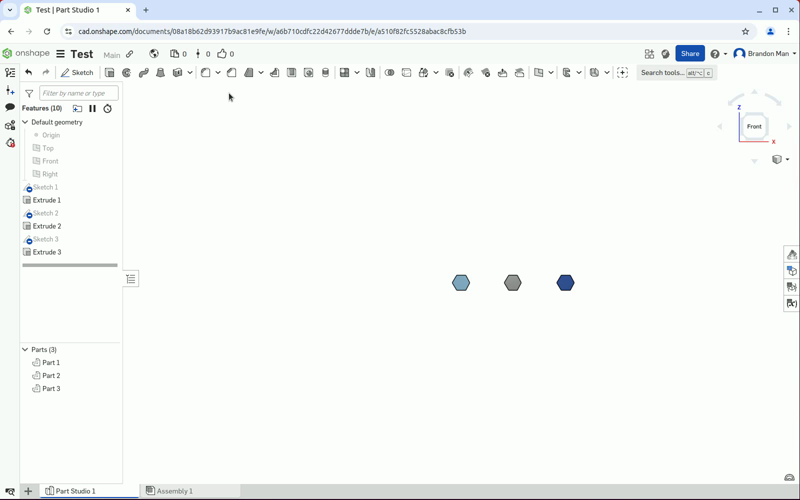
mouse_move(541, 75)
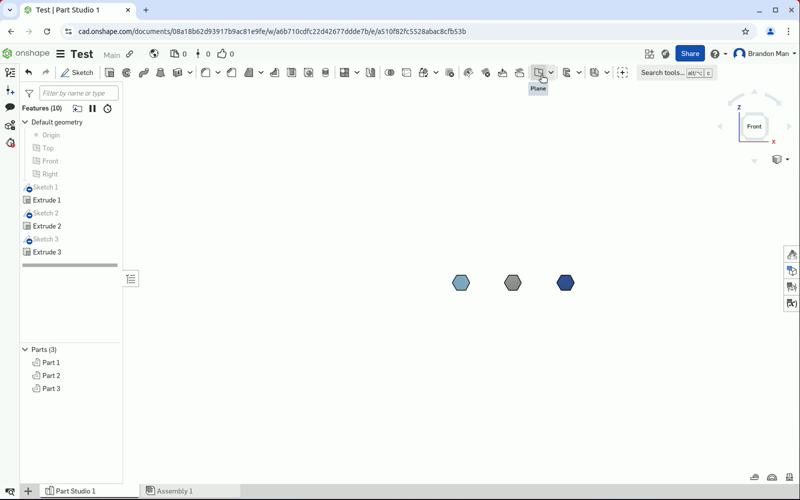
click(541, 75)
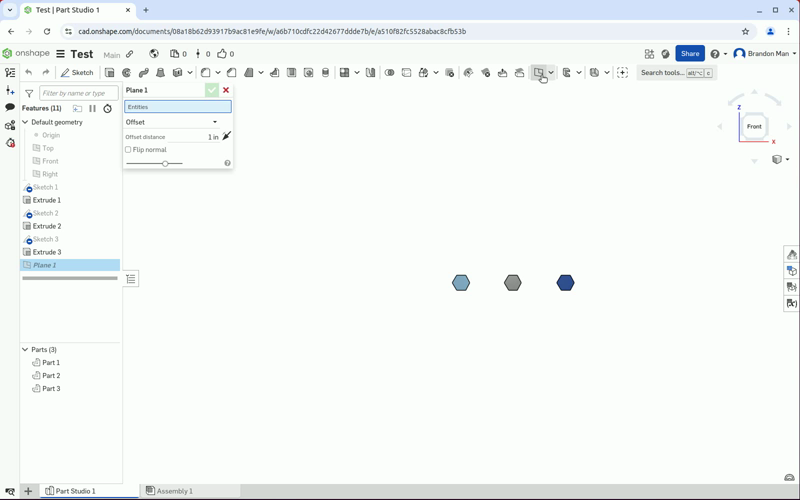
mouse_move(73, 163)
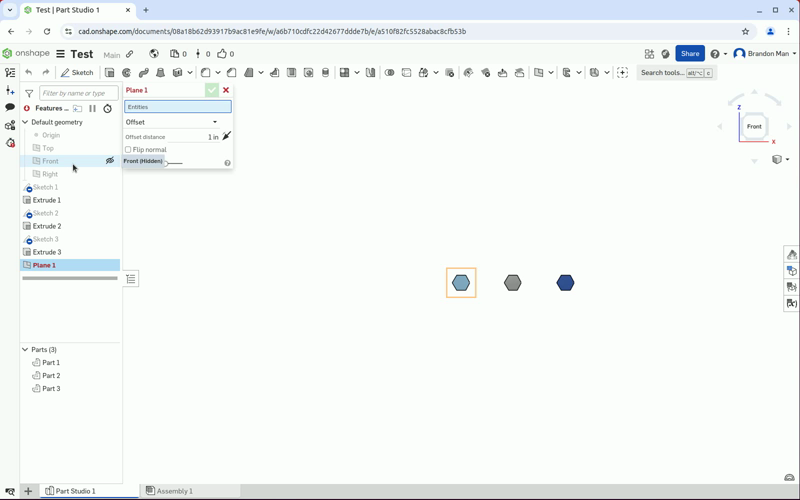
click(73, 163)
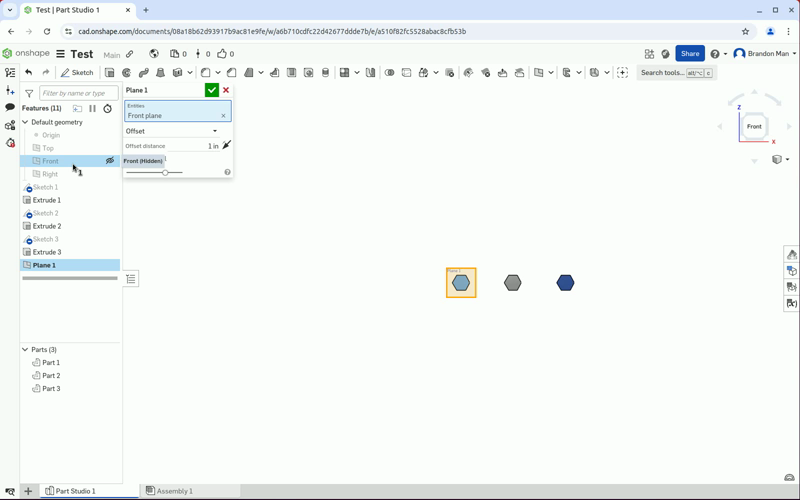
key(tab, 2)
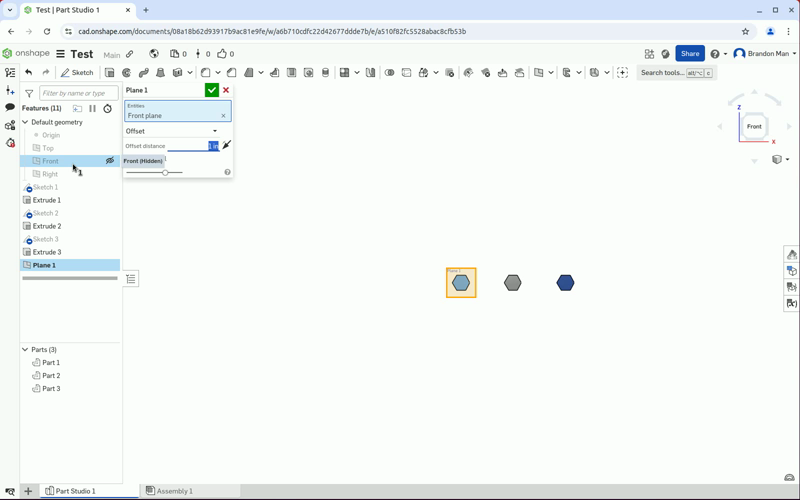
text(1.202)
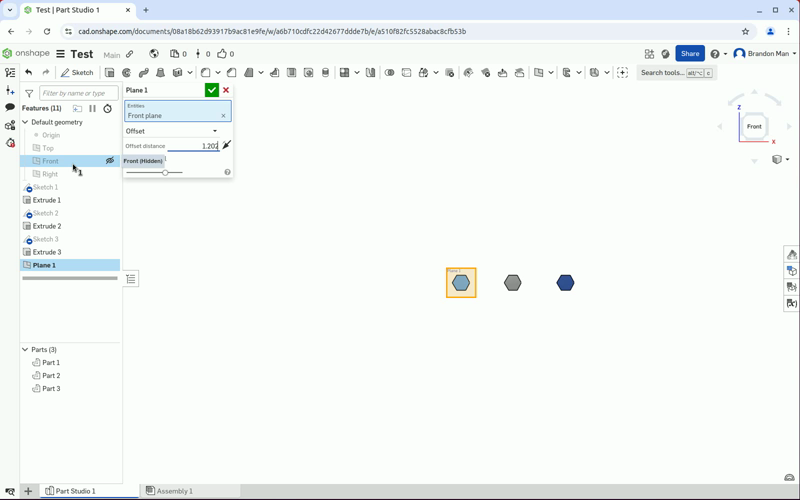
key(enter, 2)
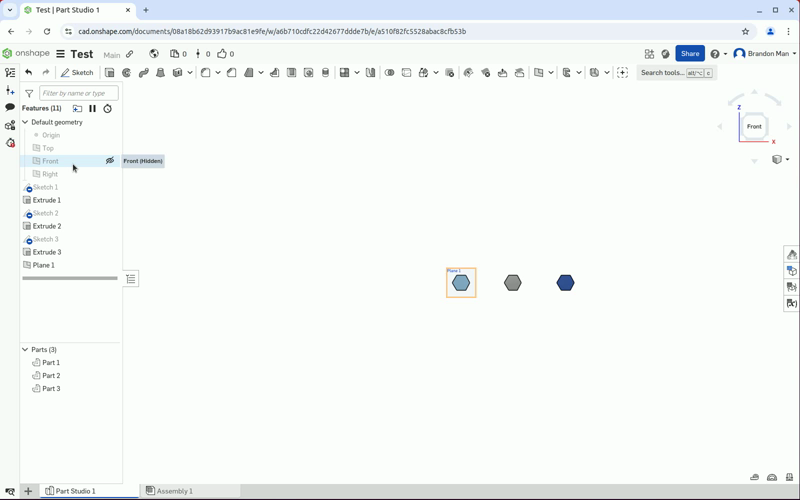
key(shift+s)
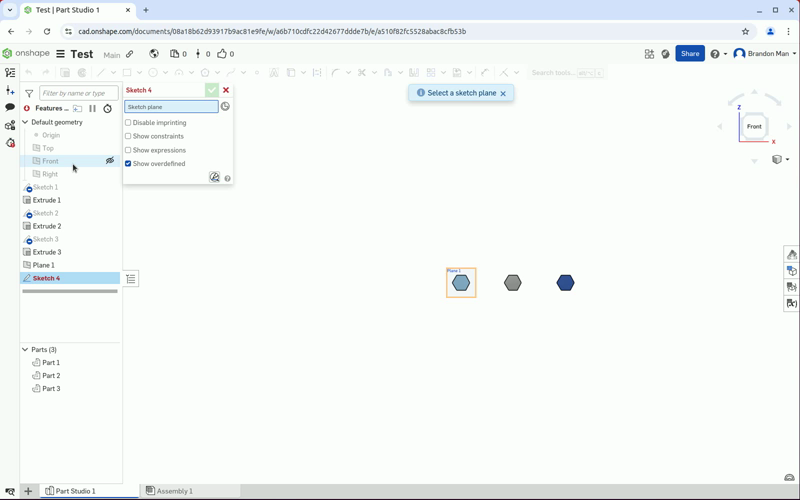
mouse_move(73, 267)
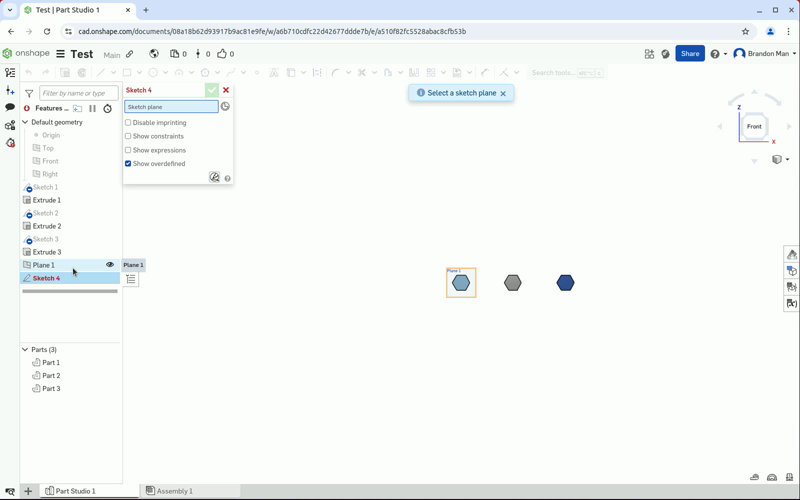
click(73, 267)
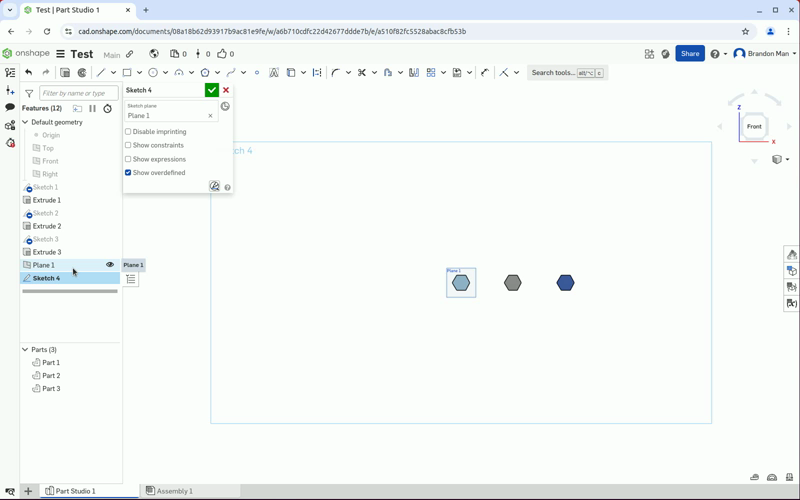
mouse_move(73, 352)
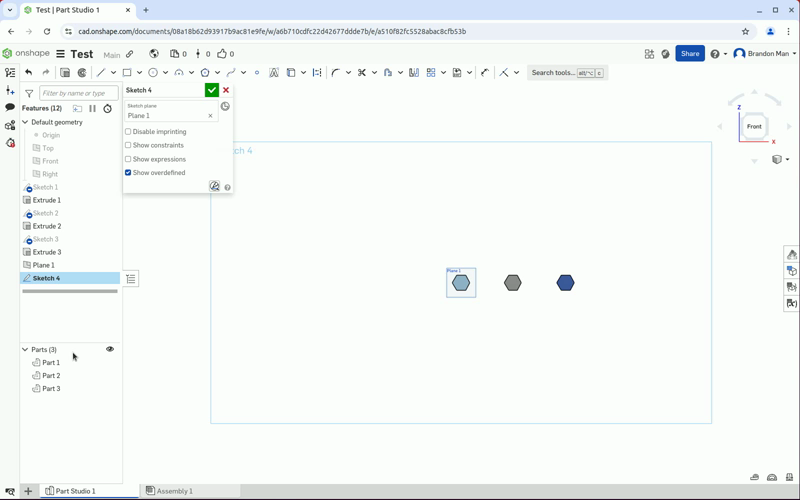
key(y)
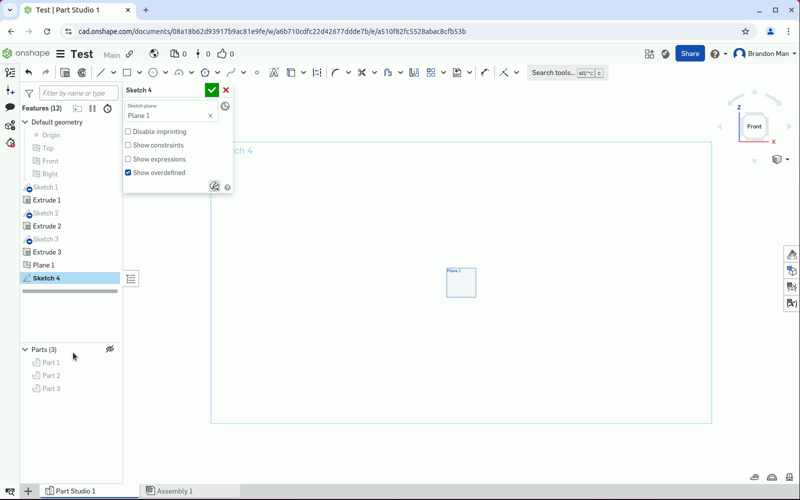
key(c)
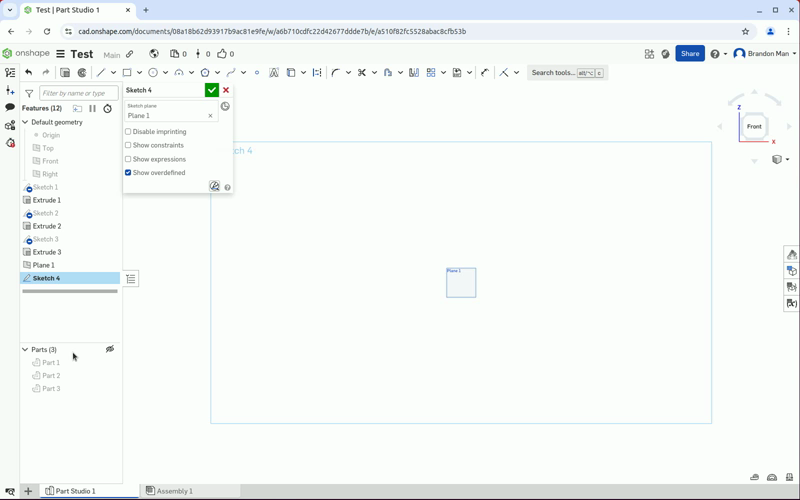
key_down(shift)
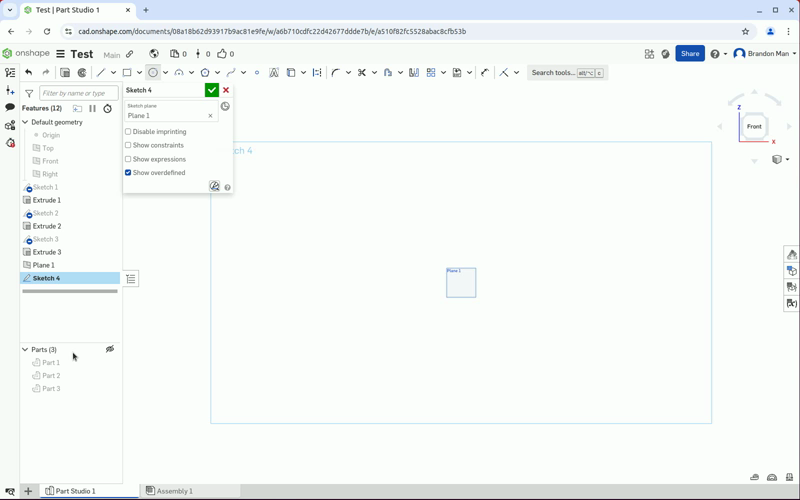
mouse_move(460, 282)
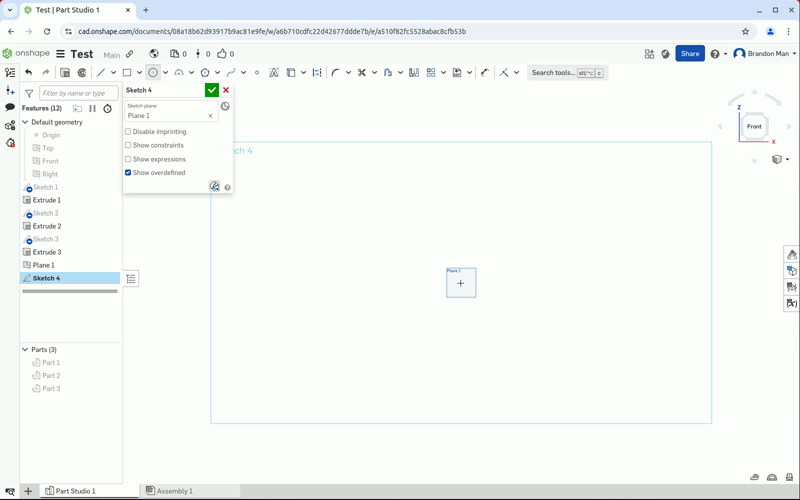
click(460, 282)
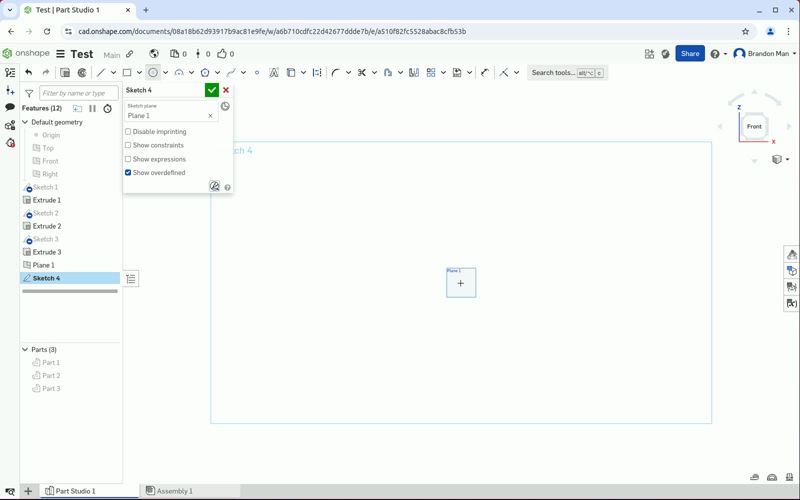
key_up(shift)
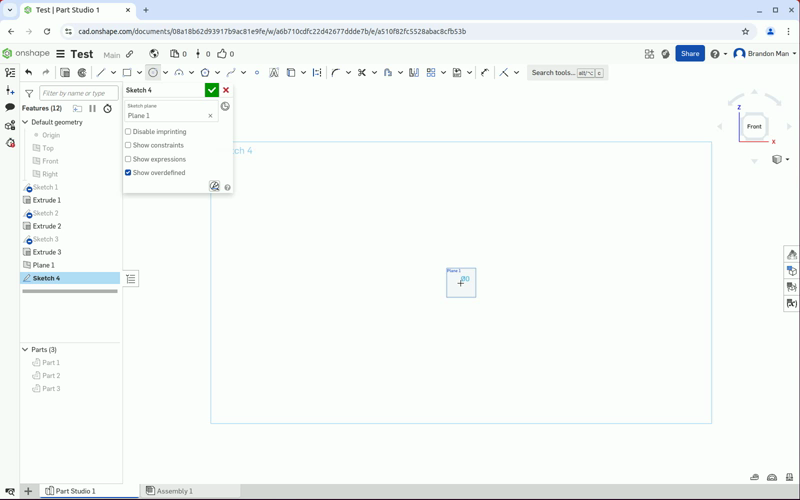
mouse_move(465, 282)
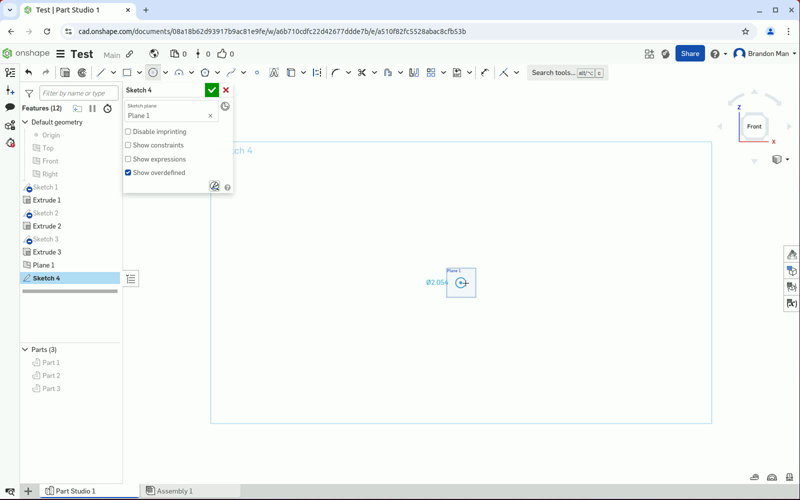
click(465, 282)
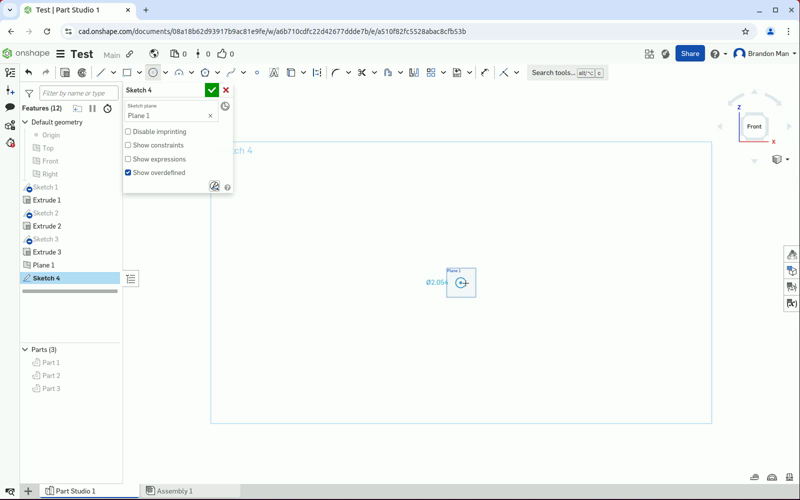
key(esc)
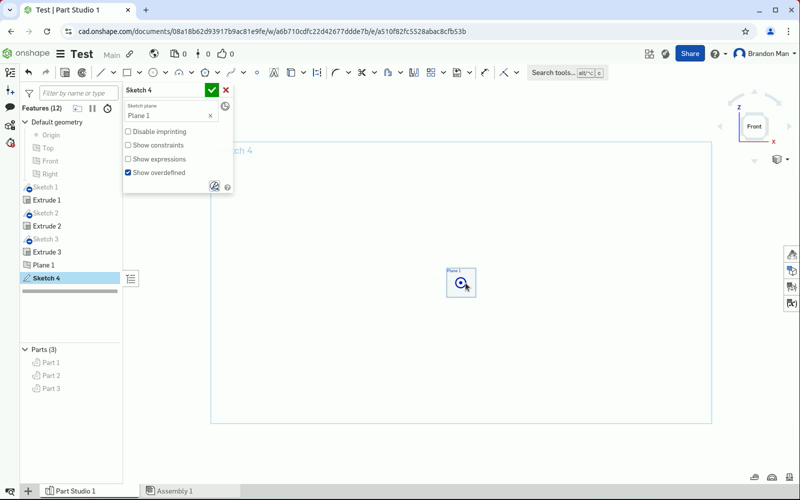
mouse_move(458, 280)
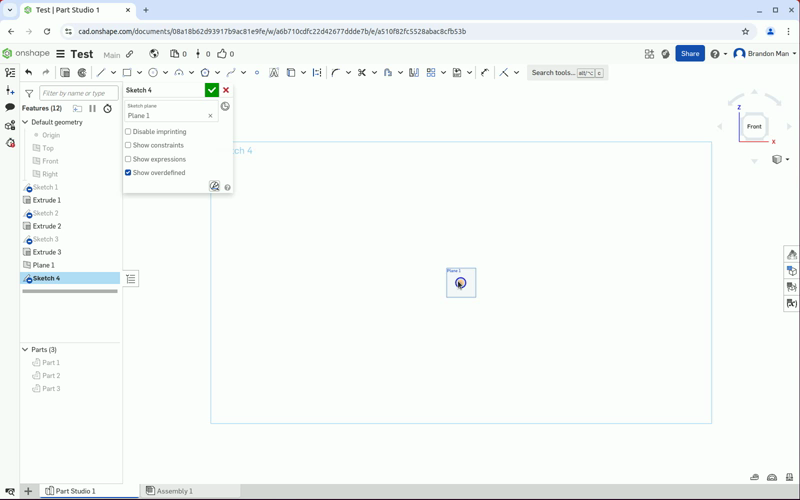
scroll(6)
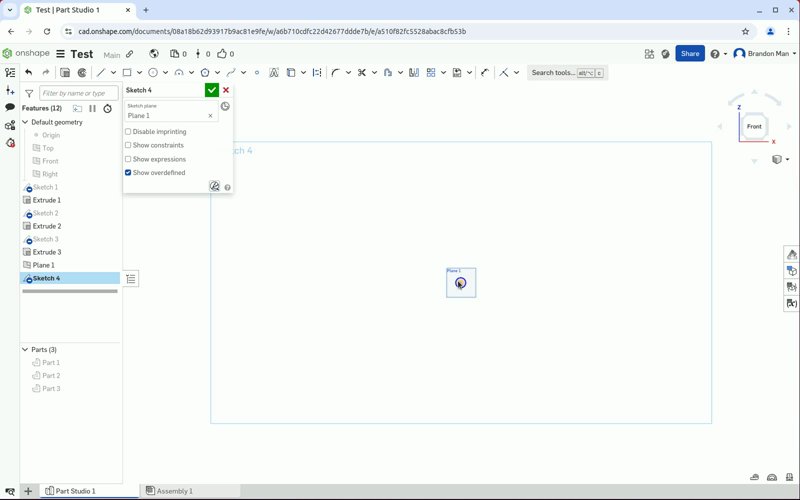
scroll(6)
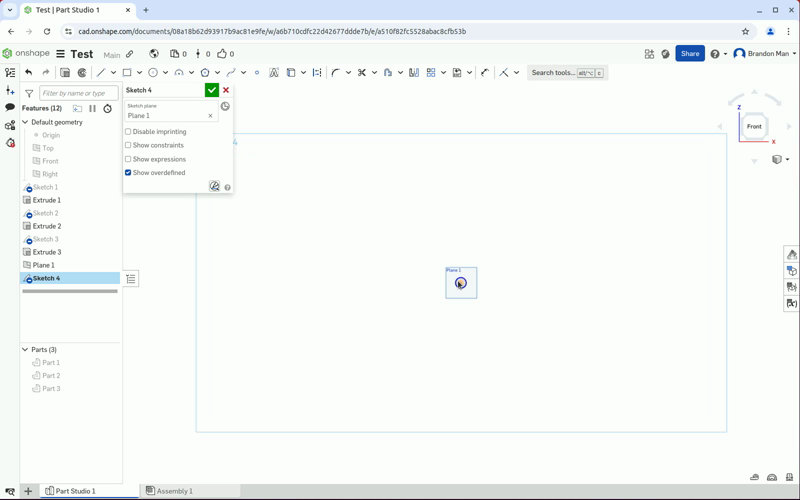
scroll(6)
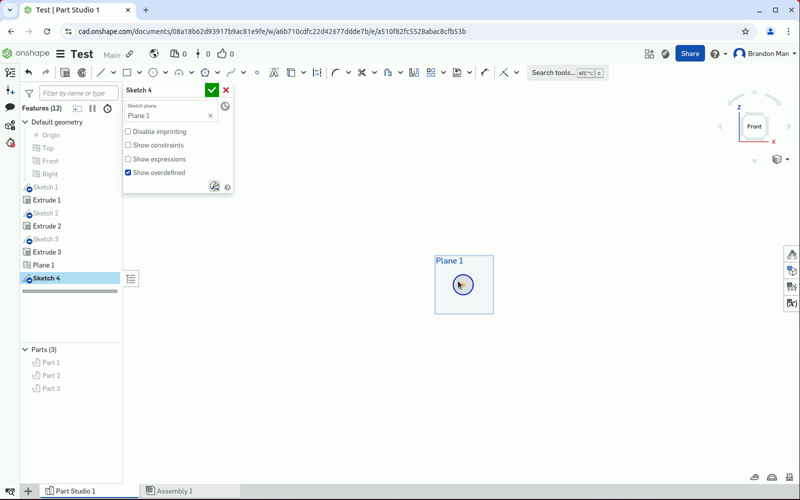
scroll(6)
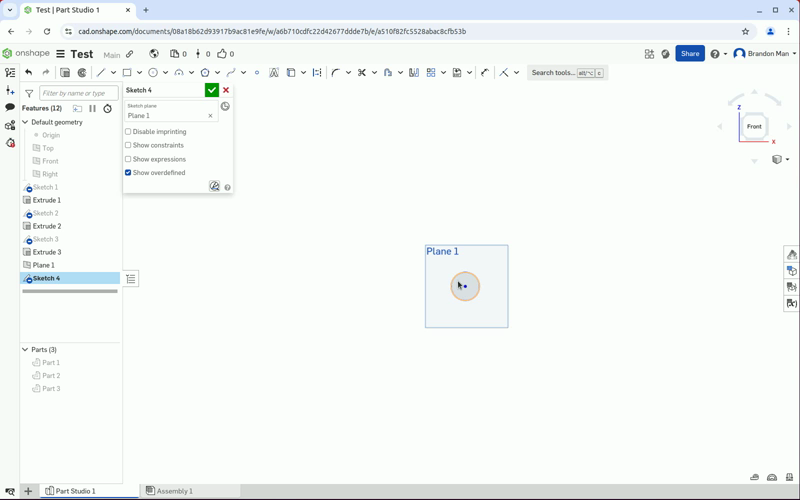
scroll(6)
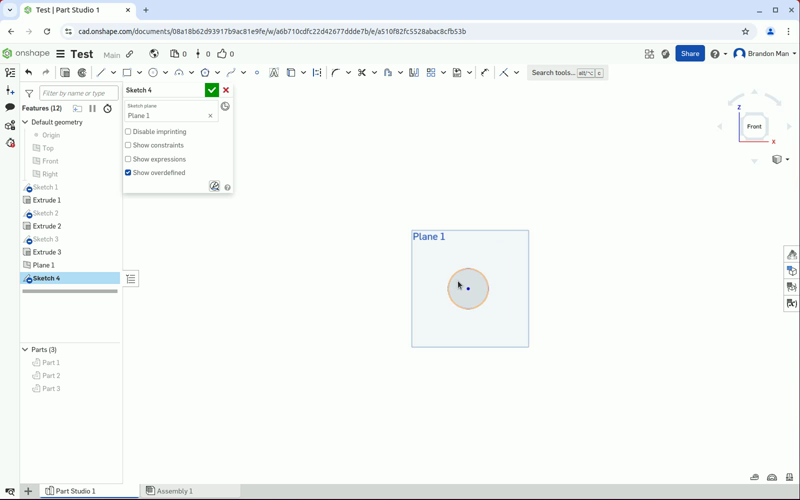
scroll(6)
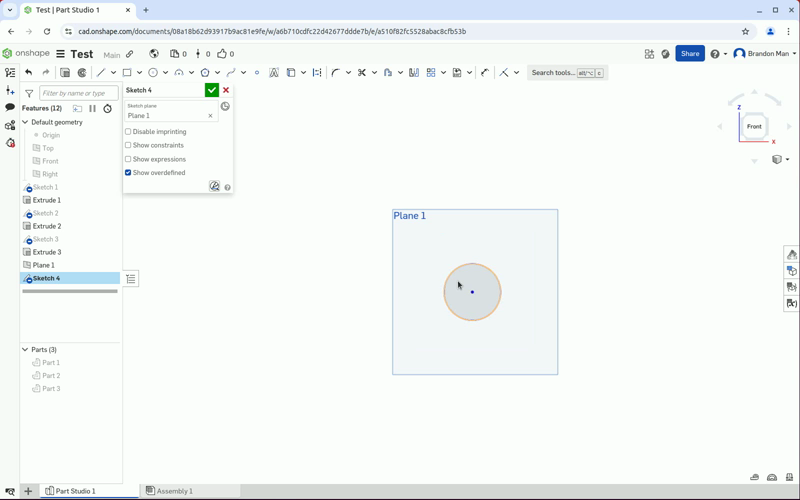
scroll(6)
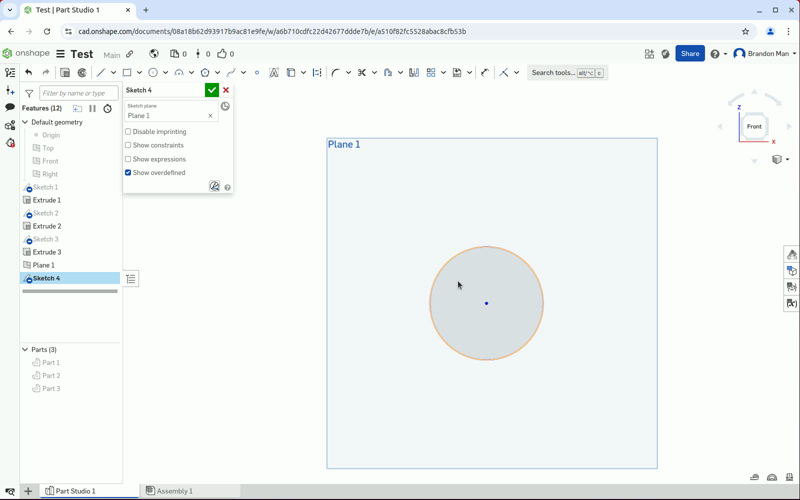
click(458, 280)
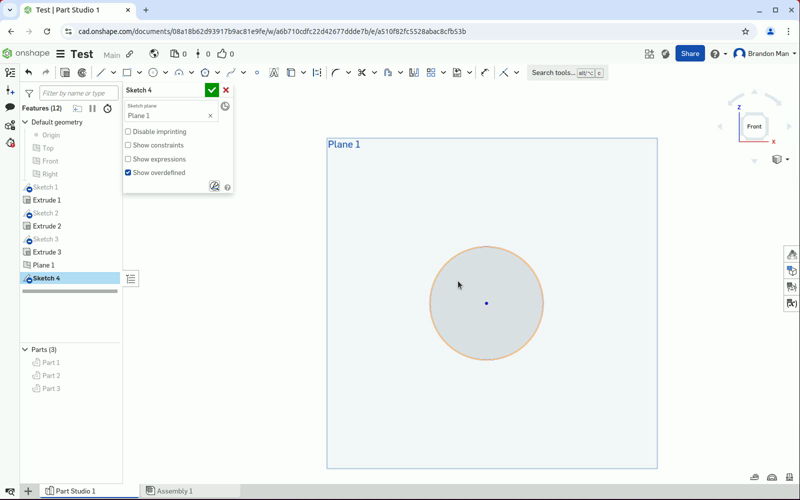
scroll(-6)
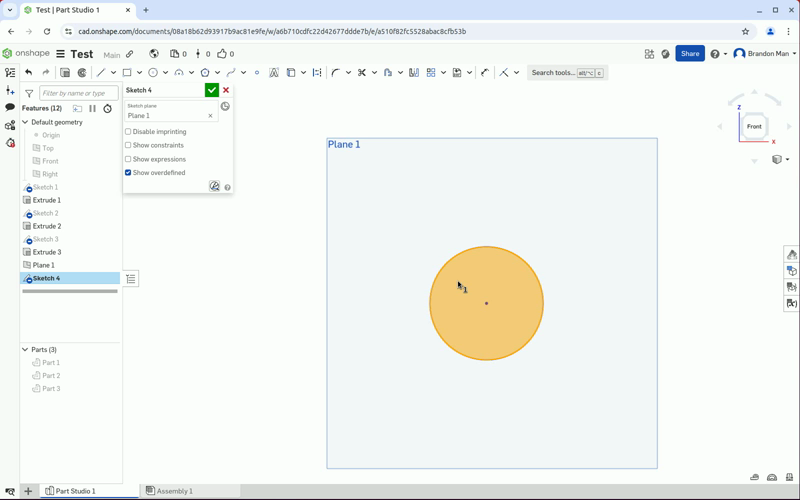
scroll(-6)
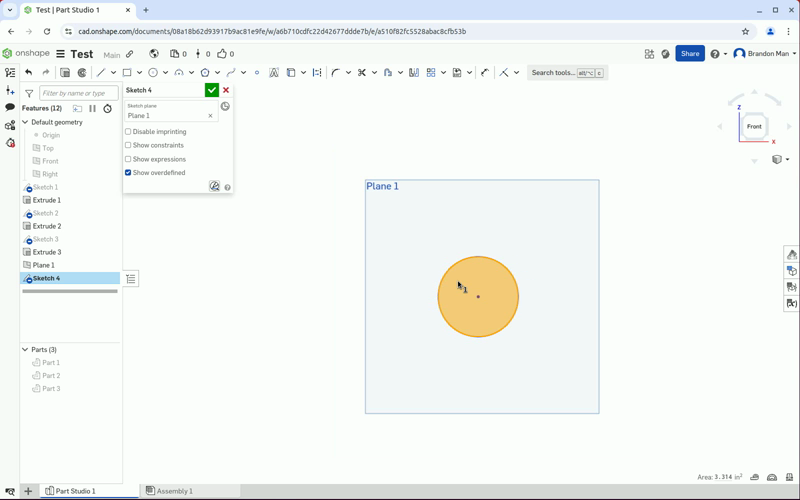
scroll(-6)
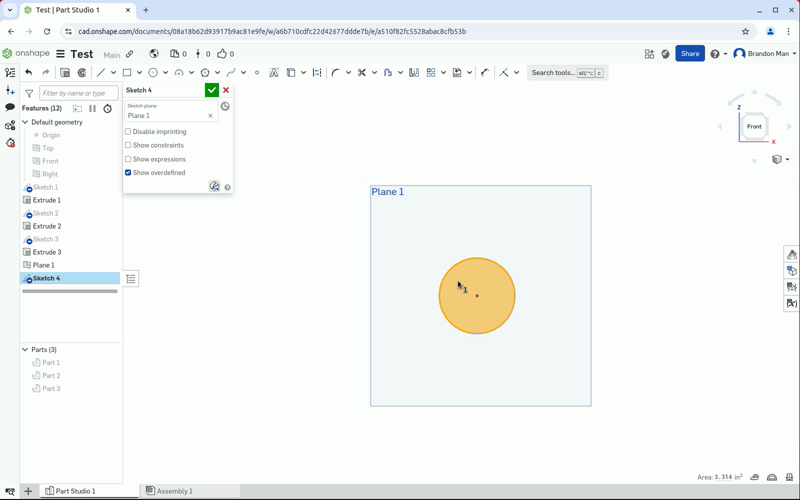
scroll(-6)
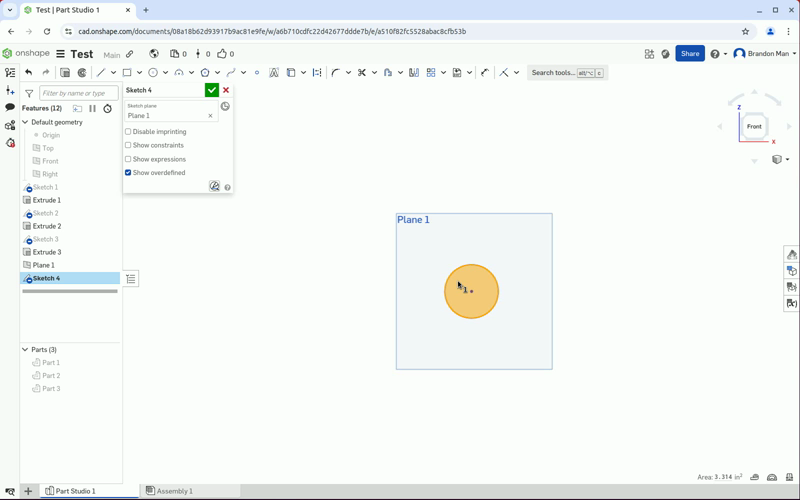
scroll(-6)
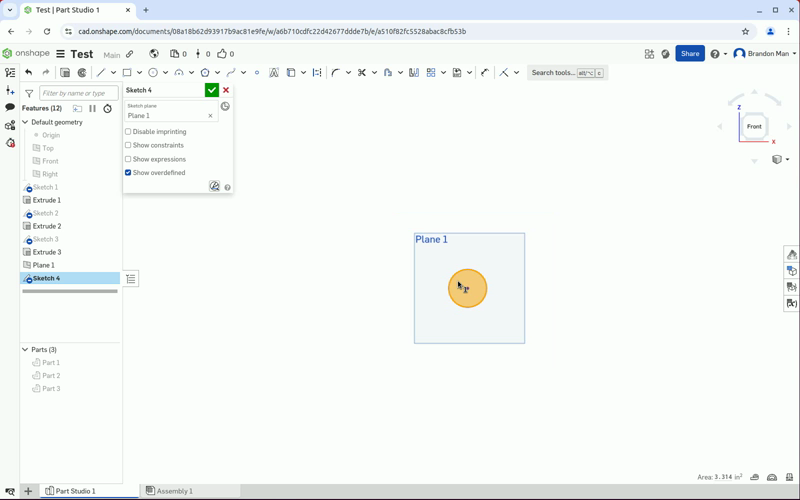
scroll(-6)
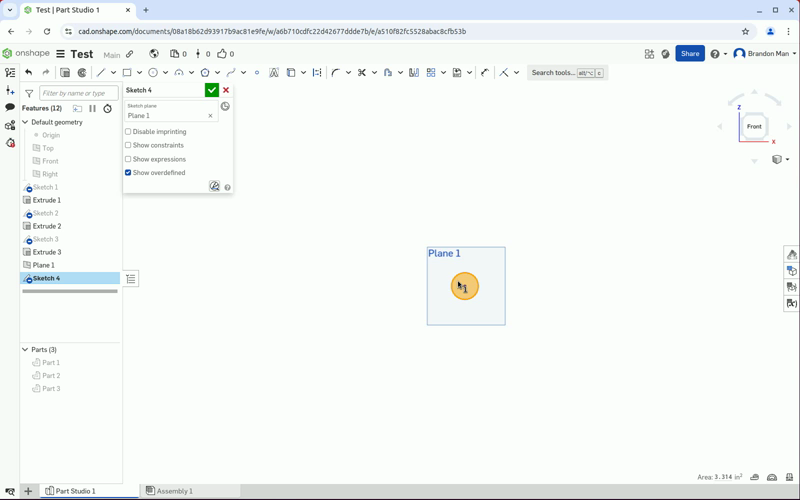
scroll(-6)
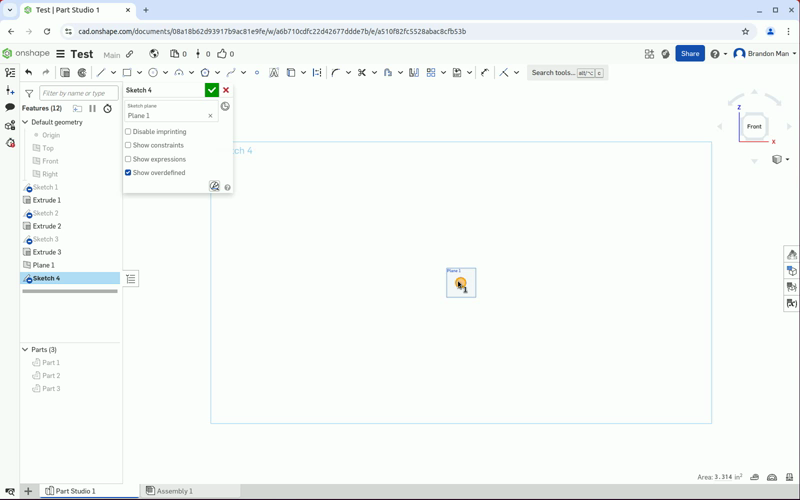
mouse_move(73, 352)
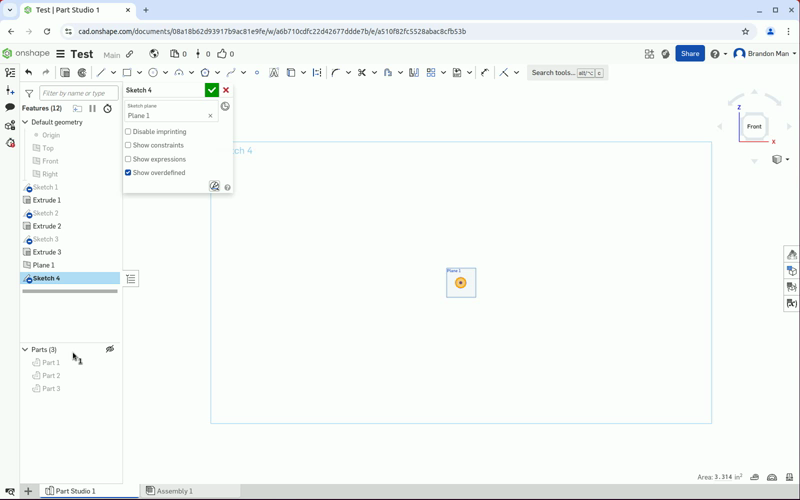
key(shift+y)
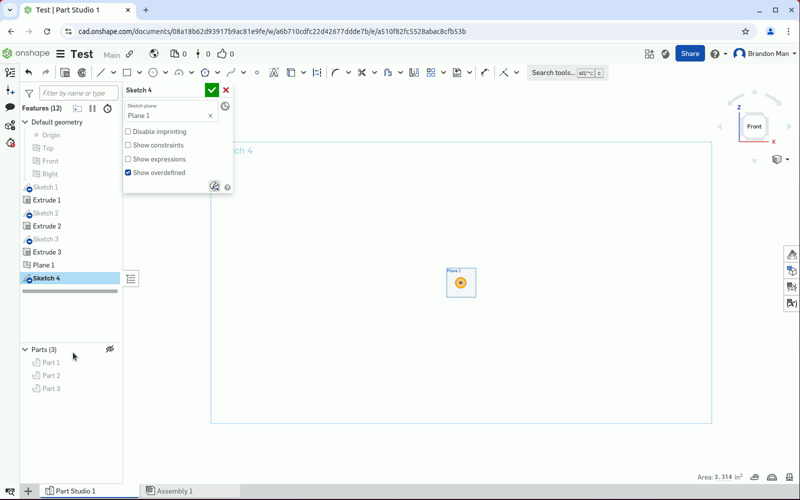
key(shift+e)
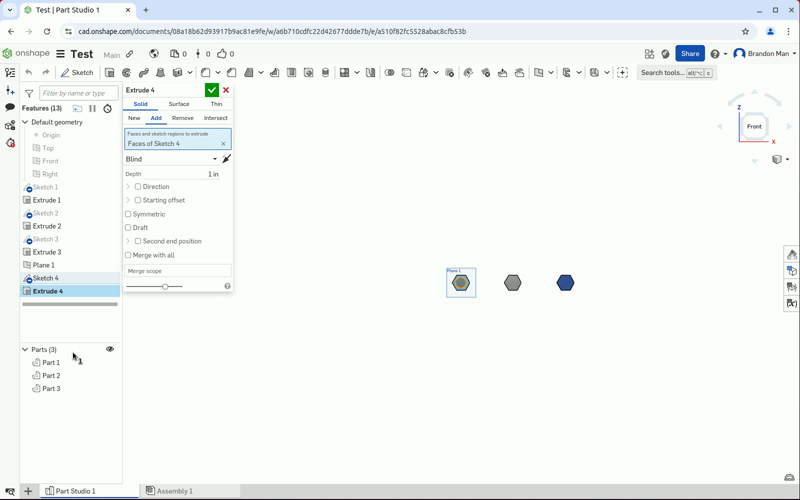
mouse_move(143, 106)
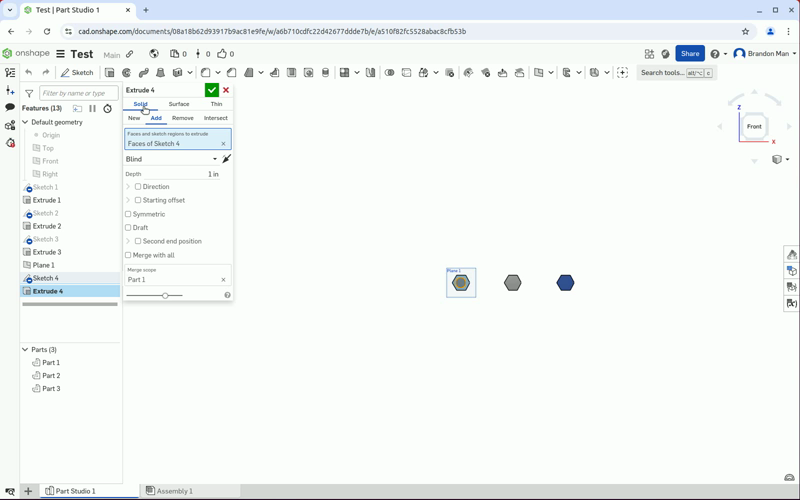
click(143, 106)
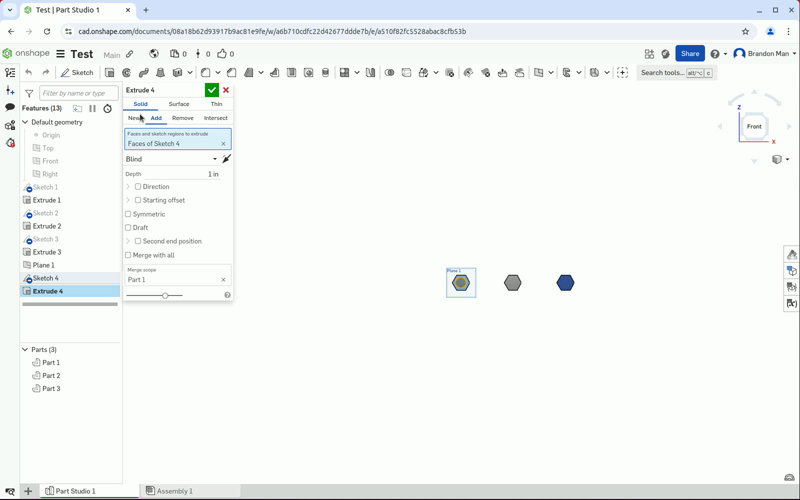
mouse_move(137, 120)
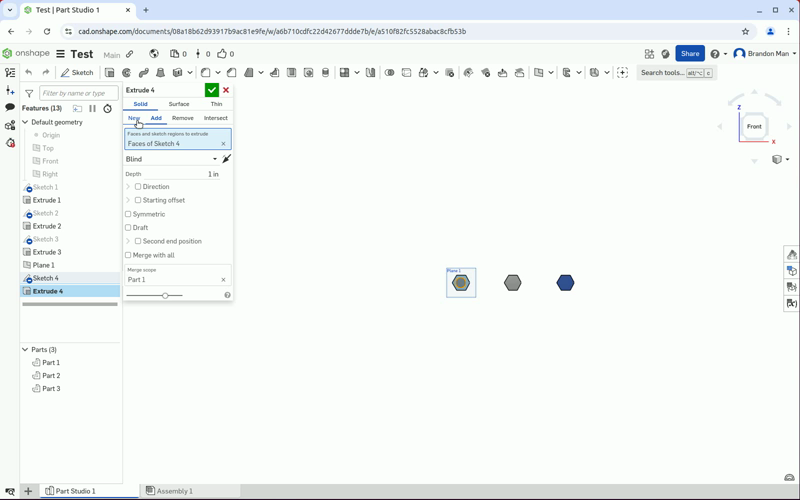
click(137, 120)
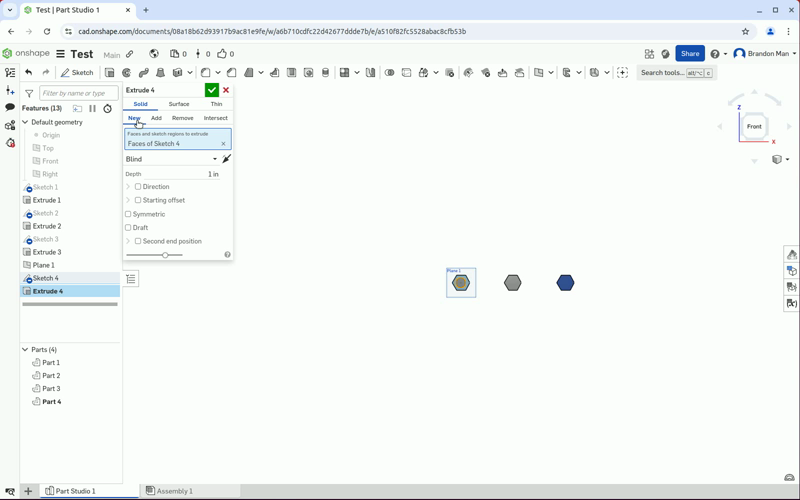
key(tab, 4)
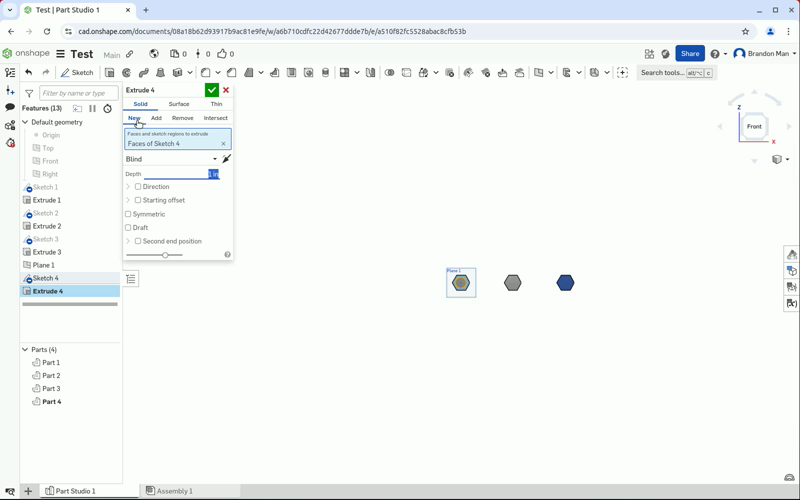
text(6.74)
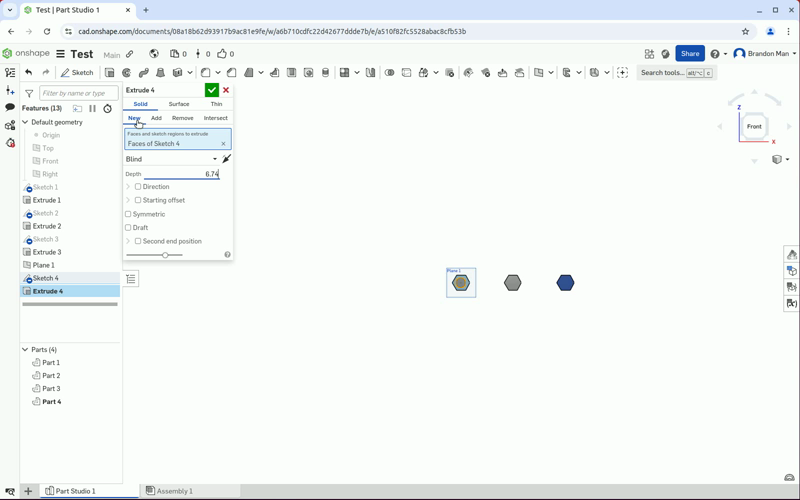
key(enter)
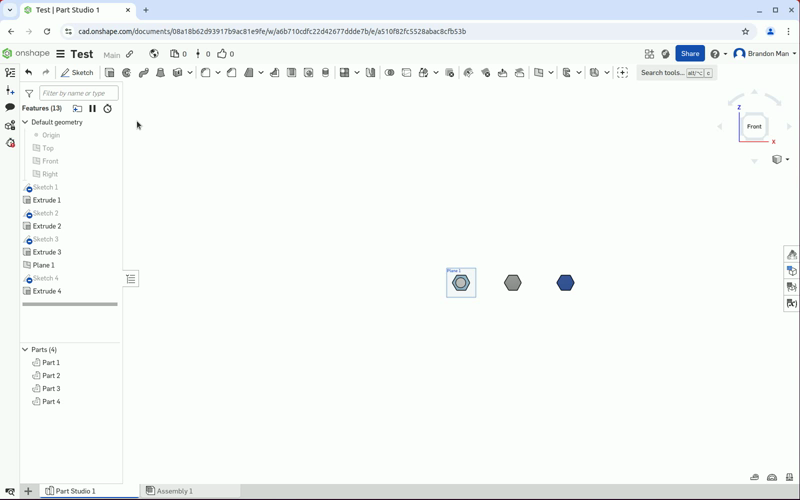
key(shift+h)
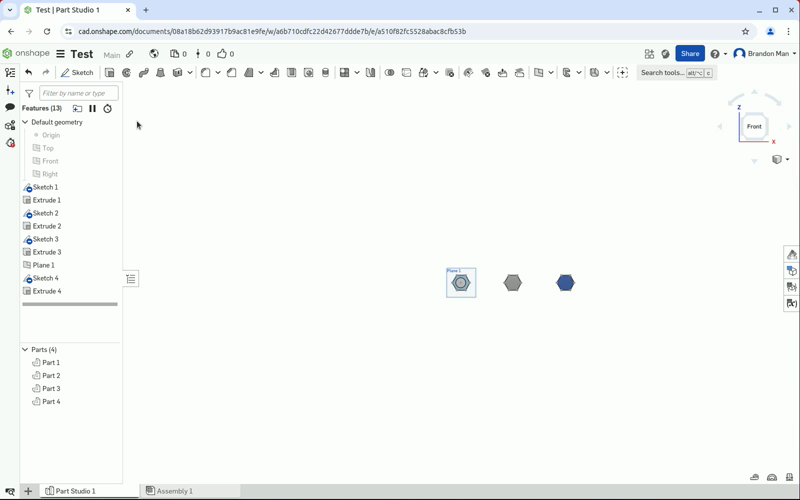
key(shift+h)
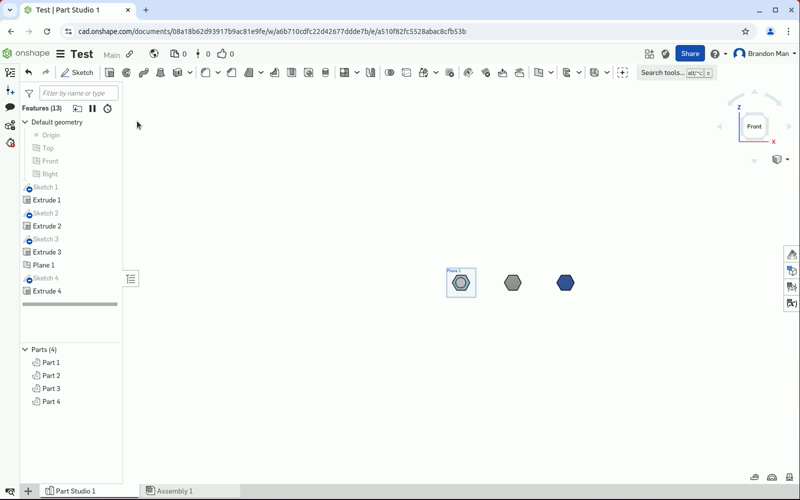
mouse_move(73, 189)
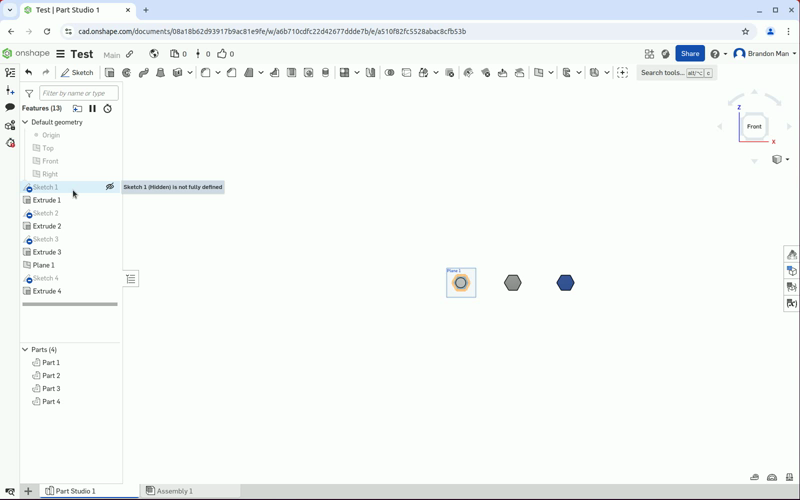
click(73, 189)
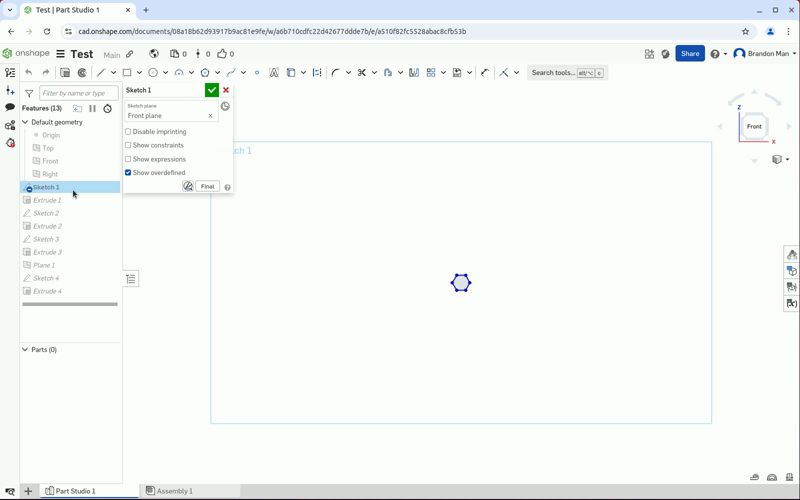
mouse_move(229, 92)
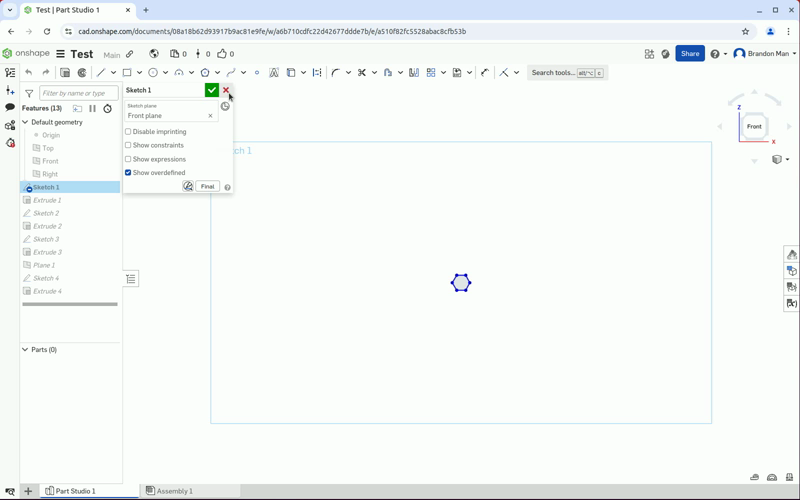
click(229, 92)
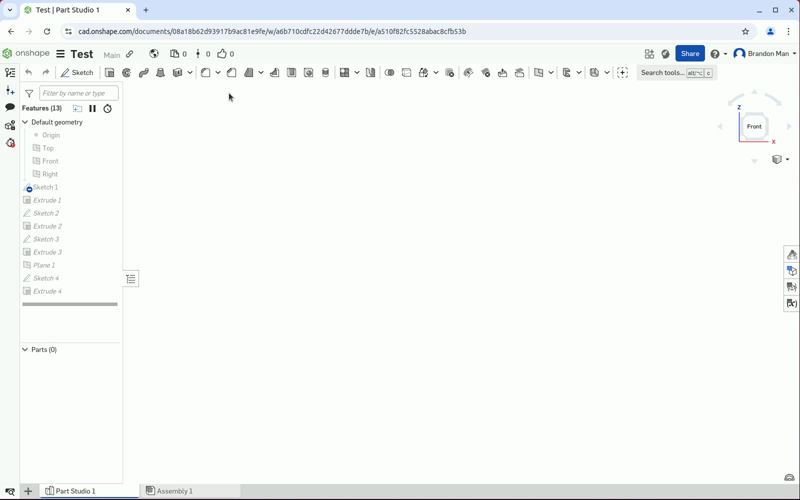
key(shift+s)
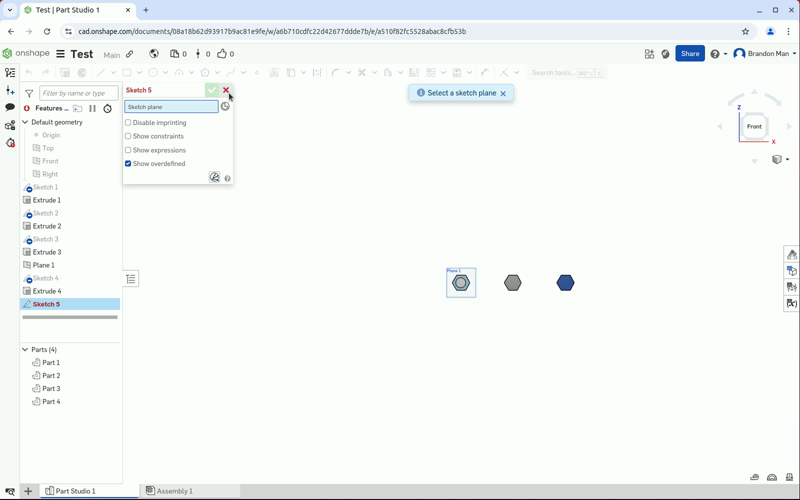
mouse_move(73, 267)
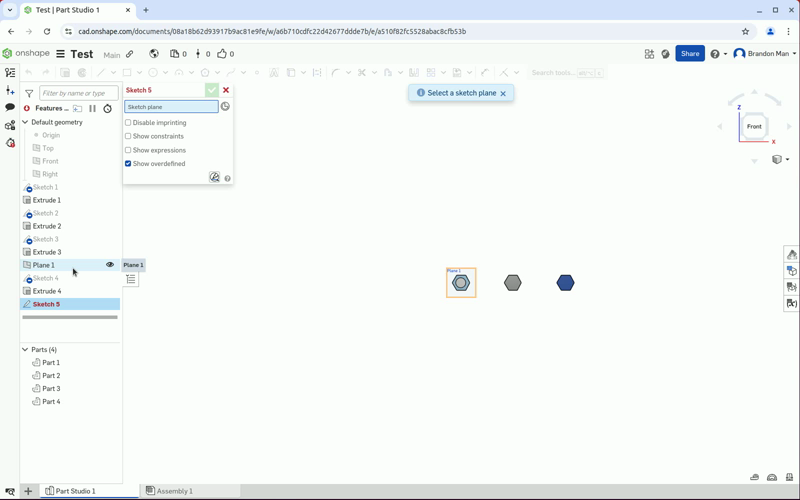
click(73, 267)
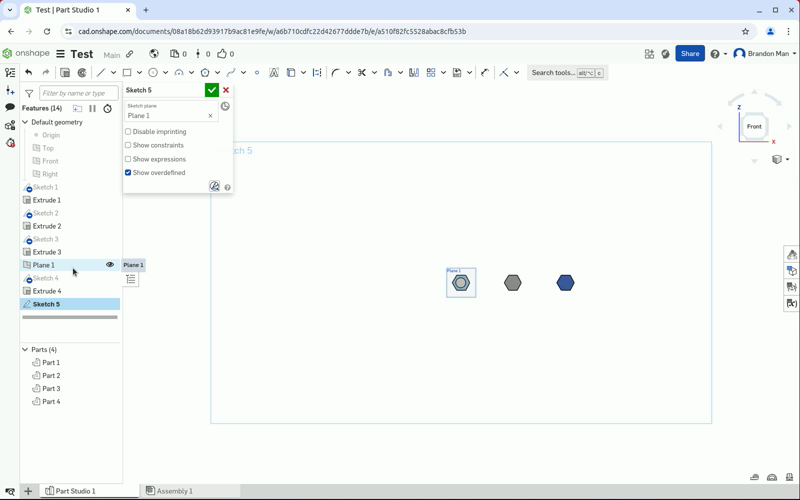
mouse_move(73, 352)
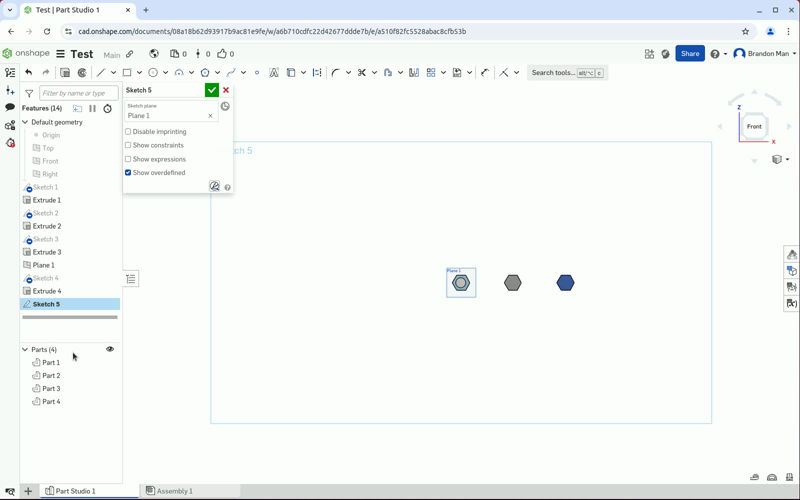
key(y)
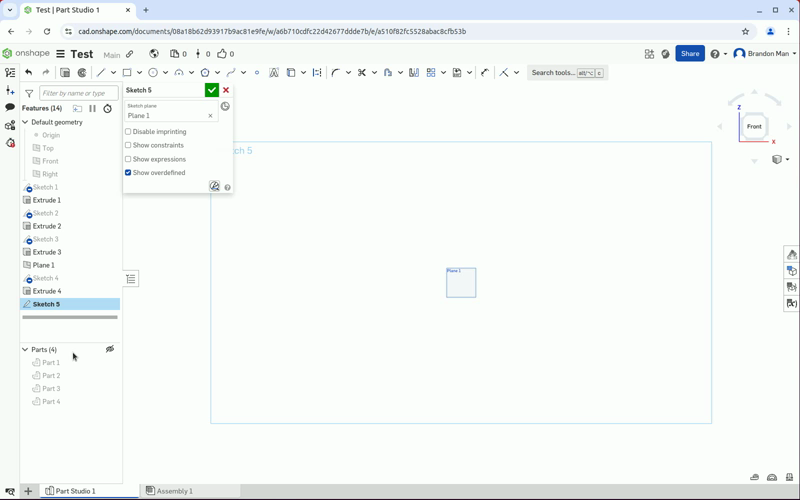
key(c)
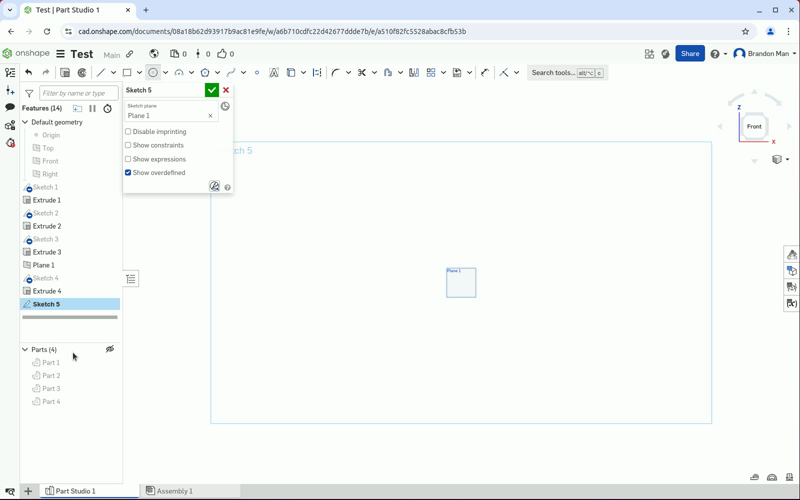
key_down(shift)
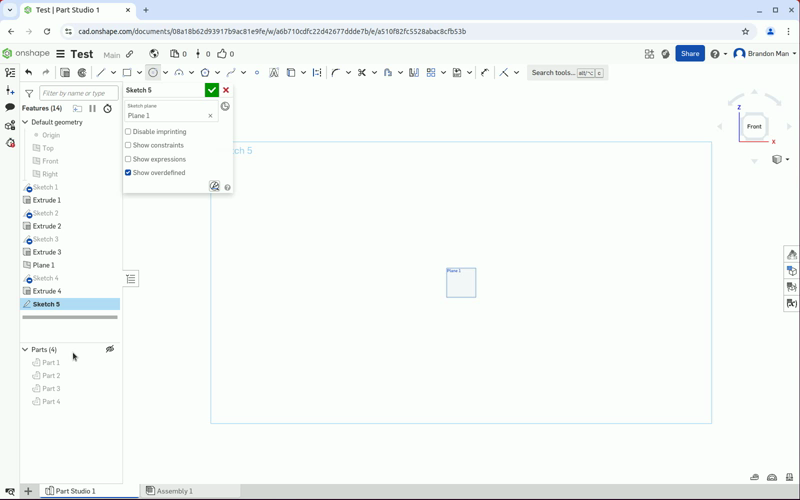
mouse_move(513, 282)
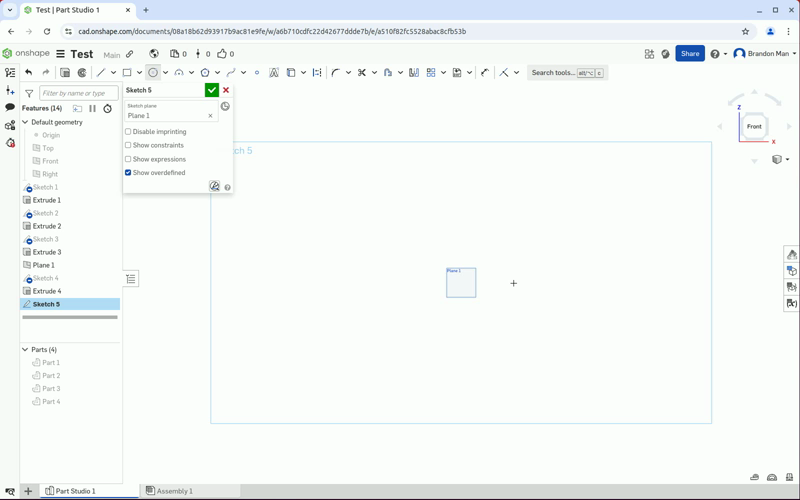
click(513, 282)
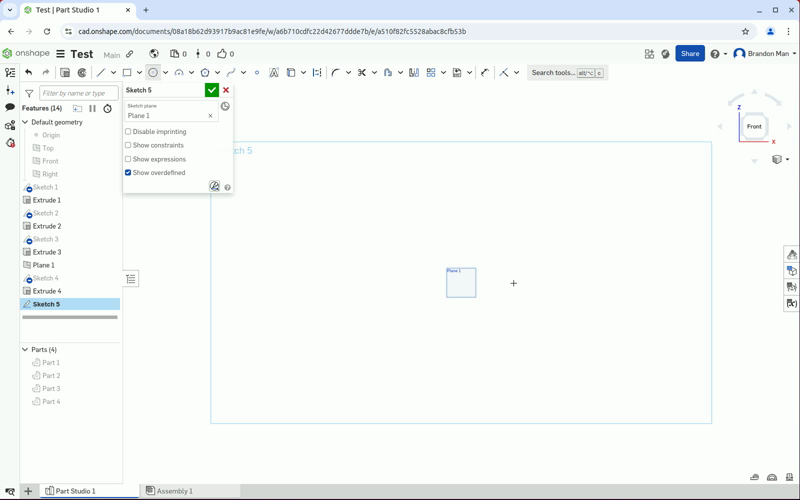
key_up(shift)
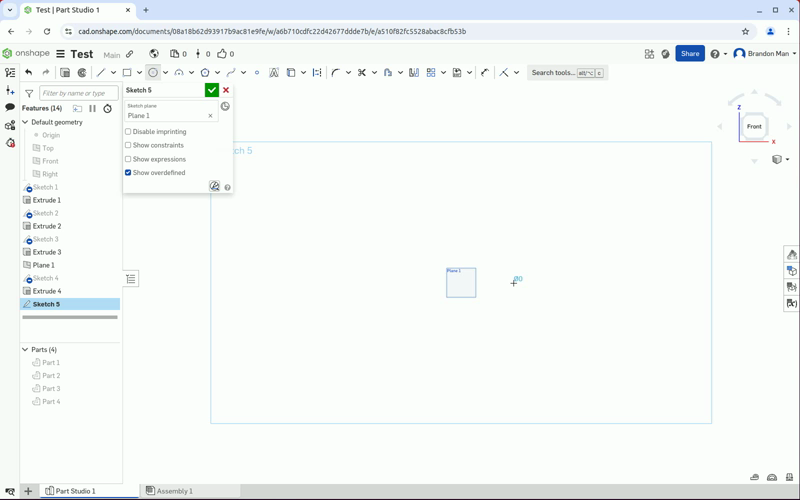
mouse_move(518, 282)
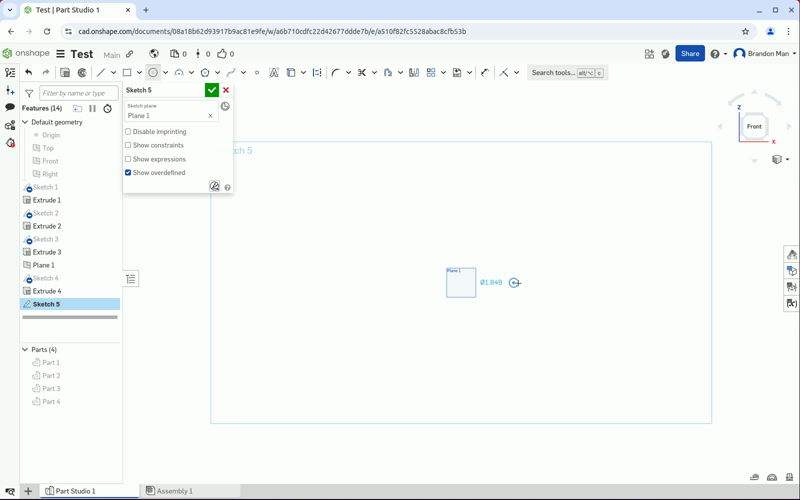
click(518, 282)
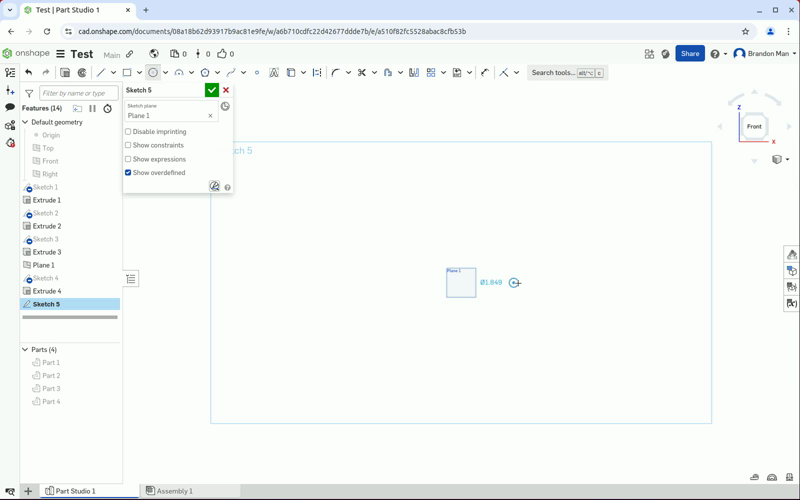
key(esc)
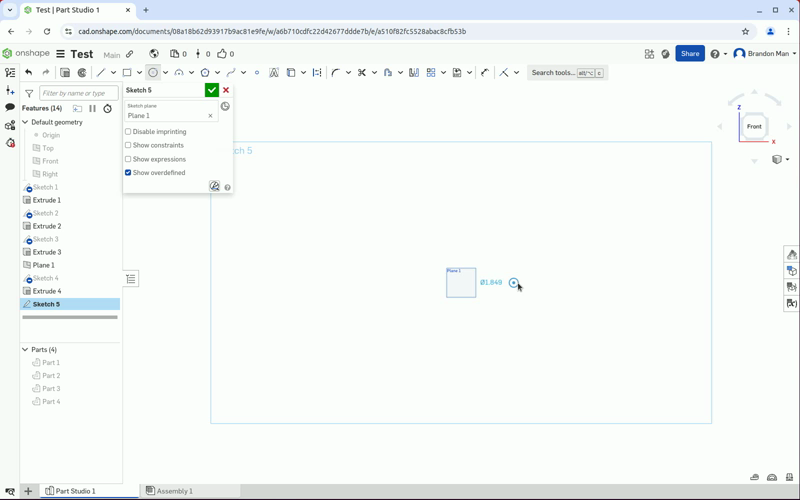
mouse_move(513, 282)
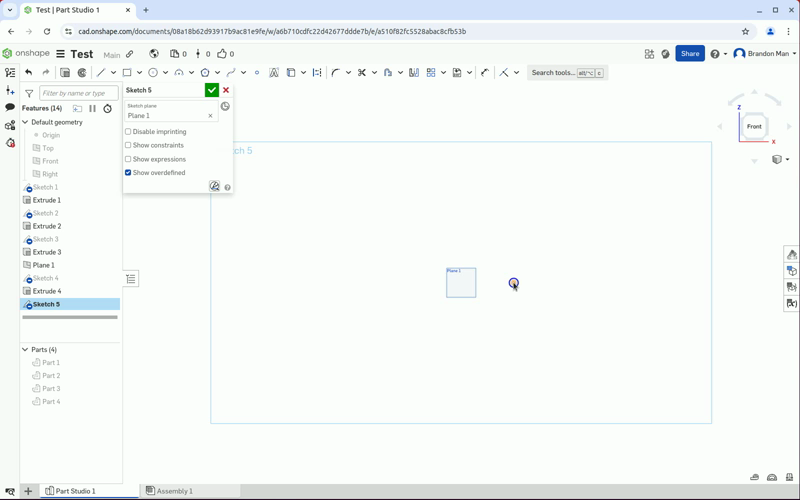
scroll(6)
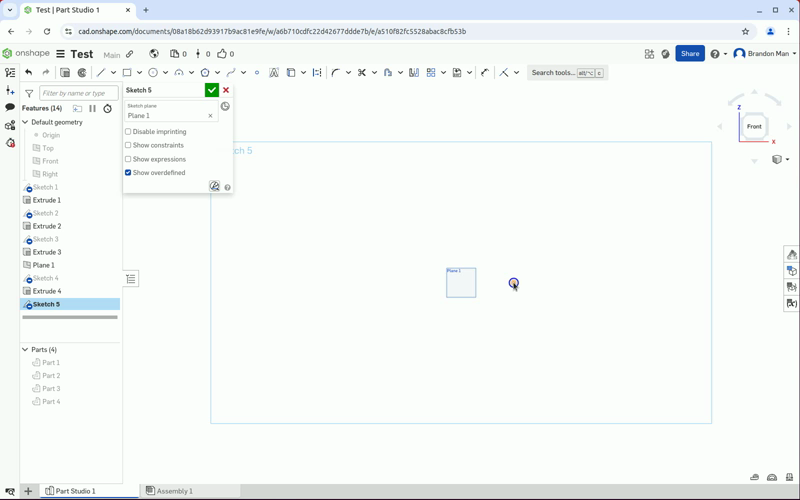
scroll(6)
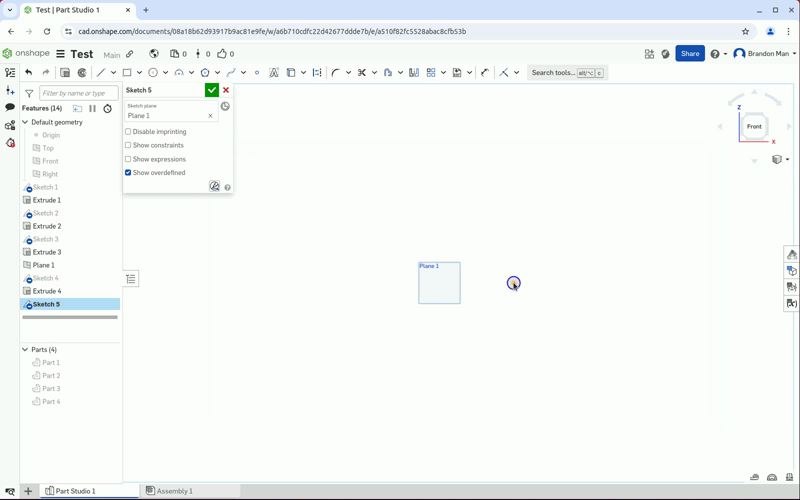
scroll(6)
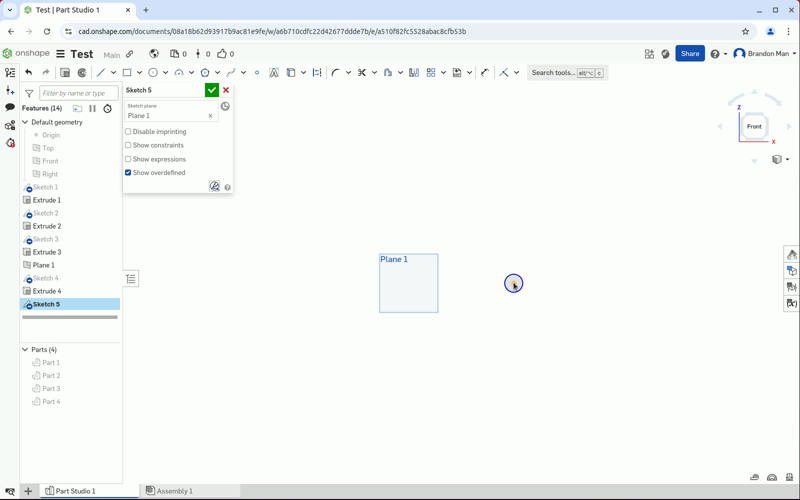
scroll(6)
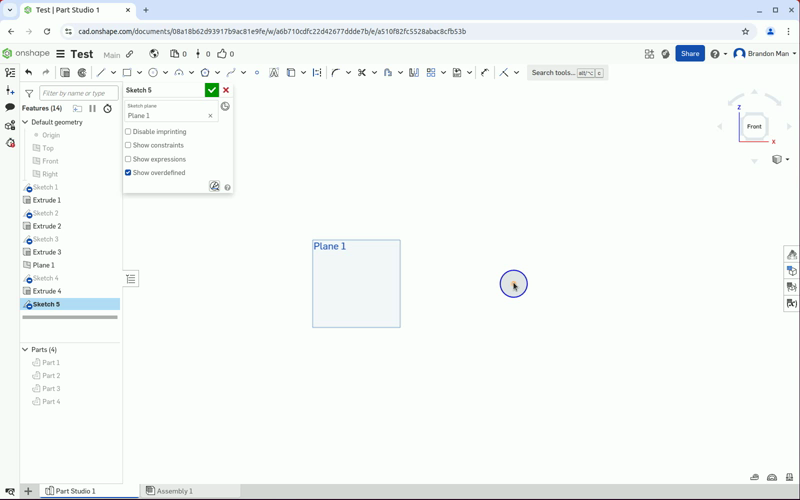
scroll(6)
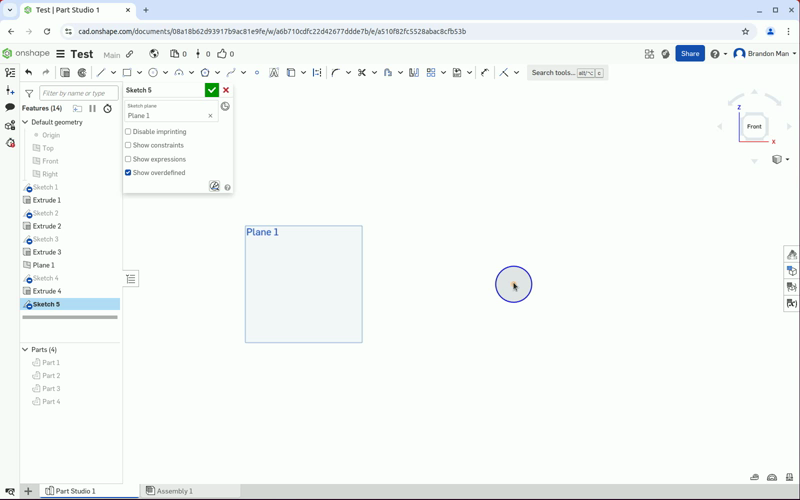
scroll(6)
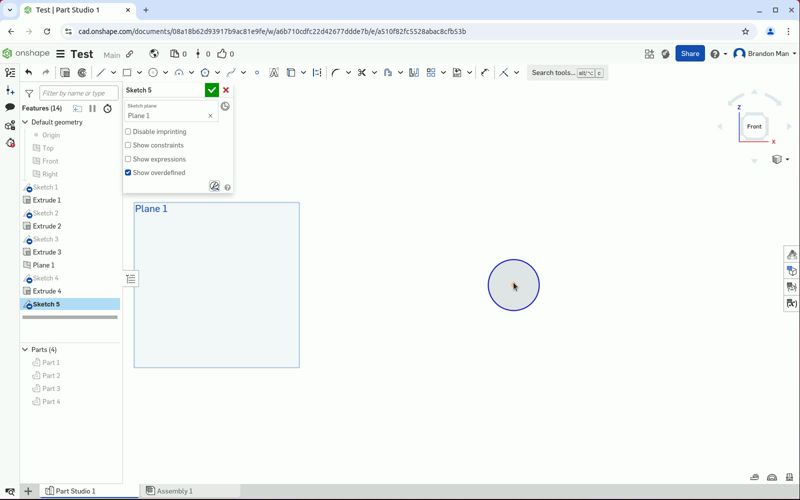
scroll(6)
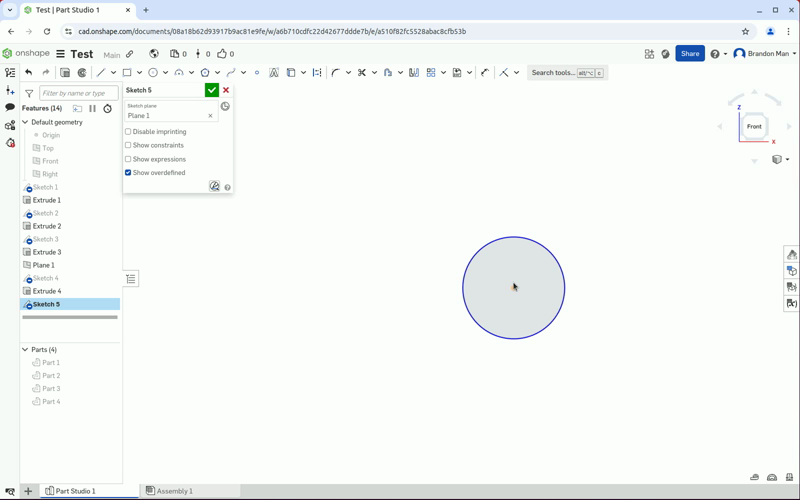
click(513, 282)
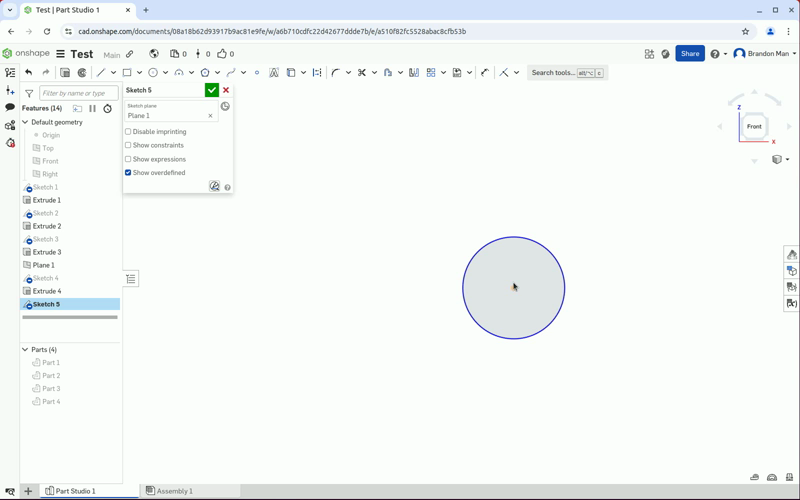
scroll(-6)
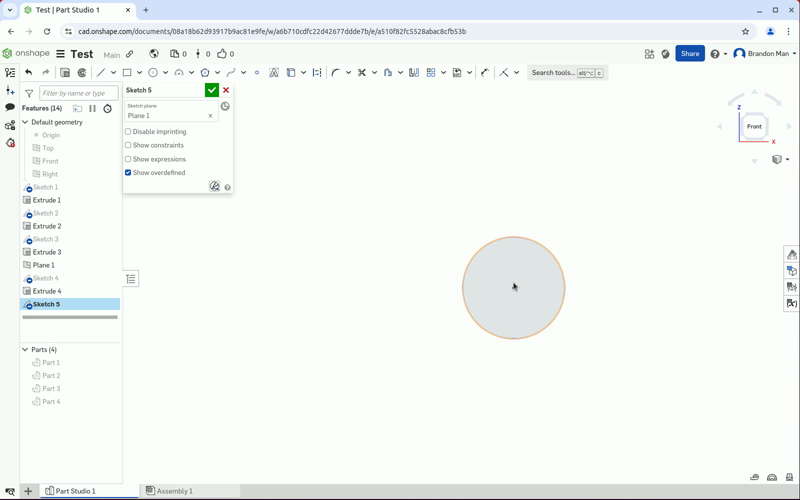
scroll(-6)
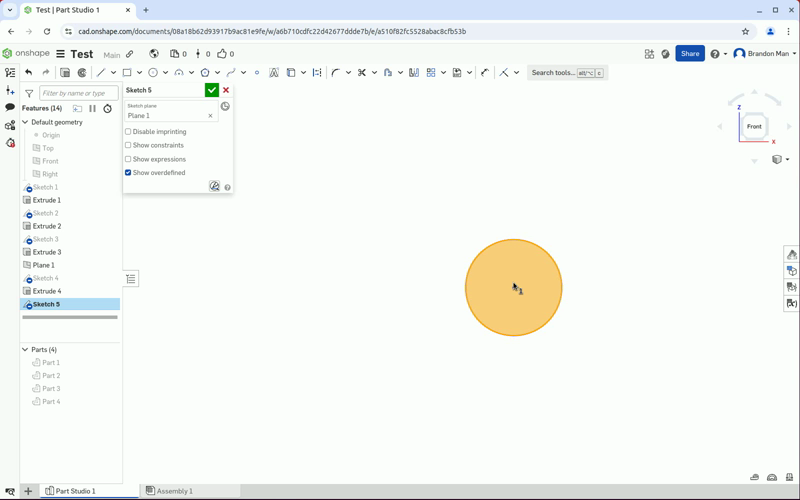
scroll(-6)
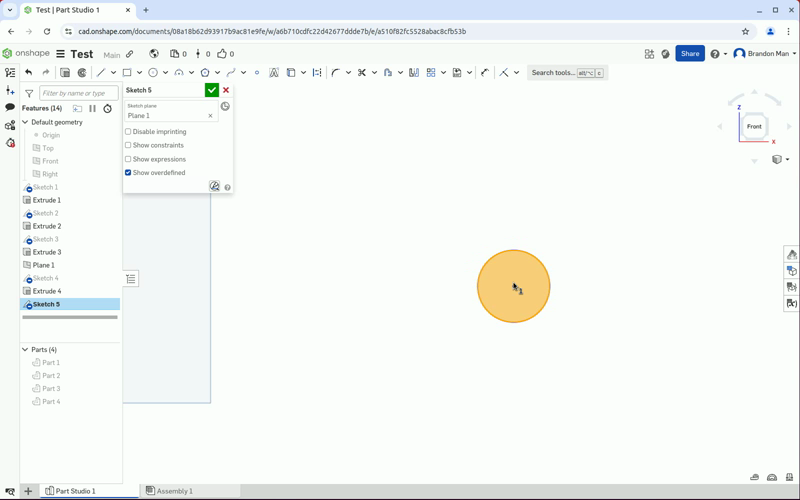
scroll(-6)
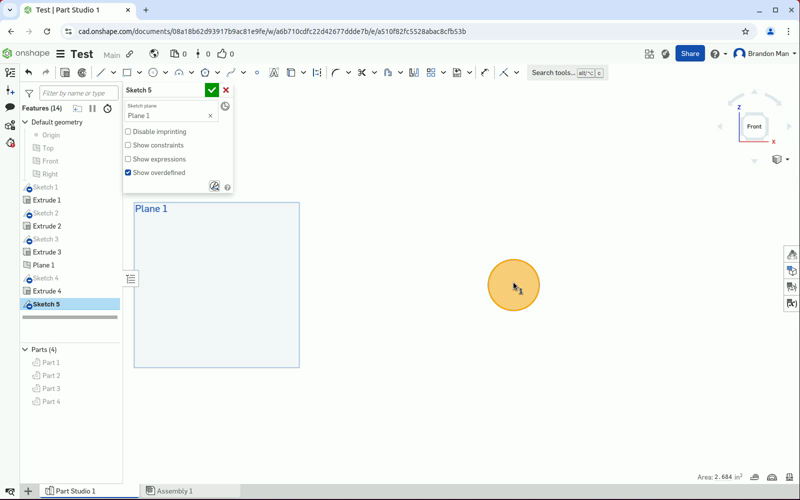
scroll(-6)
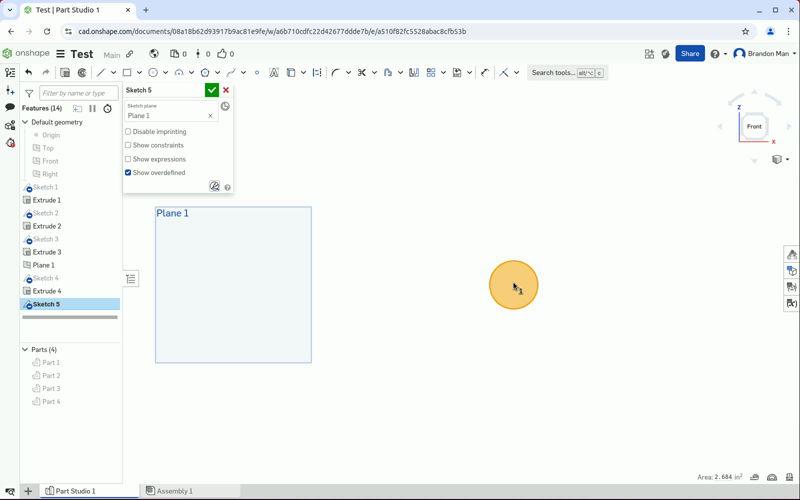
scroll(-6)
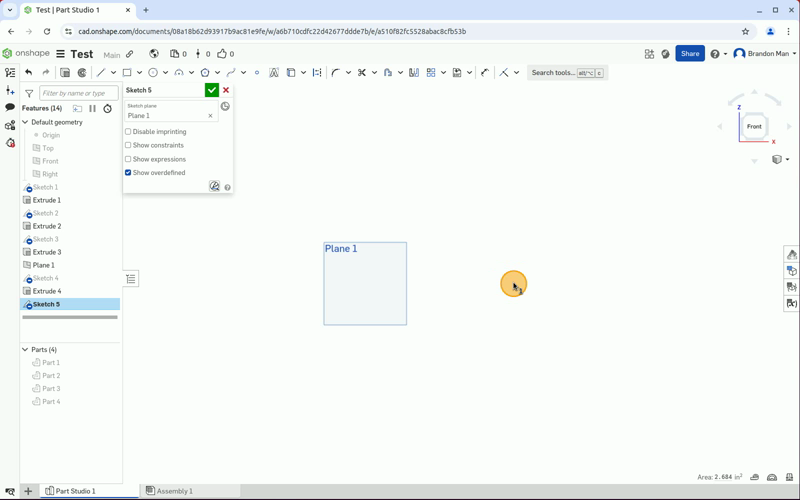
scroll(-6)
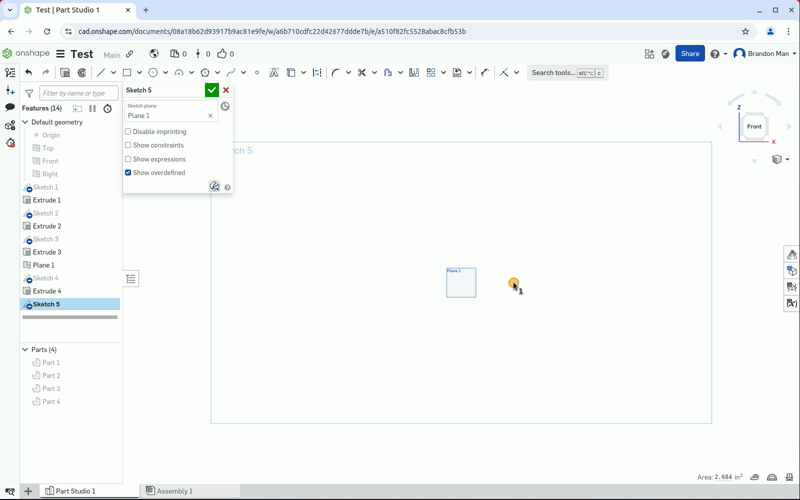
mouse_move(73, 352)
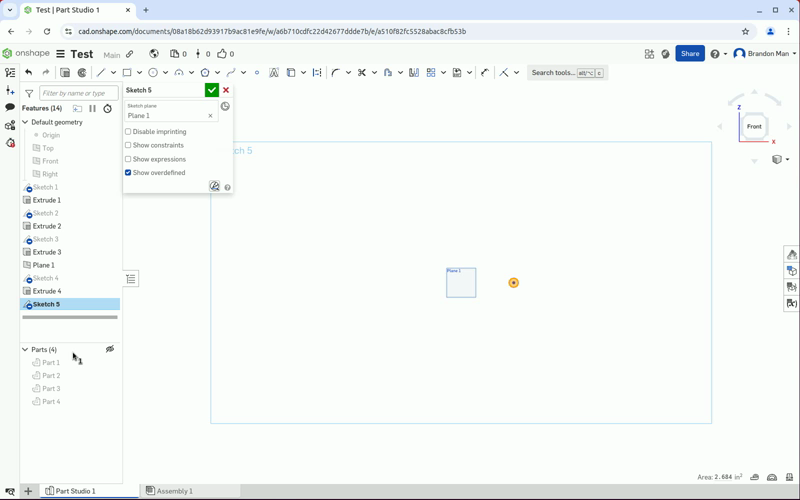
key(shift+y)
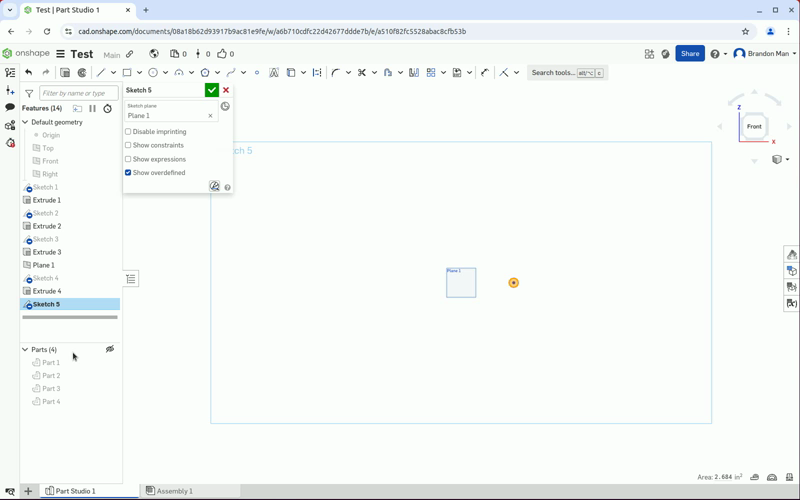
key(shift+e)
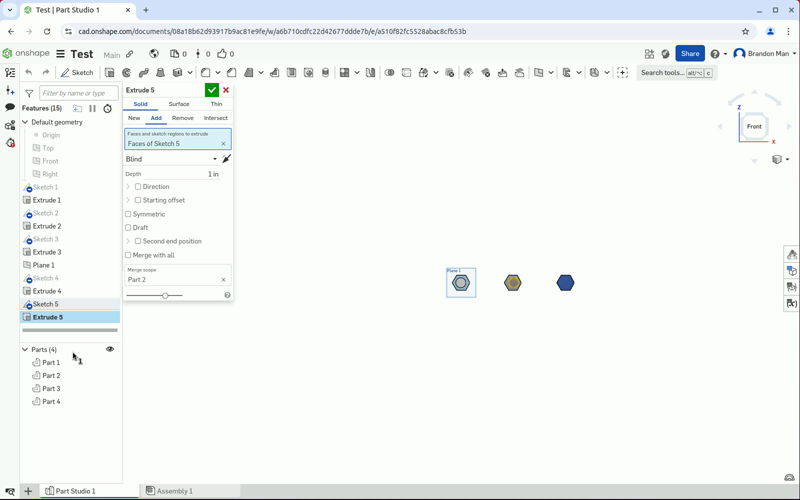
mouse_move(143, 106)
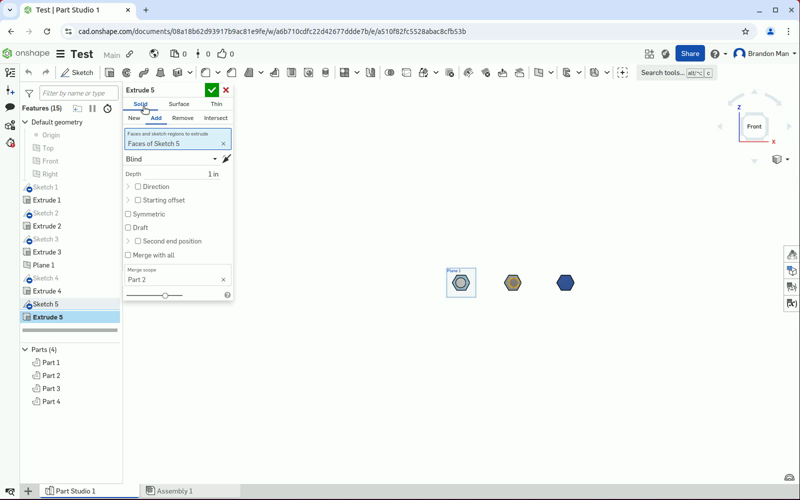
click(143, 106)
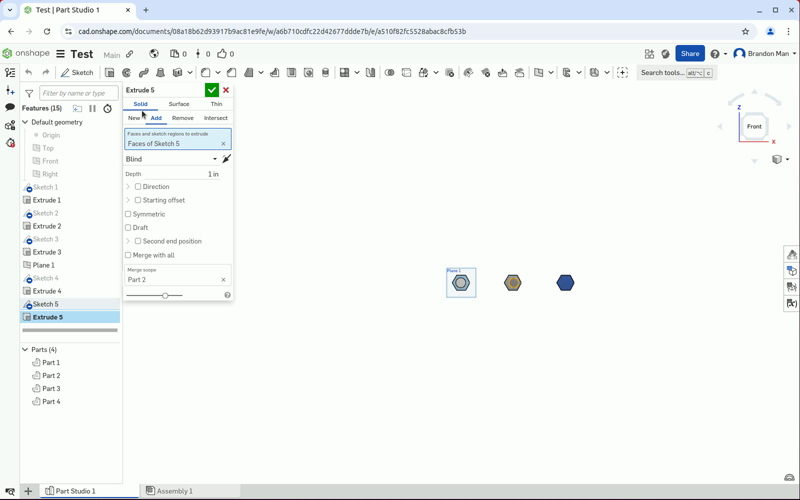
mouse_move(137, 120)
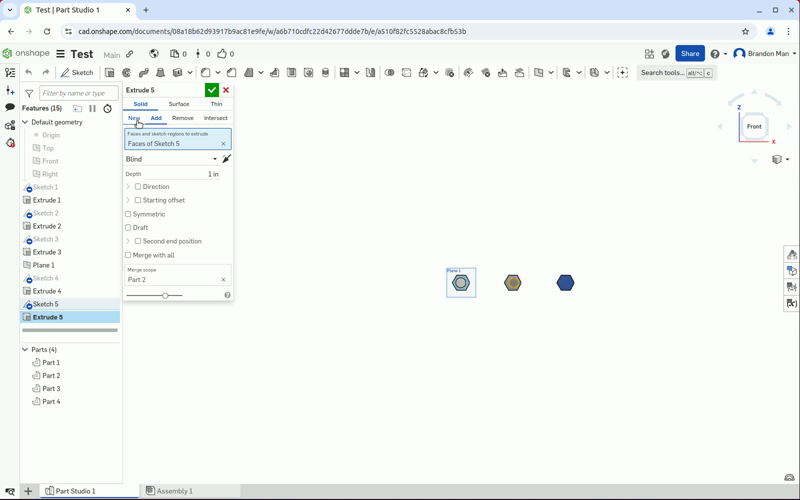
click(137, 120)
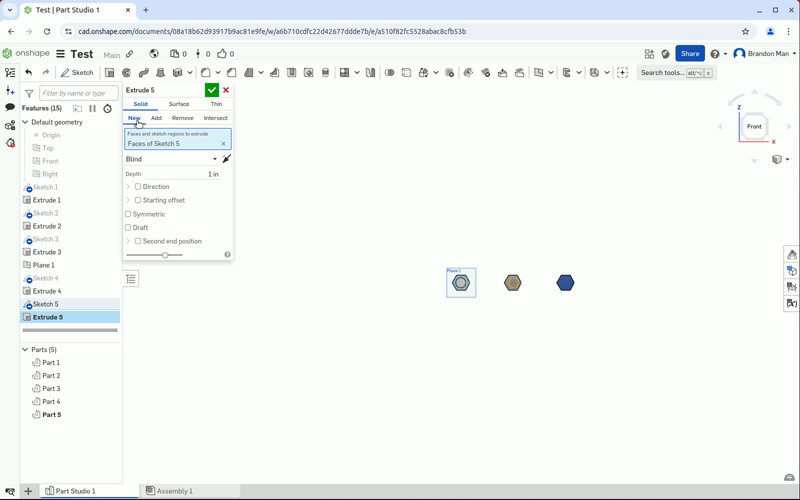
key(tab, 4)
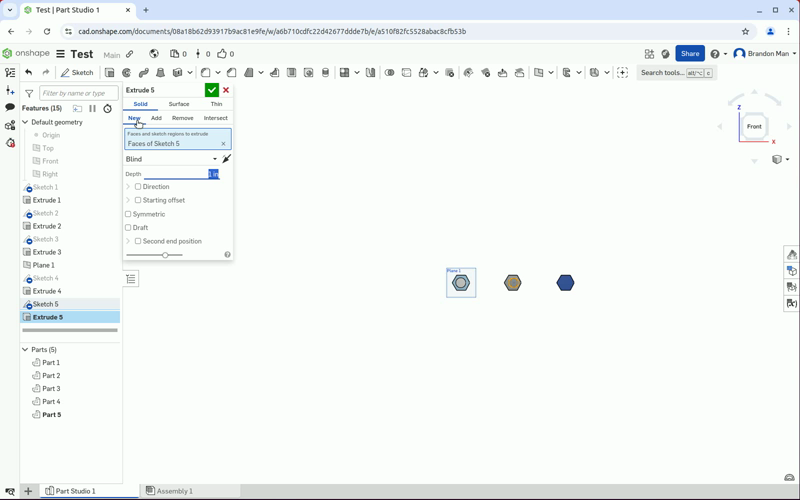
text(8.666)
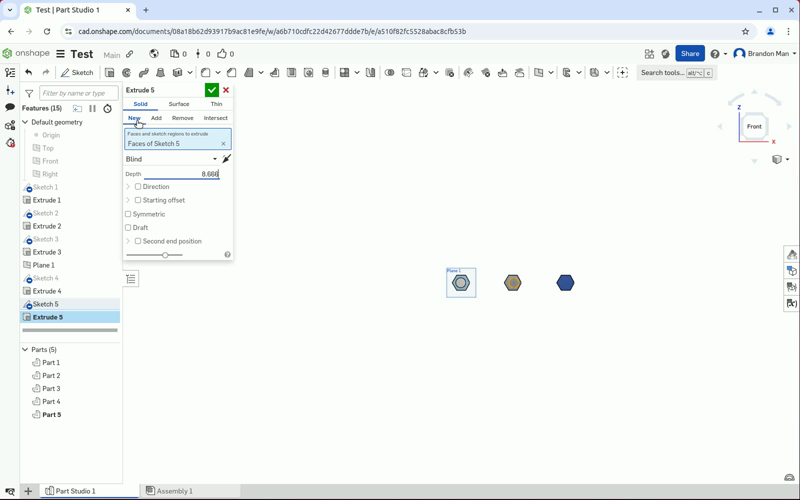
key(enter)
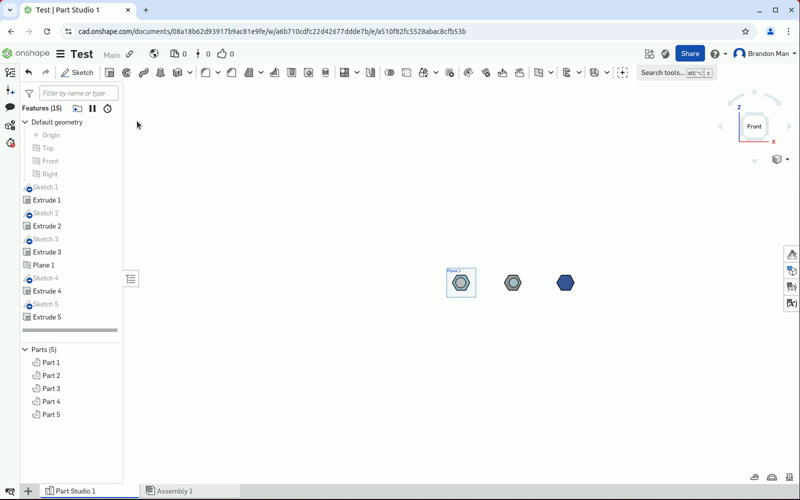
key(shift+h)
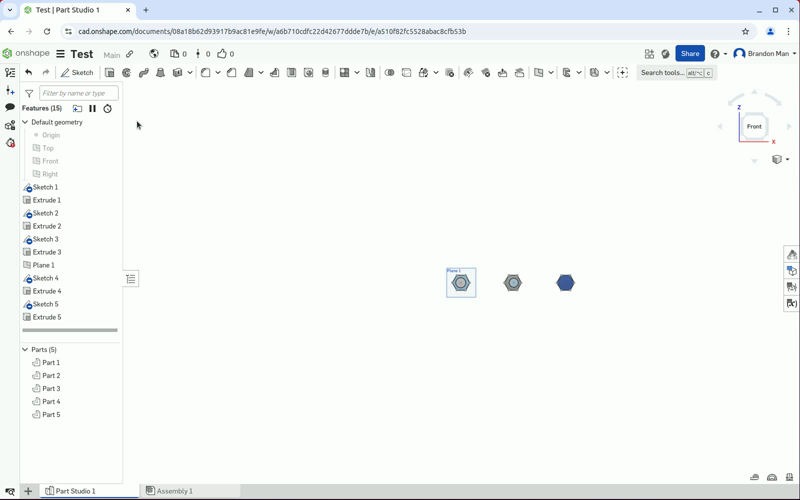
key(shift+h)
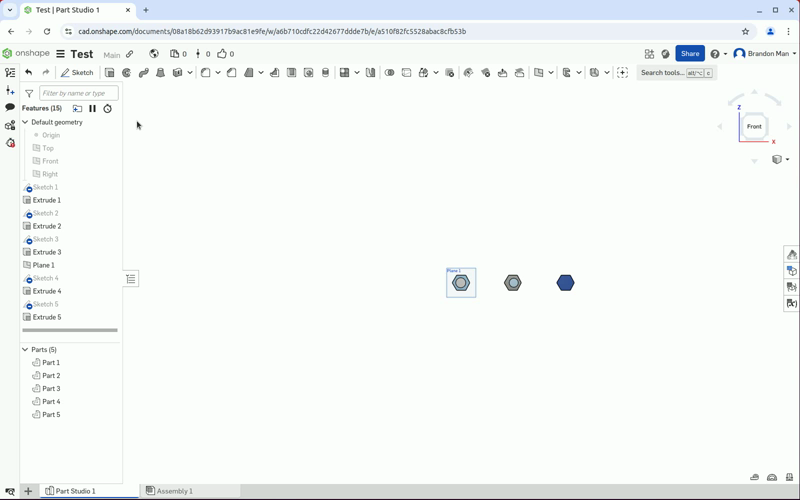
mouse_move(73, 189)
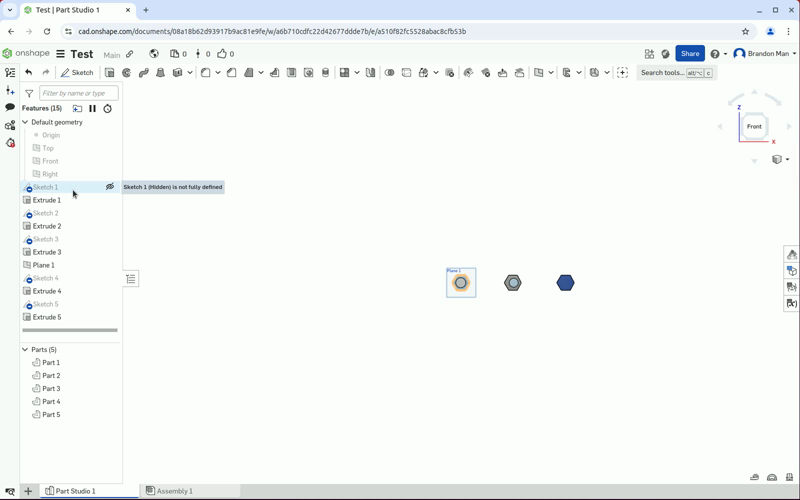
click(73, 189)
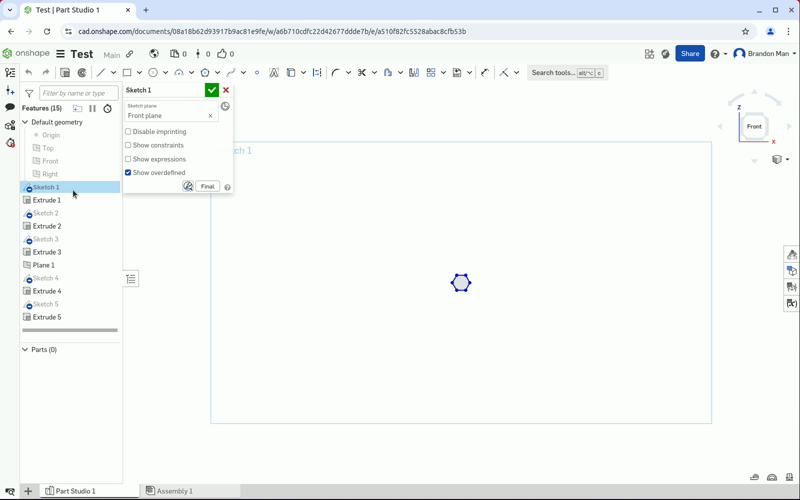
mouse_move(229, 92)
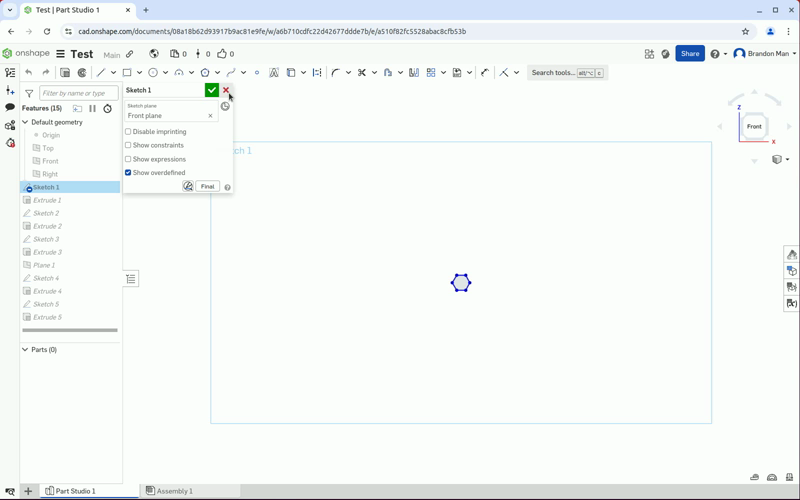
click(229, 92)
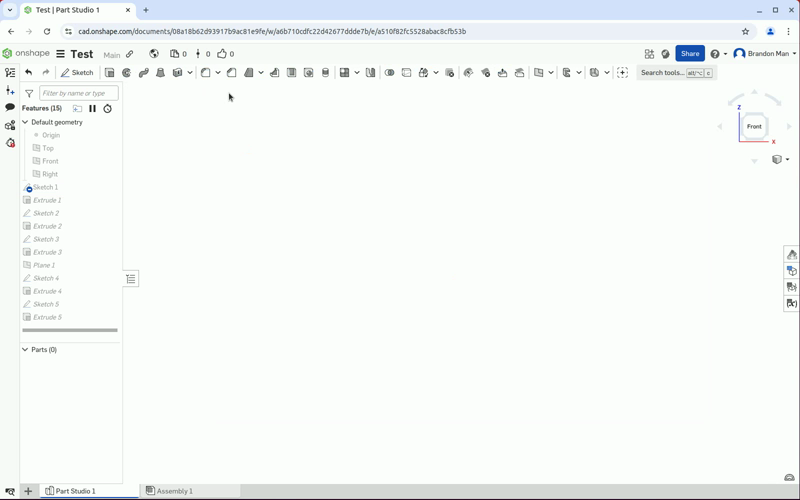
key(shift+s)
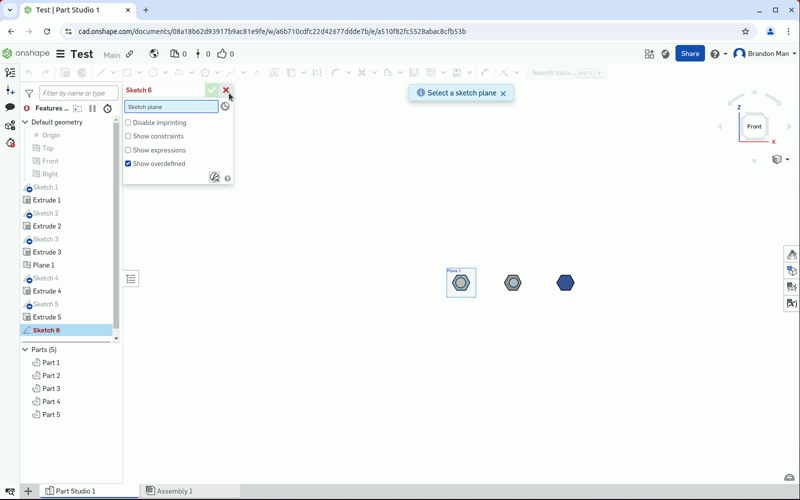
mouse_move(69, 267)
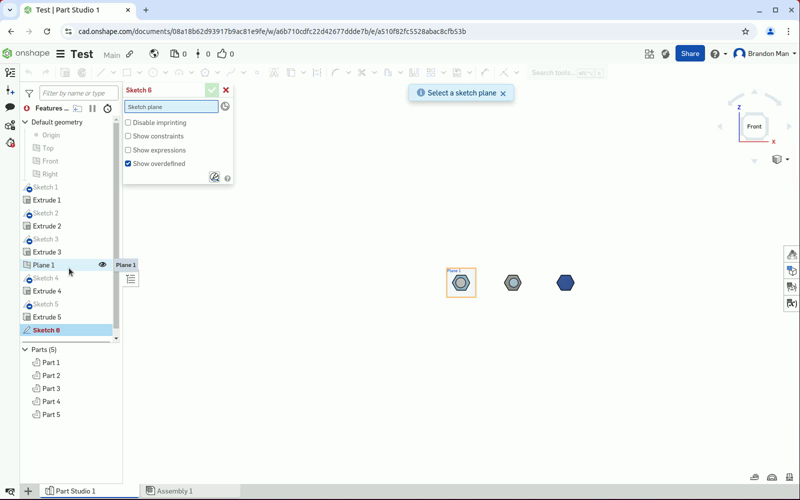
click(69, 267)
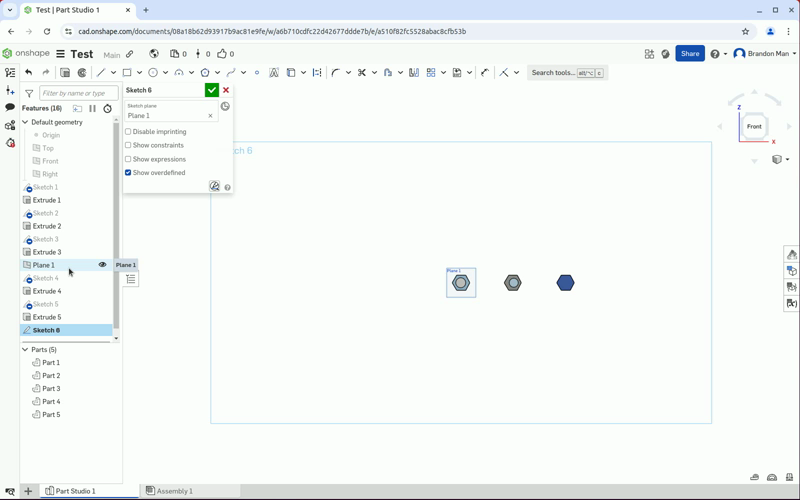
mouse_move(73, 352)
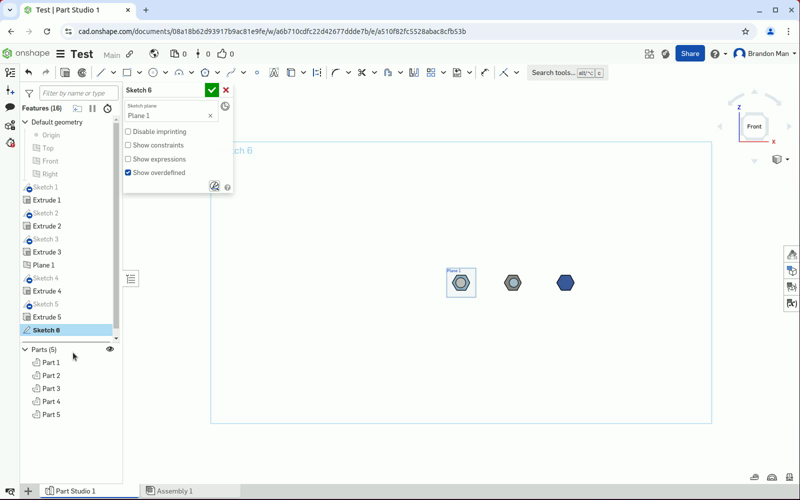
key(y)
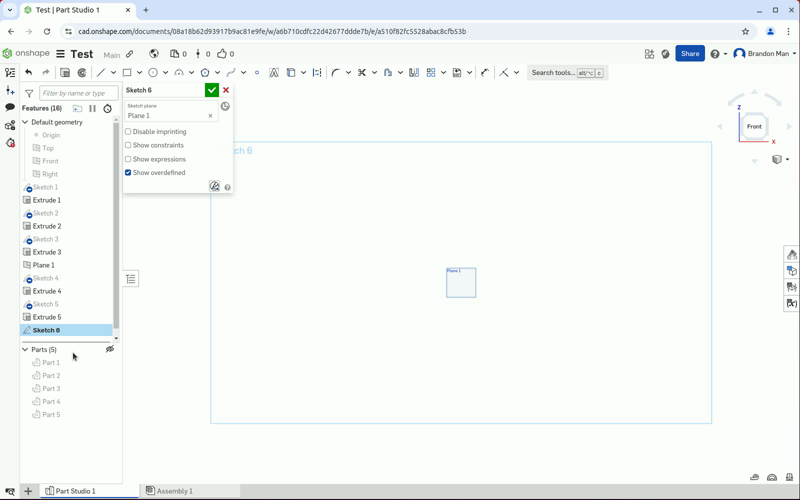
key(c)
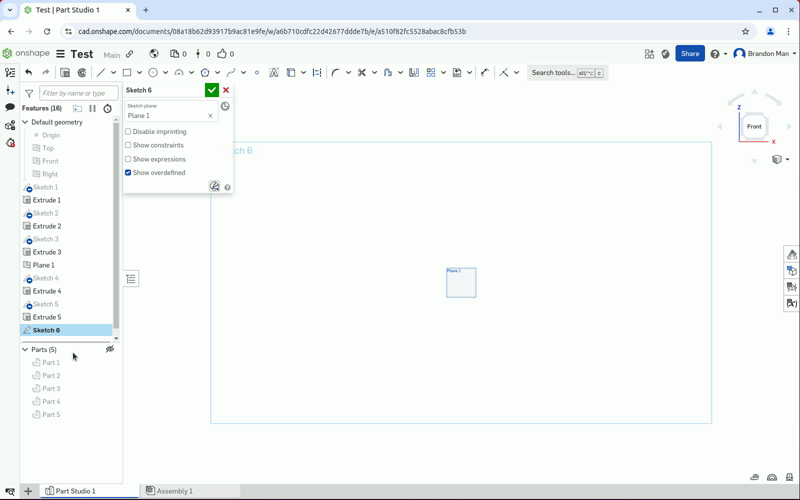
key_down(shift)
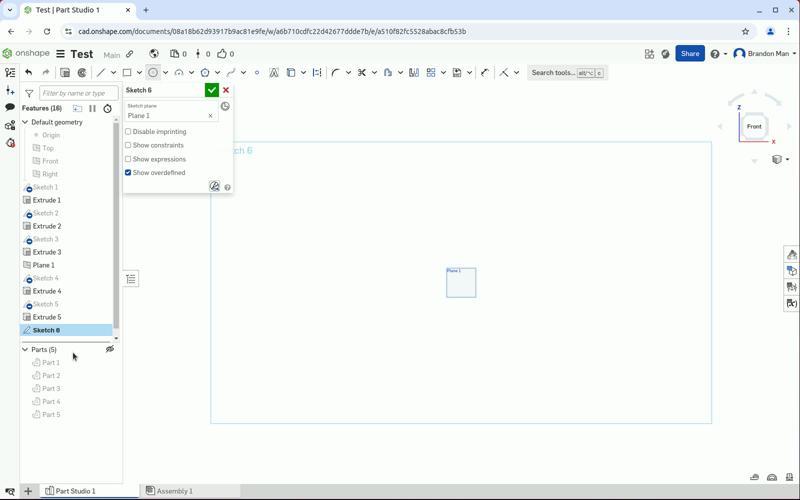
mouse_move(565, 282)
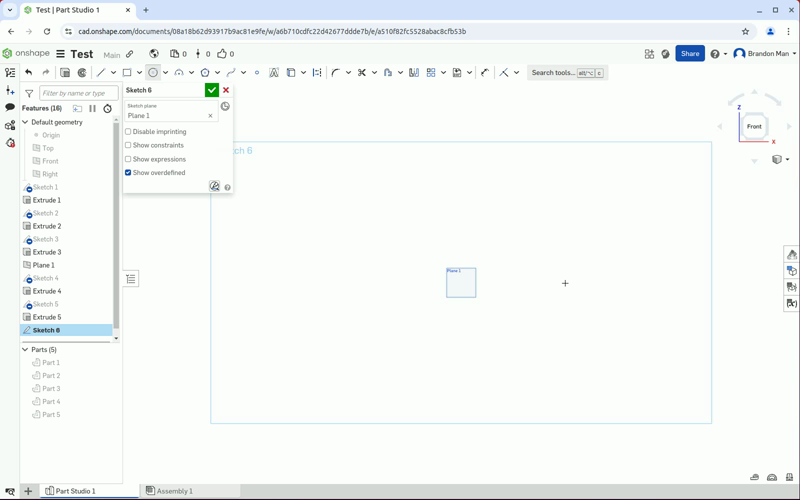
click(565, 282)
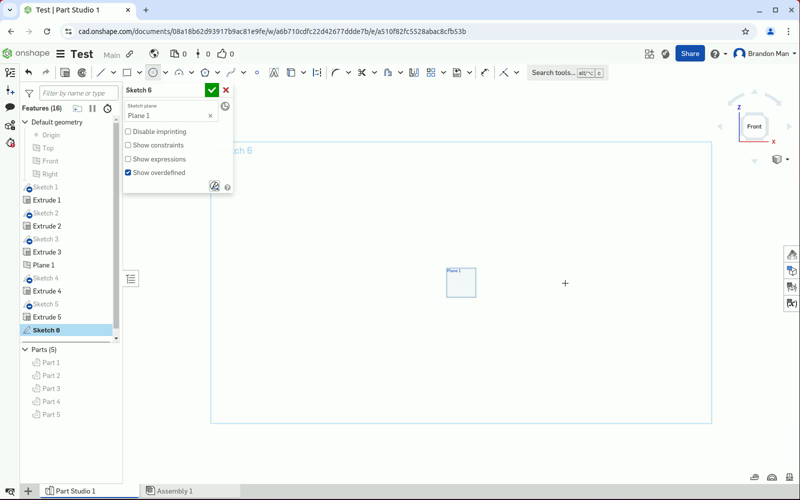
key_up(shift)
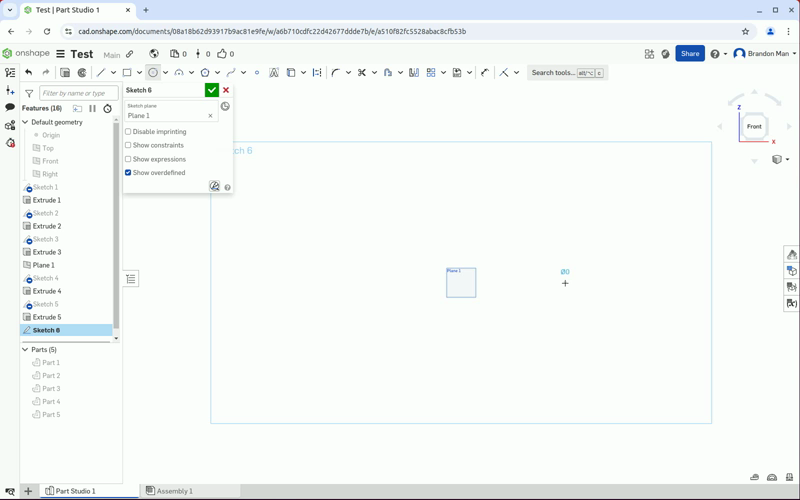
mouse_move(569, 282)
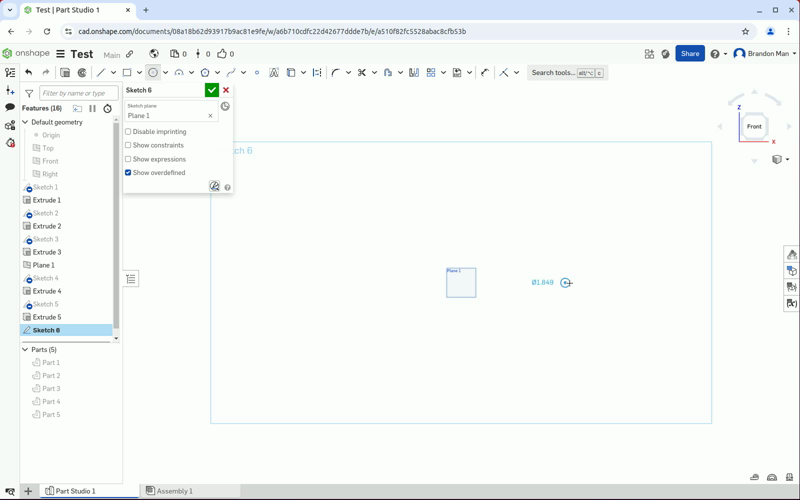
click(569, 282)
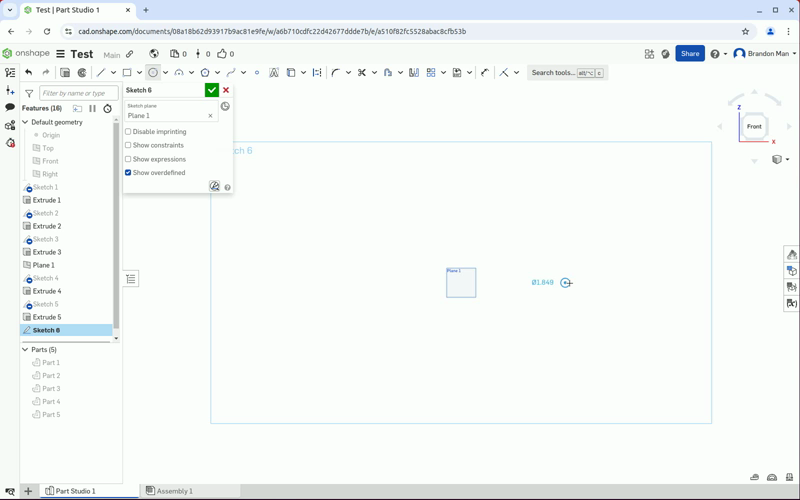
key(esc)
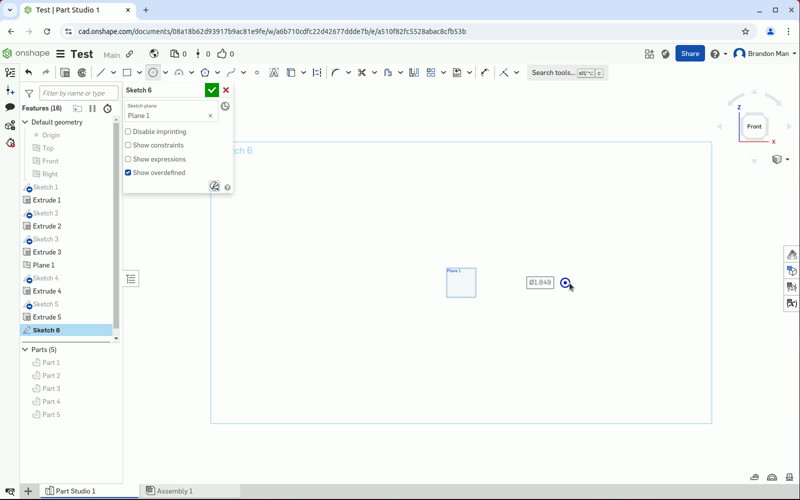
mouse_move(561, 284)
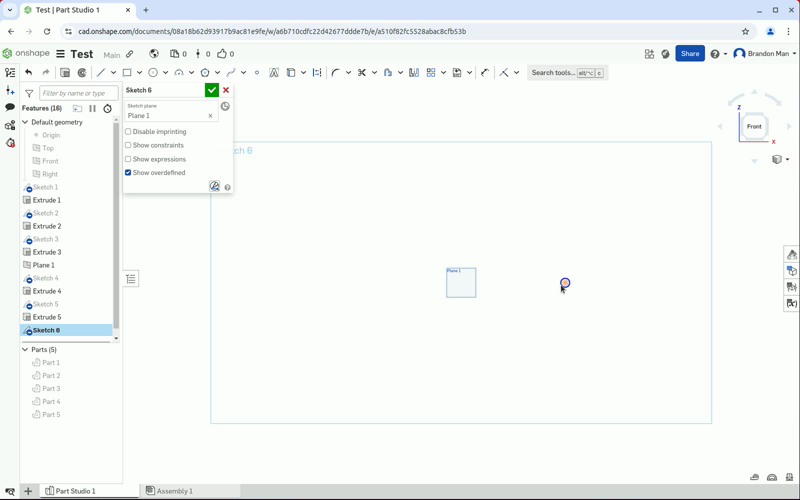
scroll(6)
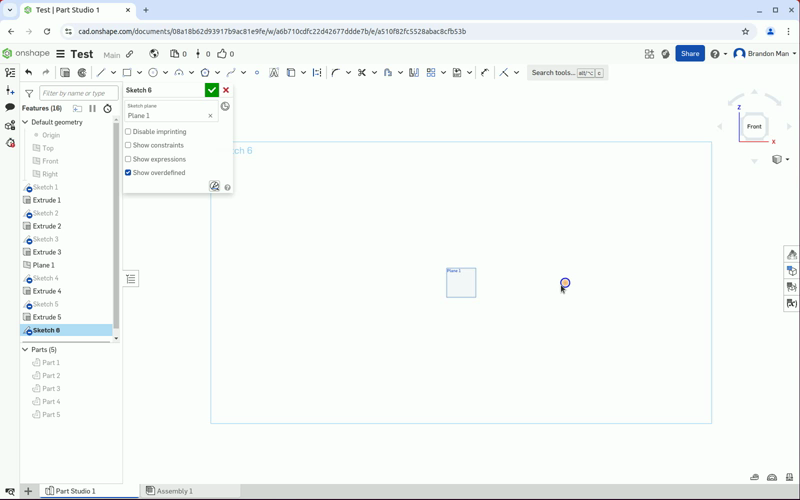
scroll(6)
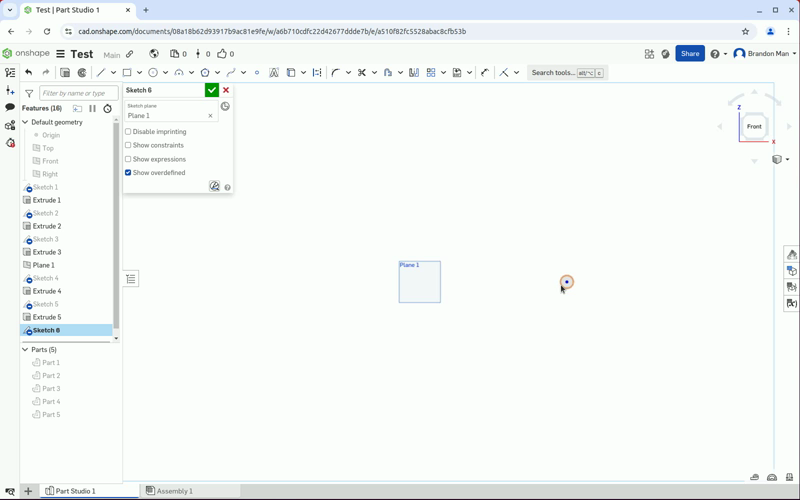
scroll(6)
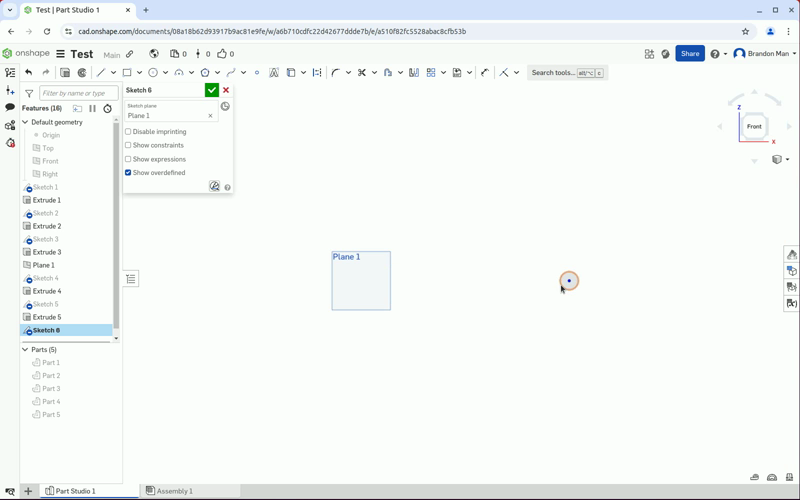
scroll(6)
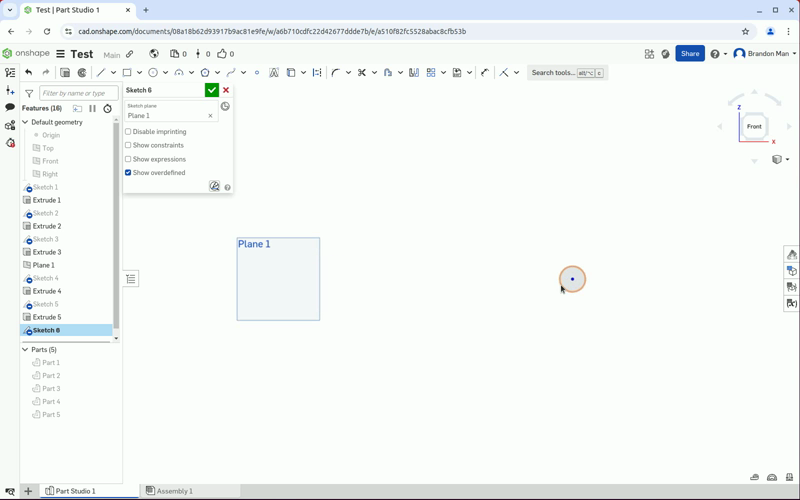
scroll(6)
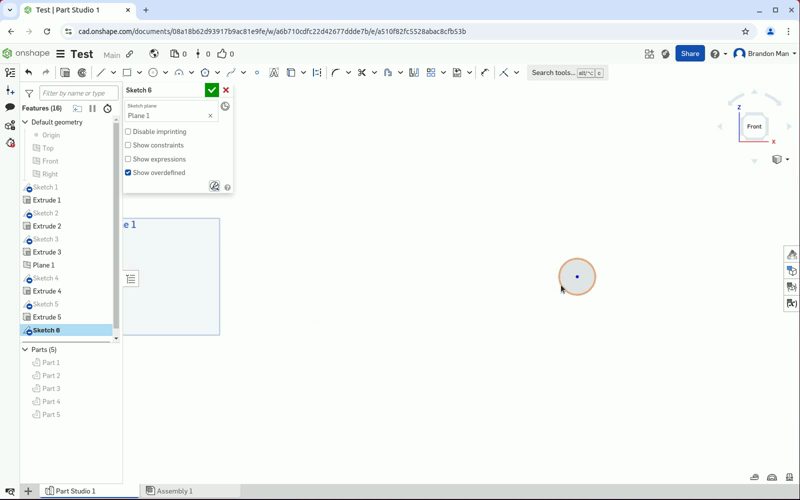
scroll(6)
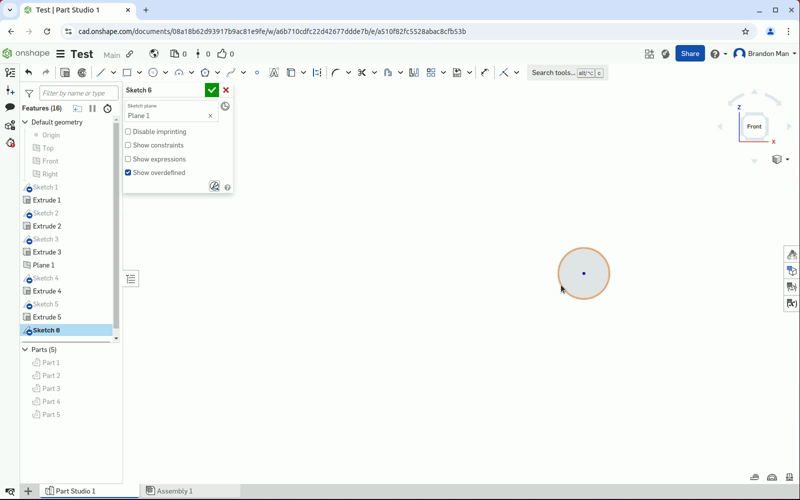
scroll(6)
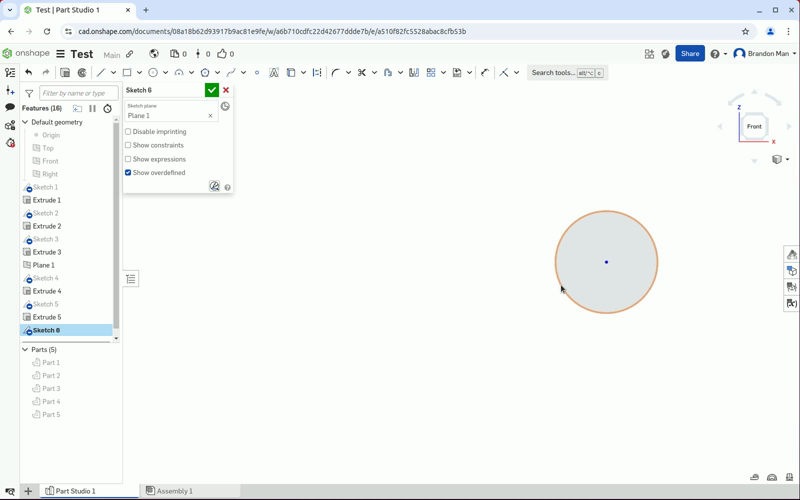
click(561, 284)
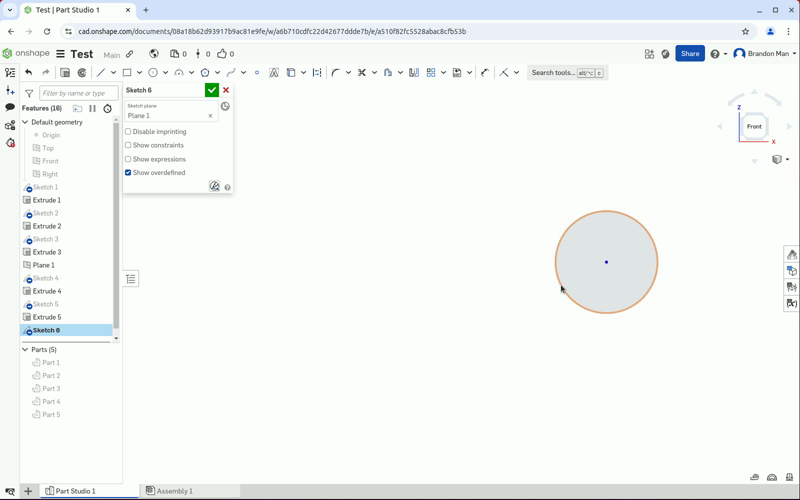
scroll(-6)
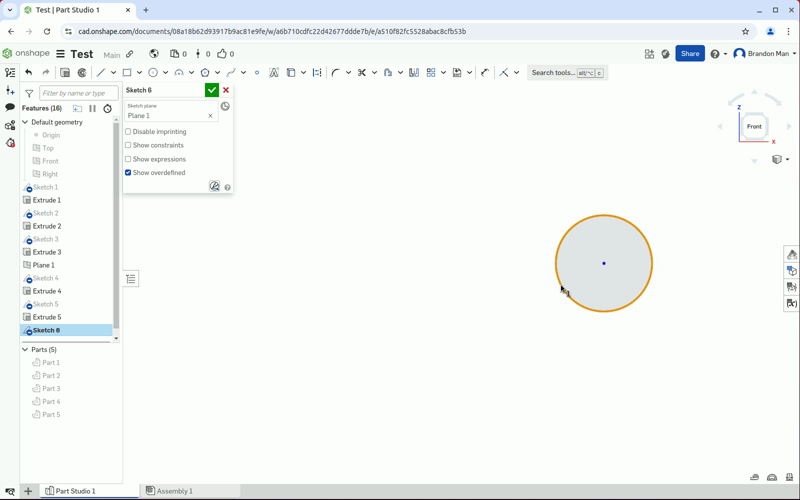
scroll(-6)
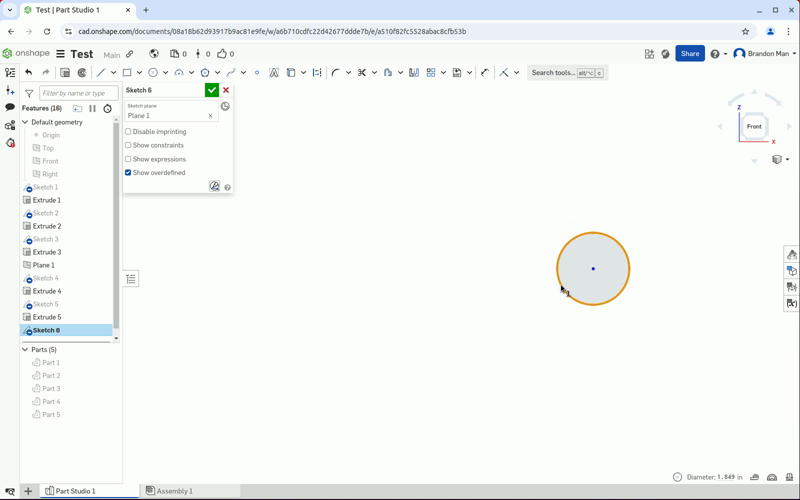
scroll(-6)
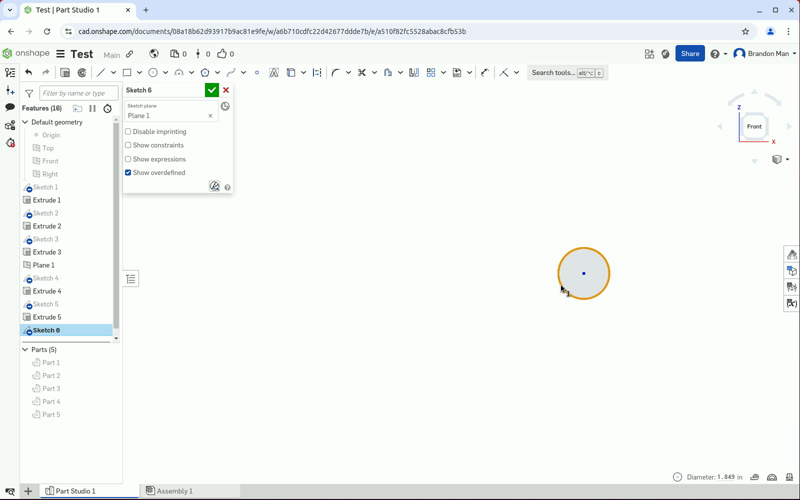
scroll(-6)
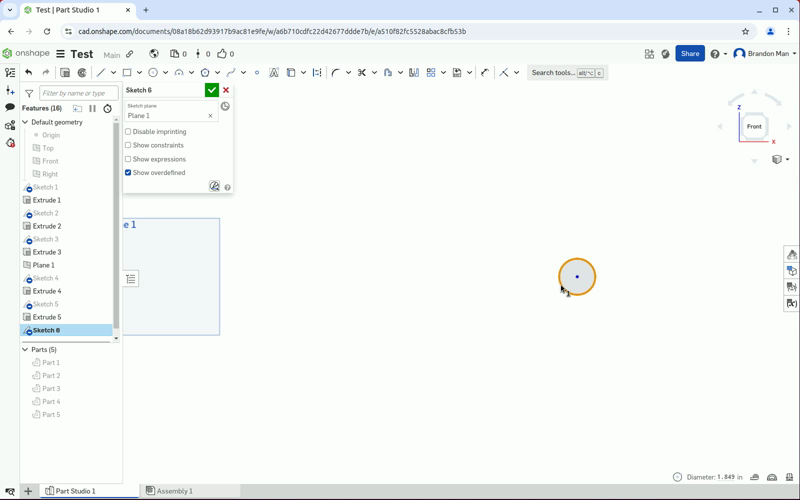
scroll(-6)
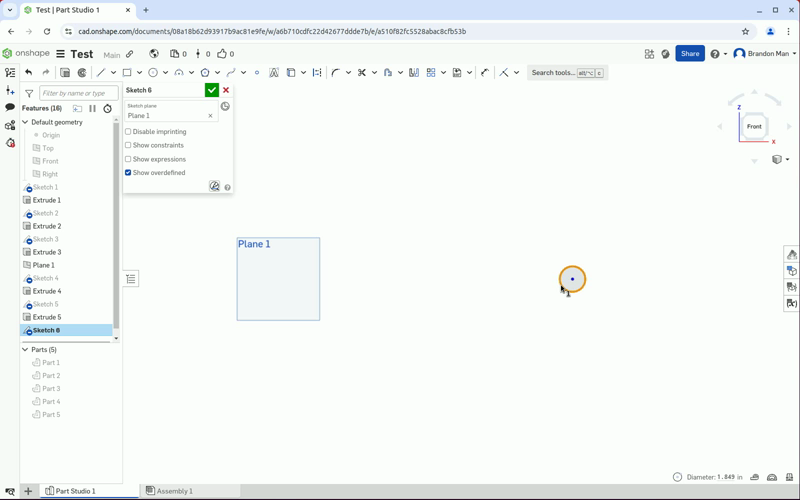
scroll(-6)
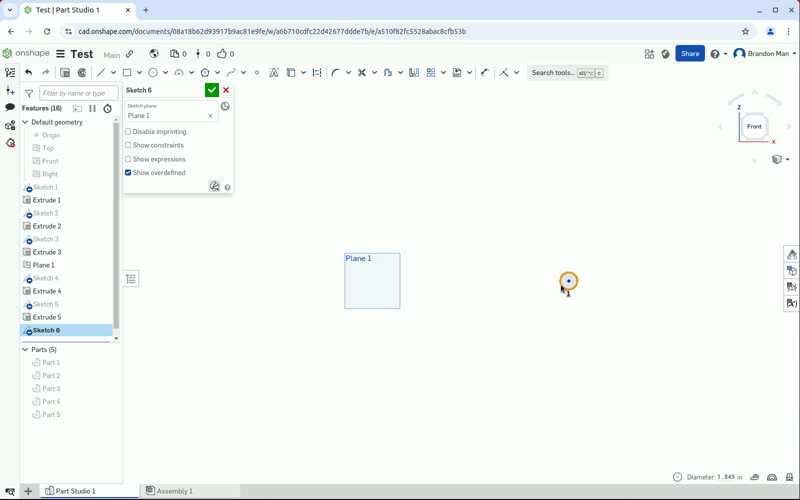
scroll(-6)
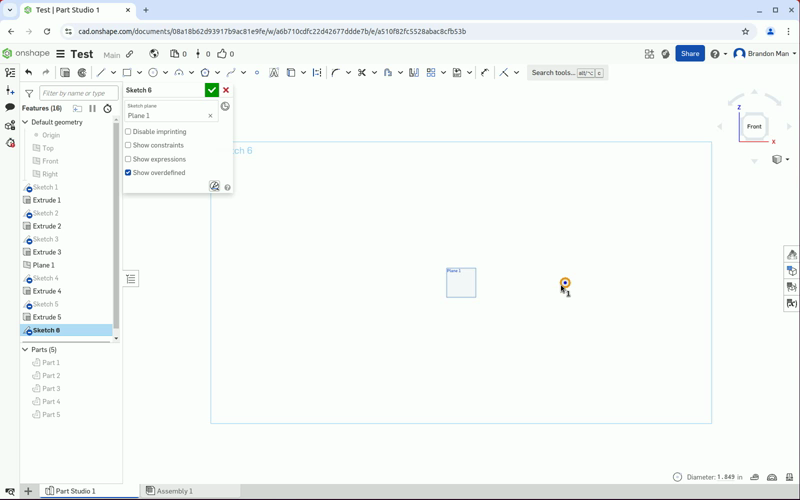
mouse_move(73, 352)
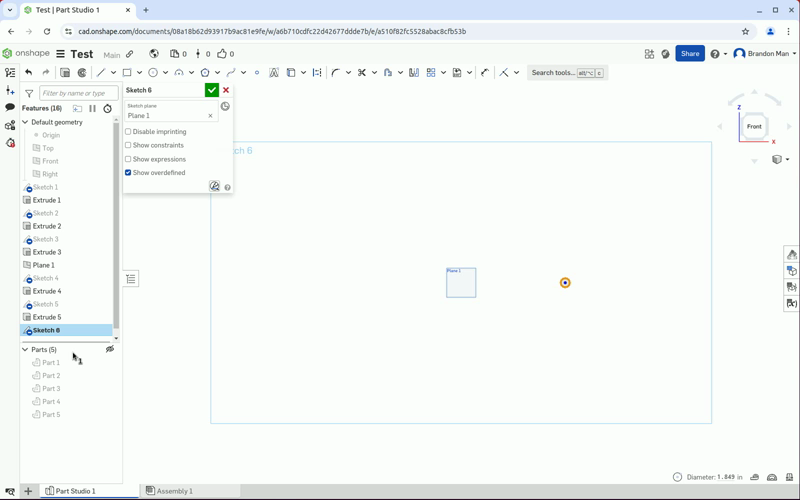
key(shift+y)
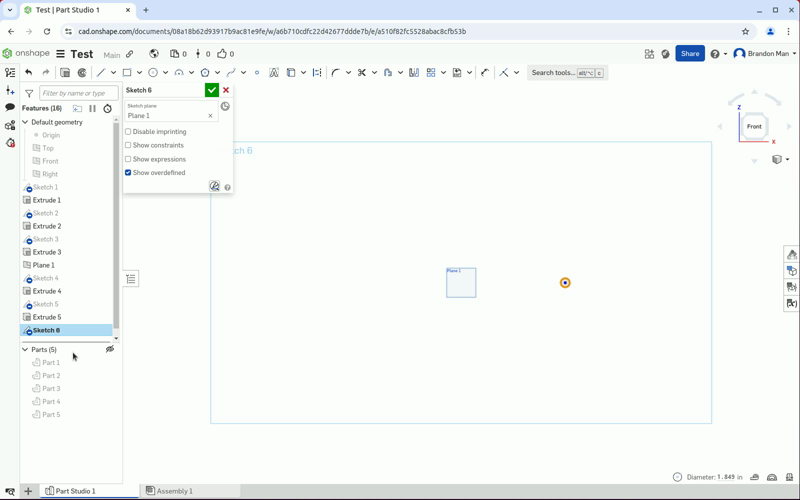
key(shift+e)
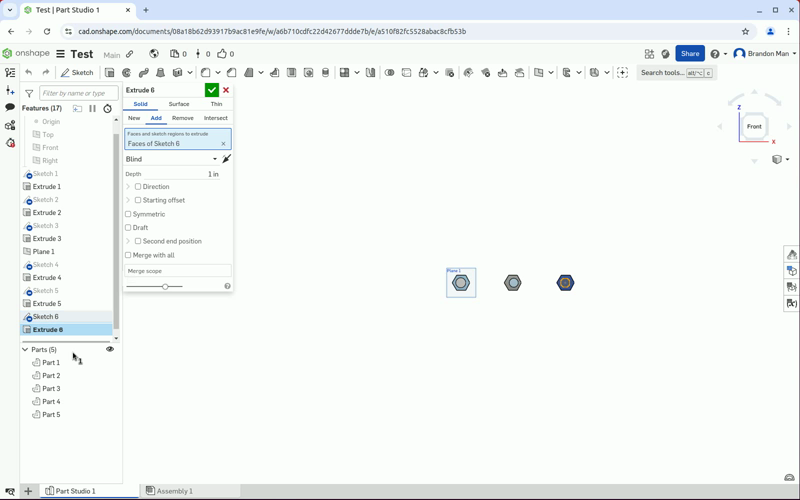
mouse_move(143, 106)
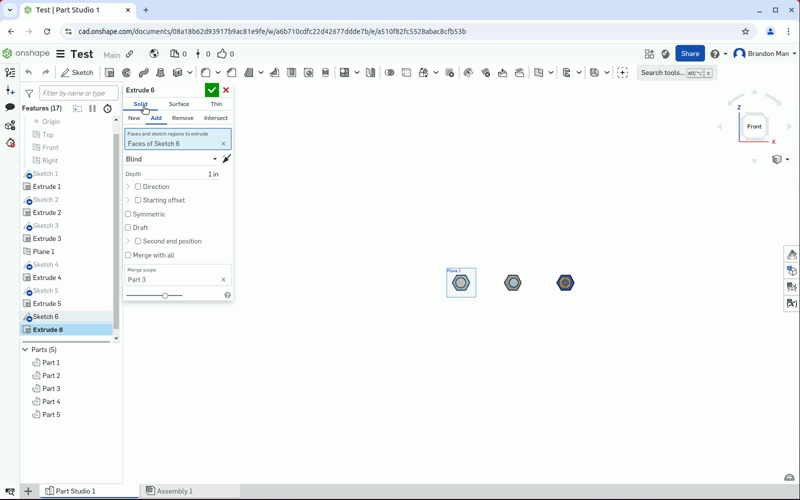
click(143, 106)
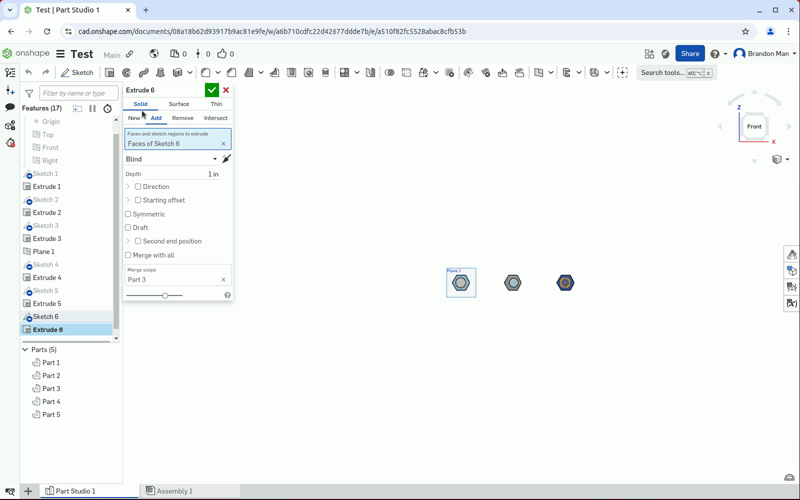
mouse_move(137, 120)
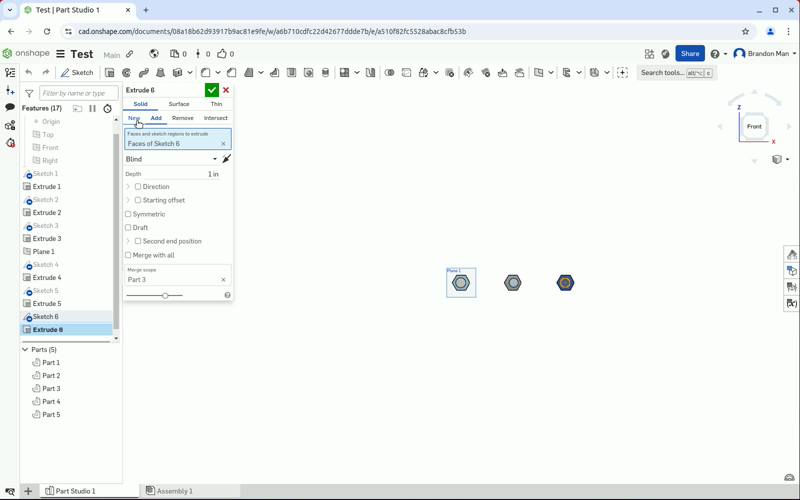
click(137, 120)
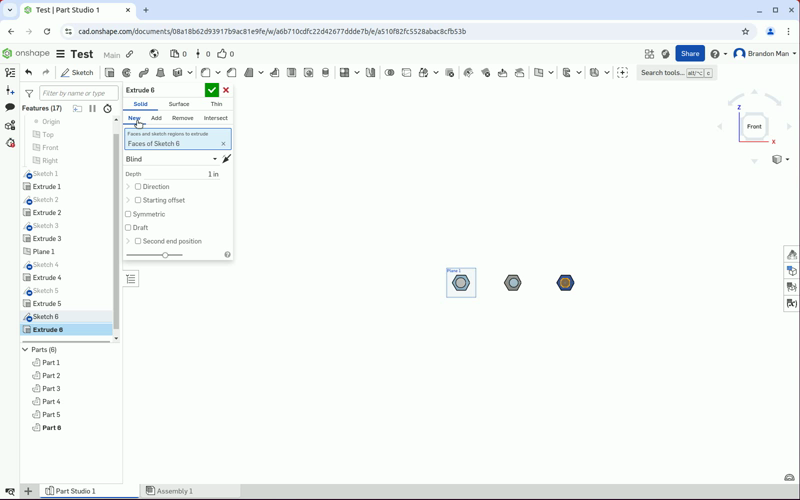
key(tab, 4)
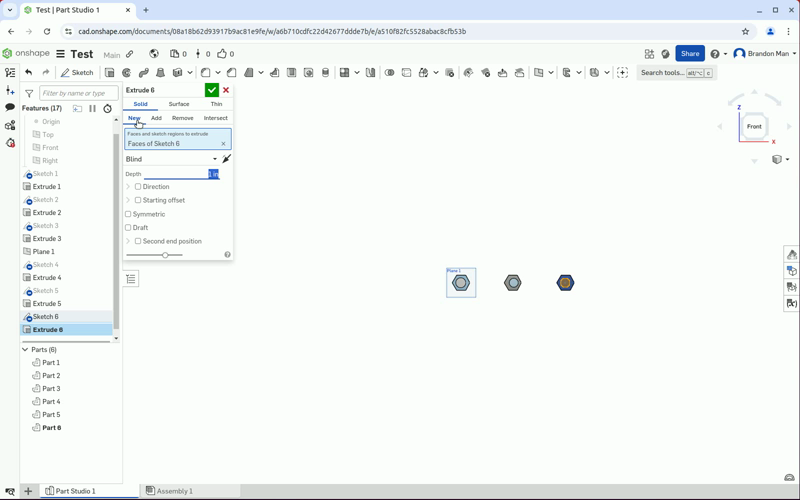
text(10.591)
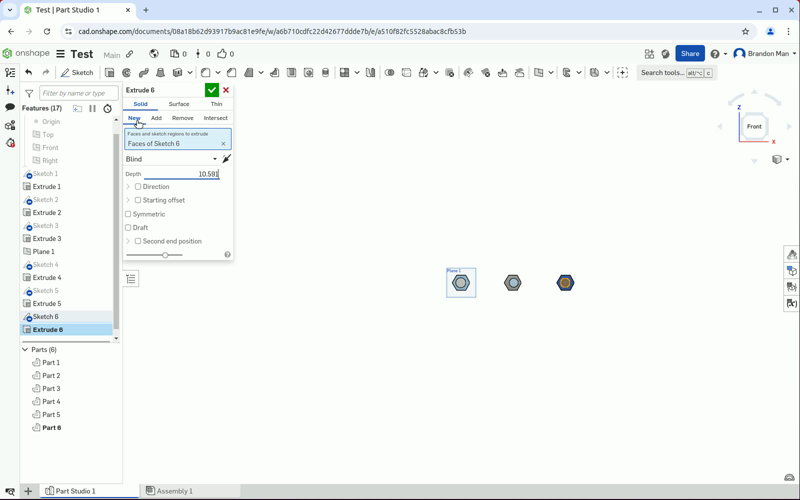
key(enter)
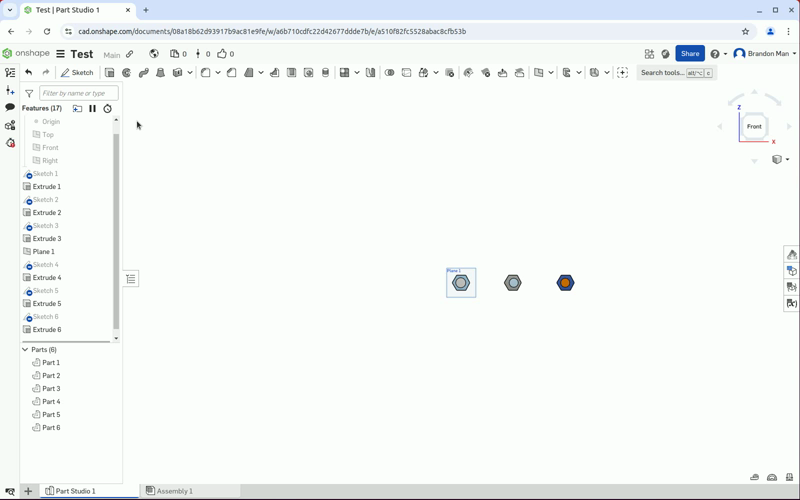
key(shift+h)
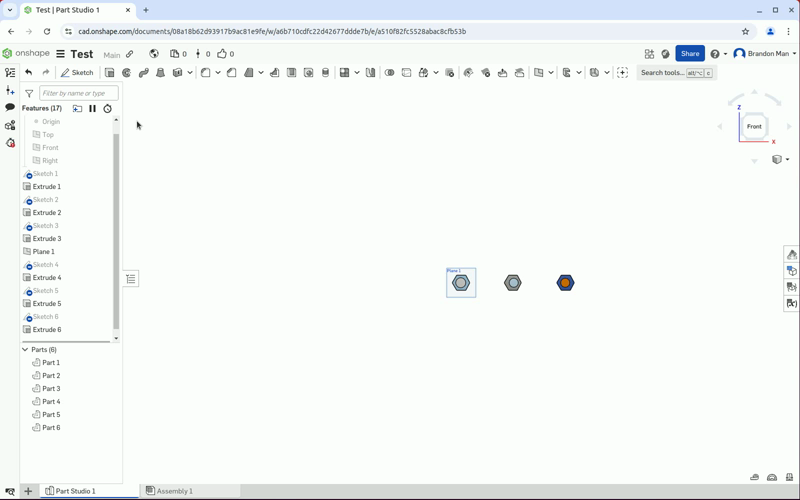
key(shift+h)
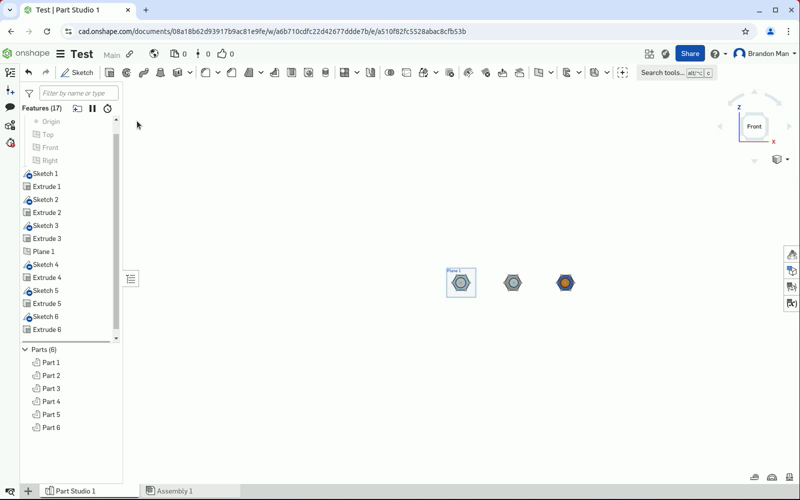
key(shift+7)
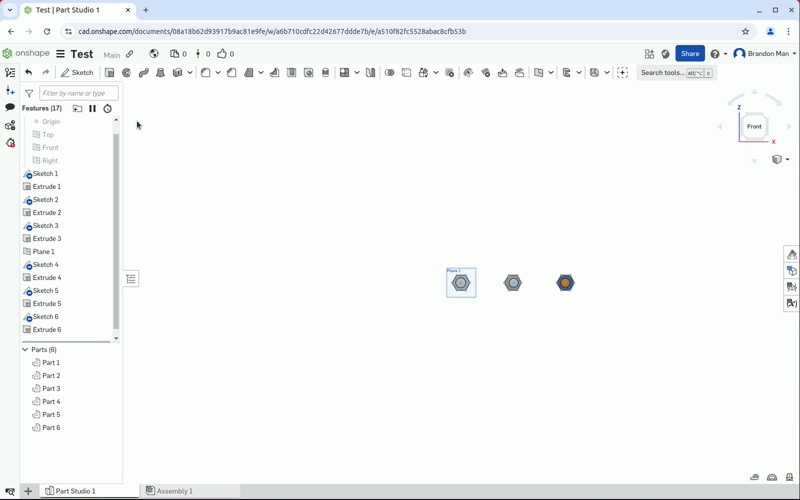
key(left, 2)
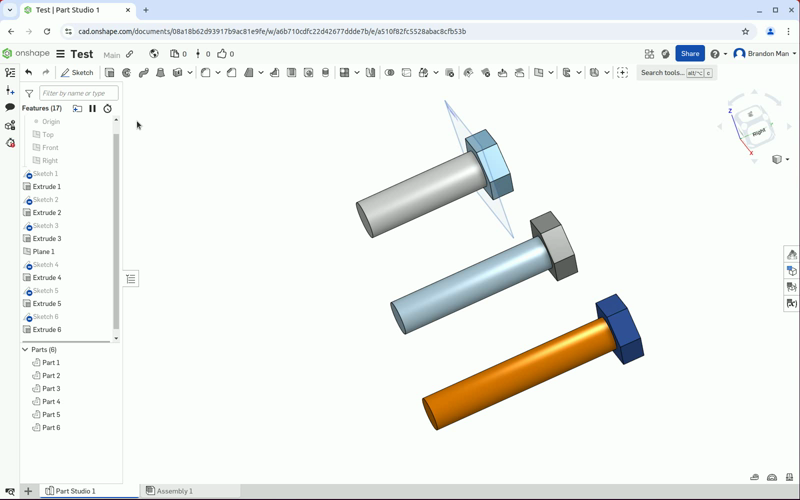
key(down, 2)
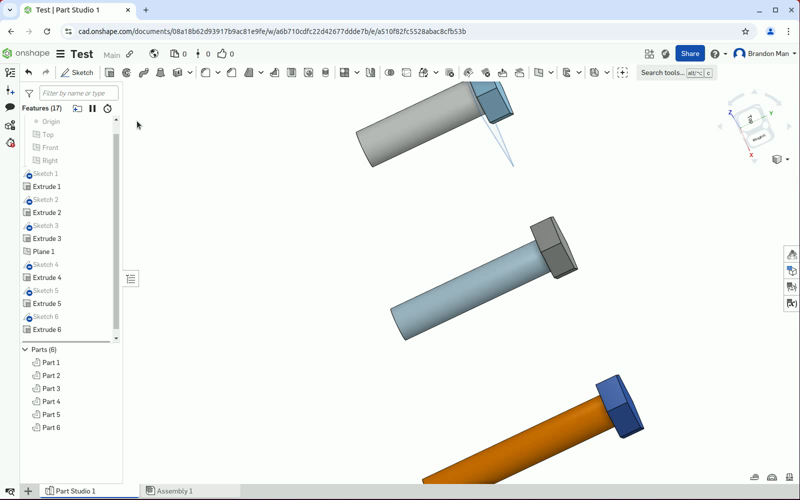
key(up, 2)
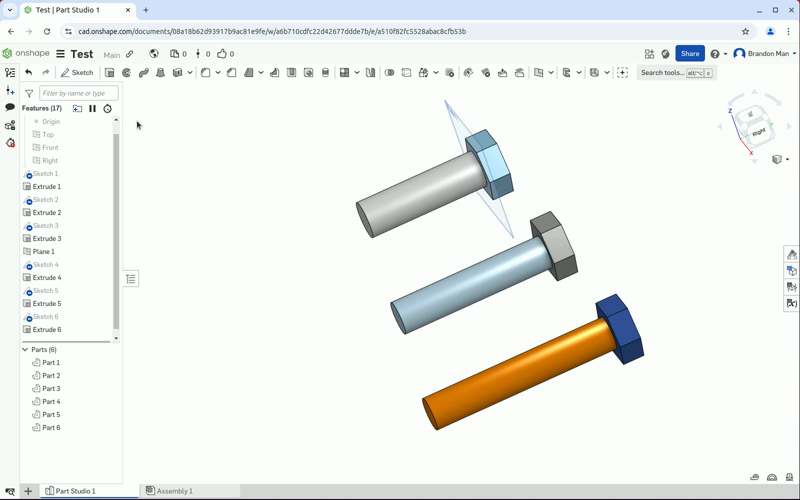
key(right, 2)
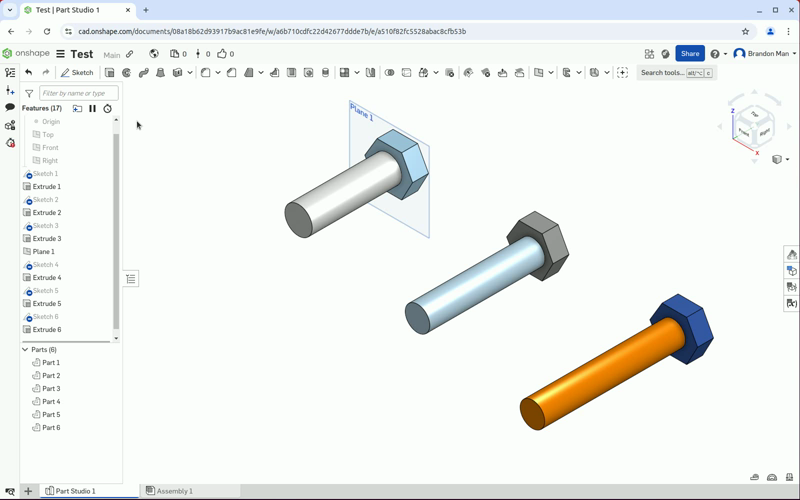
mouse_move(69, 176)
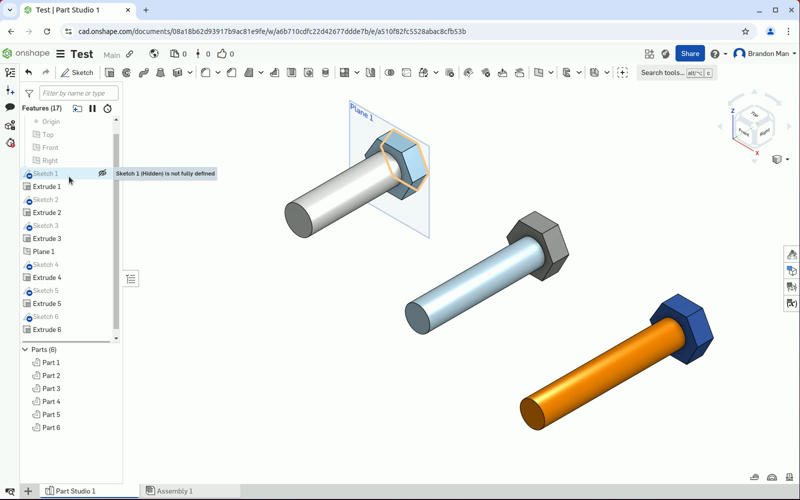
click(69, 176)